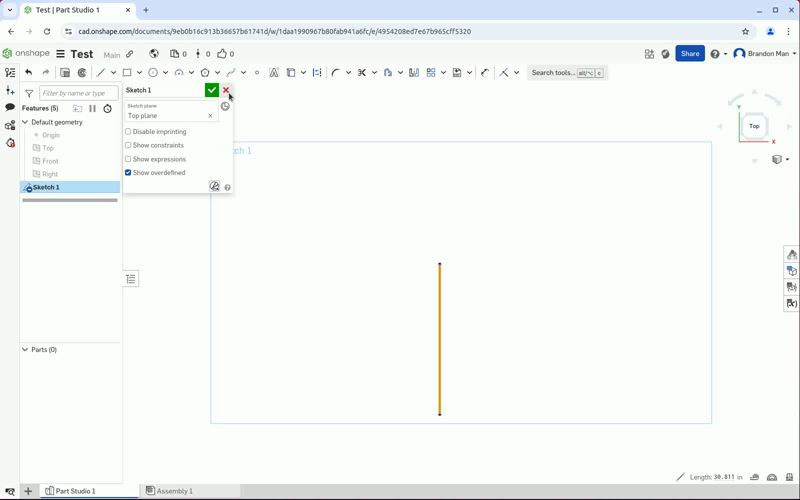
key(shift+h)
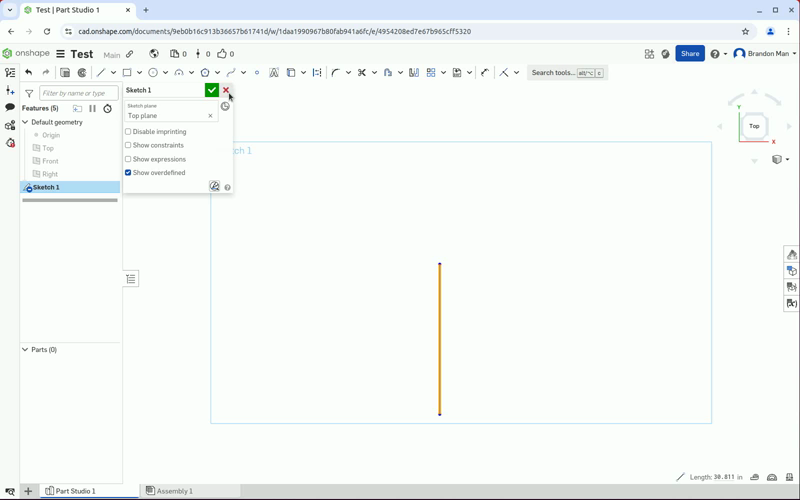
key(shift+s)
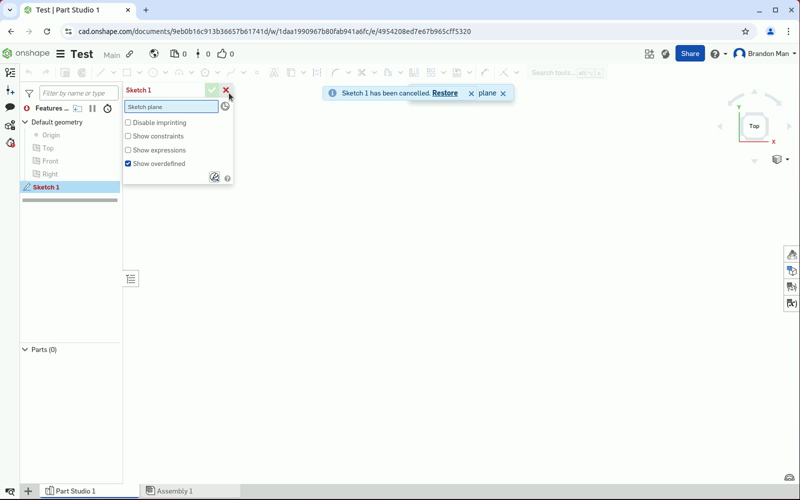
mouse_move(73, 150)
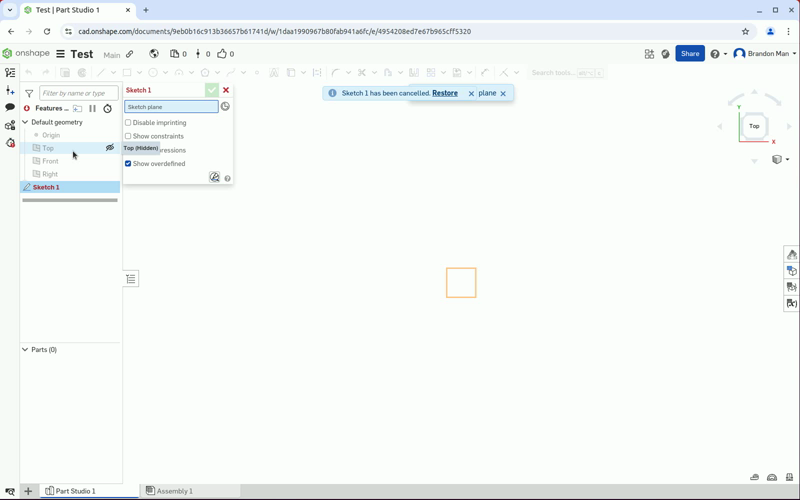
click(73, 150)
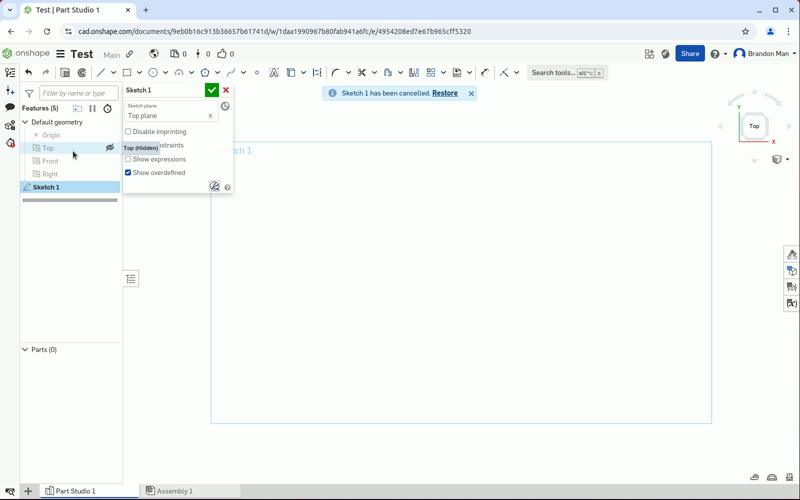
mouse_move(73, 352)
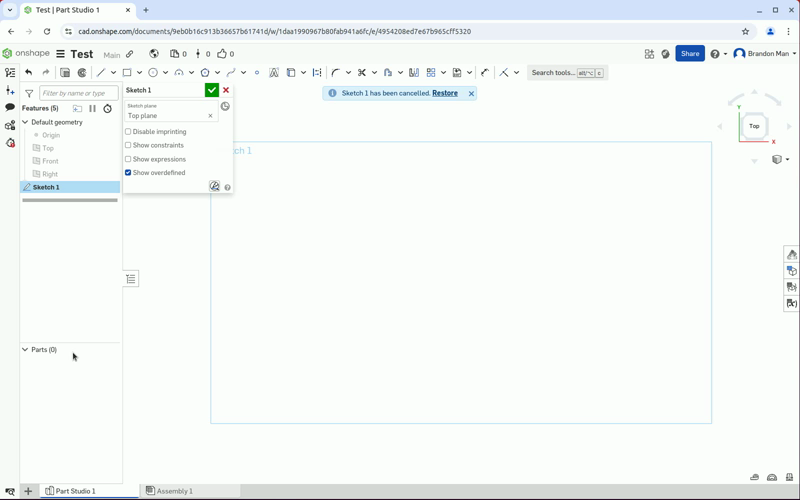
key(y)
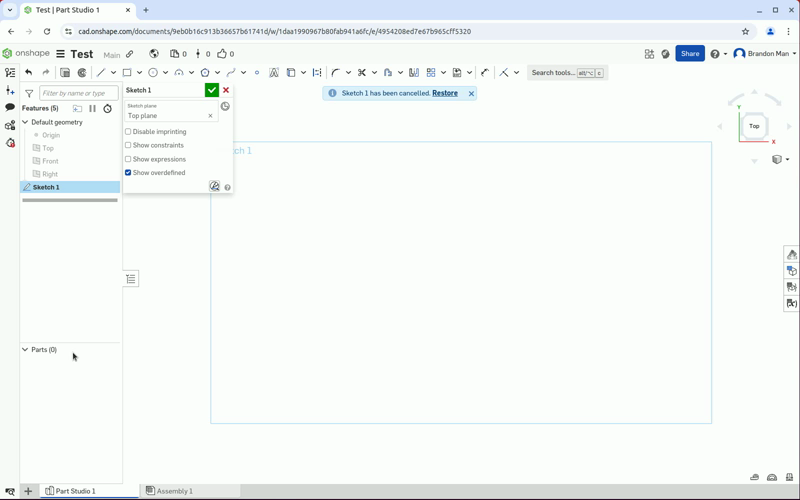
key(l)
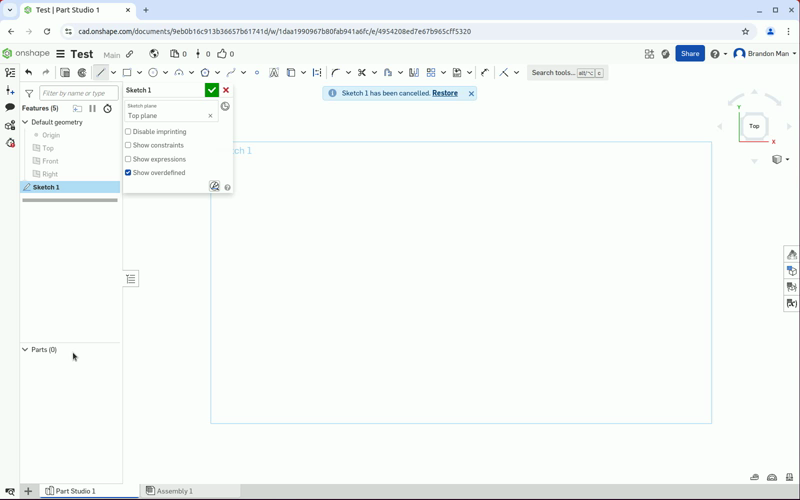
key_down(shift)
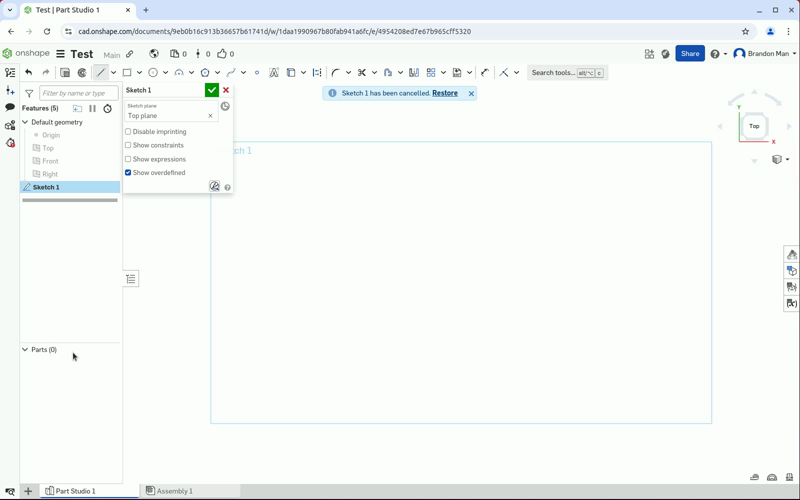
mouse_move(351, 335)
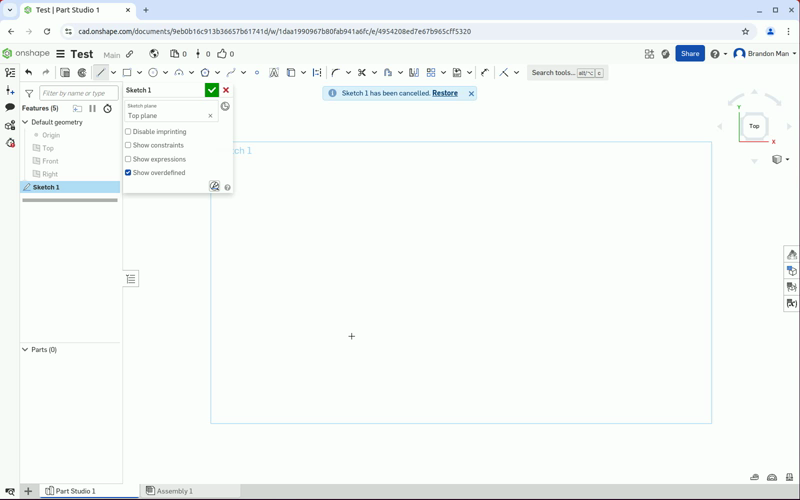
click(351, 335)
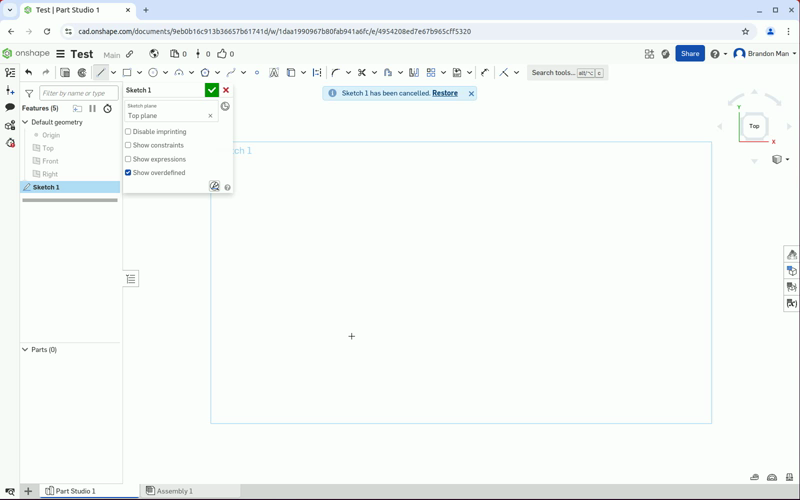
key_up(shift)
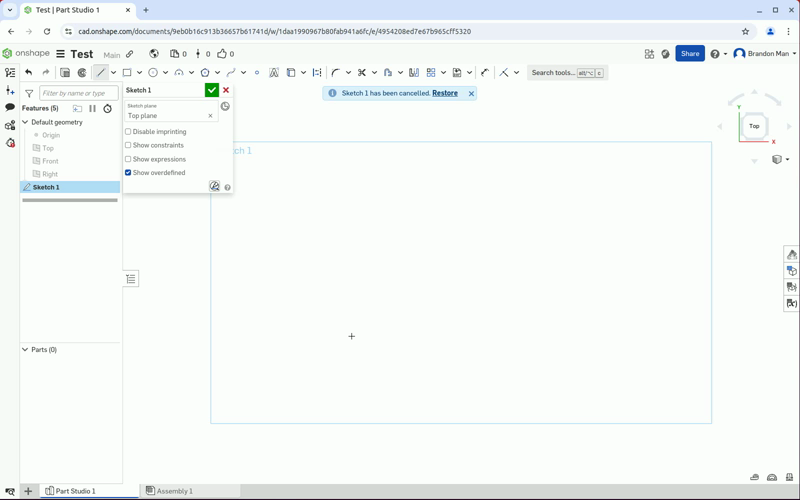
key_down(shift)
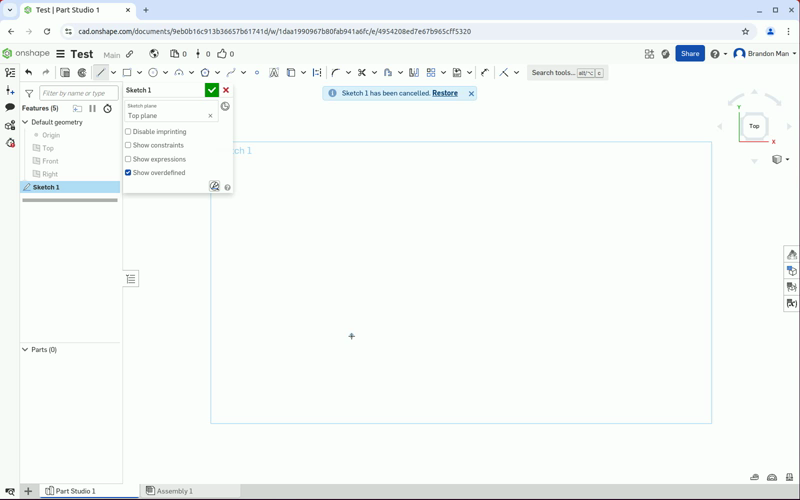
mouse_move(569, 335)
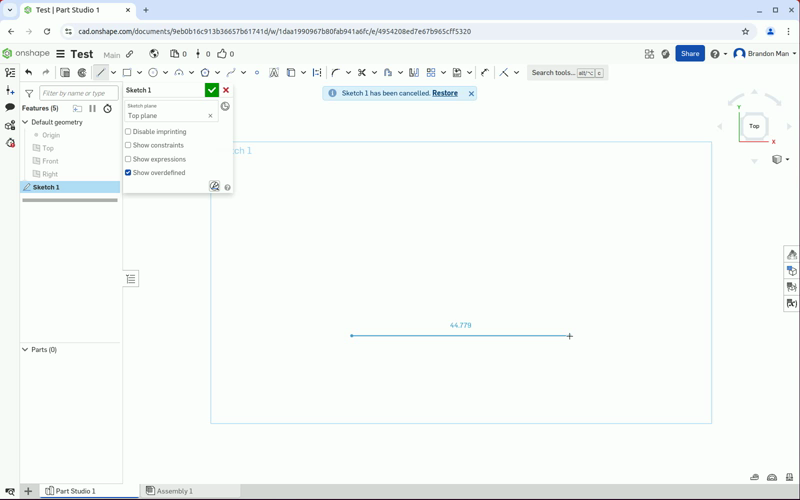
click(569, 335)
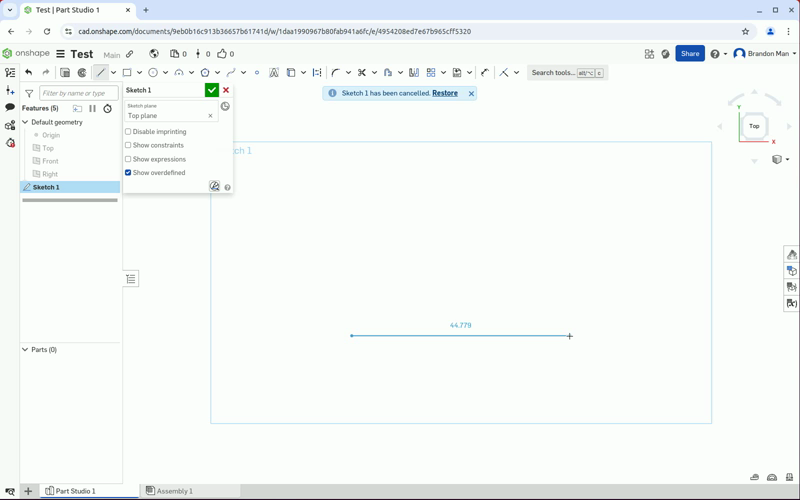
key_up(shift)
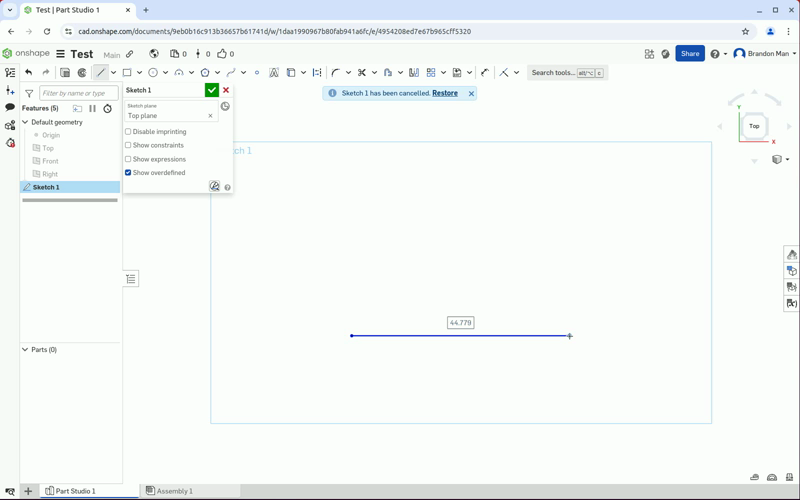
key_down(shift)
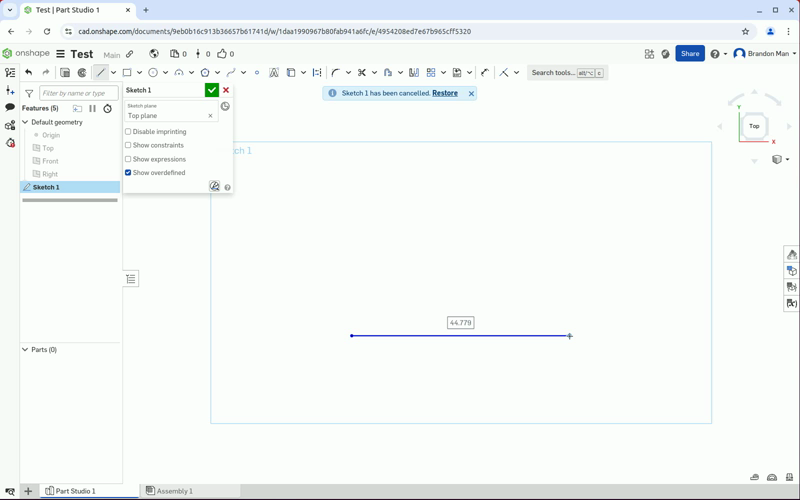
mouse_move(569, 230)
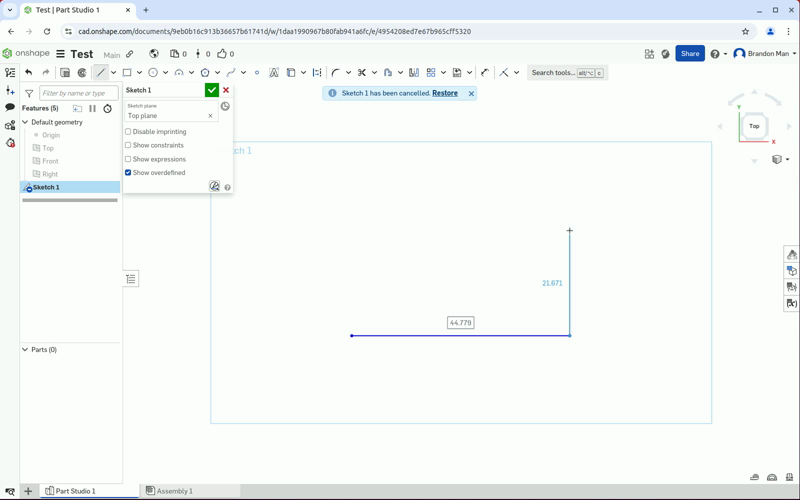
click(569, 230)
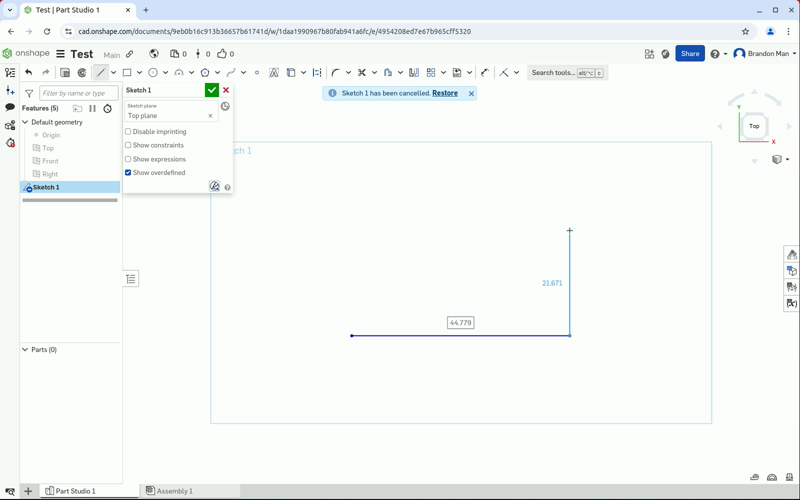
key_up(shift)
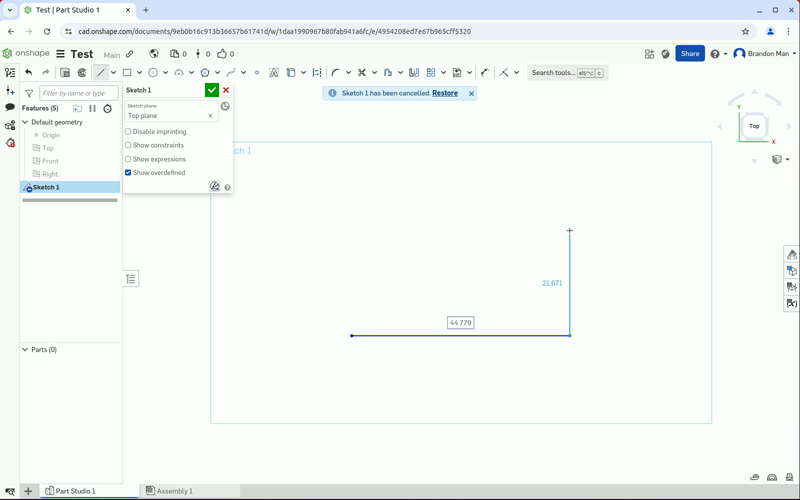
key_down(shift)
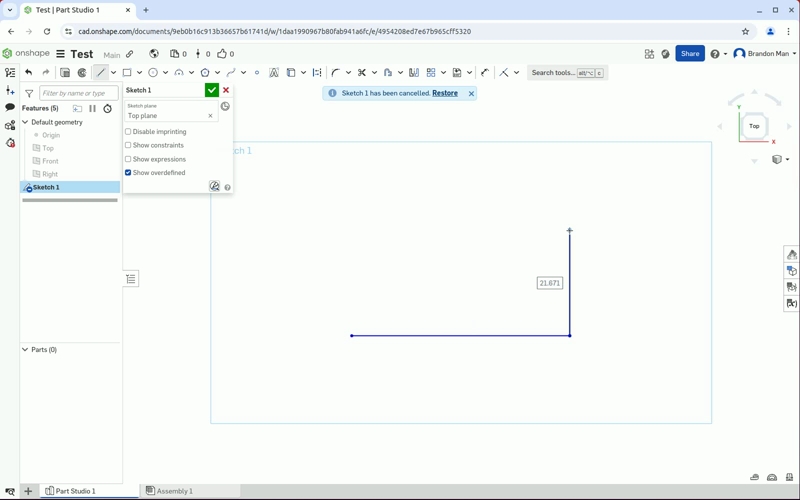
mouse_move(351, 230)
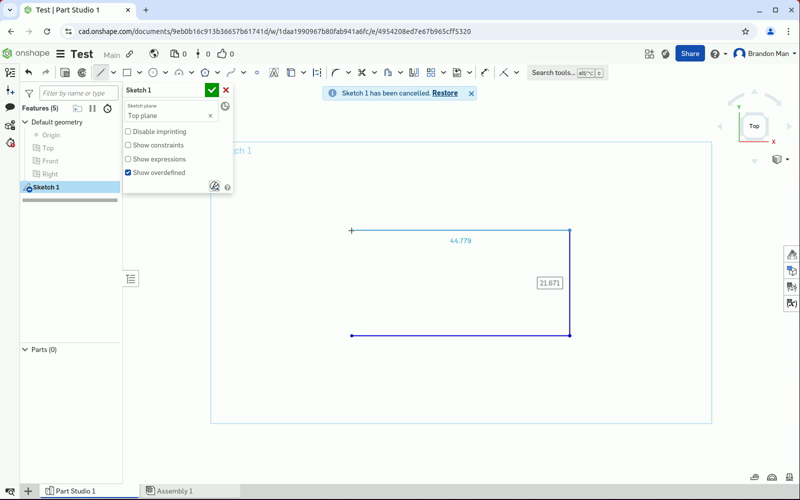
click(351, 230)
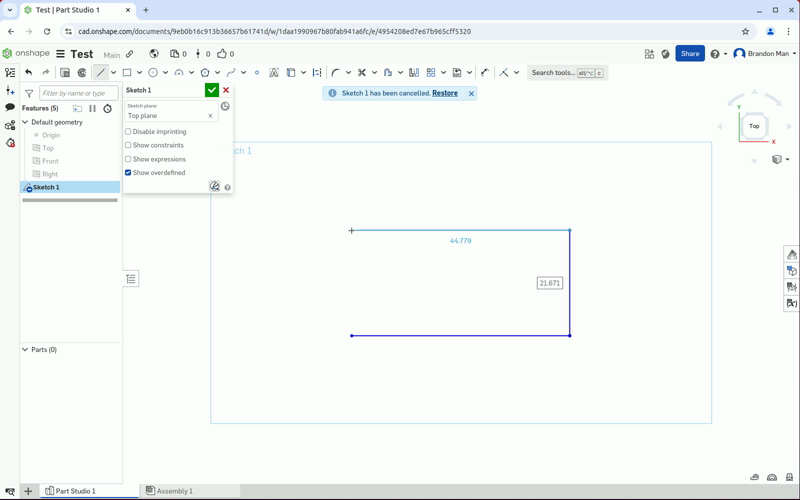
key_up(shift)
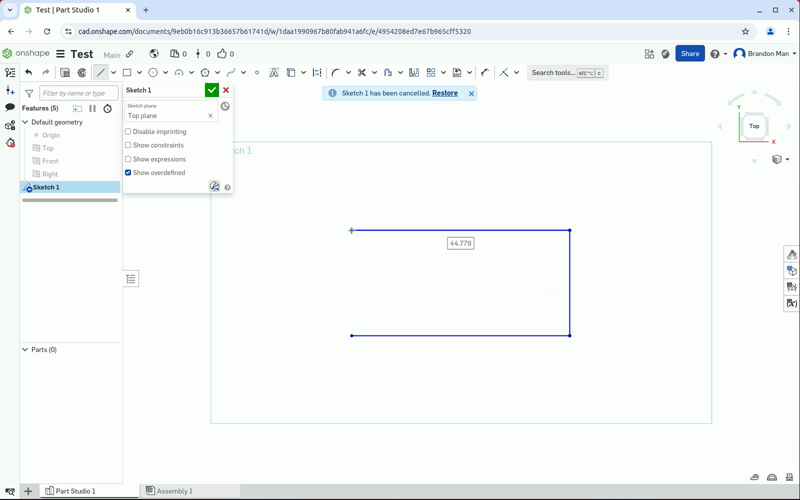
key_down(shift)
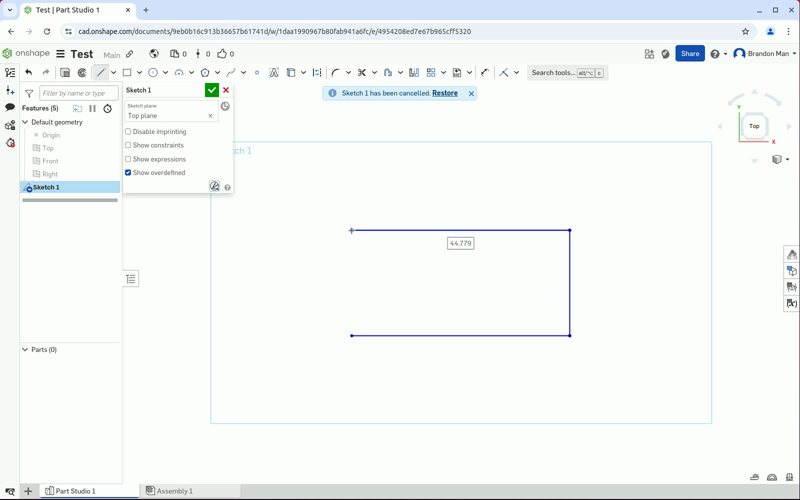
mouse_move(351, 335)
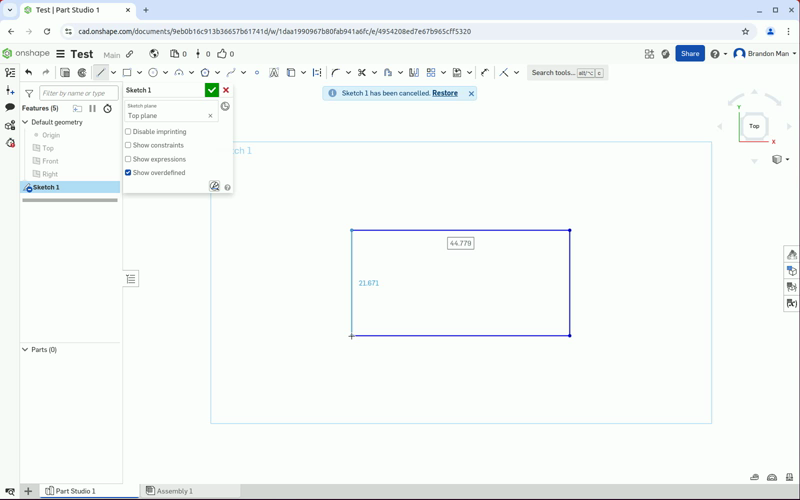
key_up(shift)
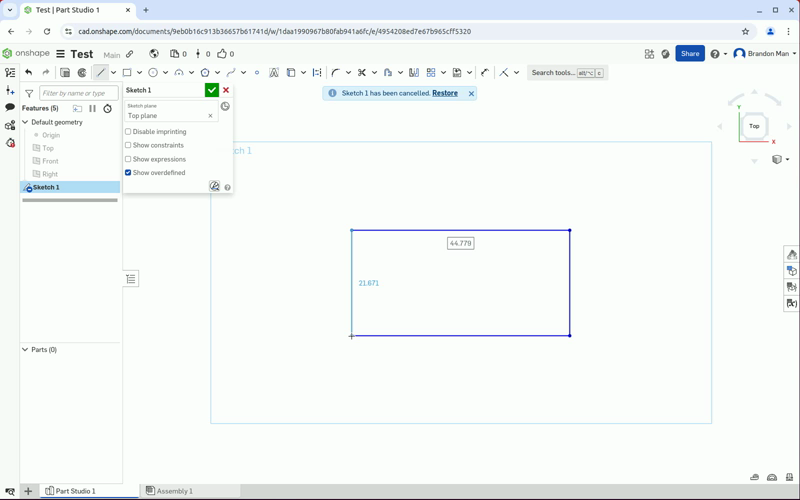
click(351, 335)
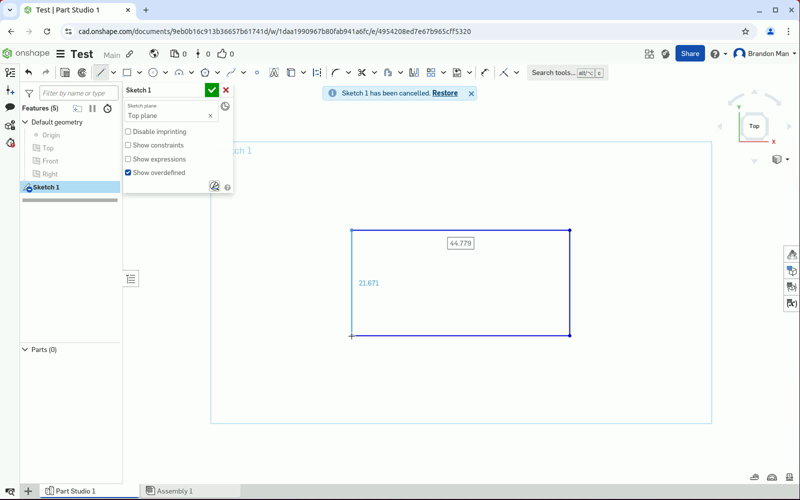
key(esc)
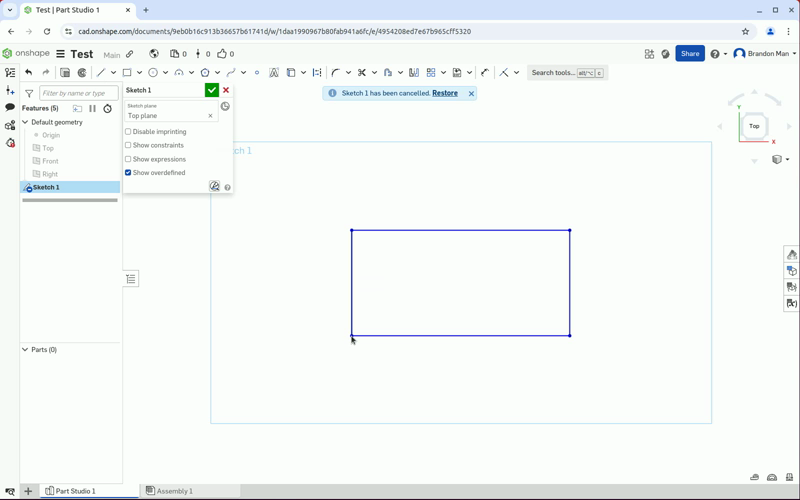
mouse_move(406, 255)
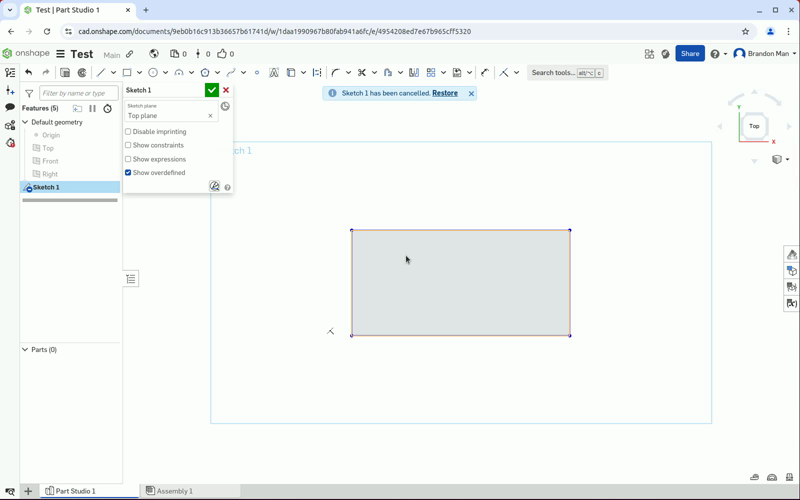
click(406, 255)
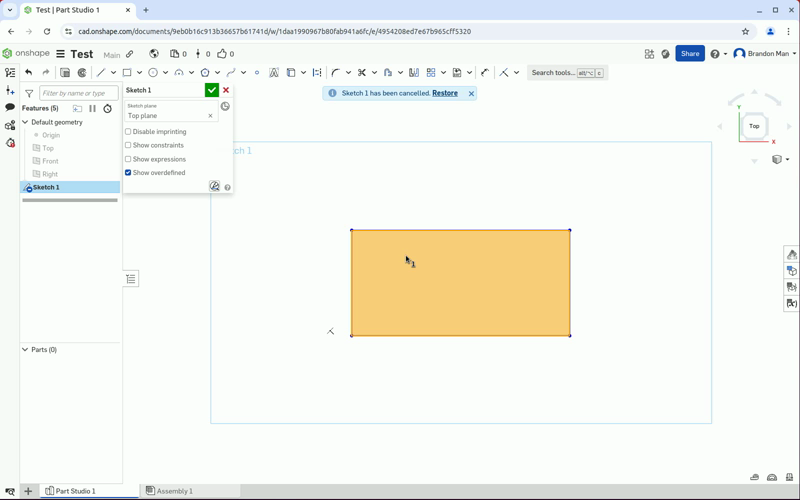
mouse_move(73, 352)
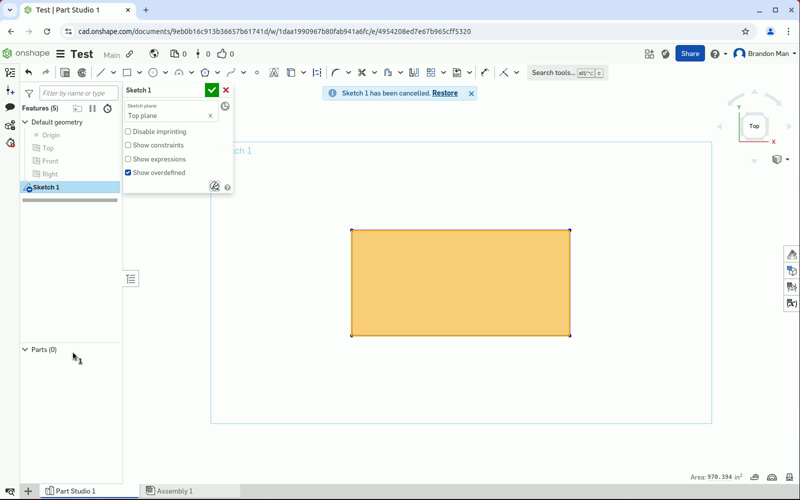
key(shift+y)
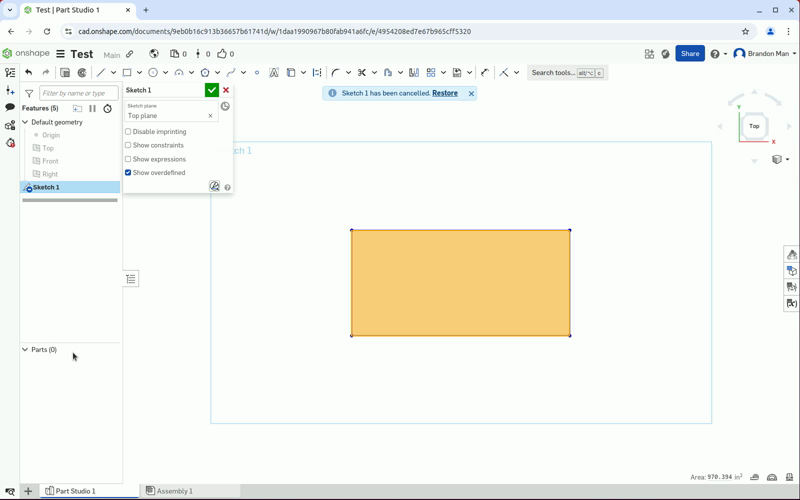
key(shift+e)
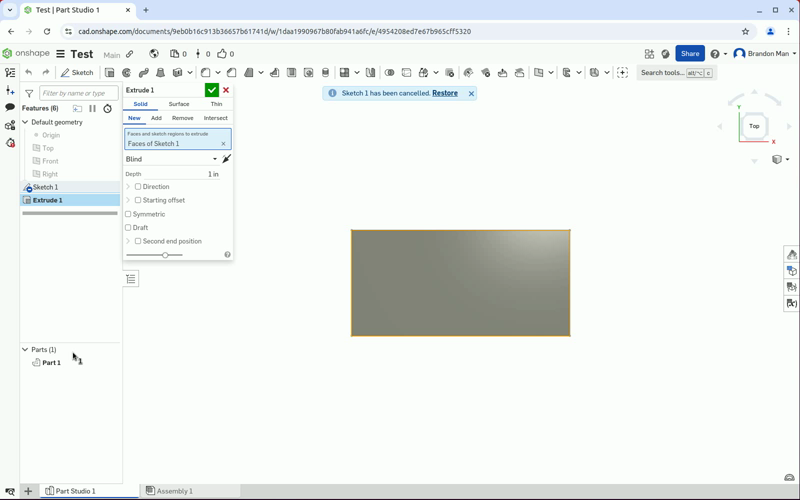
mouse_move(143, 106)
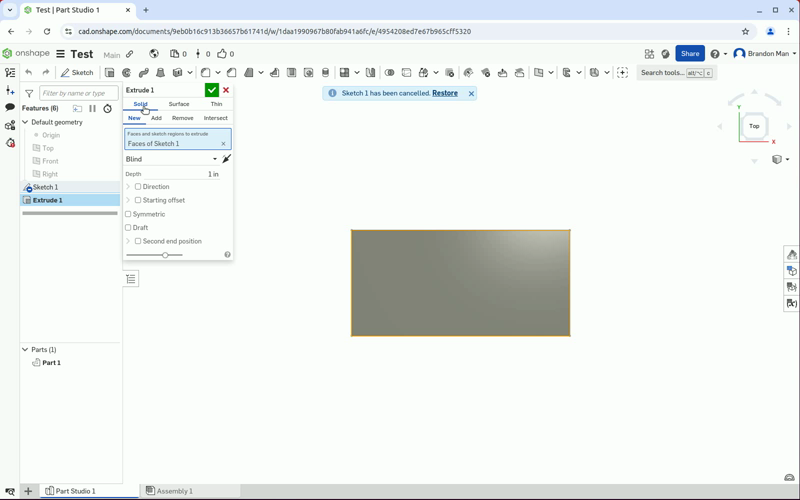
click(143, 106)
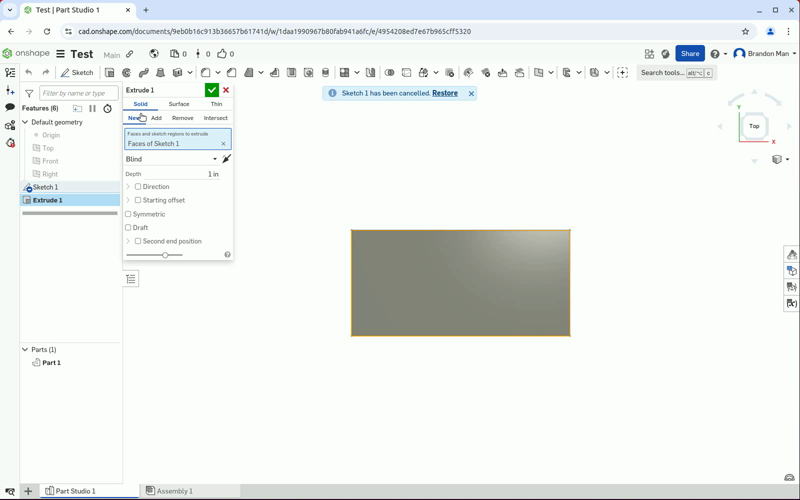
mouse_move(137, 120)
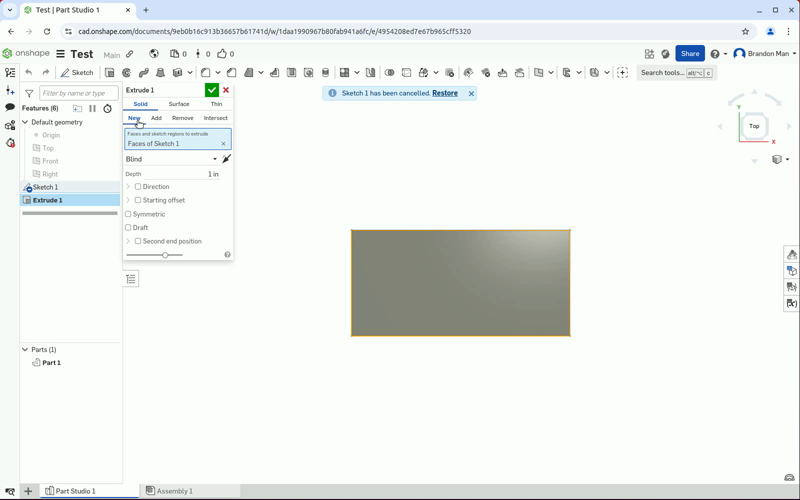
click(137, 120)
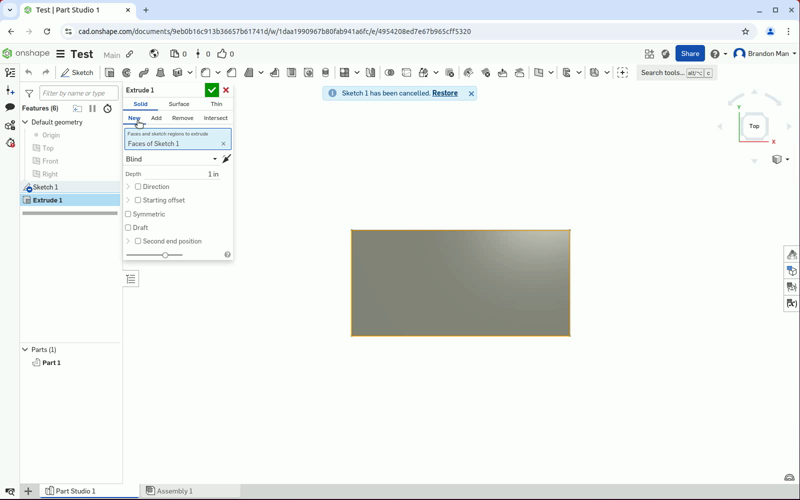
key(tab, 4)
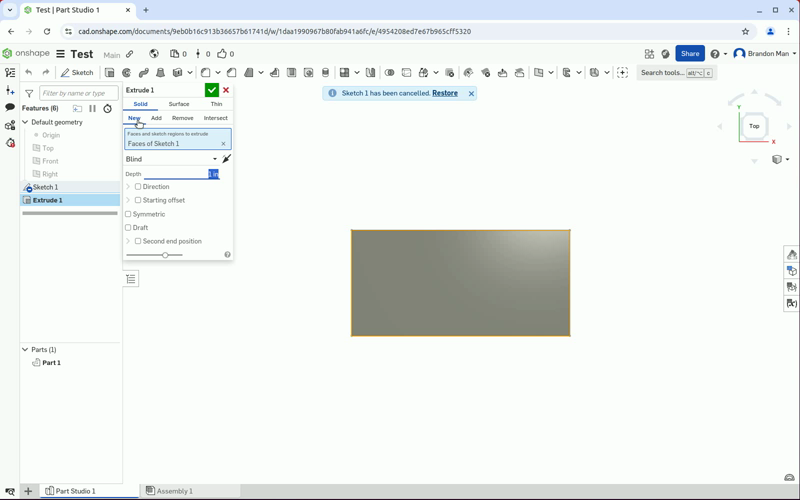
text(4.574)
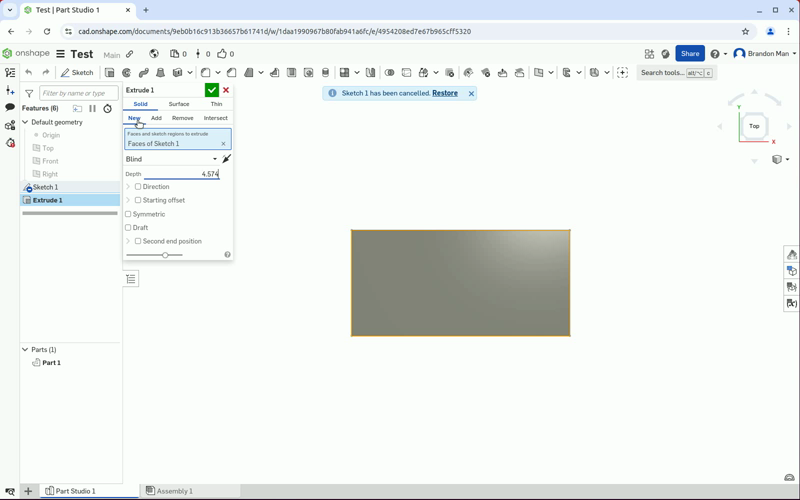
key(enter)
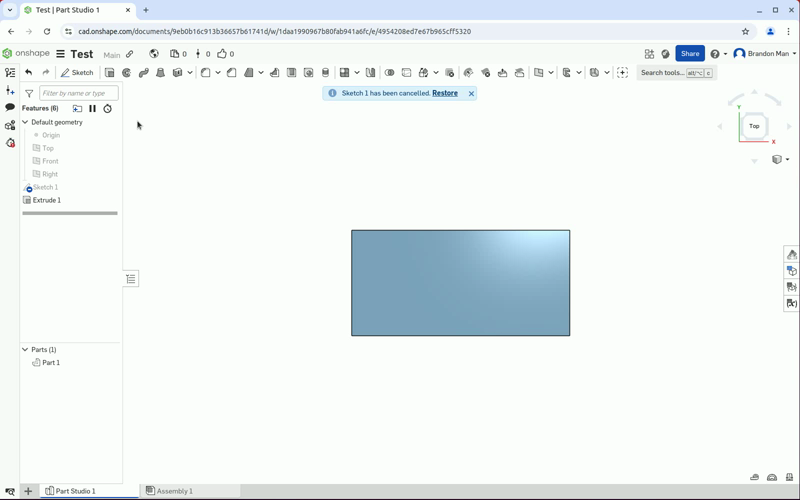
key(shift+h)
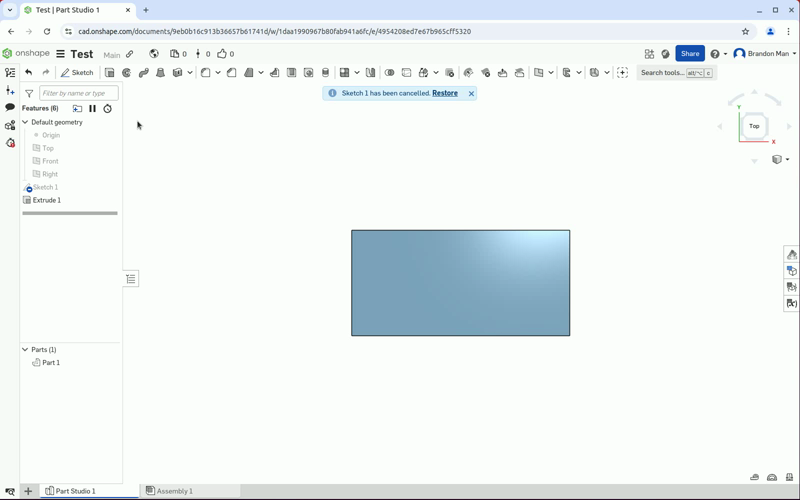
key(shift+h)
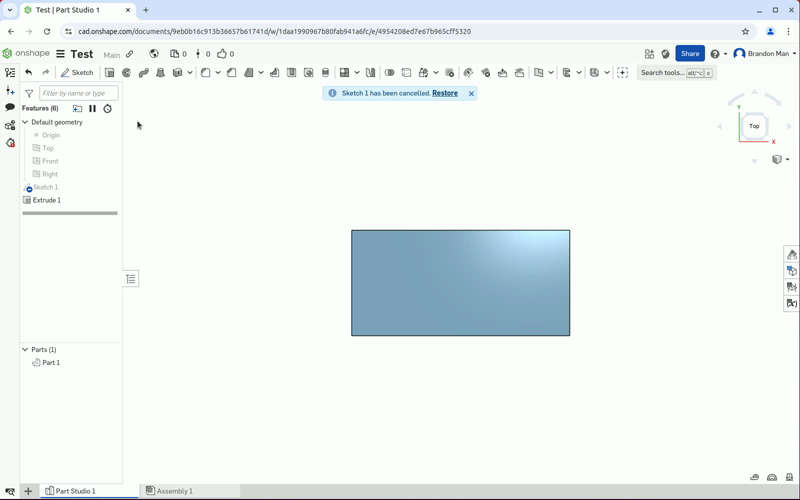
mouse_move(73, 189)
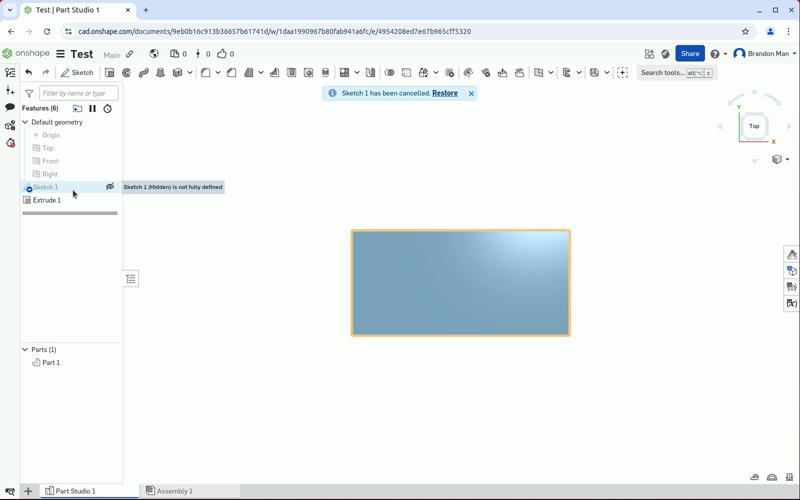
click(73, 189)
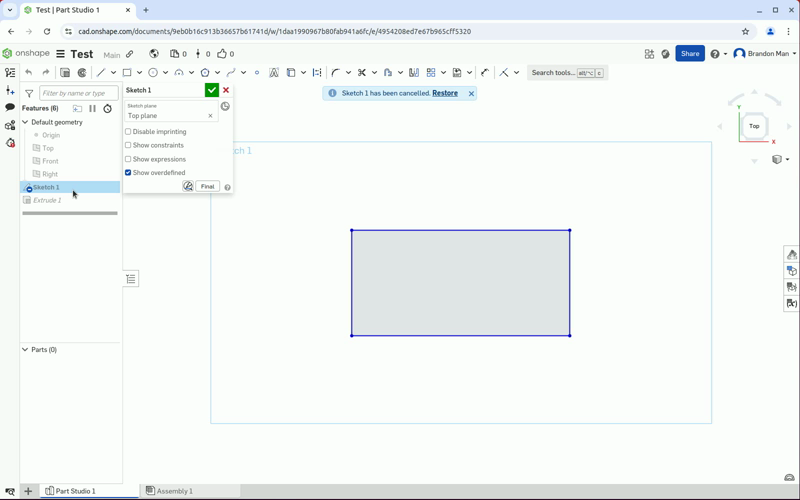
mouse_move(229, 92)
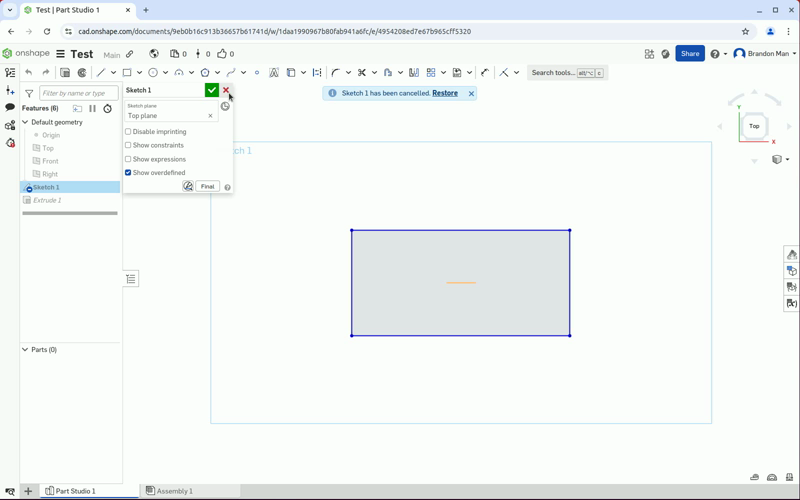
click(229, 92)
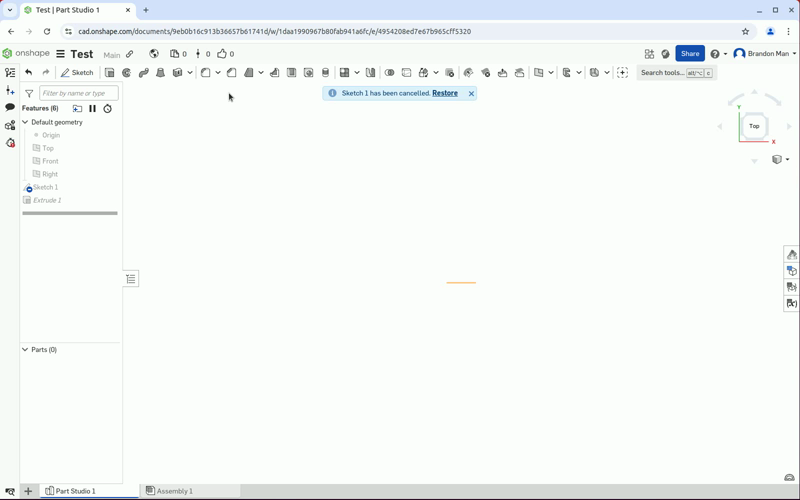
mouse_move(73, 352)
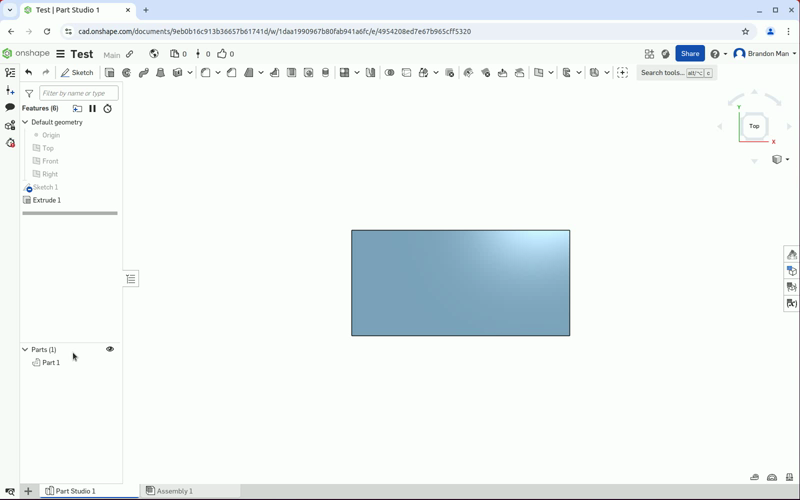
key(y)
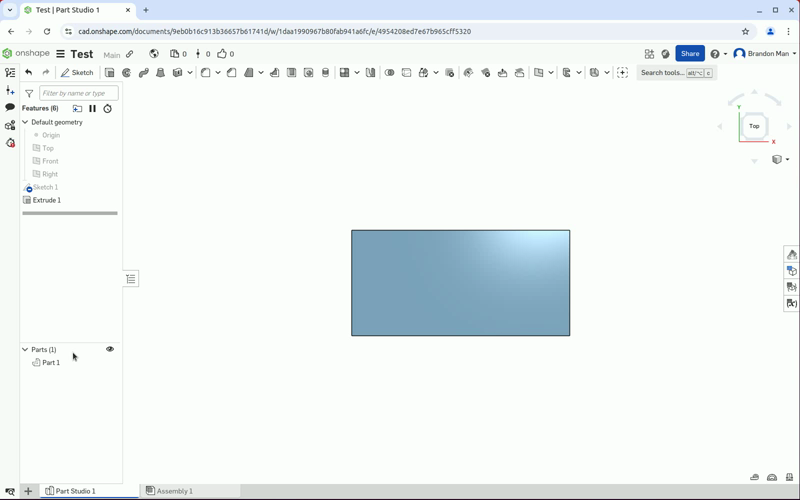
key(shift+p)
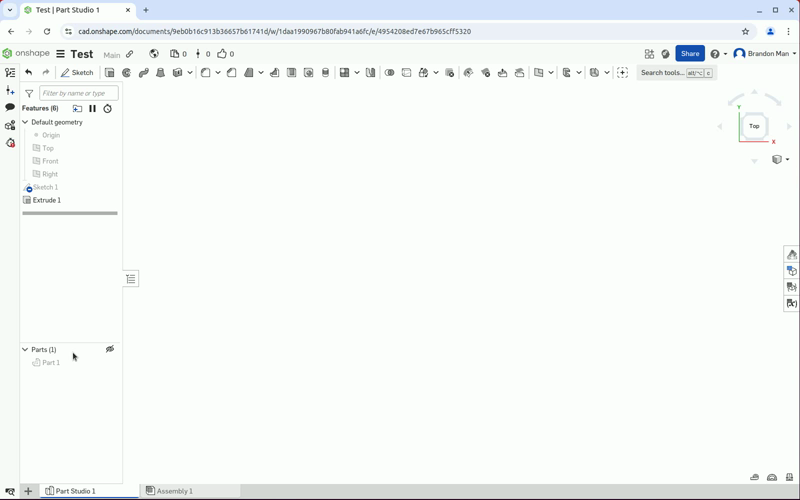
key(space)
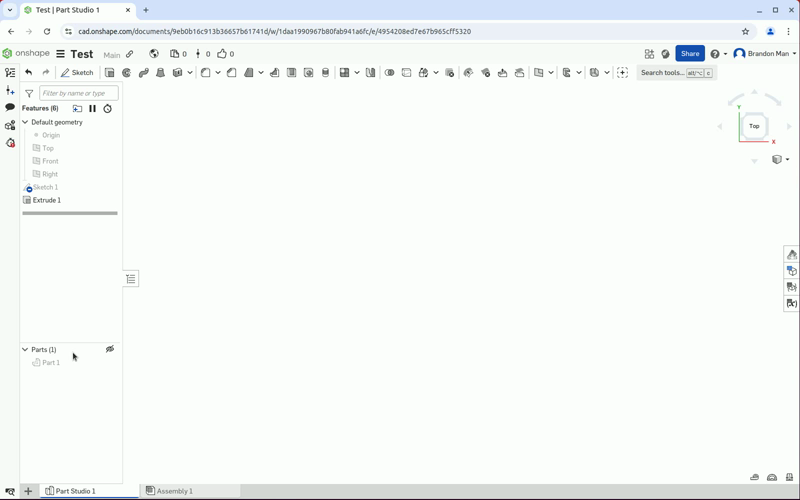
key_down(shift)
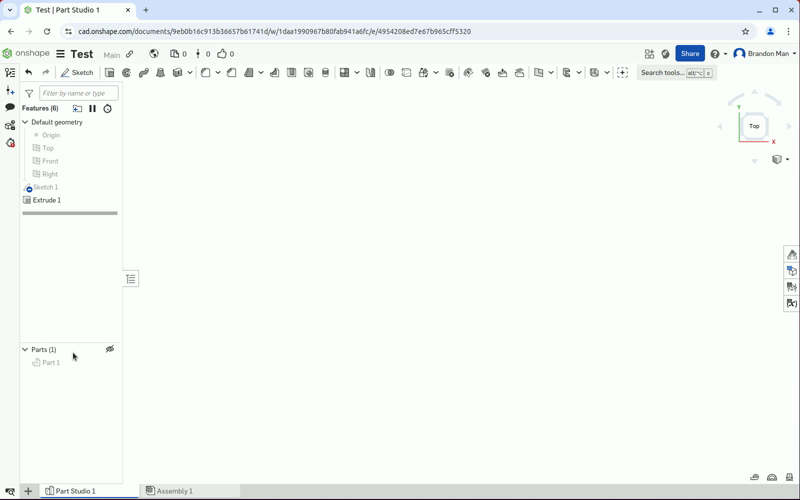
key(up)
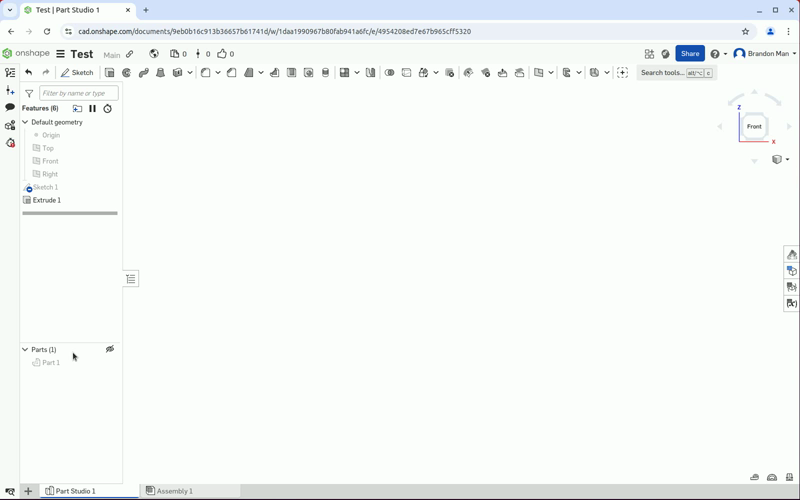
key_up(shift)
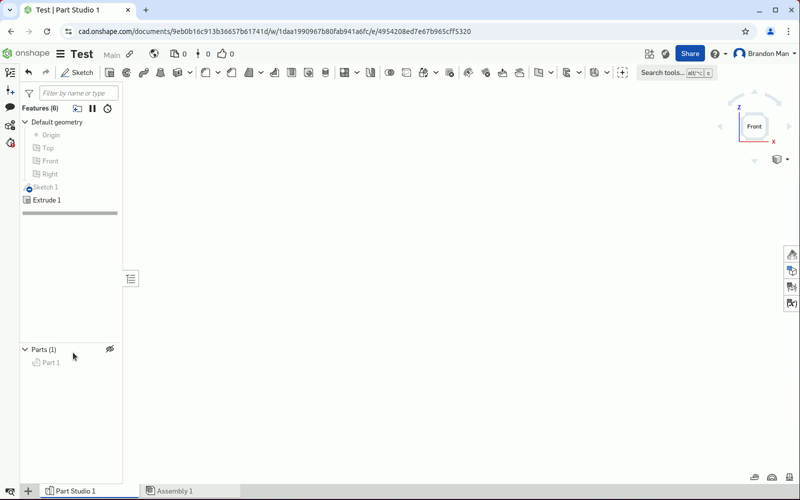
key(space)
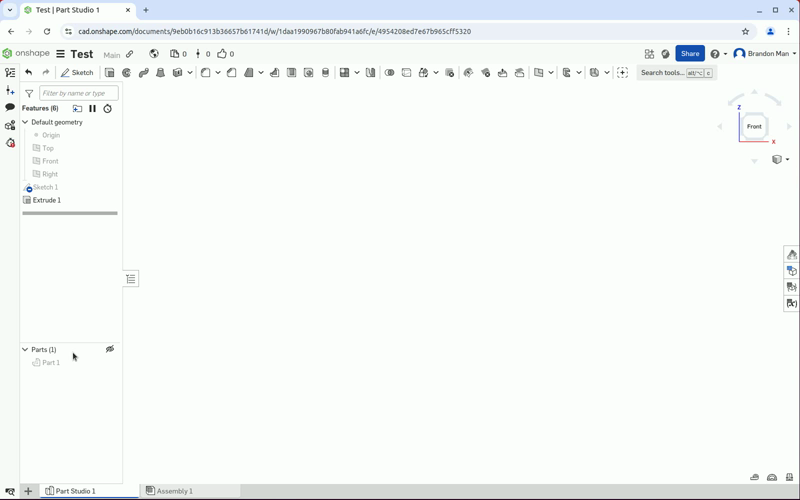
key_down(shift)
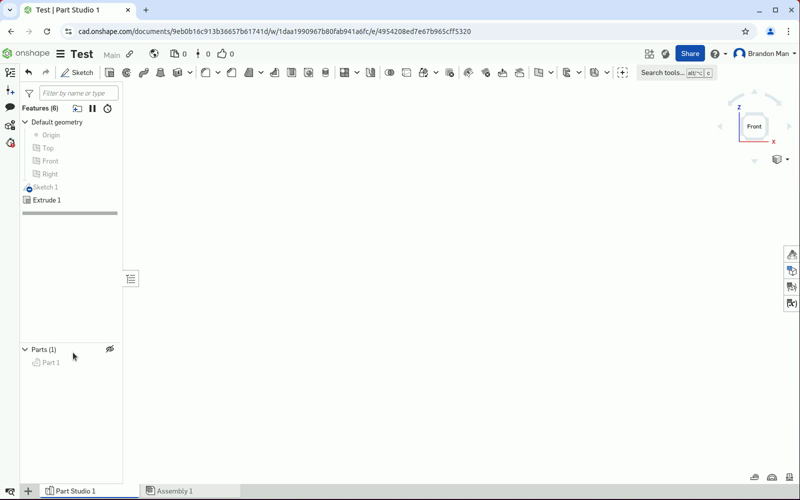
key(left)
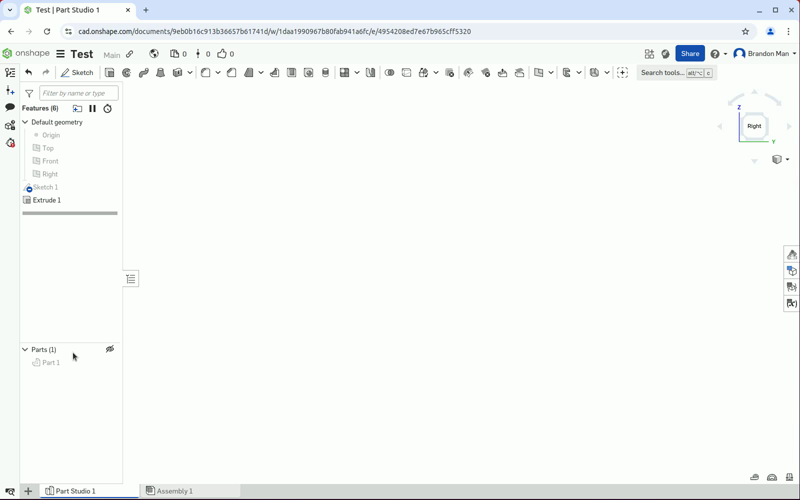
key_up(shift)
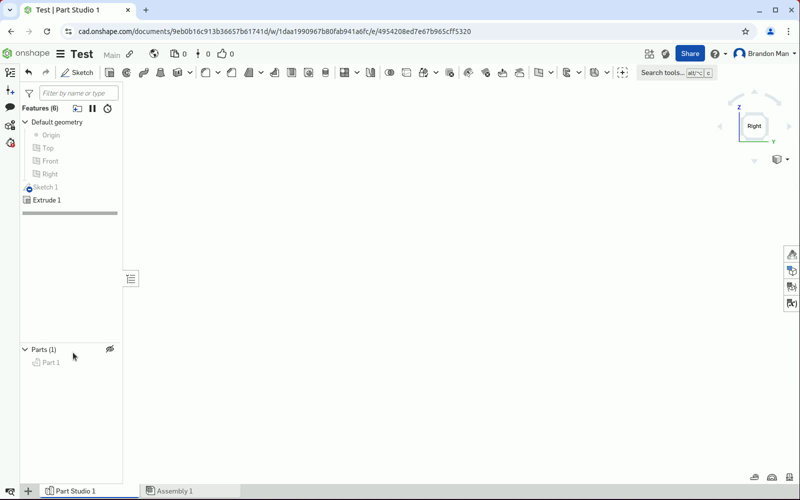
mouse_move(73, 352)
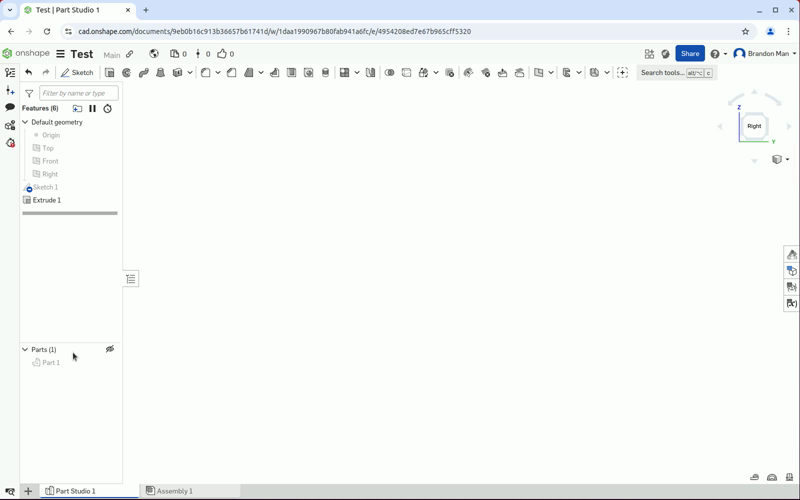
key(shift+y)
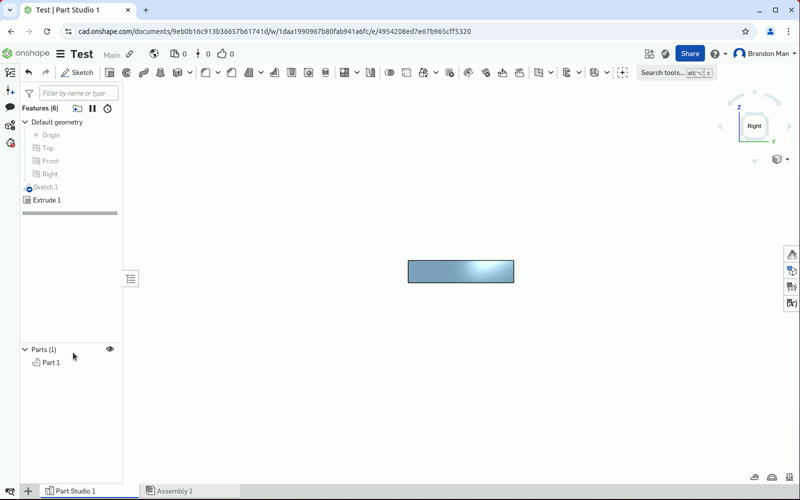
mouse_move(541, 75)
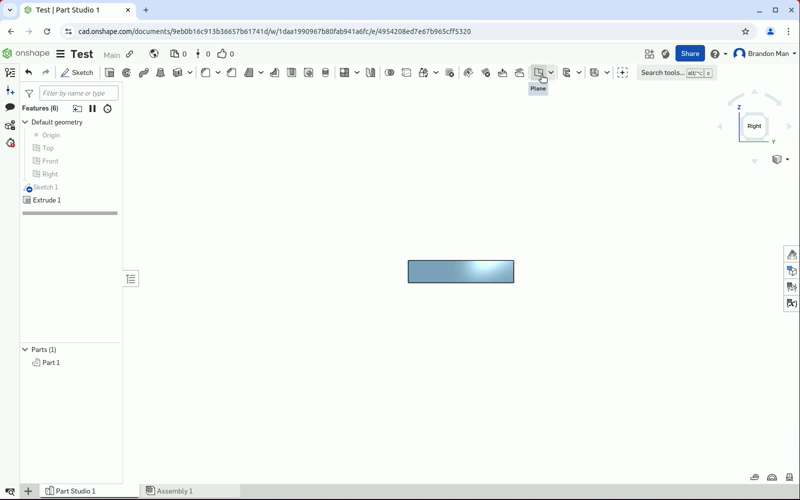
click(541, 75)
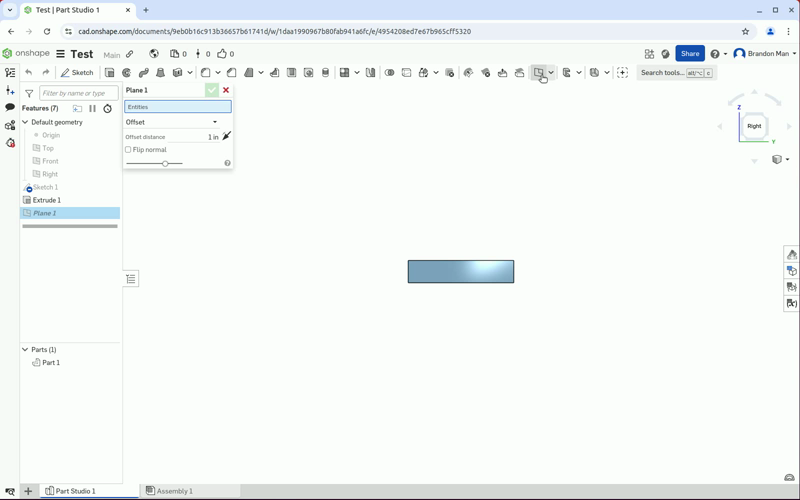
mouse_move(73, 176)
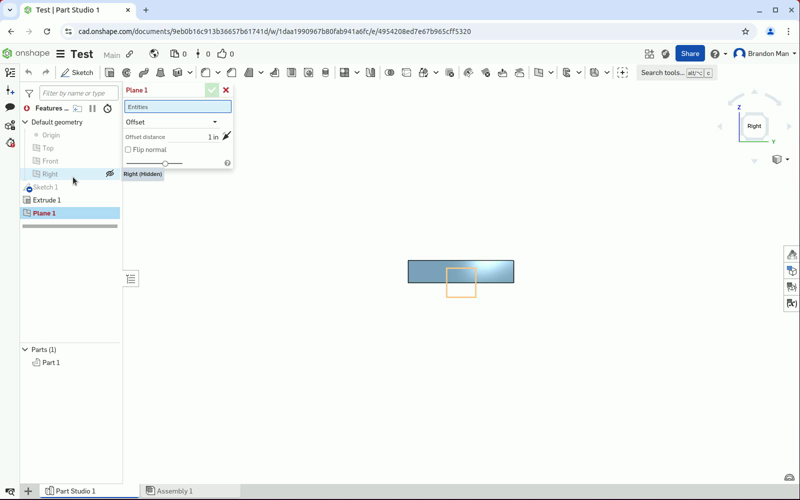
click(73, 176)
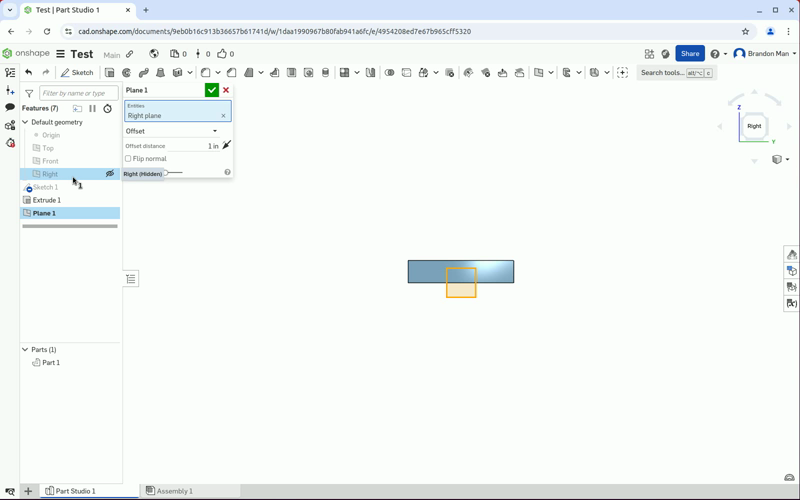
key(tab, 2)
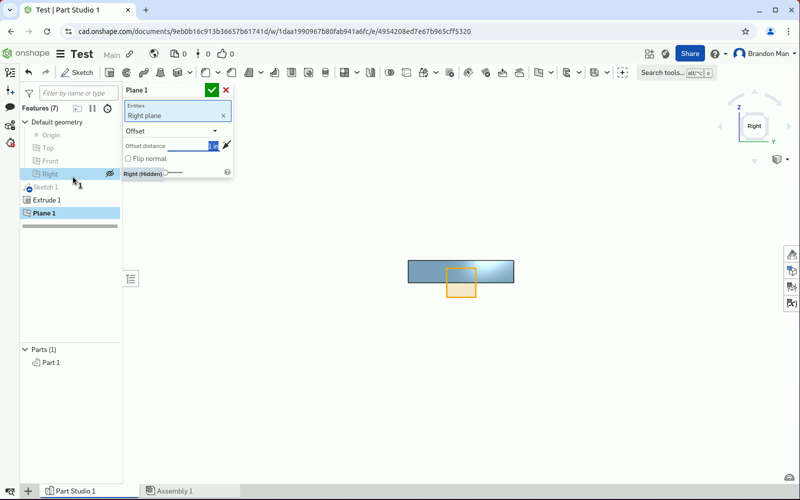
text(22.4)
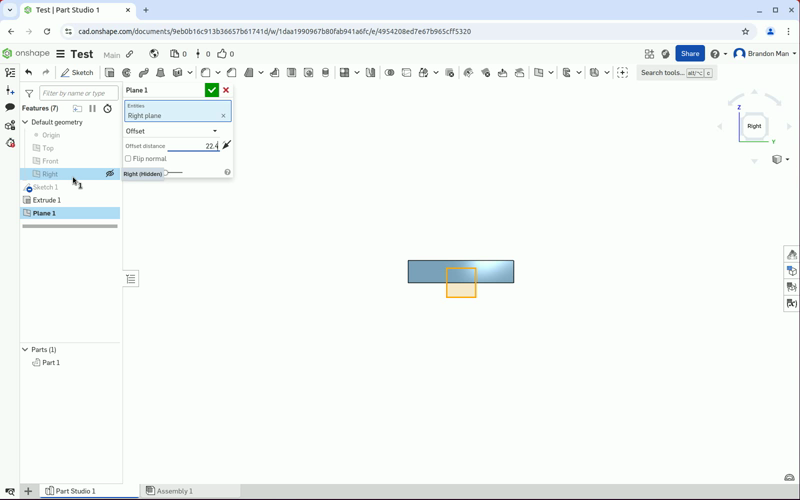
key(enter, 2)
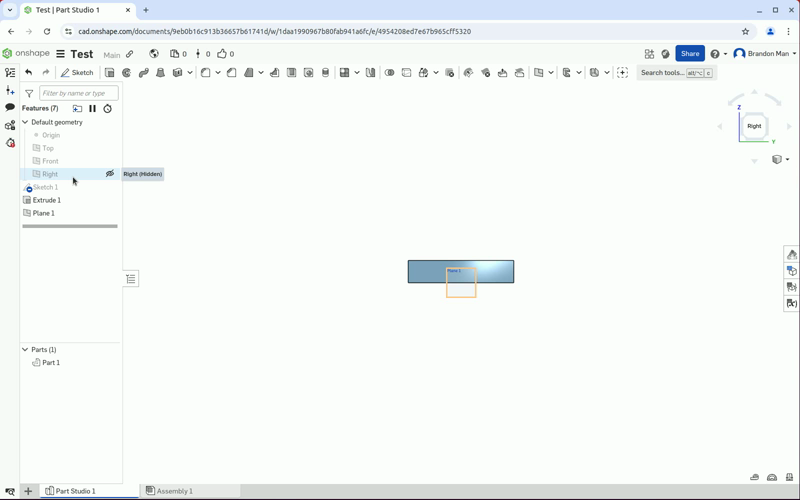
key(shift+s)
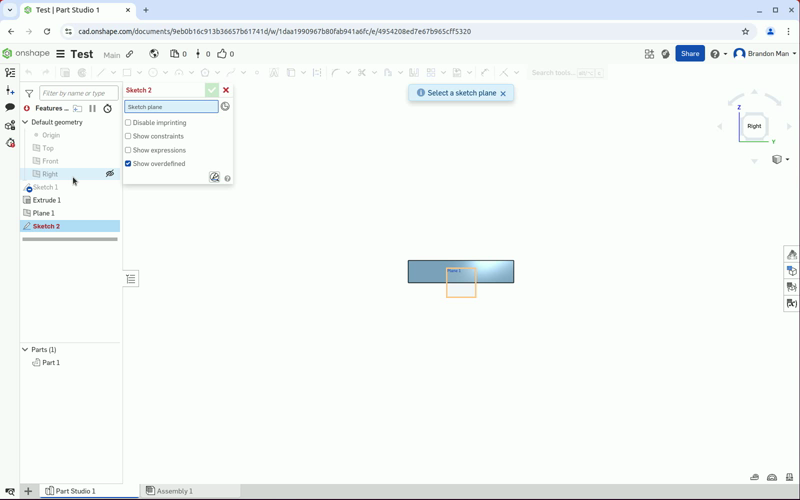
mouse_move(73, 215)
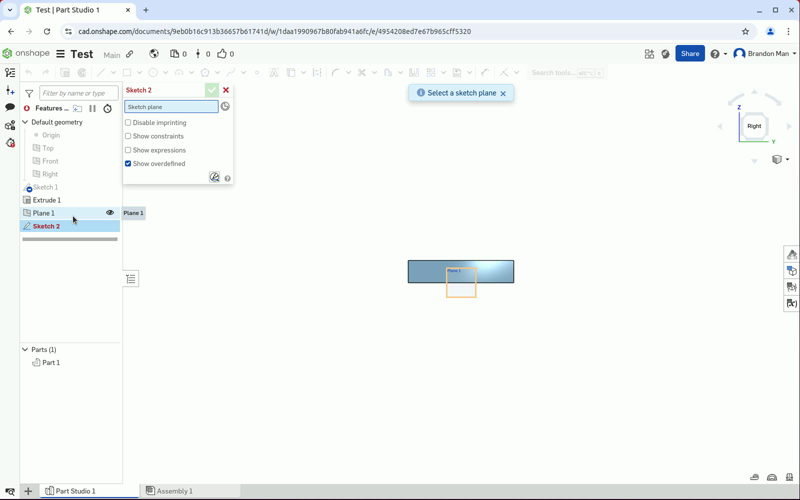
click(73, 215)
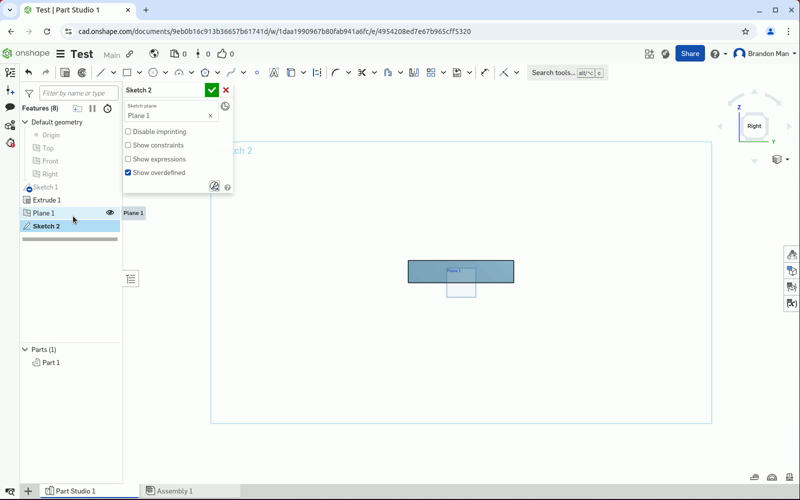
mouse_move(73, 352)
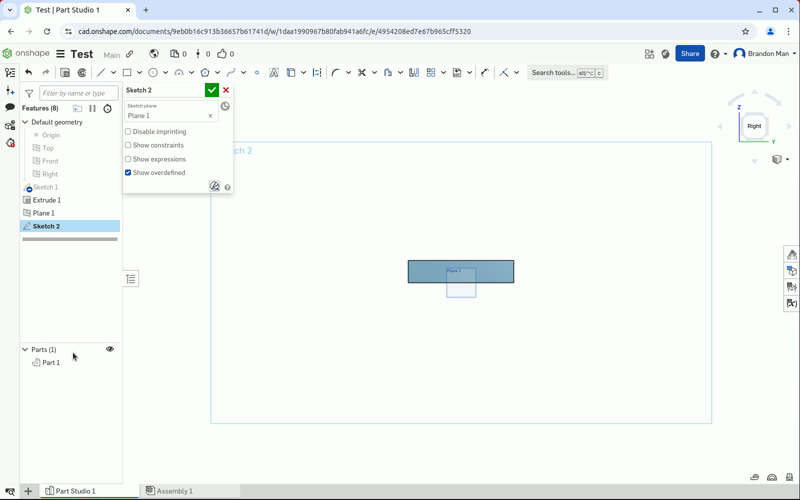
key(y)
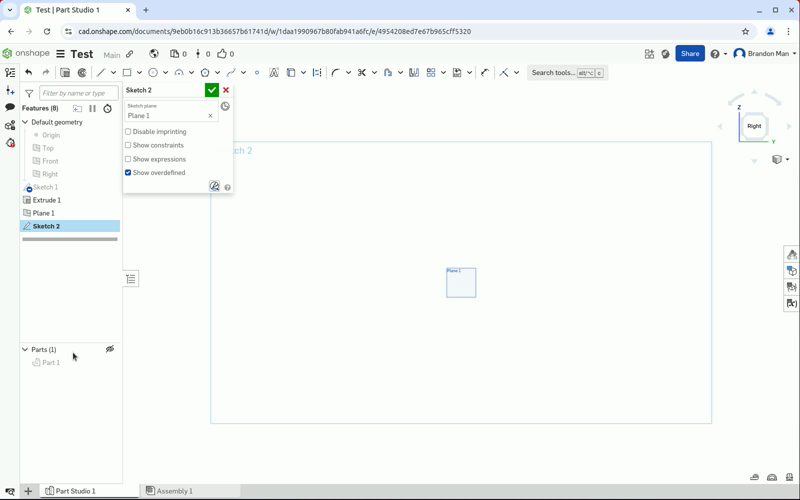
key(l)
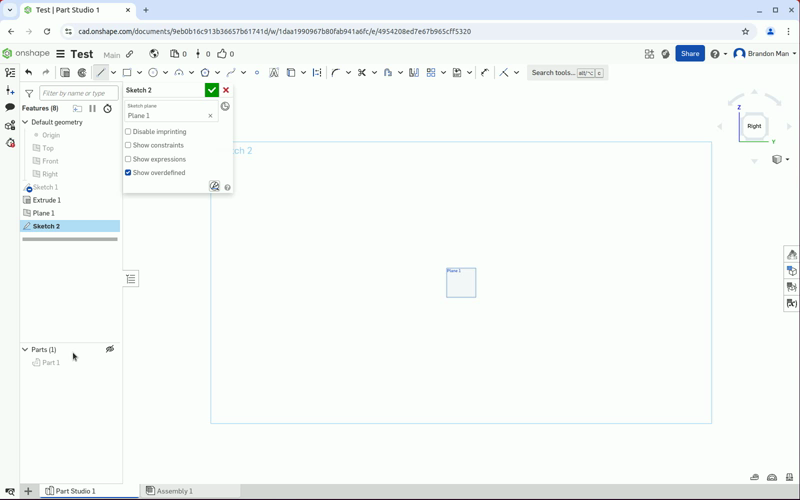
key_down(shift)
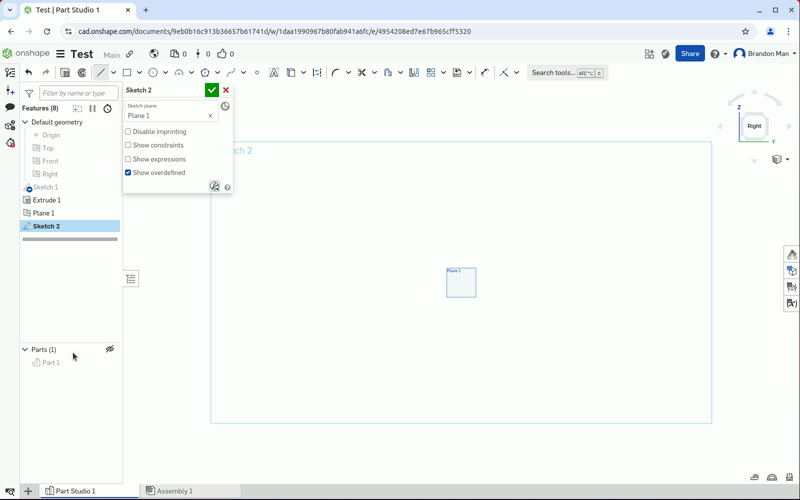
mouse_move(407, 282)
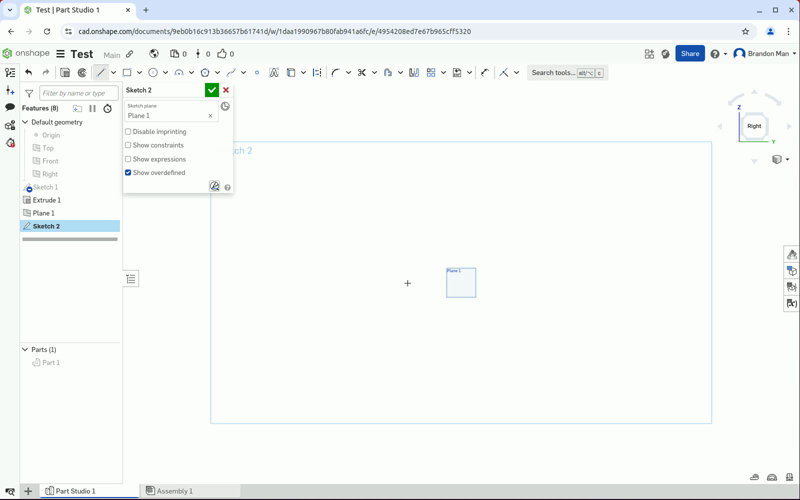
click(407, 282)
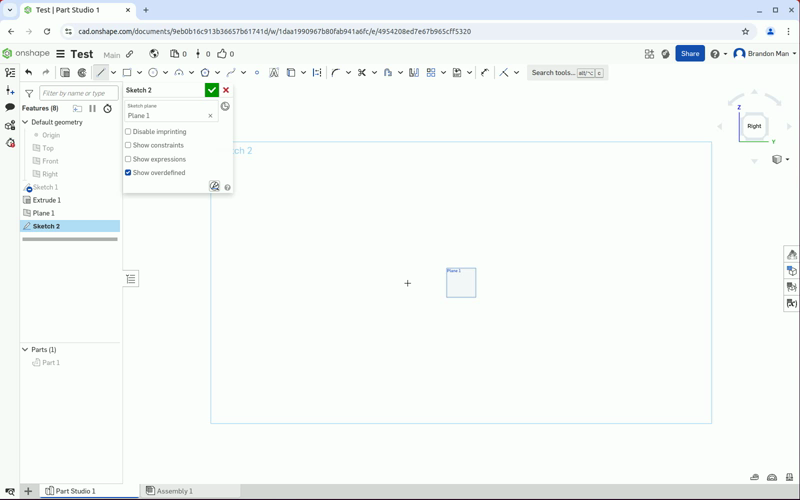
key_up(shift)
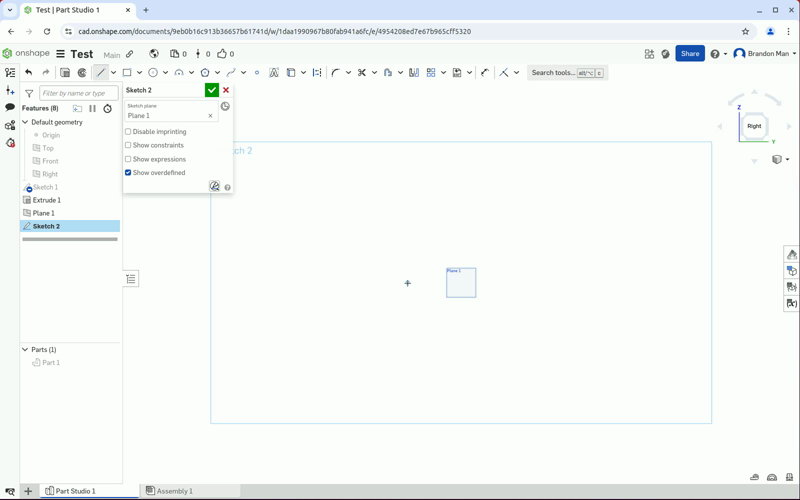
key_down(shift)
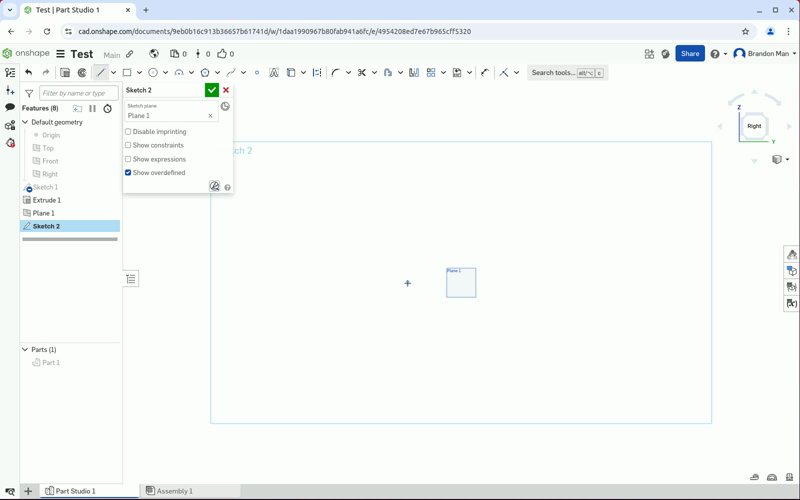
mouse_move(513, 282)
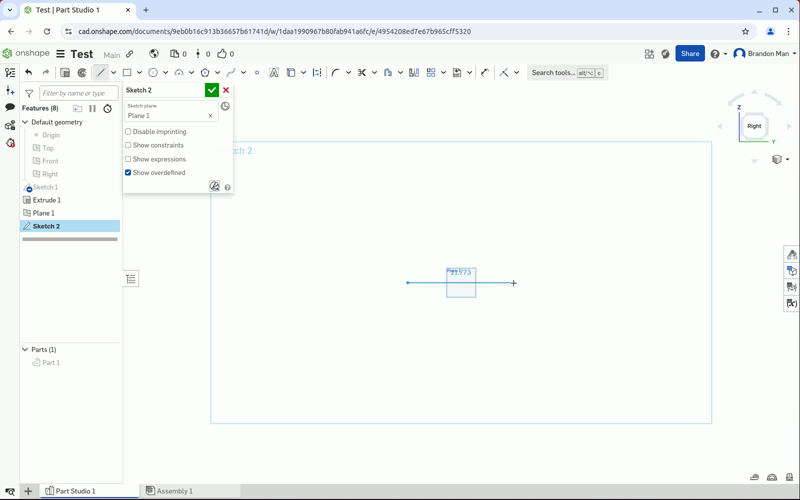
click(513, 282)
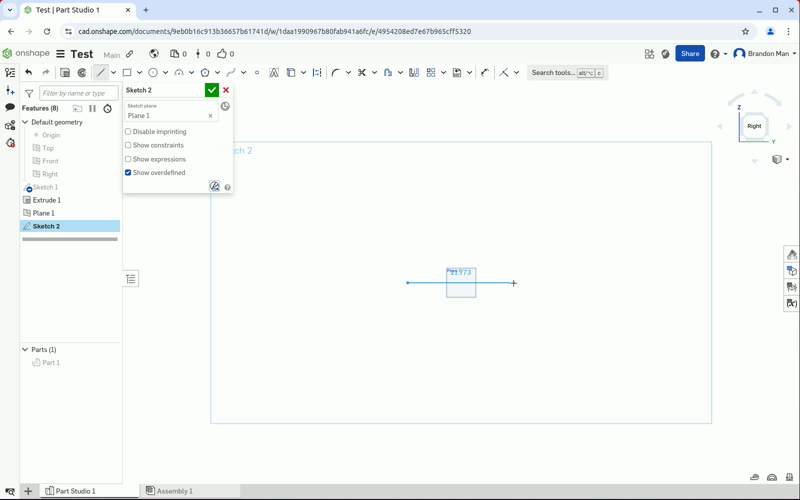
key_up(shift)
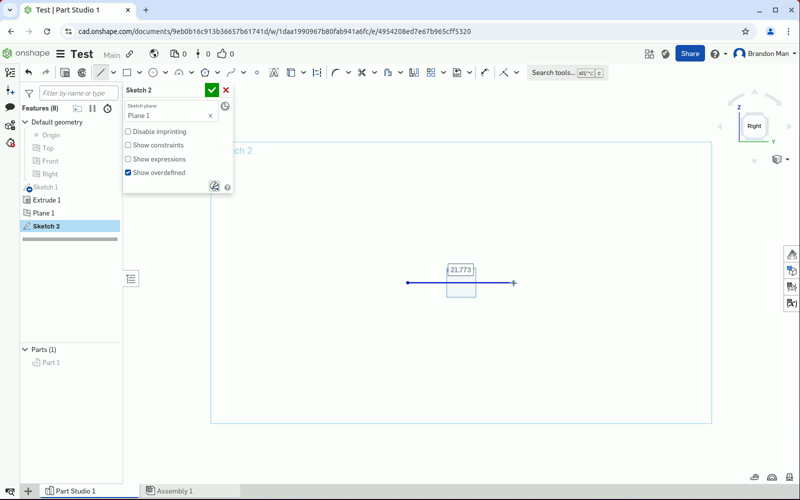
key_down(shift)
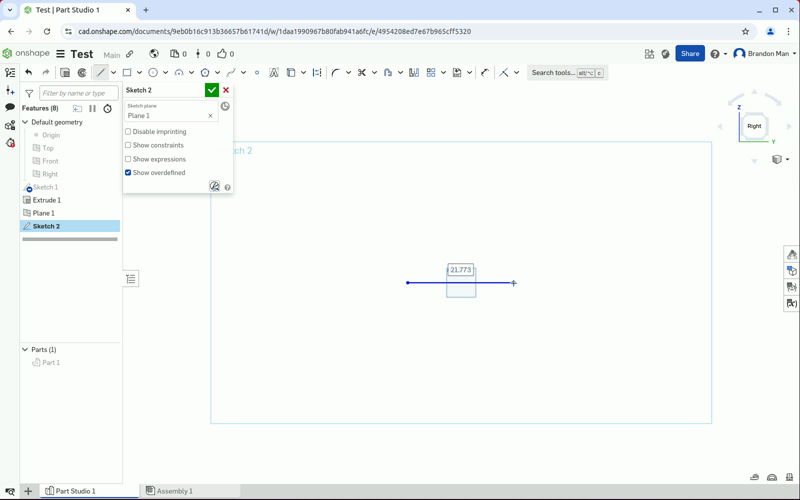
mouse_move(543, 282)
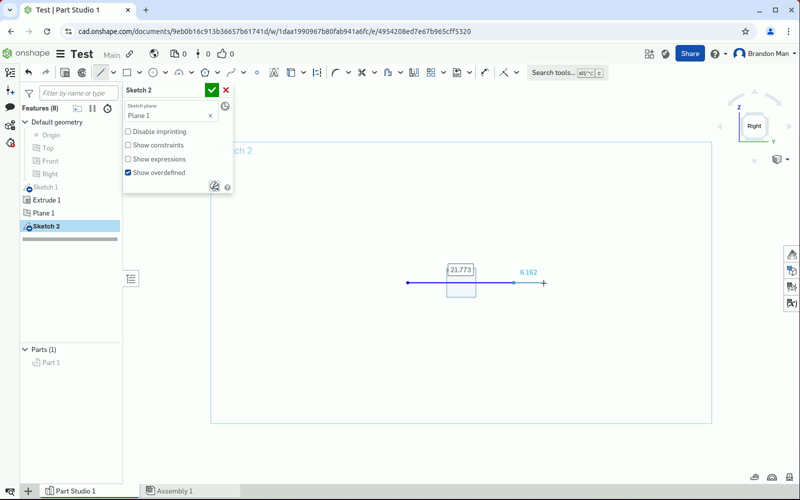
mouse_move(513, 260)
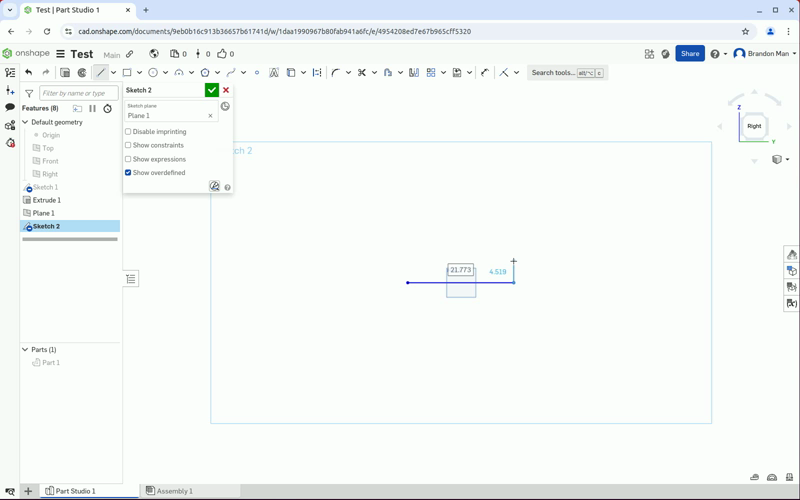
click(513, 260)
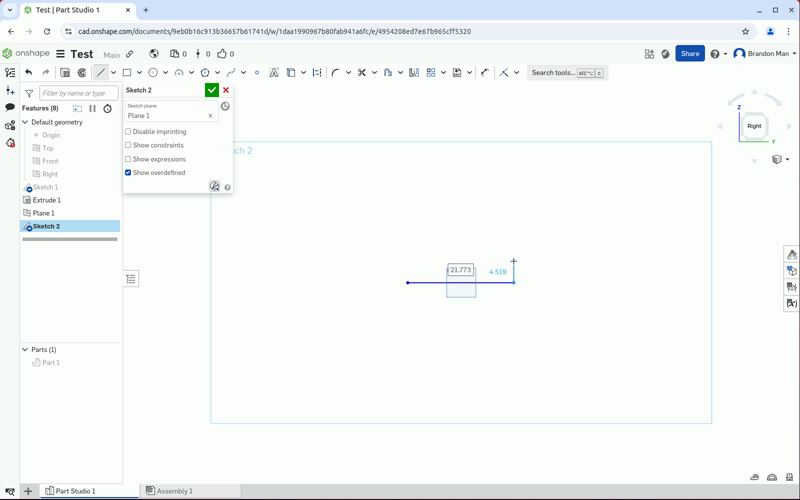
key_up(shift)
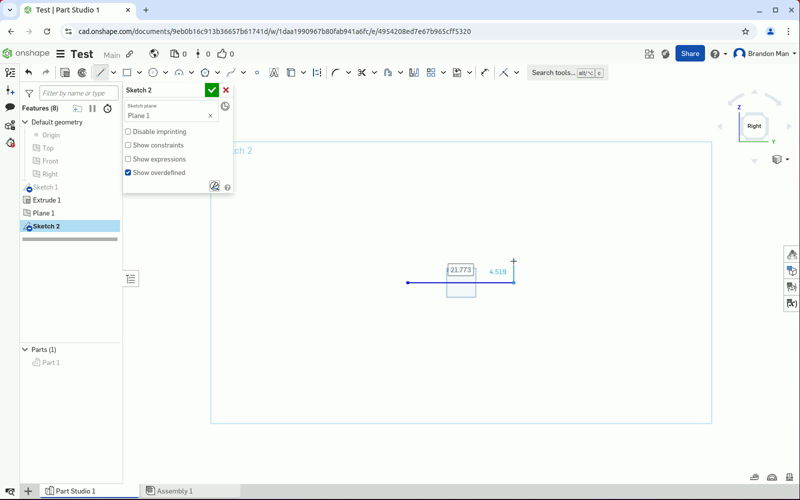
key_down(shift)
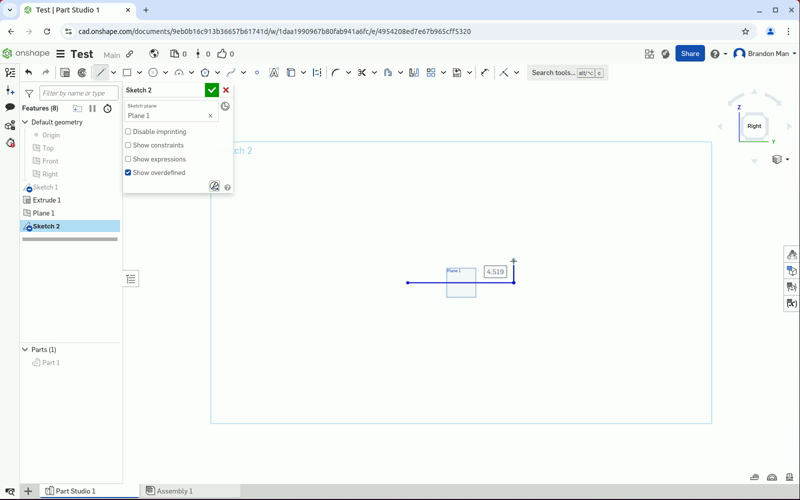
mouse_move(407, 260)
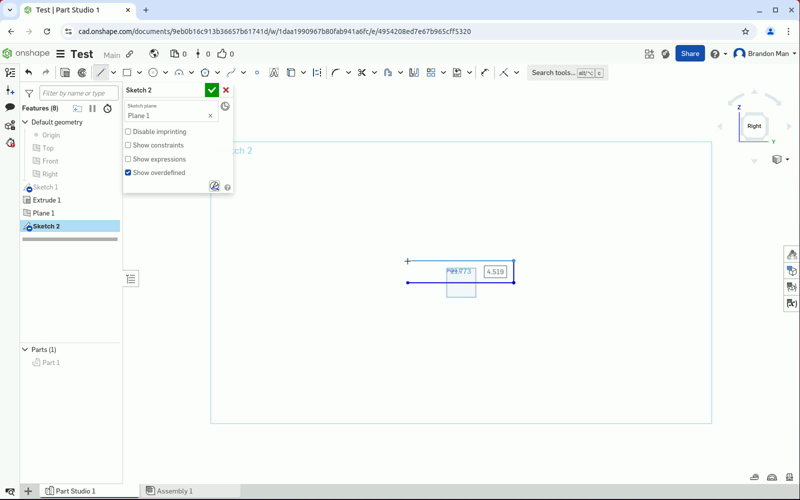
click(407, 260)
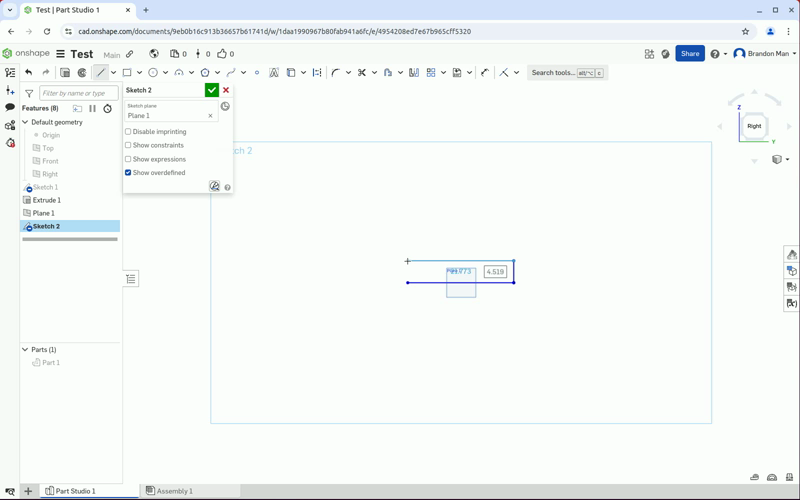
key_up(shift)
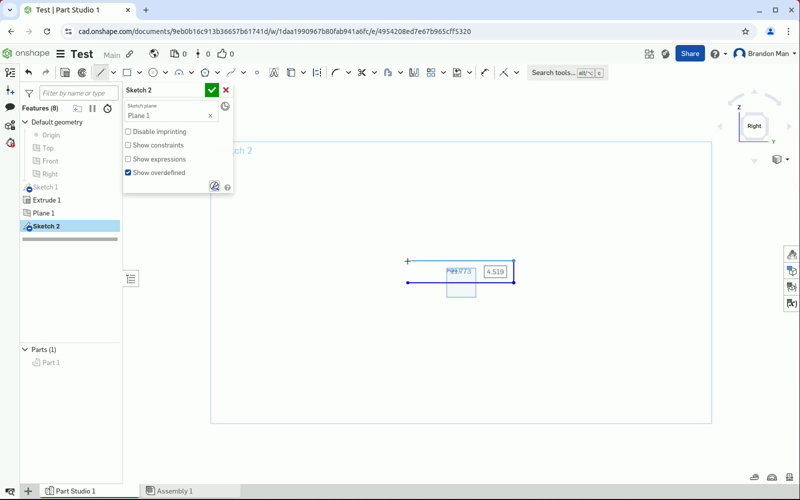
mouse_move(437, 260)
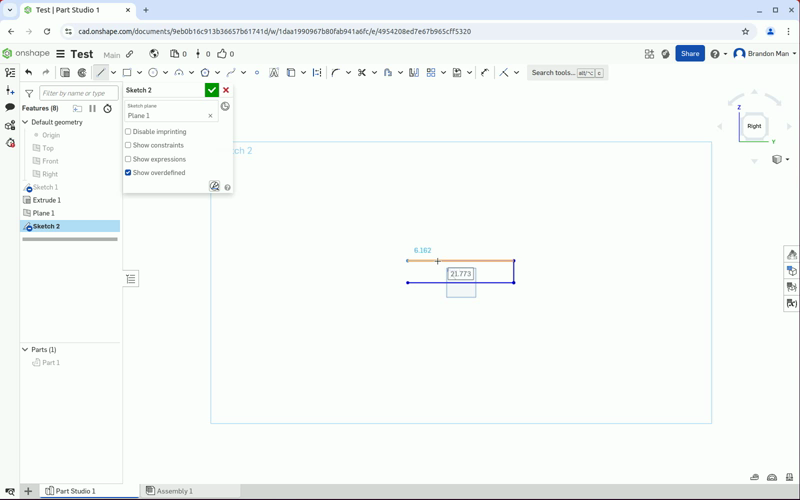
key_down(shift)
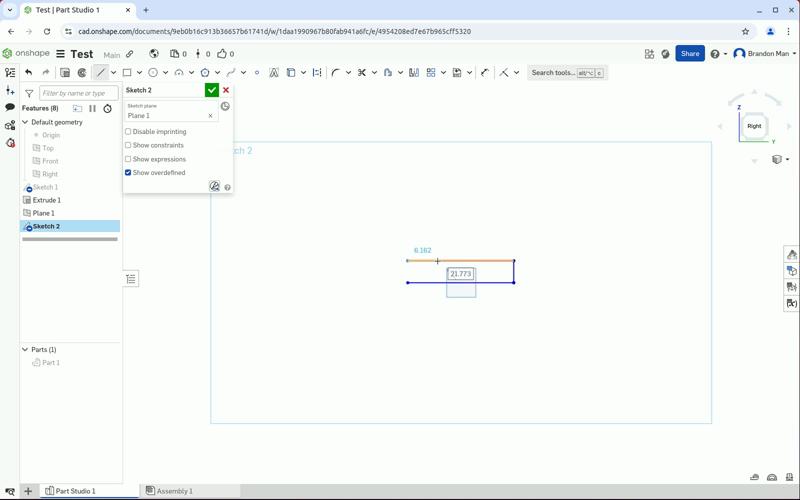
mouse_move(407, 282)
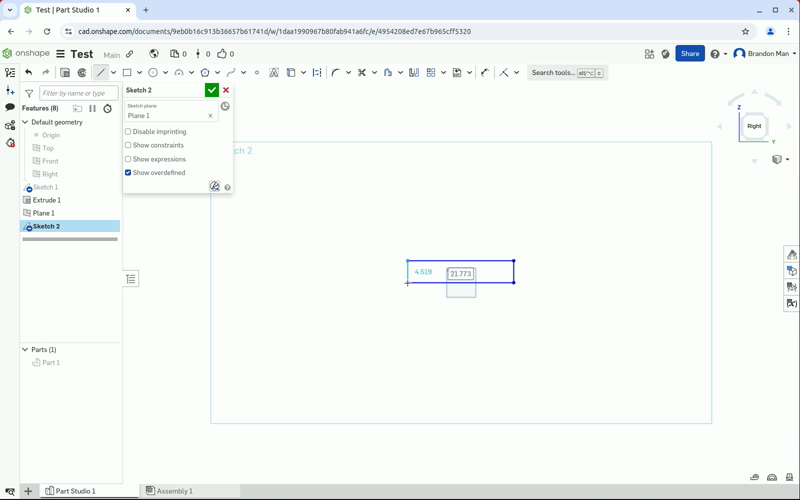
key_up(shift)
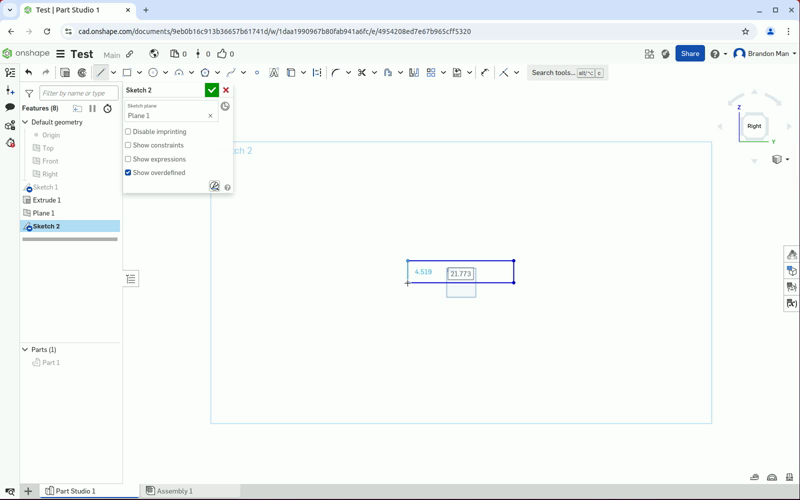
click(407, 282)
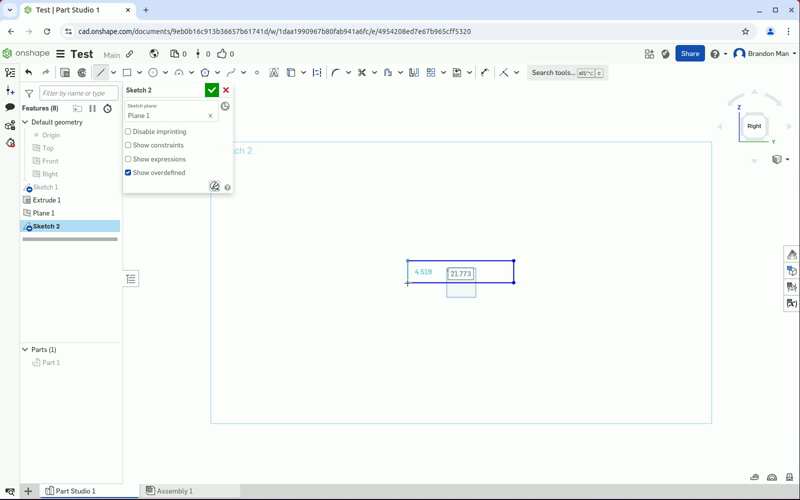
key(esc)
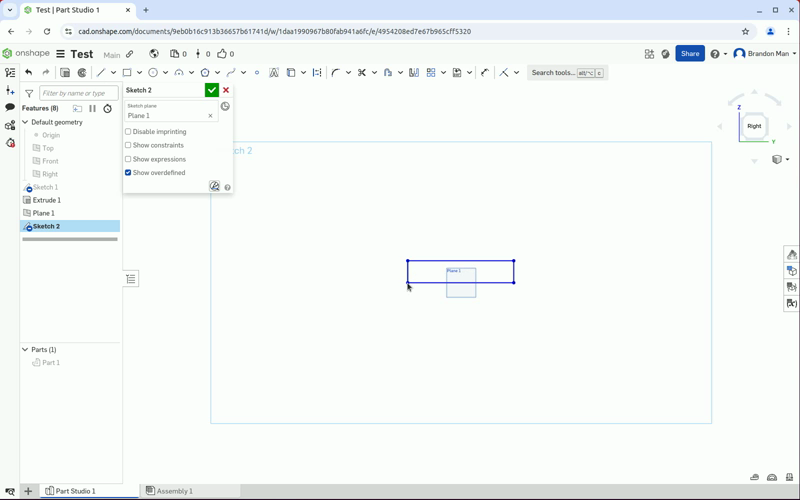
mouse_move(480, 267)
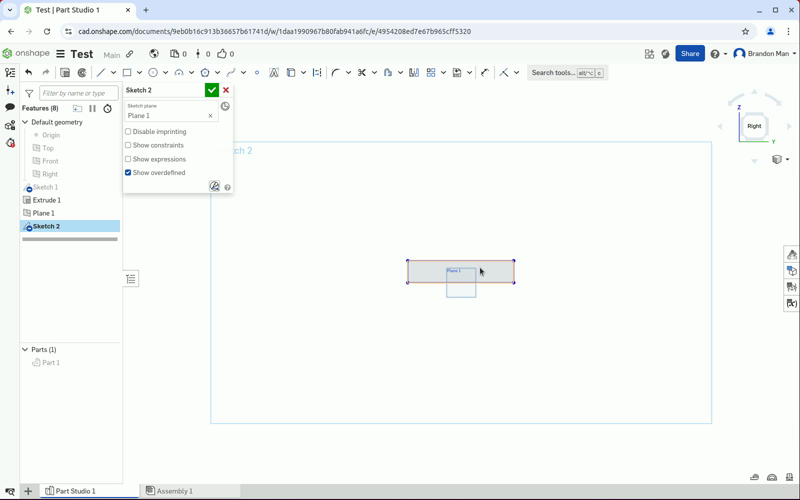
click(480, 267)
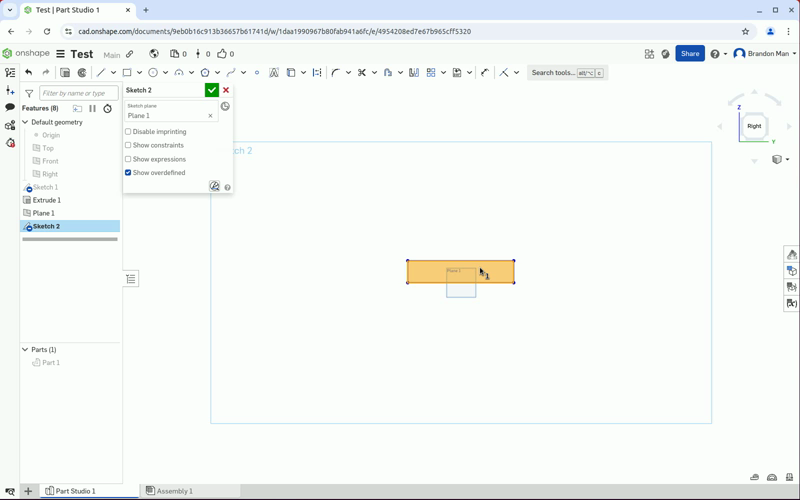
mouse_move(73, 352)
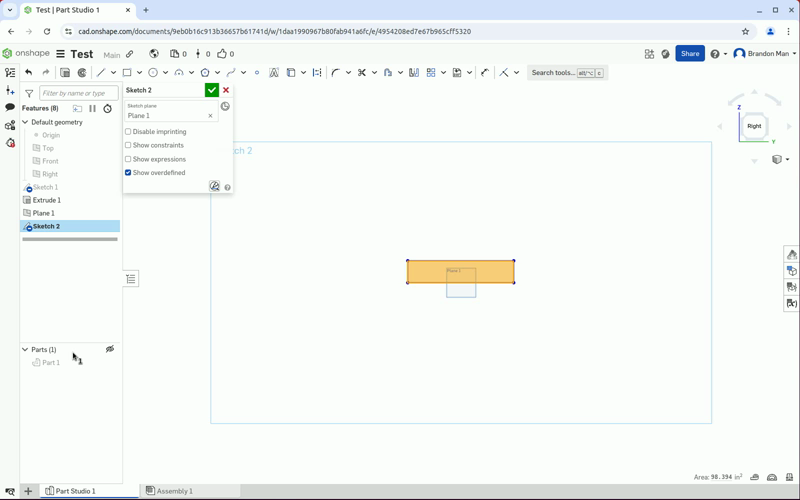
key(shift+y)
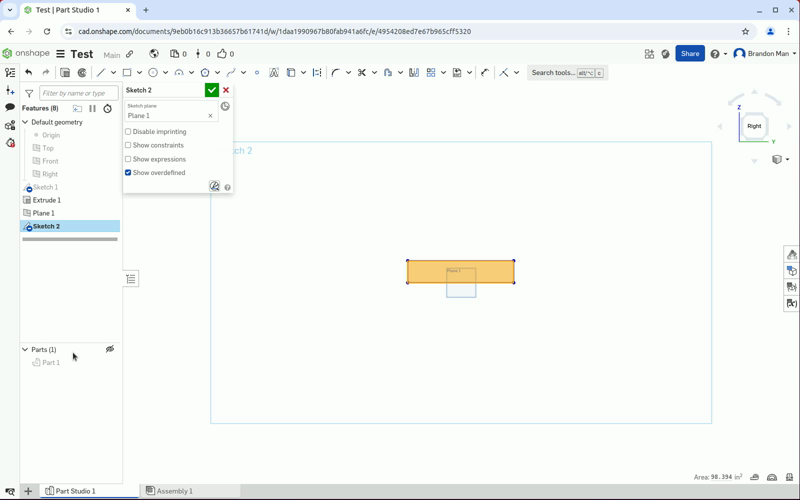
key(shift+e)
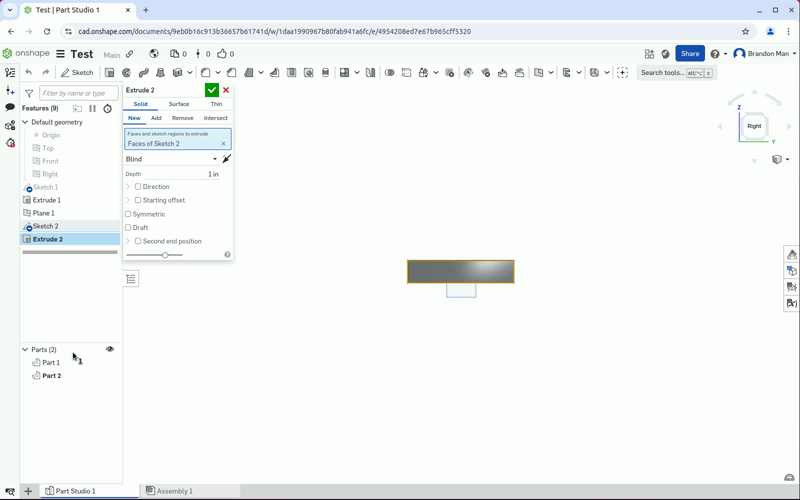
mouse_move(143, 106)
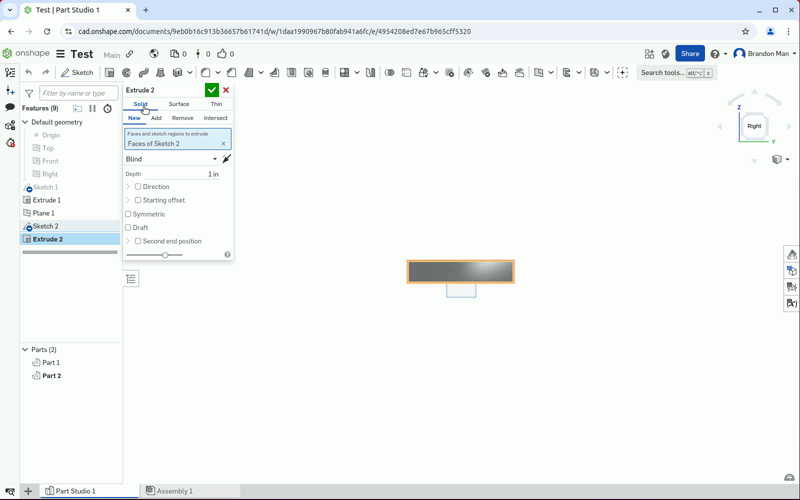
click(143, 106)
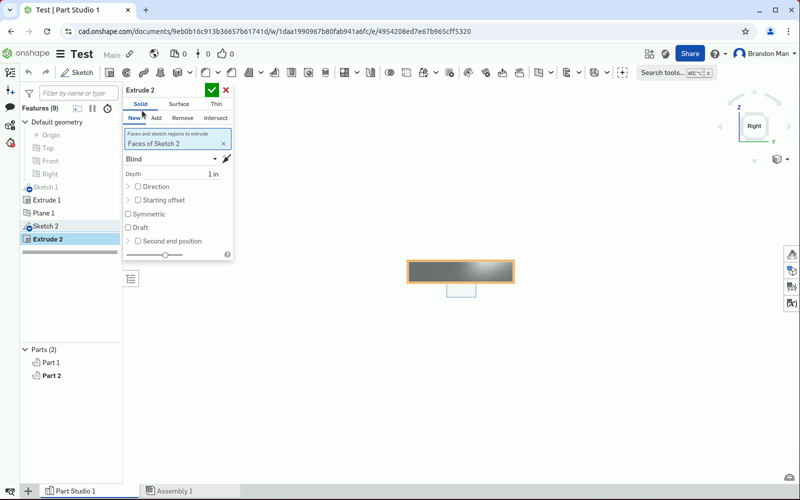
mouse_move(137, 120)
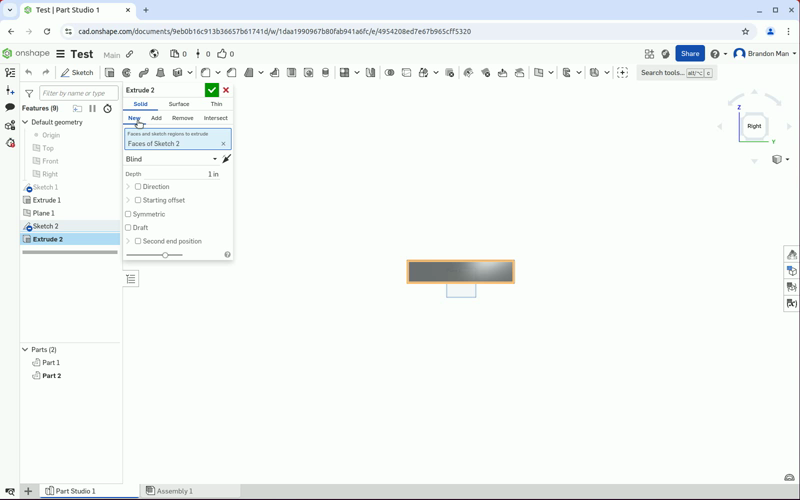
click(137, 120)
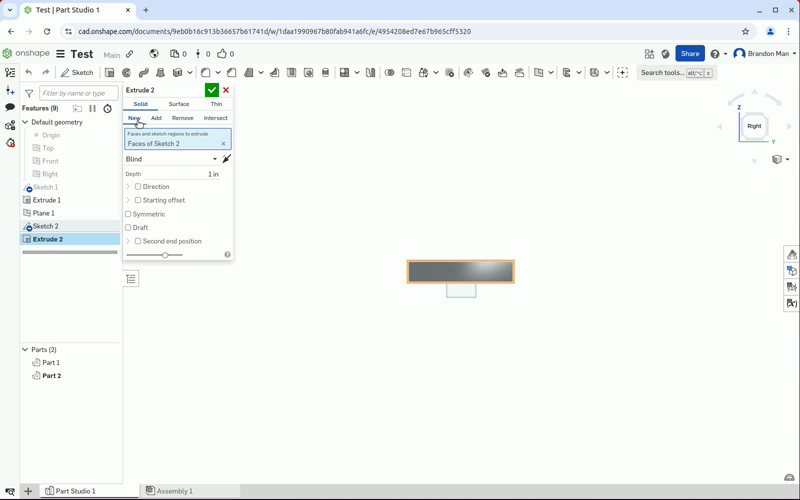
key(tab, 4)
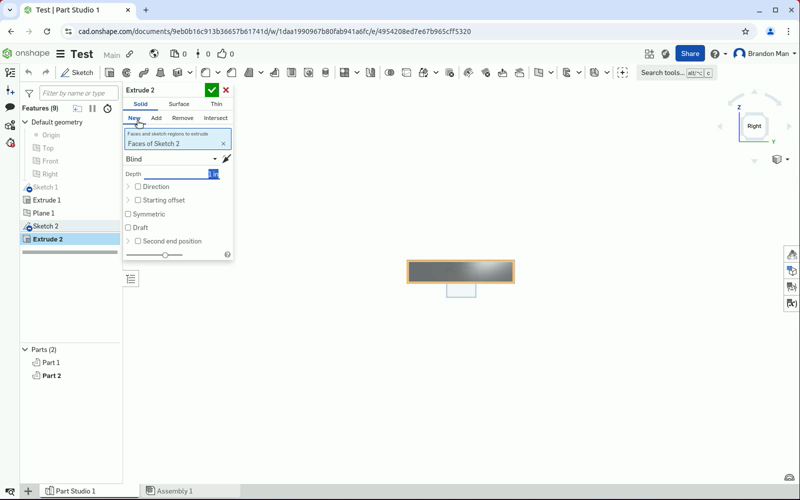
text(0.722)
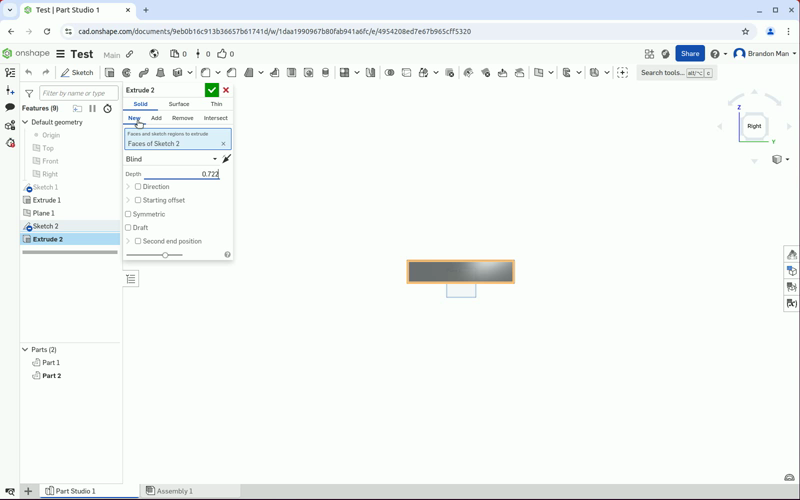
key(enter)
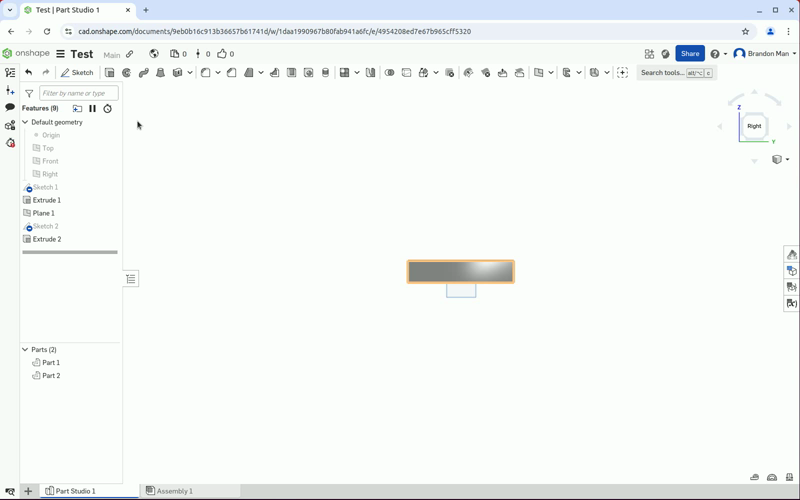
key(shift+h)
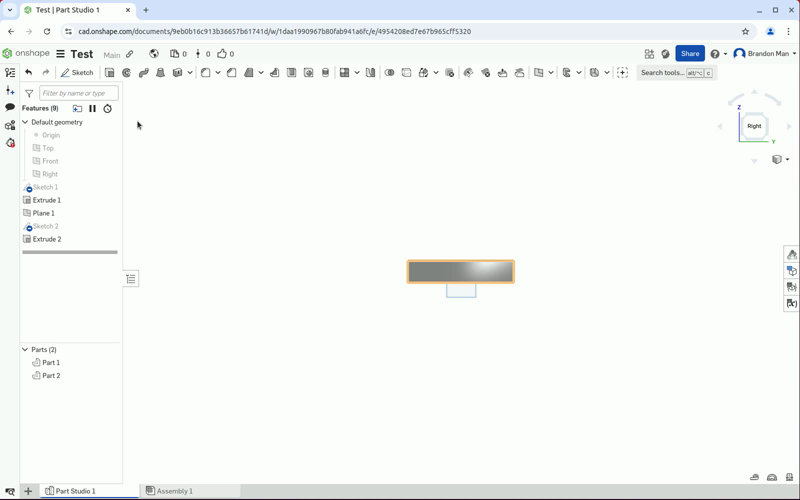
key(shift+h)
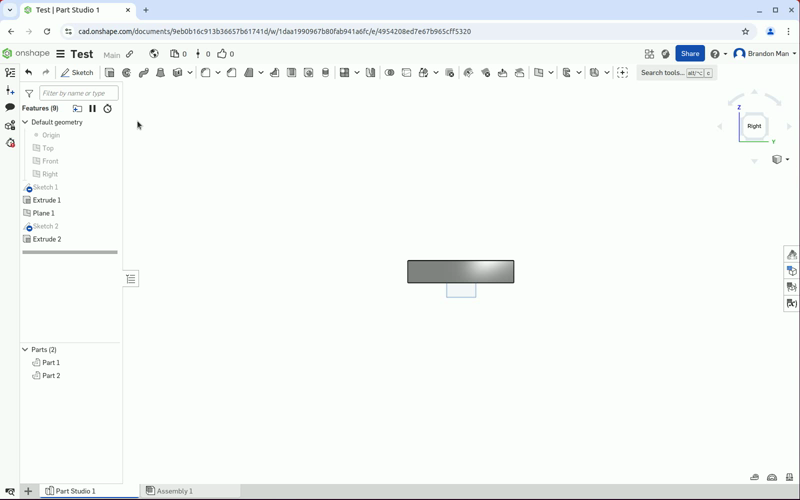
mouse_move(73, 189)
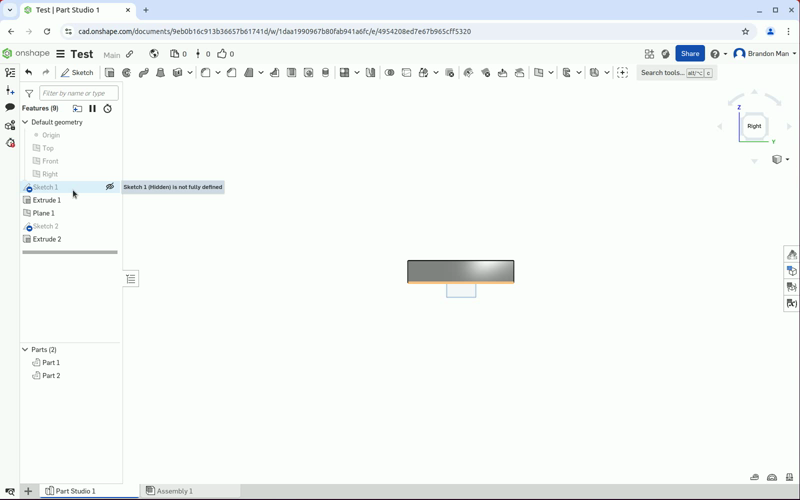
click(73, 189)
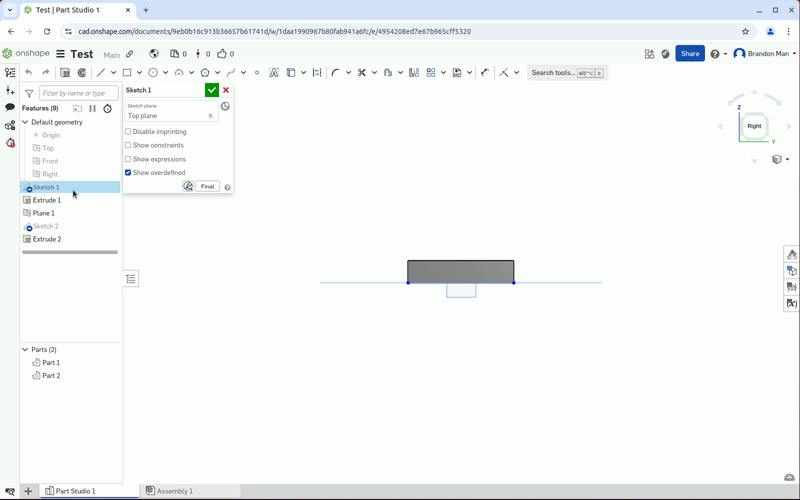
mouse_move(229, 92)
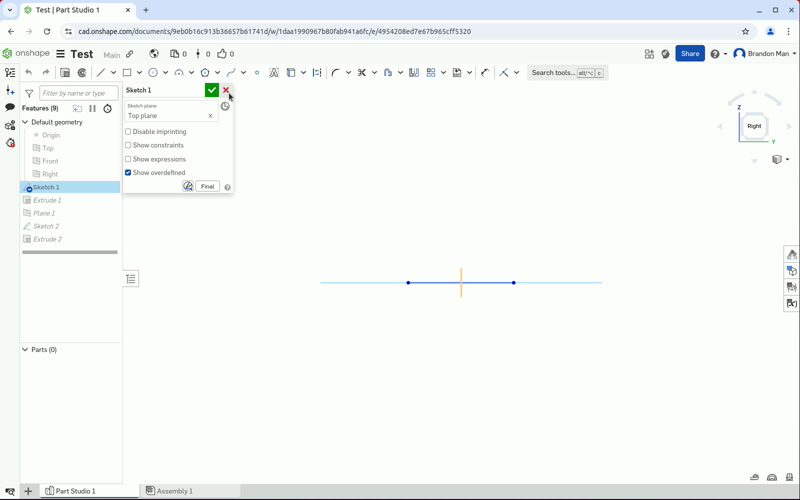
click(229, 92)
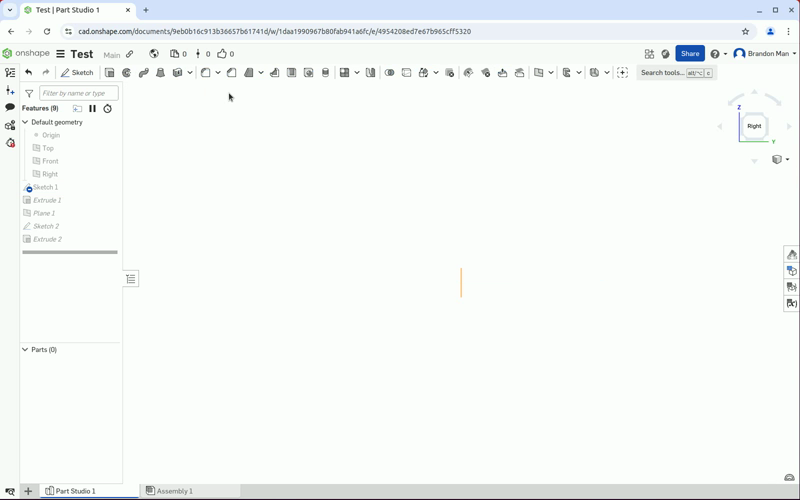
key(shift+s)
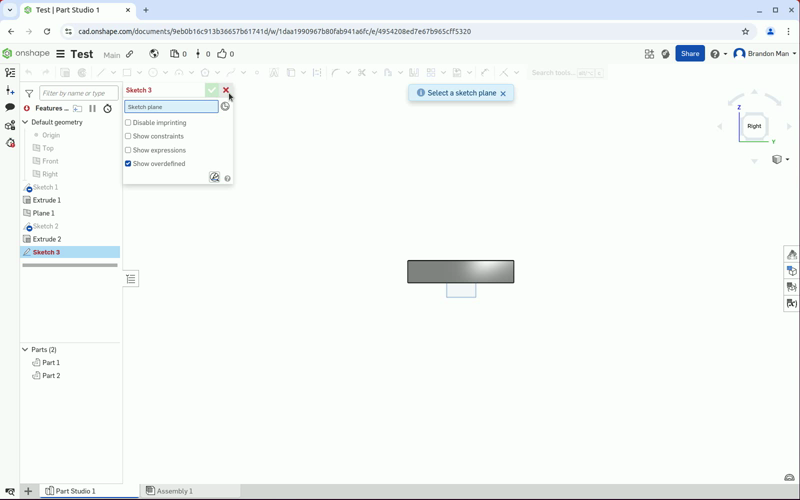
mouse_move(73, 215)
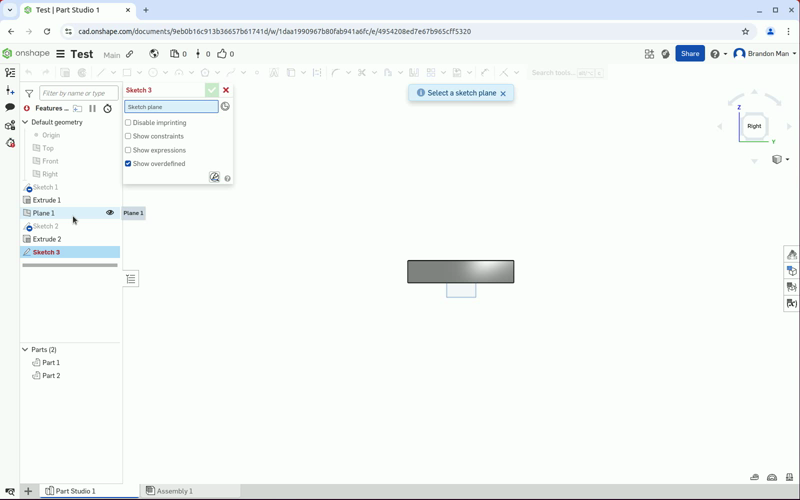
click(73, 215)
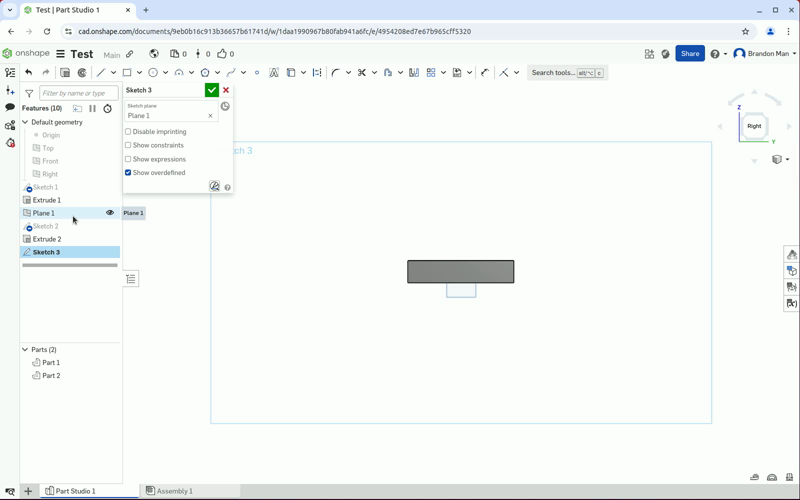
mouse_move(73, 352)
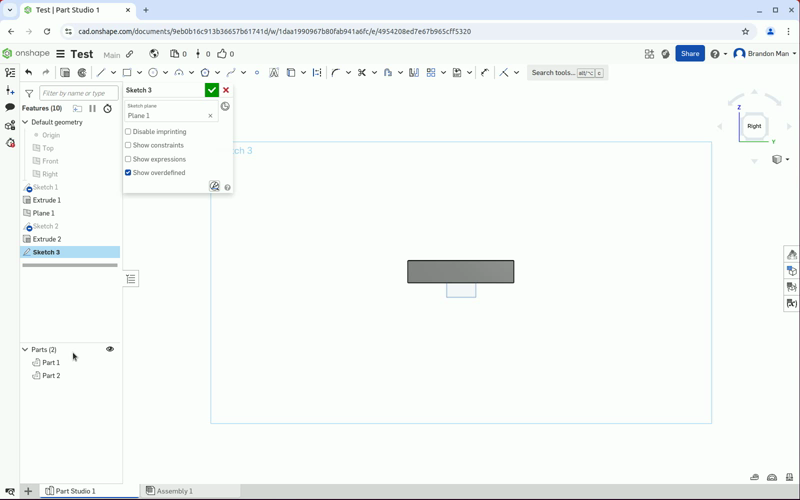
key(y)
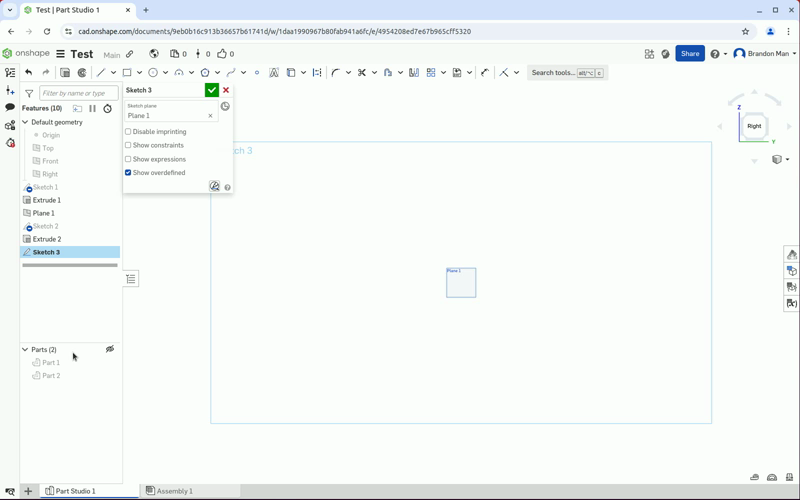
key(l)
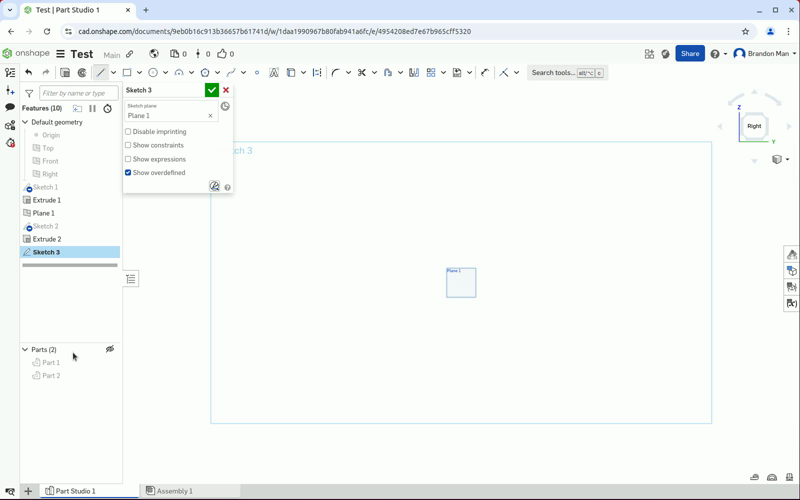
key_down(shift)
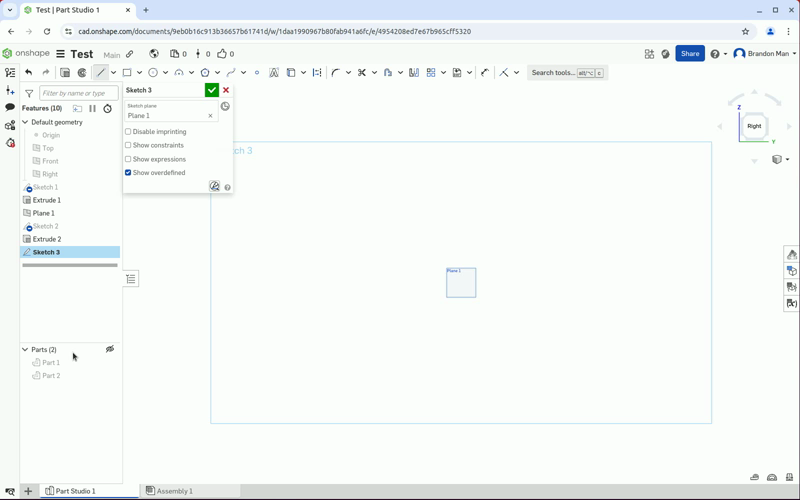
mouse_move(407, 260)
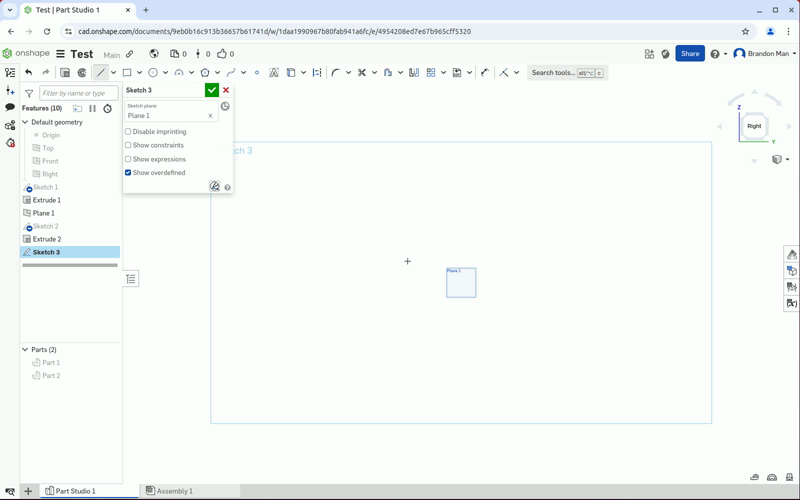
click(407, 260)
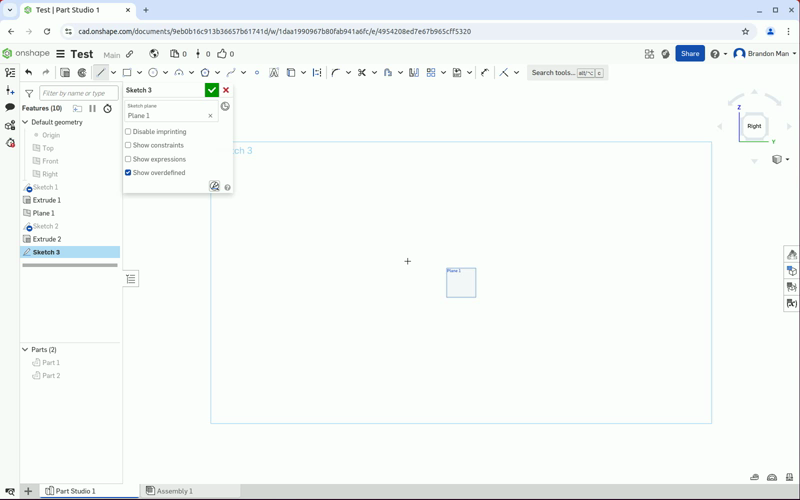
key_up(shift)
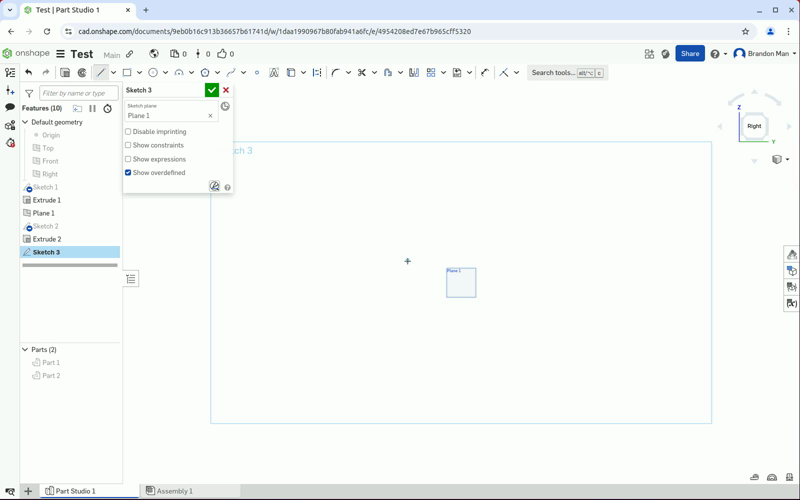
key_down(shift)
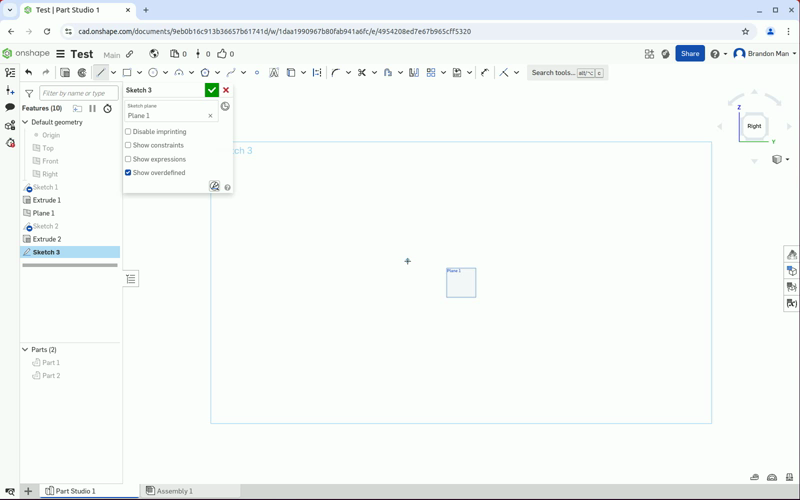
mouse_move(513, 260)
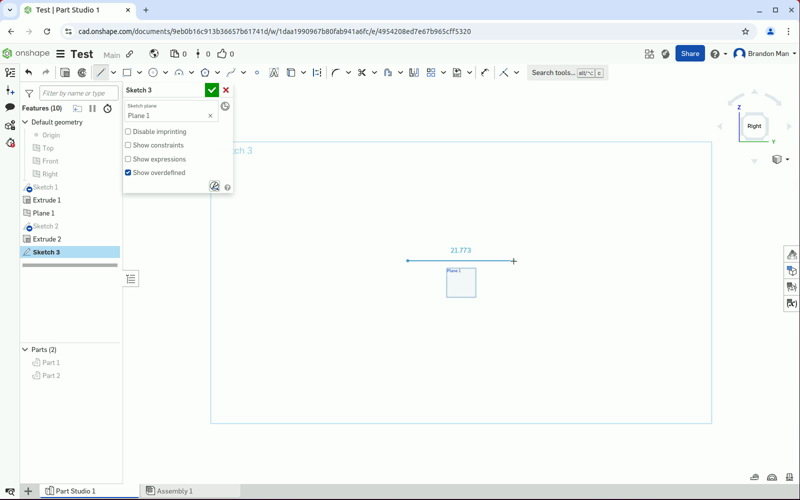
click(513, 260)
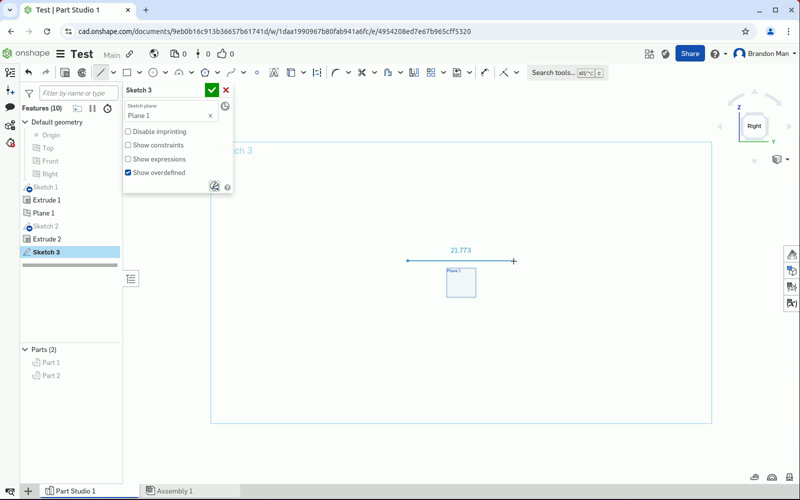
key_up(shift)
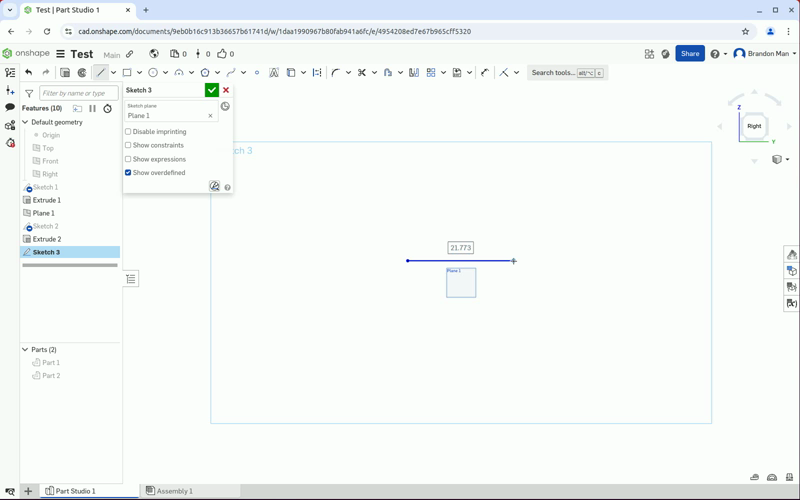
key_down(shift)
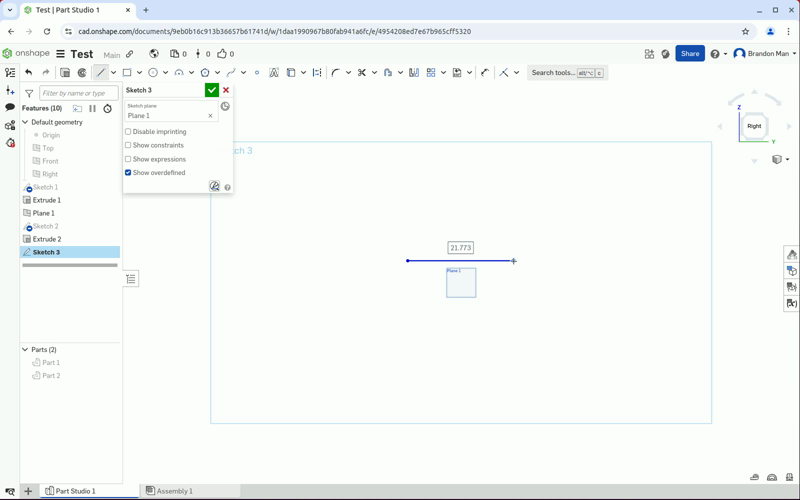
mouse_move(543, 260)
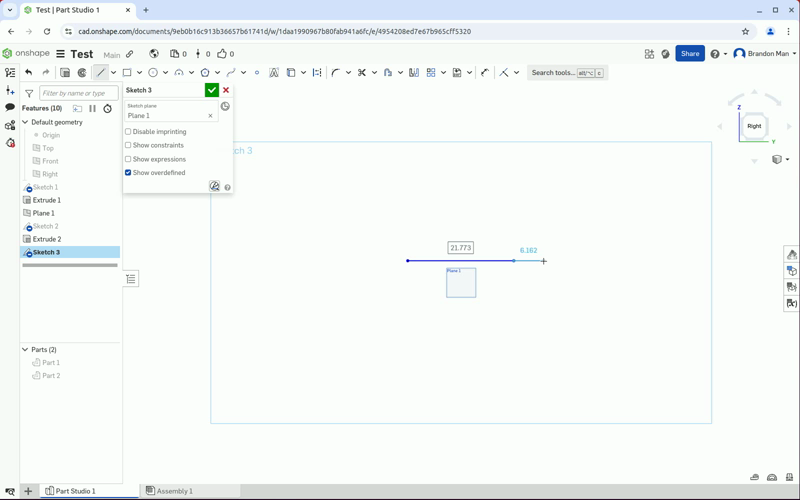
mouse_move(513, 257)
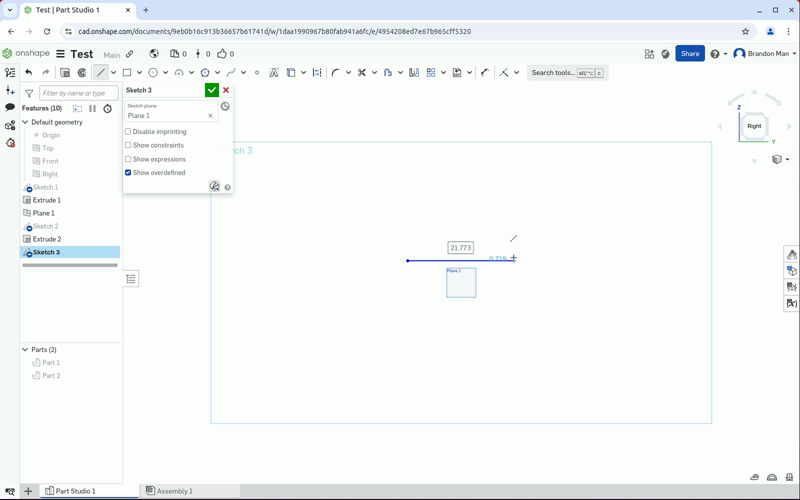
scroll(6)
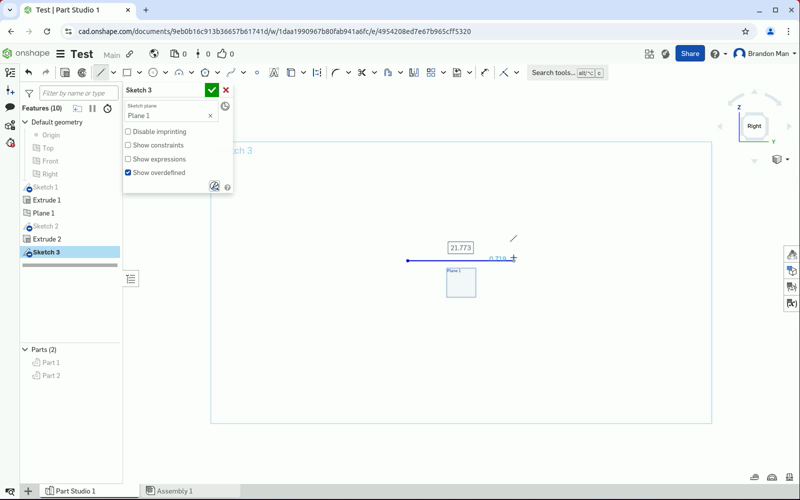
scroll(6)
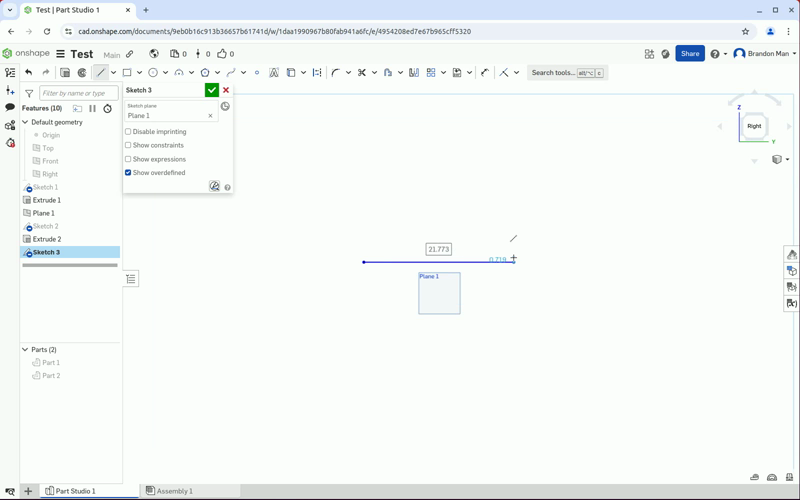
scroll(6)
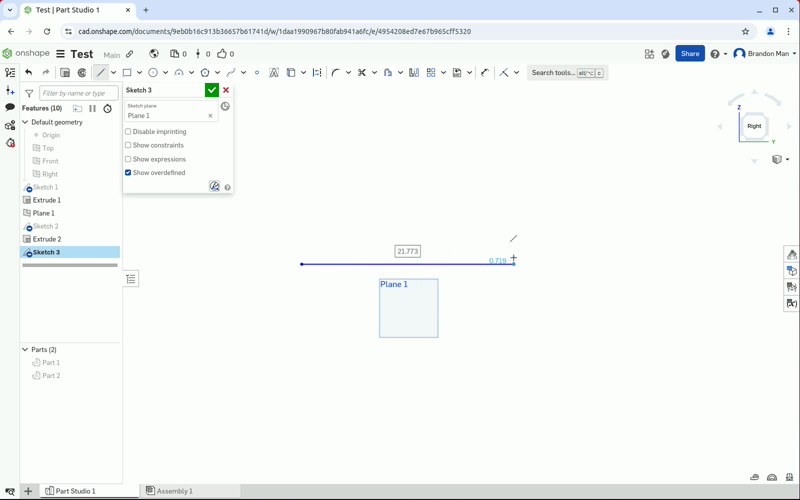
scroll(6)
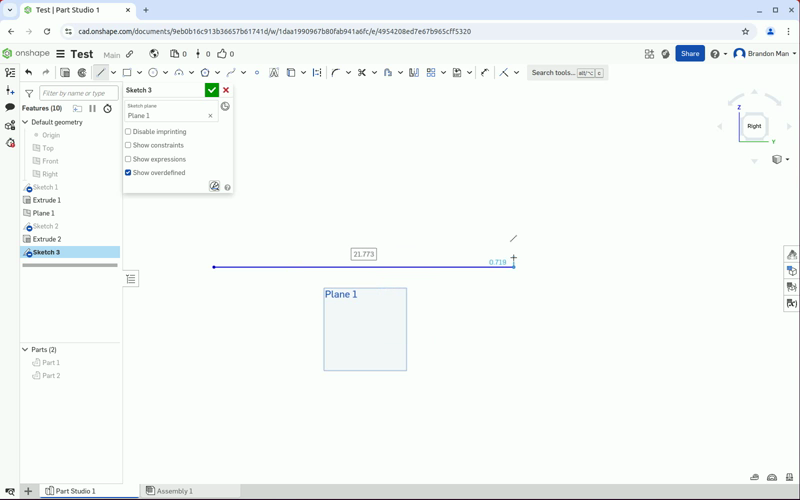
scroll(6)
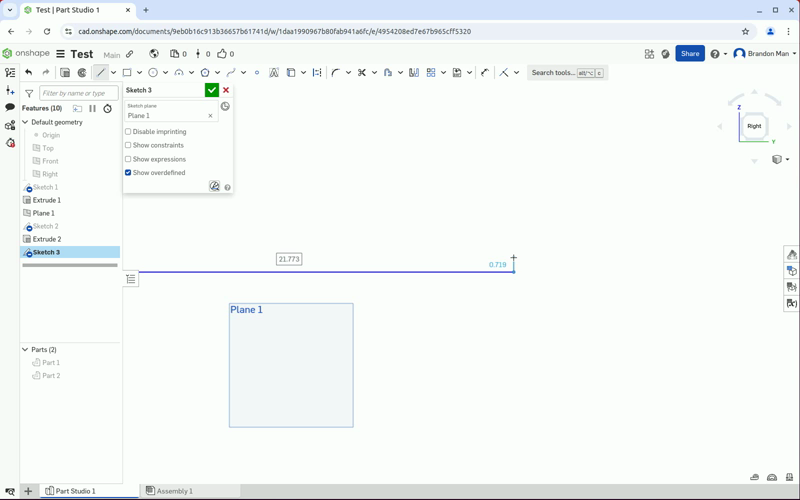
scroll(6)
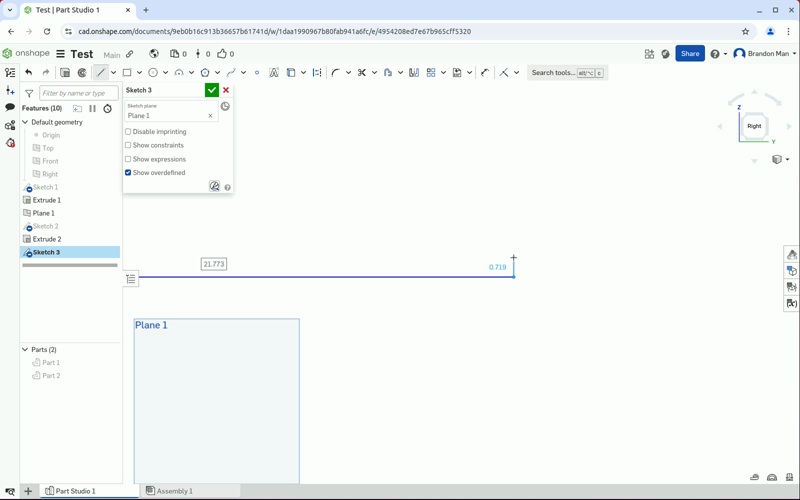
scroll(6)
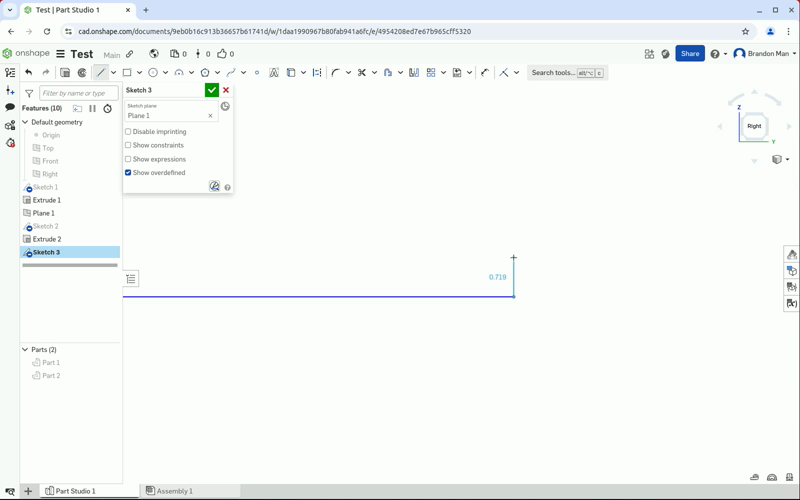
click(513, 257)
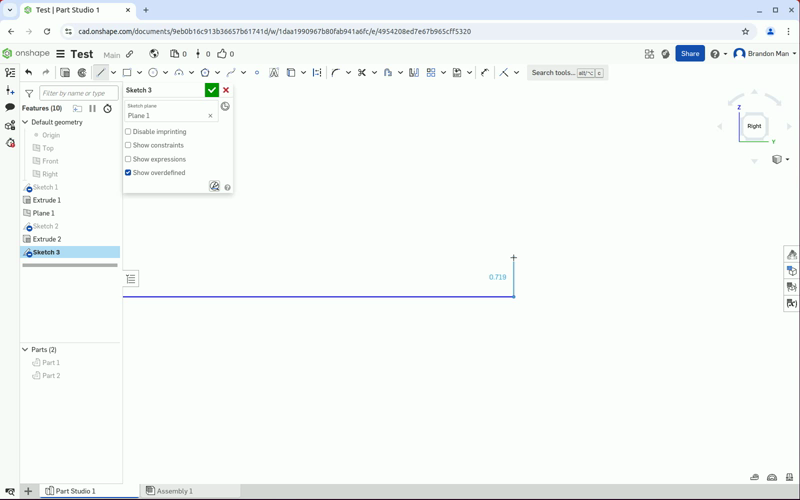
scroll(-6)
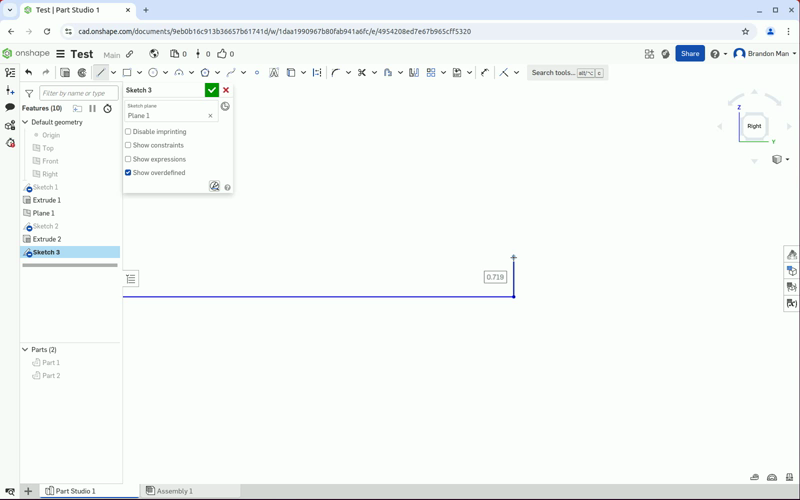
scroll(-6)
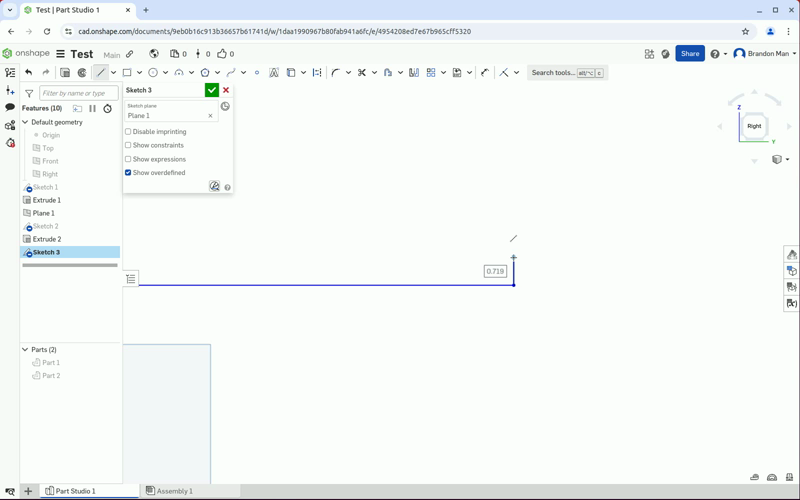
scroll(-6)
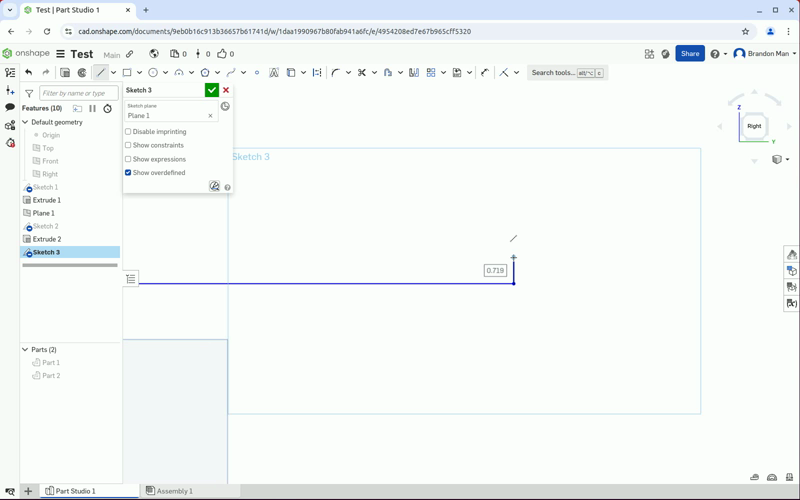
scroll(-6)
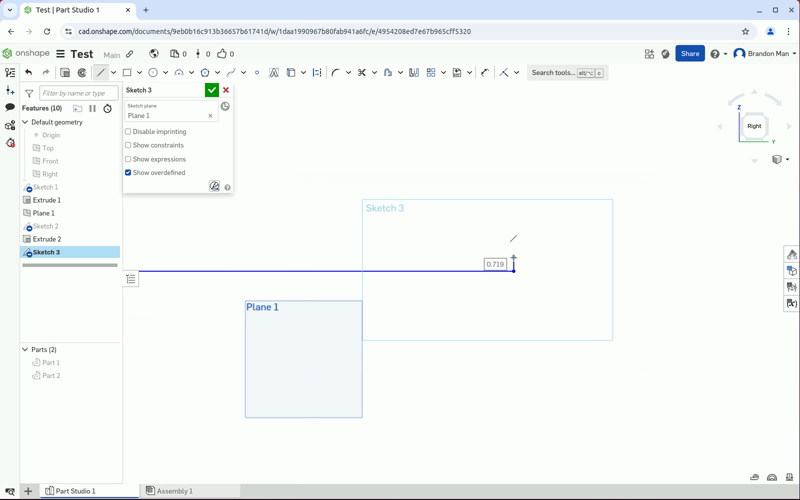
scroll(-6)
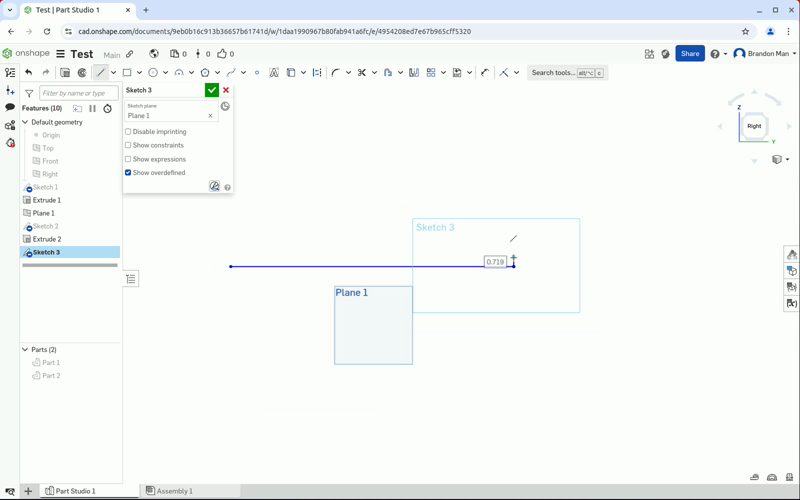
scroll(-6)
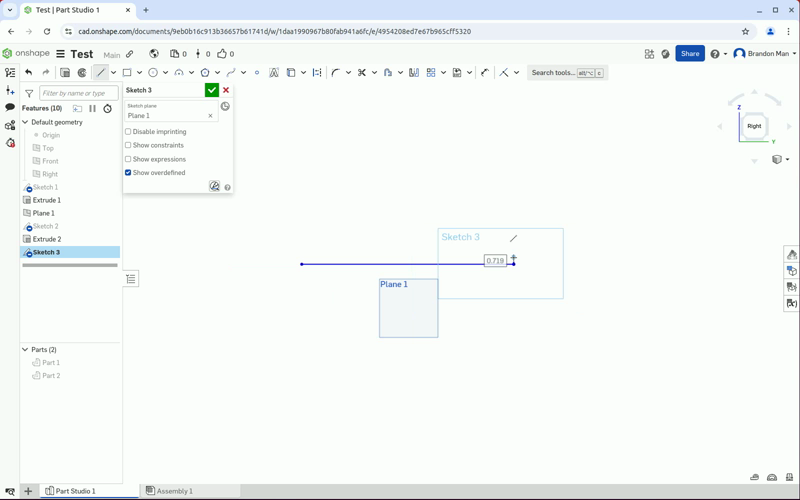
scroll(-6)
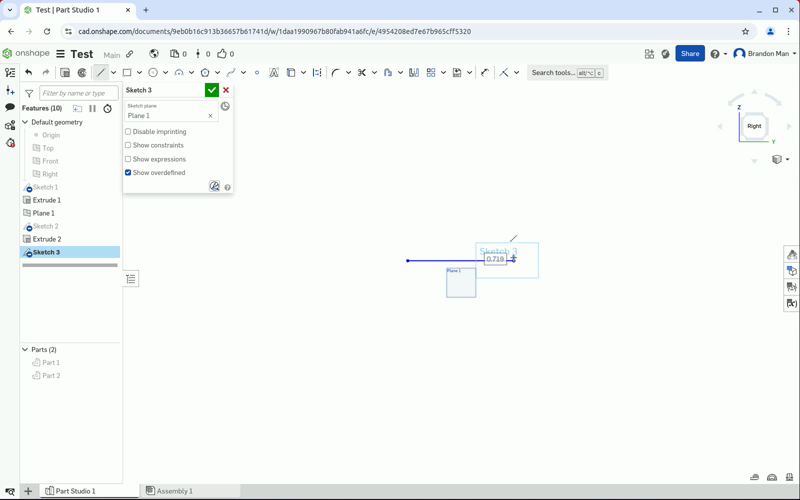
key_up(shift)
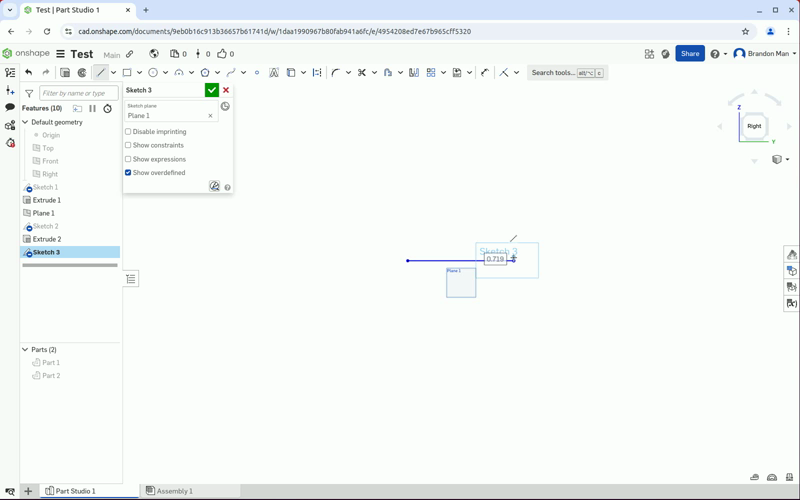
key_down(shift)
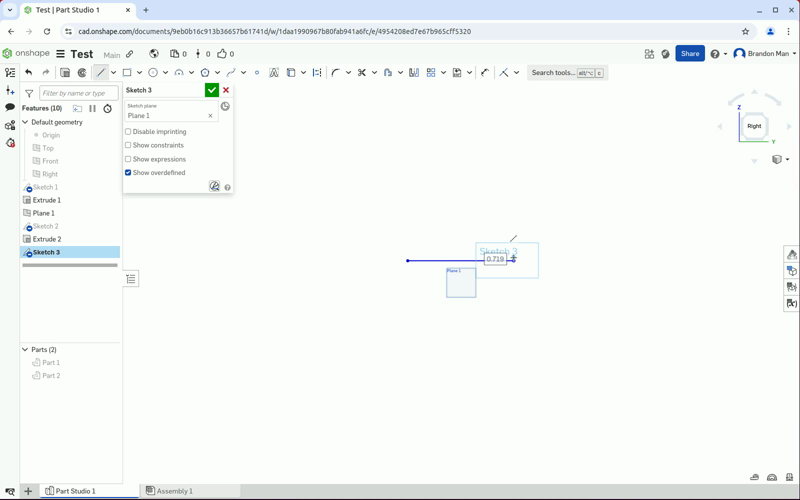
mouse_move(407, 257)
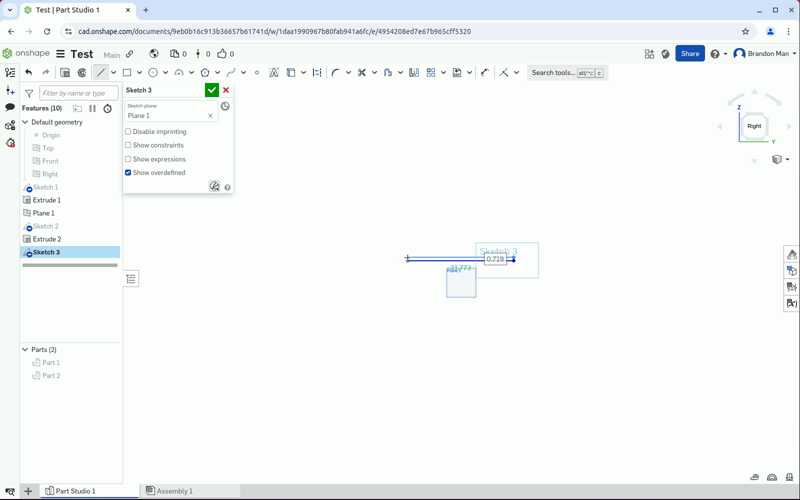
scroll(6)
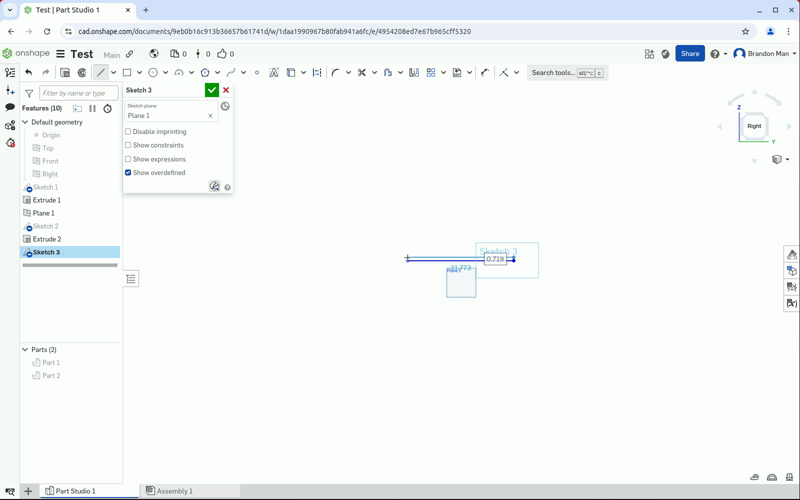
scroll(6)
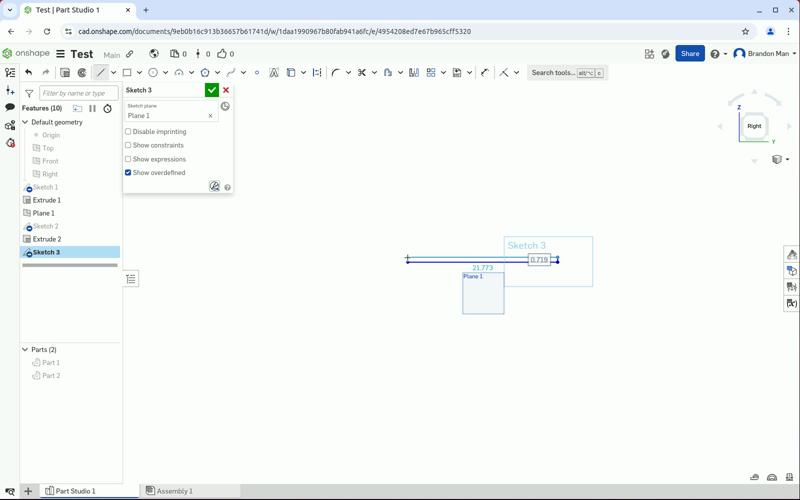
scroll(6)
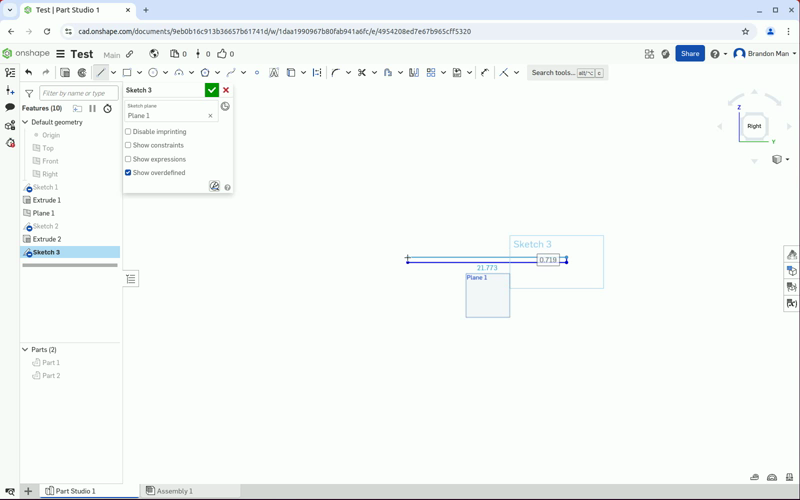
scroll(6)
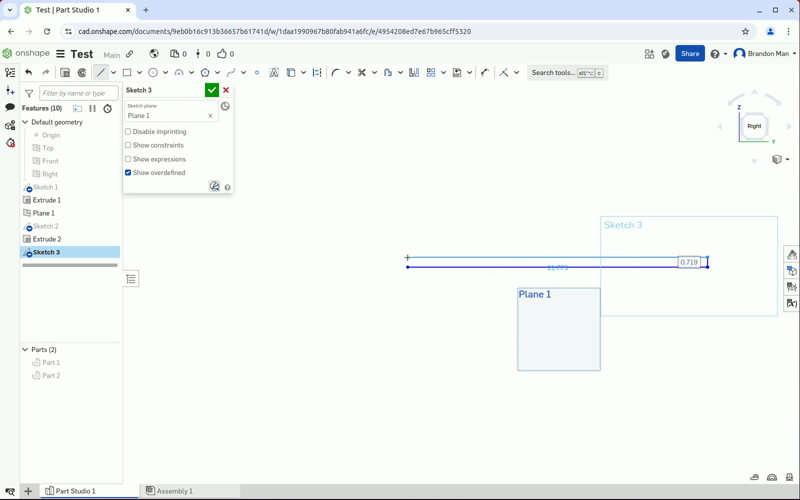
scroll(6)
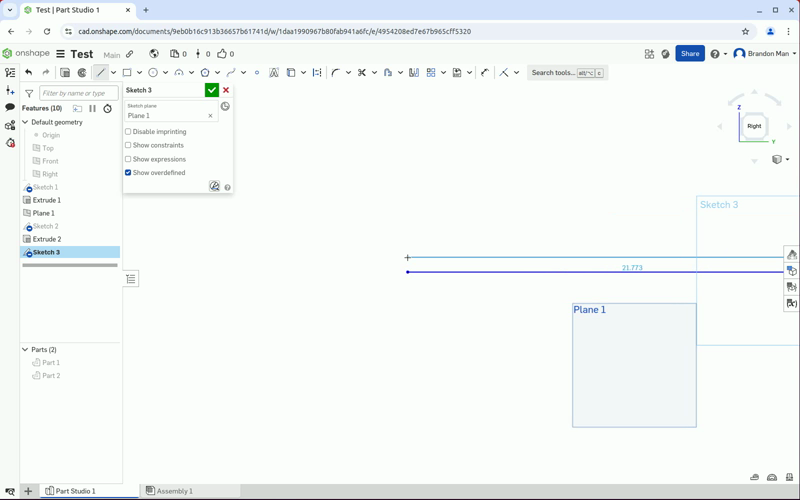
scroll(6)
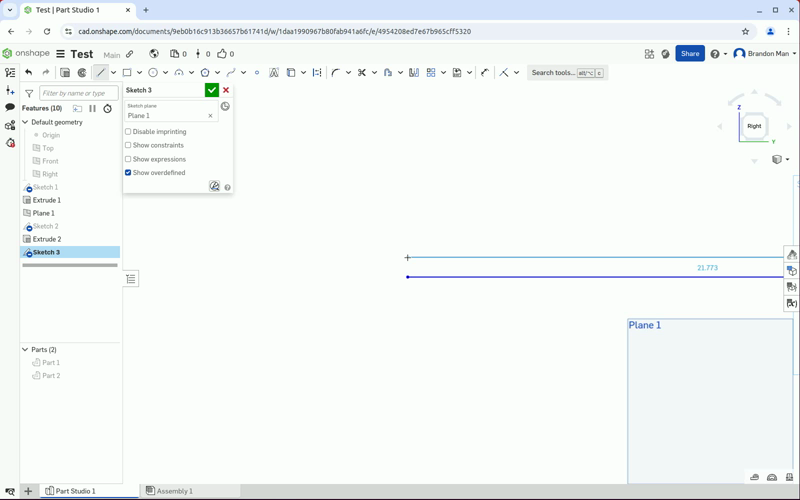
scroll(6)
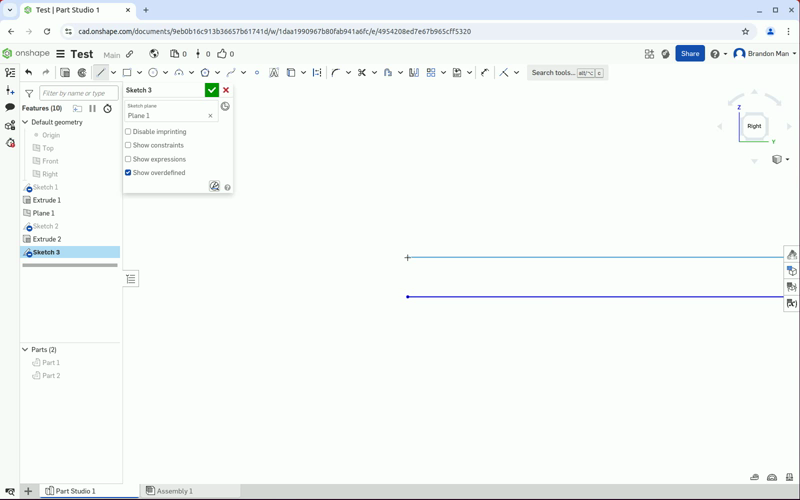
click(407, 257)
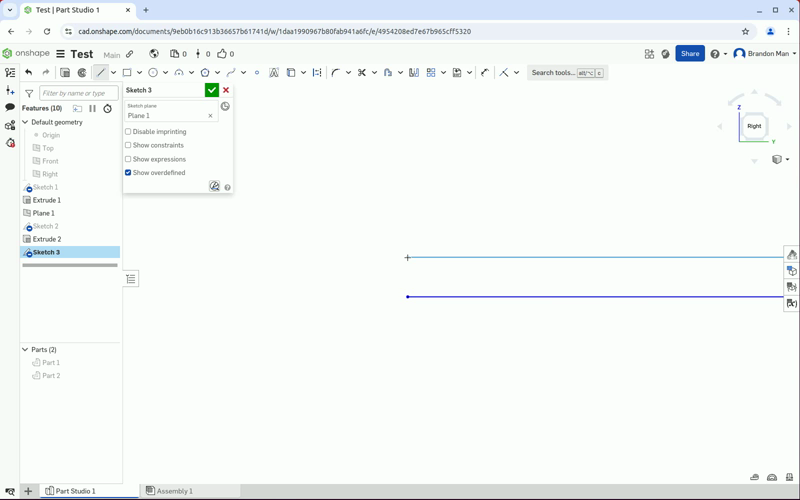
scroll(-6)
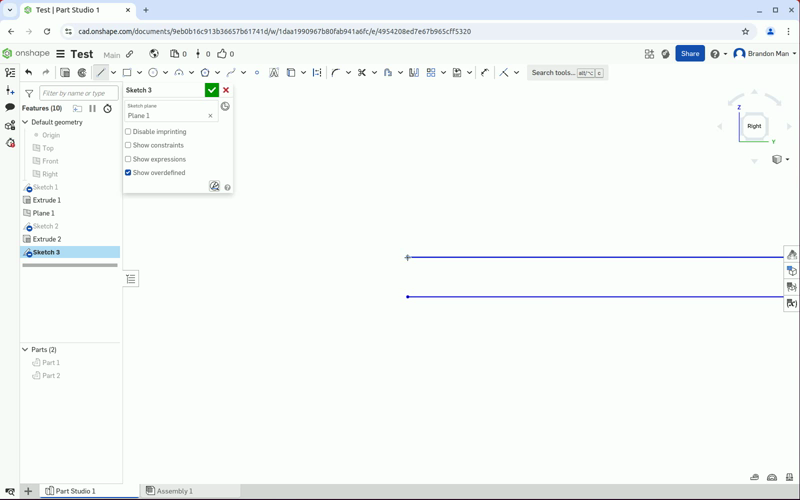
scroll(-6)
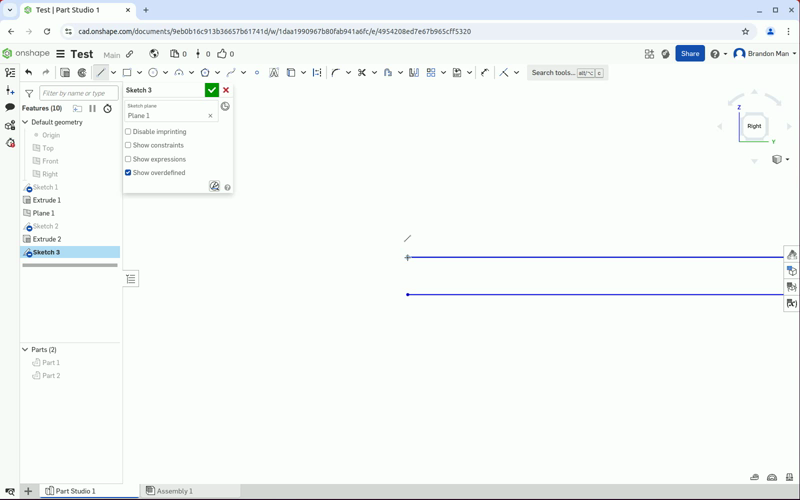
scroll(-6)
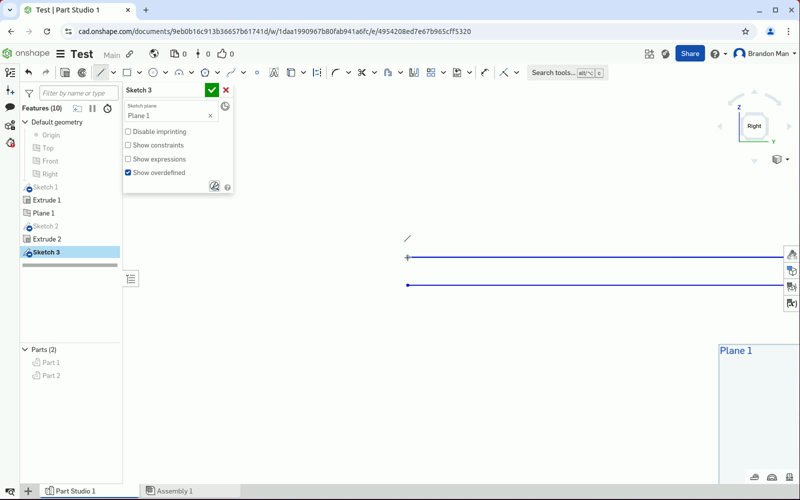
scroll(-6)
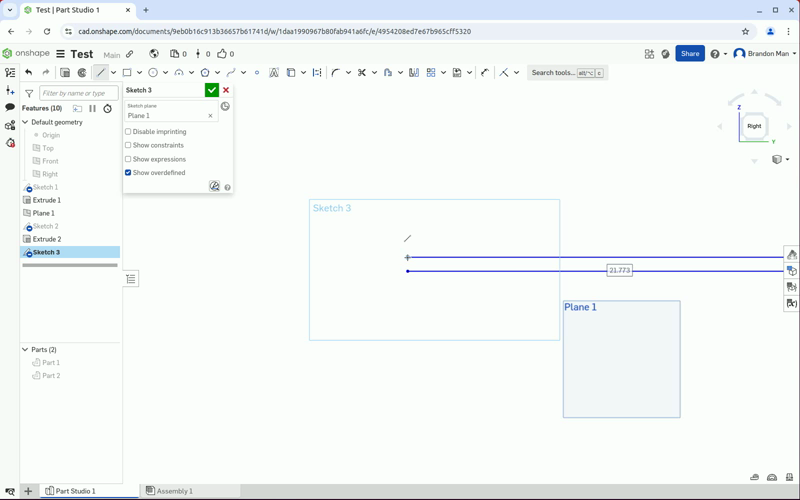
scroll(-6)
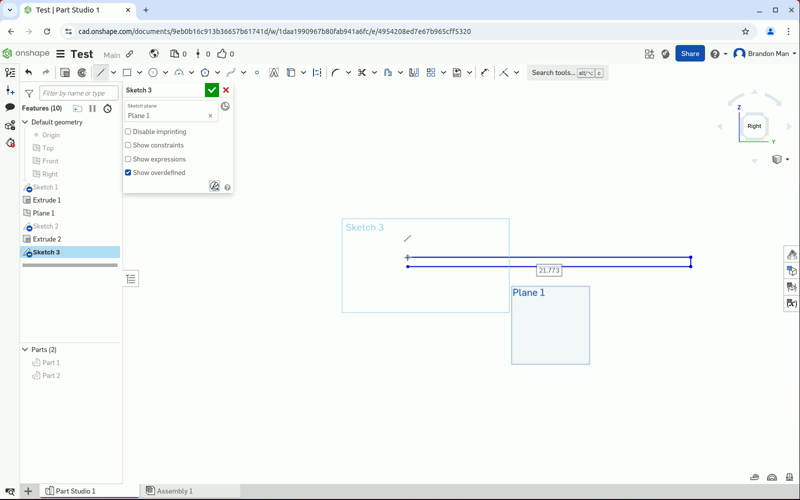
scroll(-6)
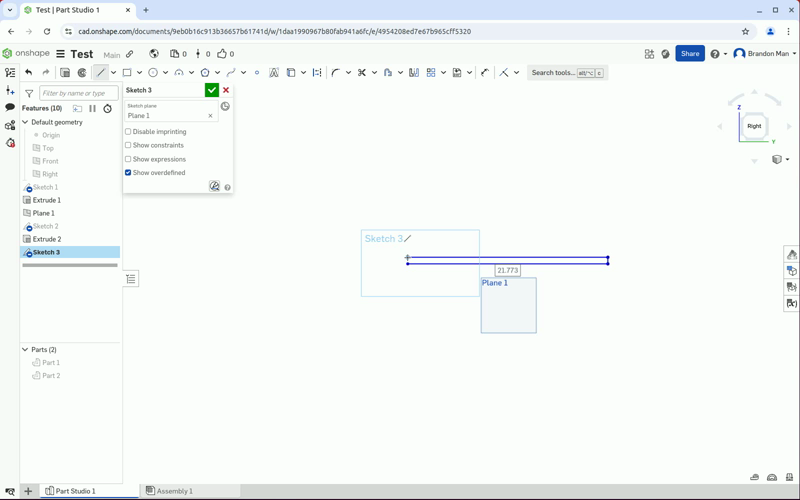
scroll(-6)
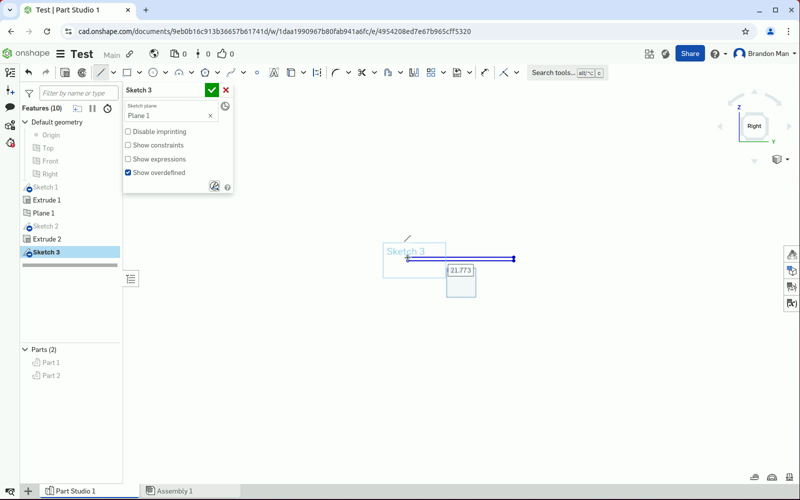
key_up(shift)
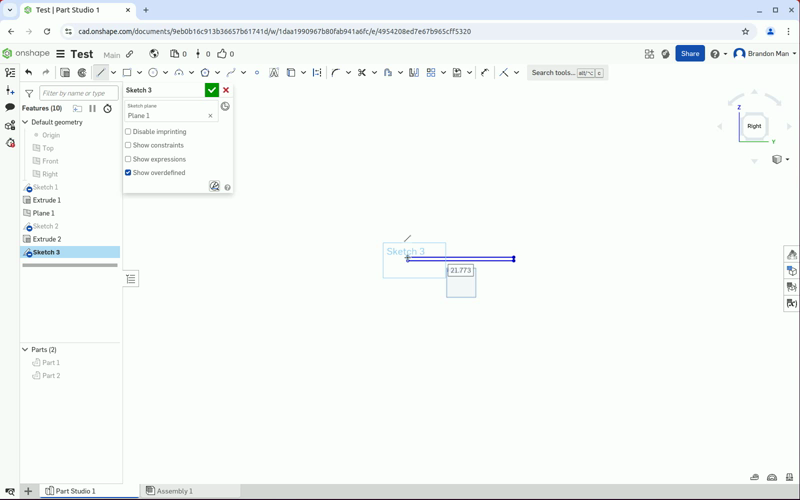
mouse_move(437, 257)
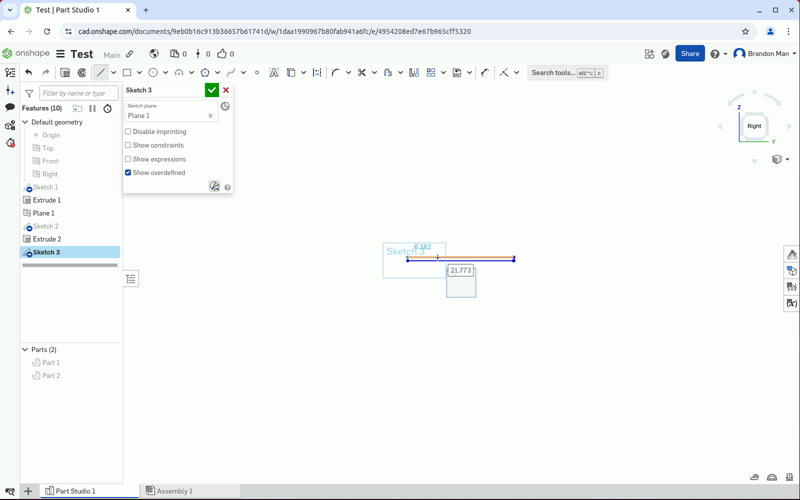
key_down(shift)
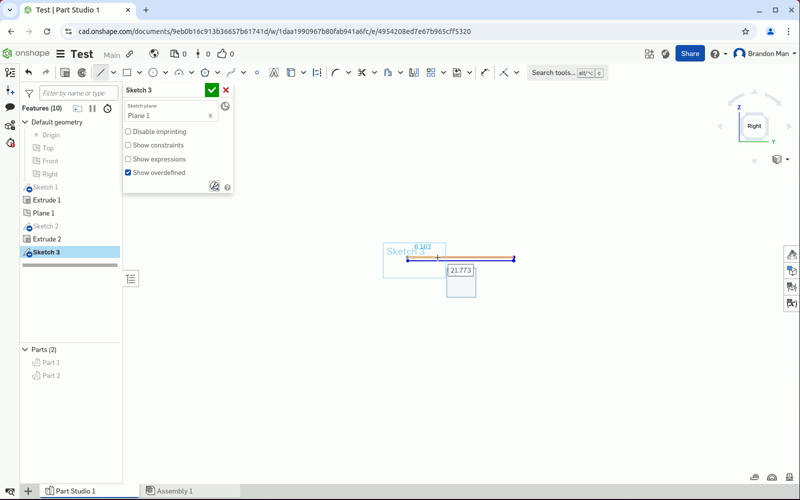
mouse_move(407, 260)
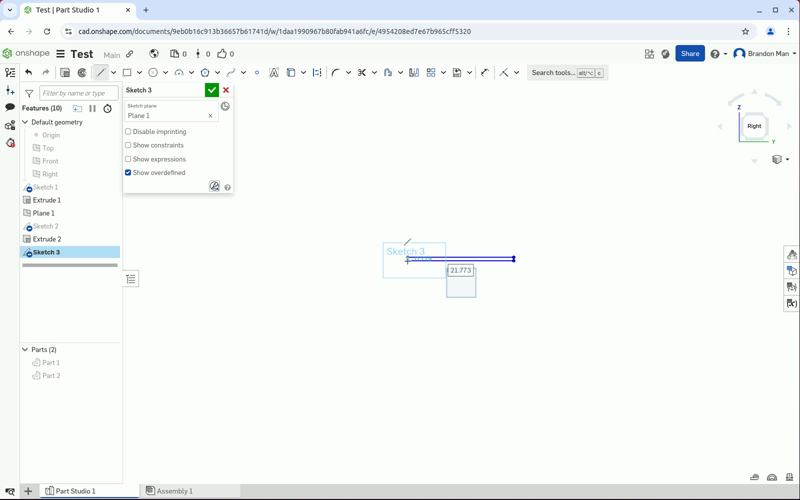
scroll(6)
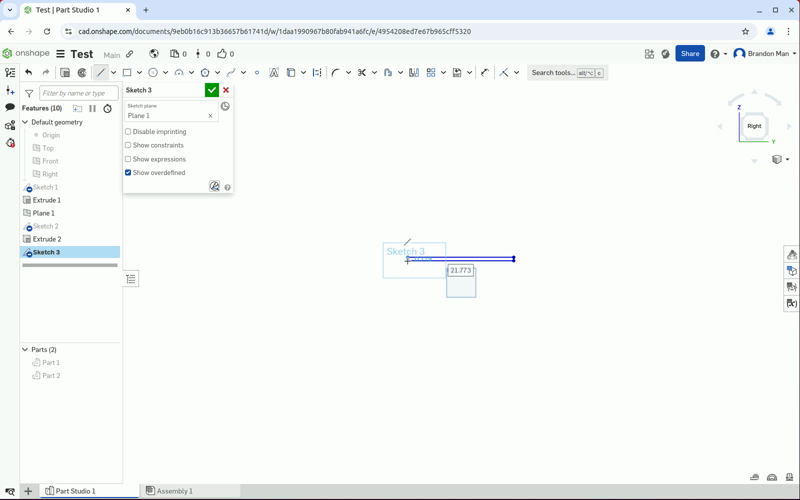
scroll(6)
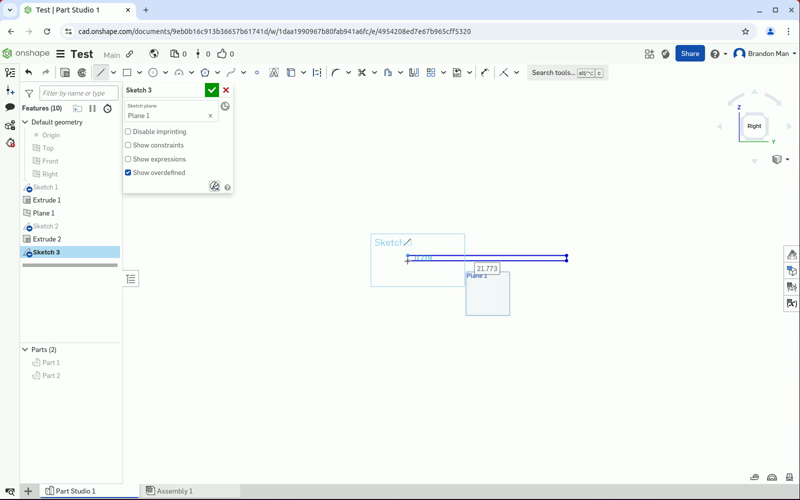
scroll(6)
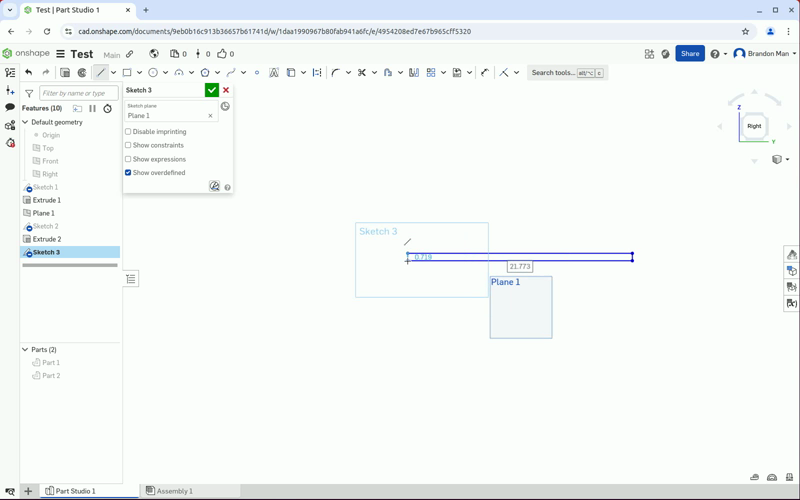
scroll(6)
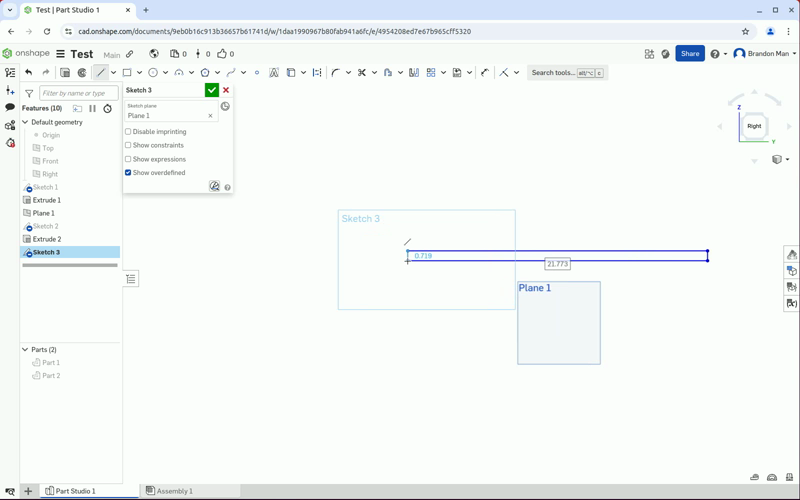
scroll(6)
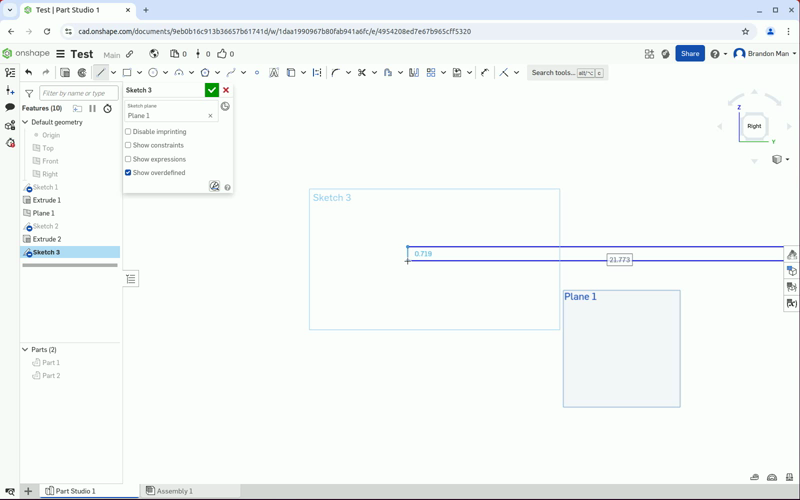
scroll(6)
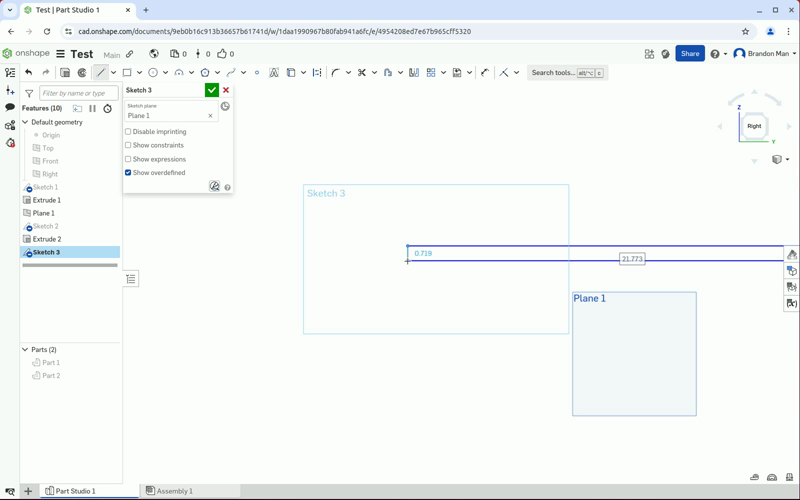
scroll(6)
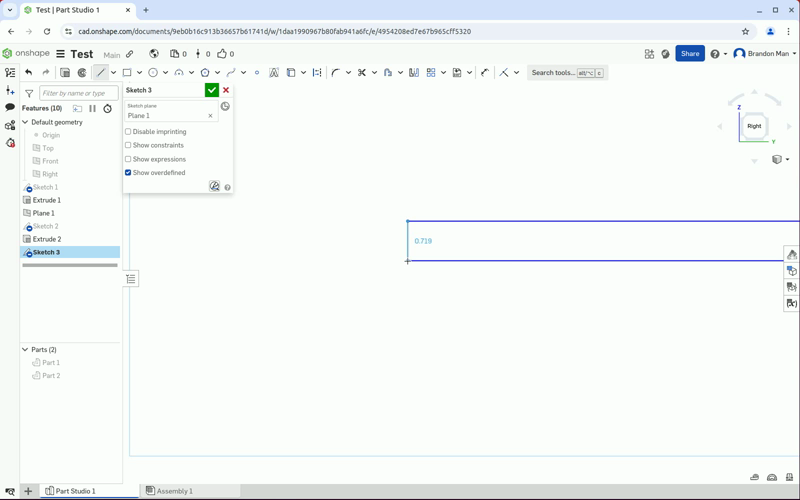
key_up(shift)
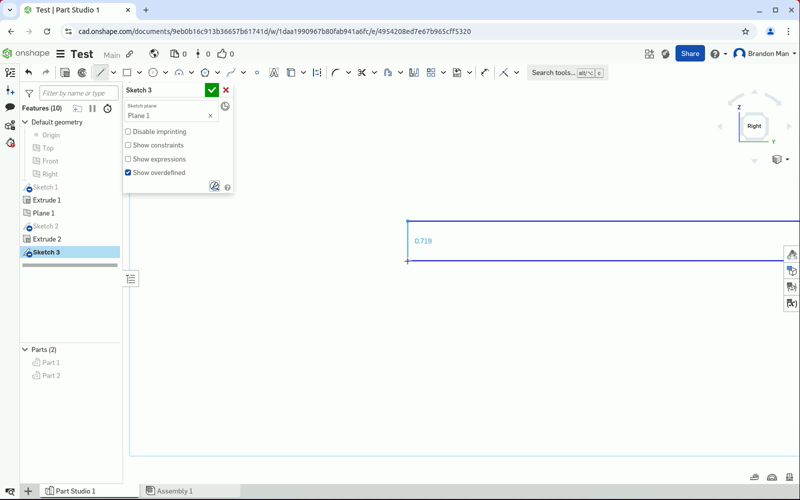
click(407, 260)
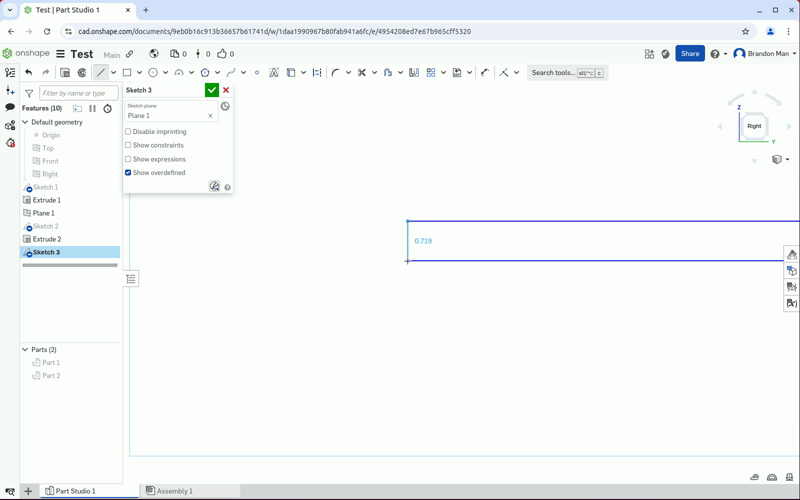
scroll(-6)
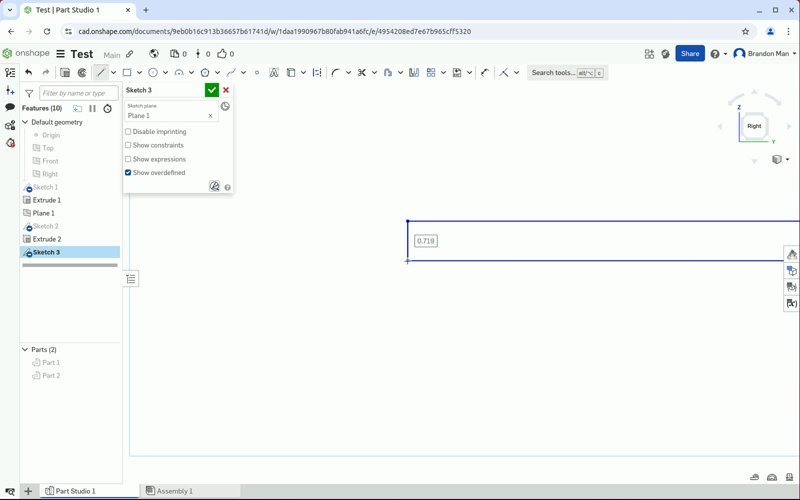
scroll(-6)
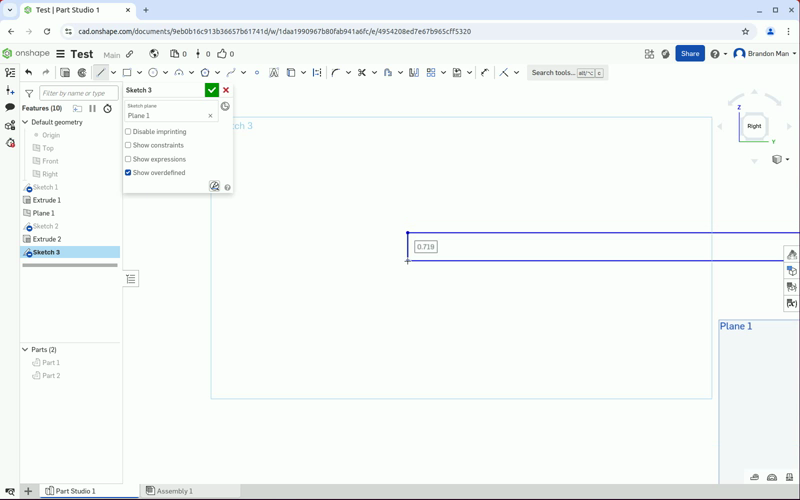
scroll(-6)
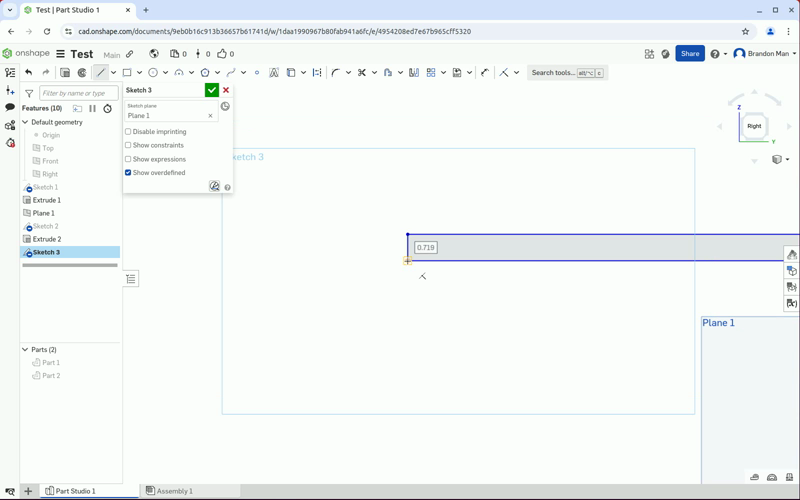
scroll(-6)
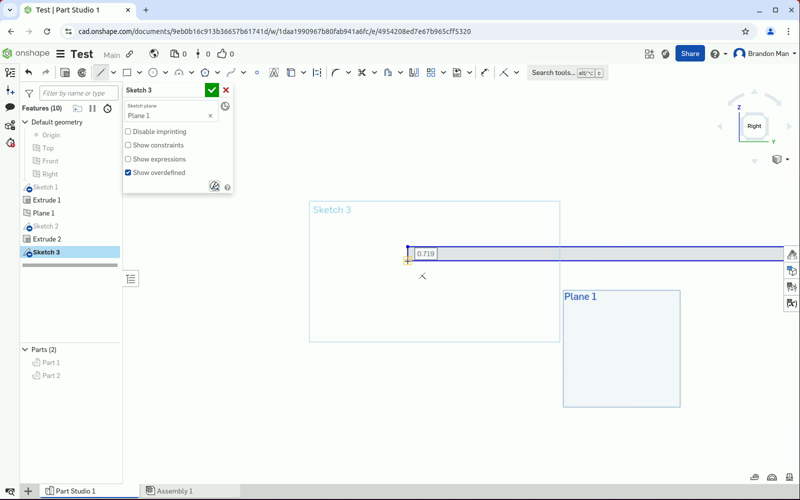
scroll(-6)
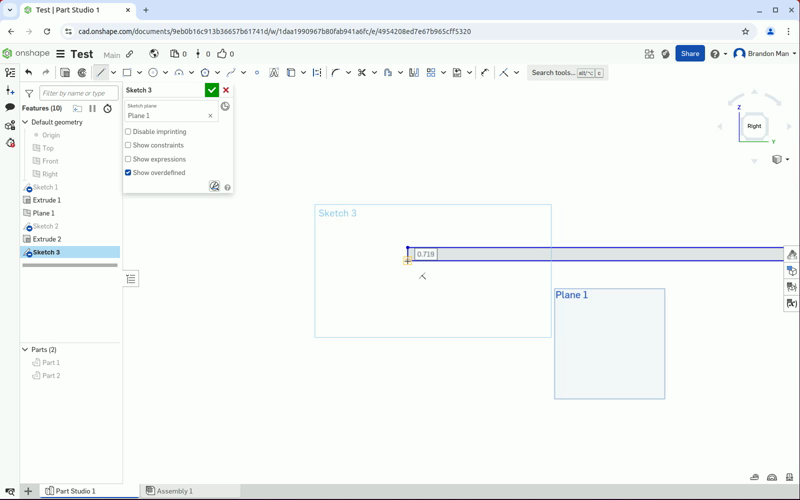
scroll(-6)
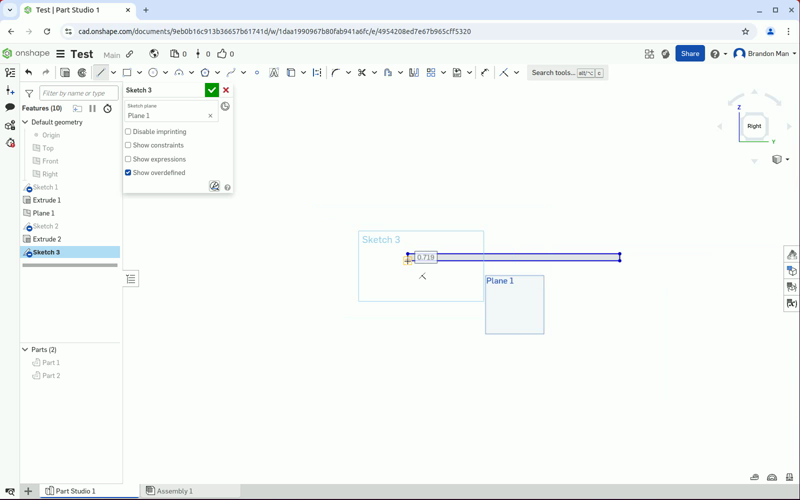
scroll(-6)
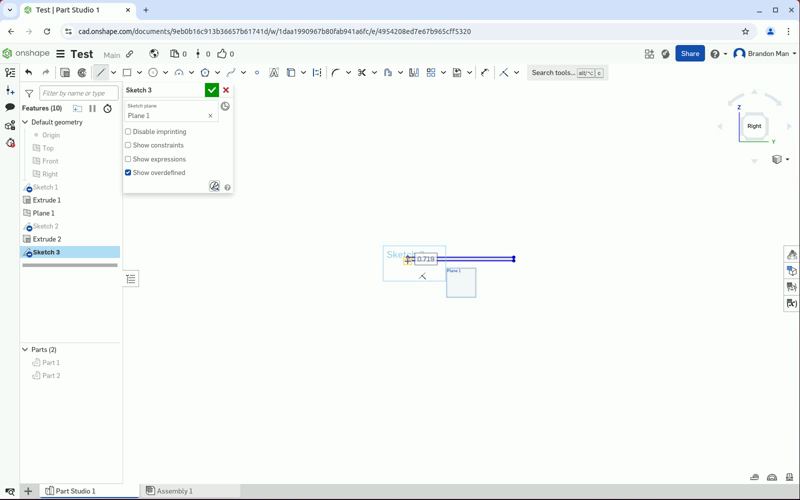
key(esc)
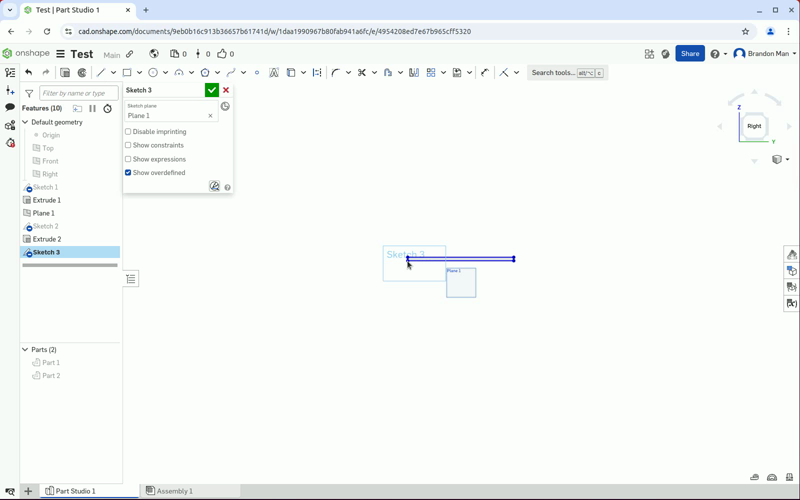
mouse_move(431, 259)
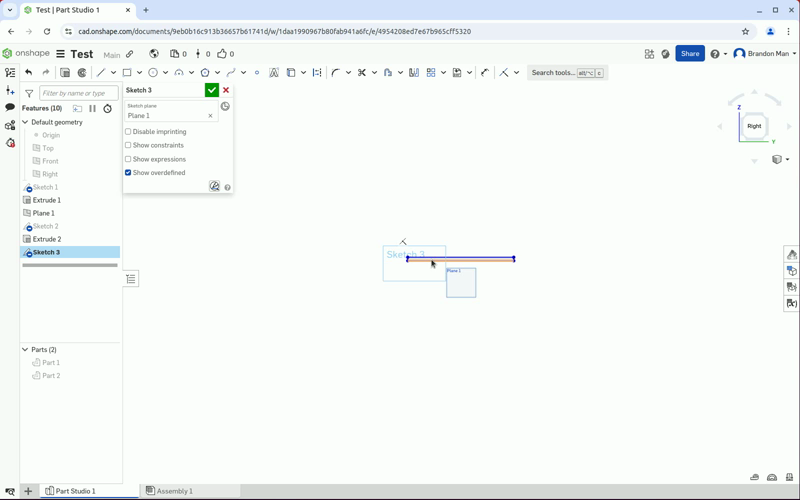
scroll(6)
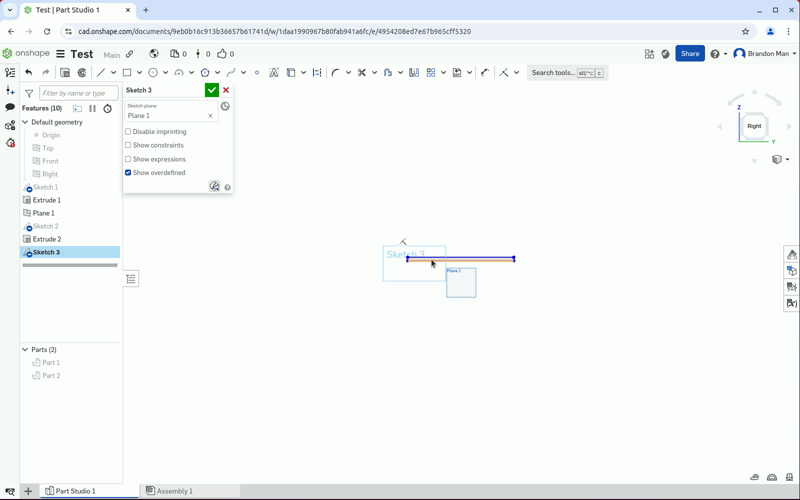
scroll(6)
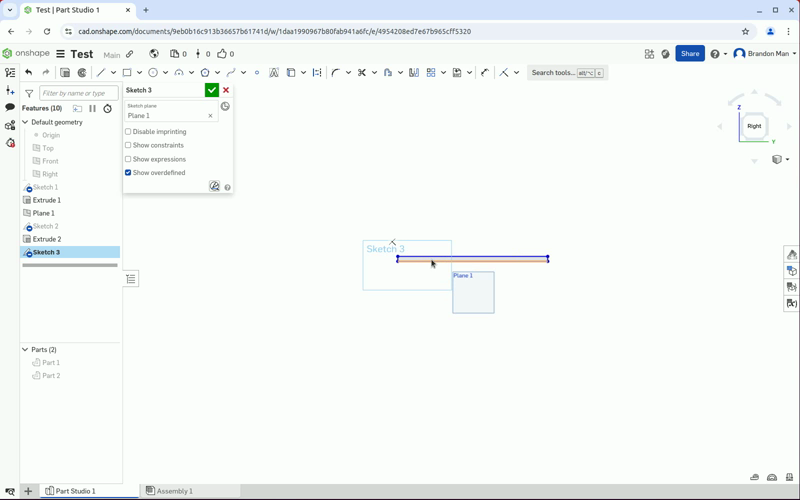
scroll(6)
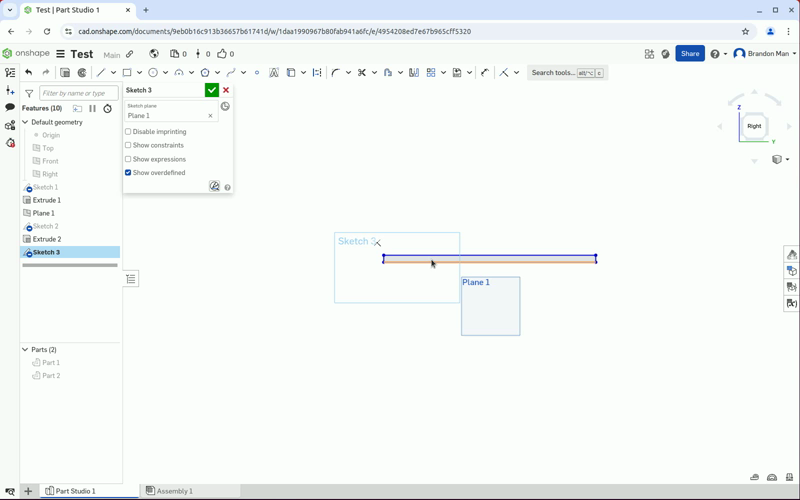
scroll(6)
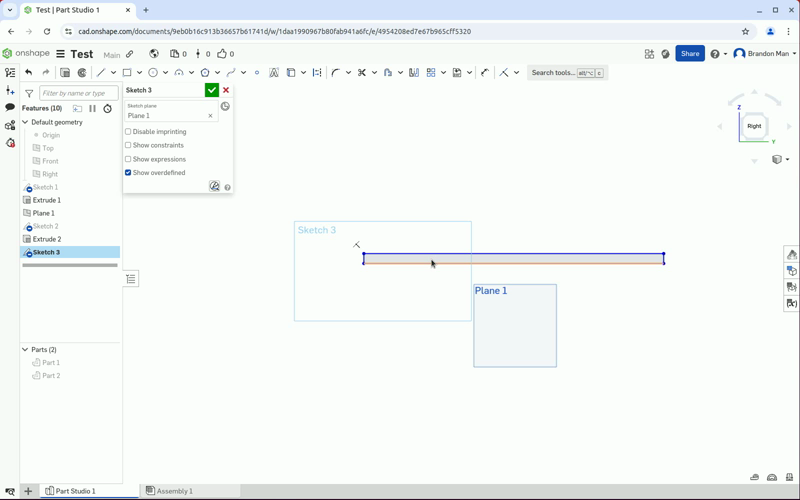
scroll(6)
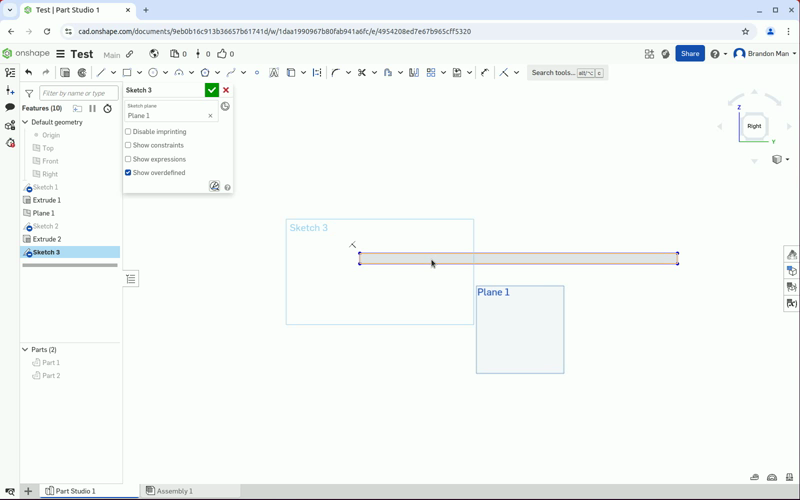
scroll(6)
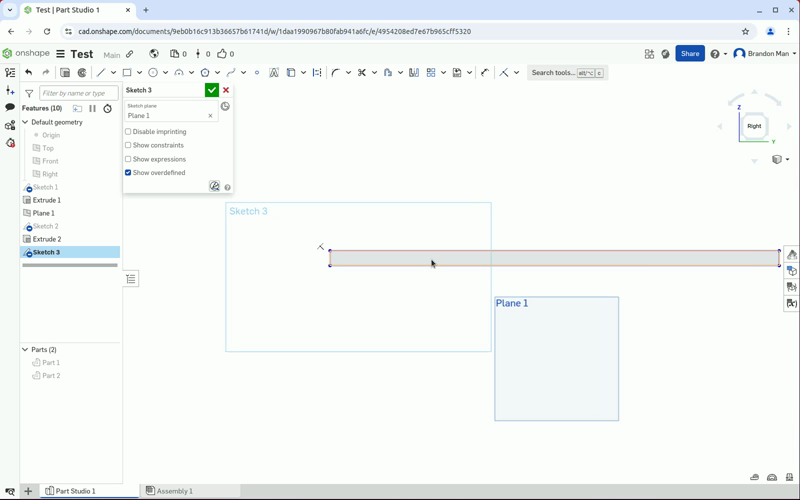
scroll(6)
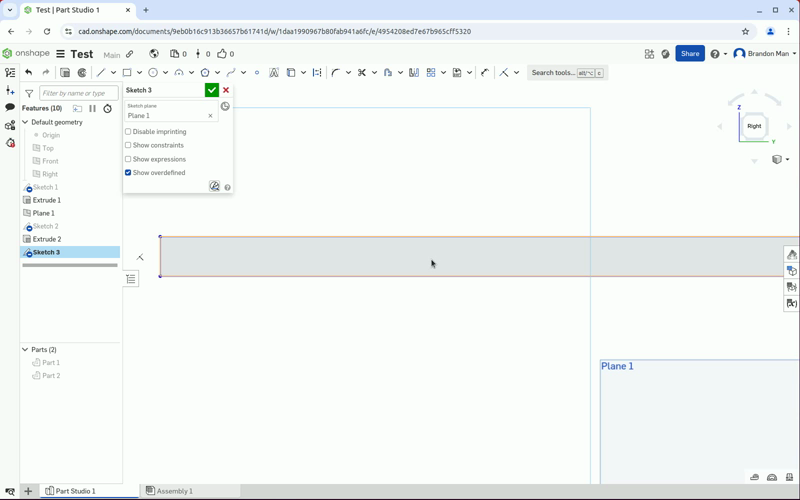
click(431, 259)
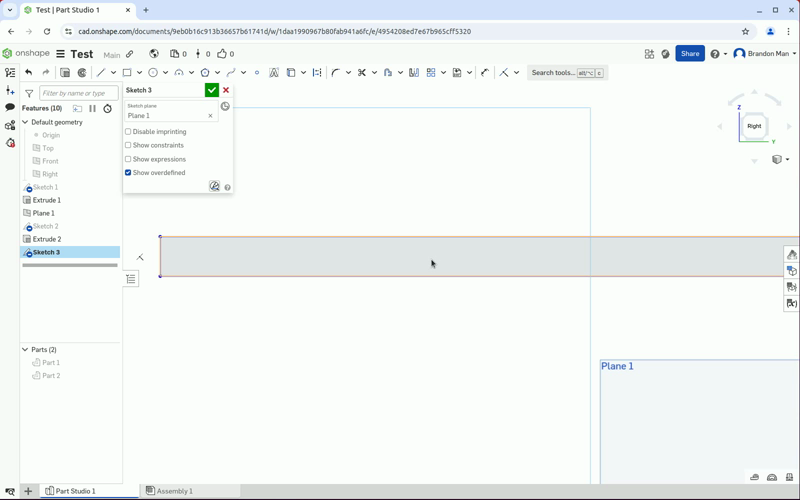
scroll(-6)
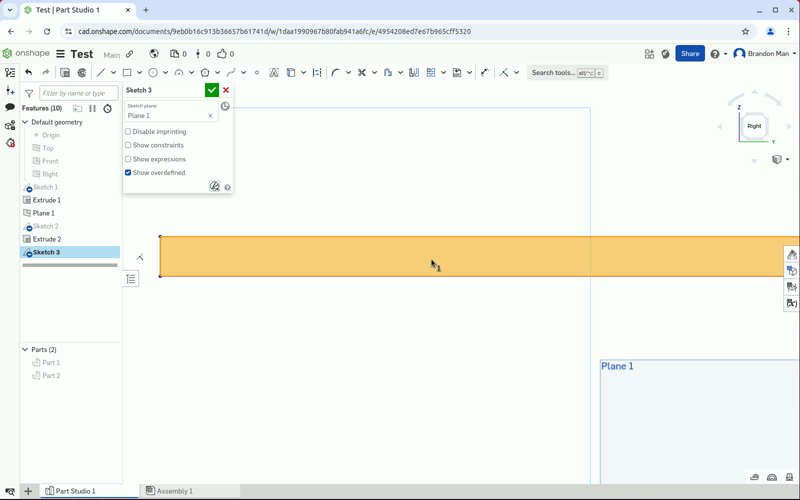
scroll(-6)
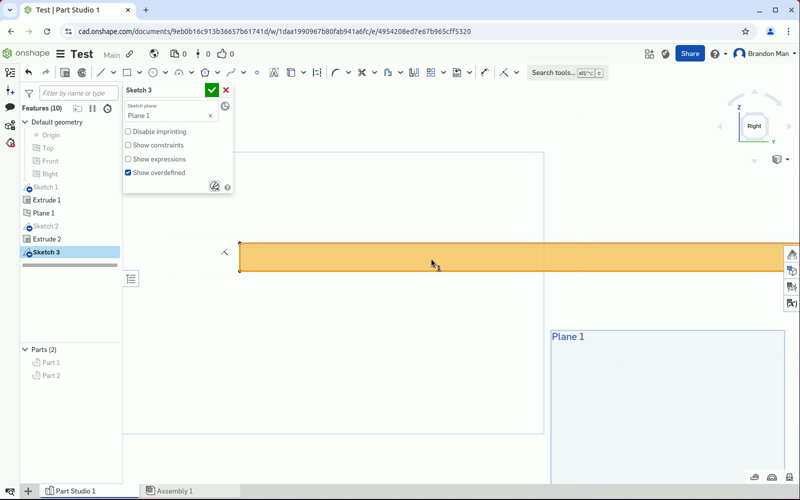
scroll(-6)
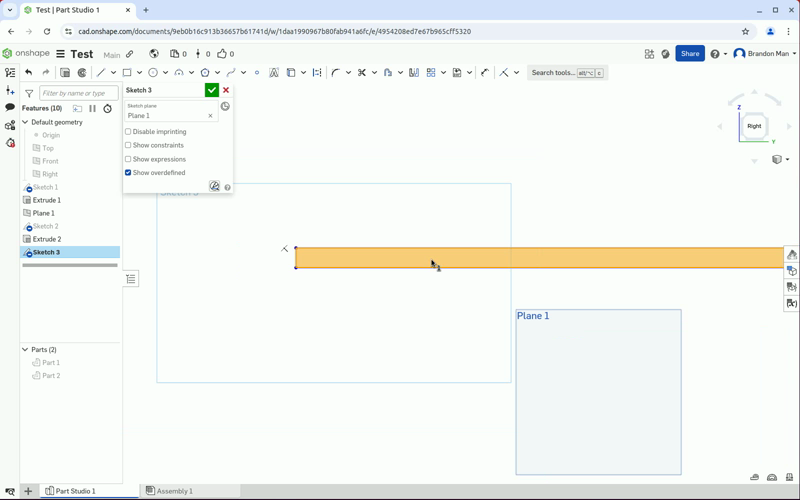
scroll(-6)
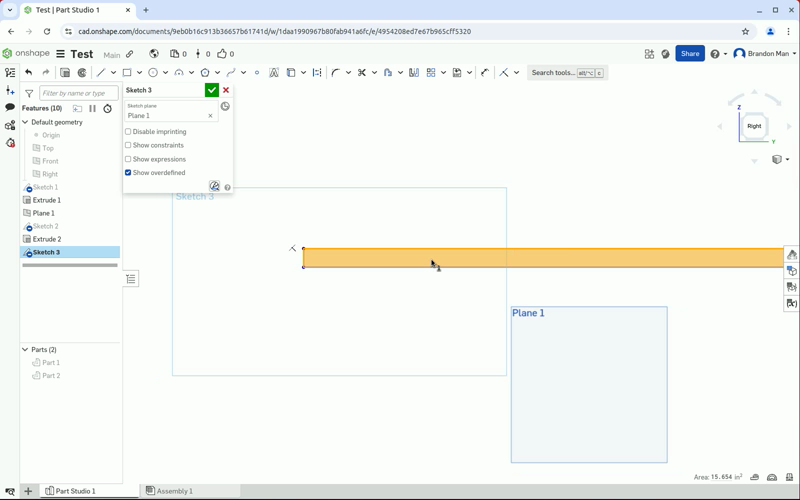
scroll(-6)
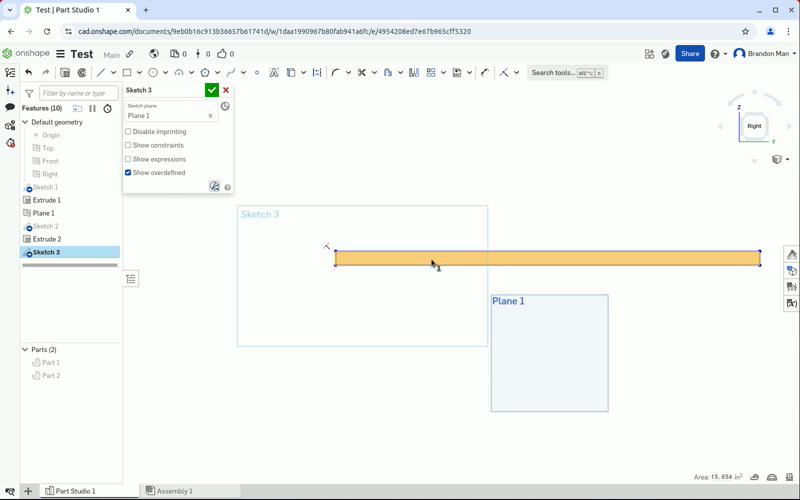
scroll(-6)
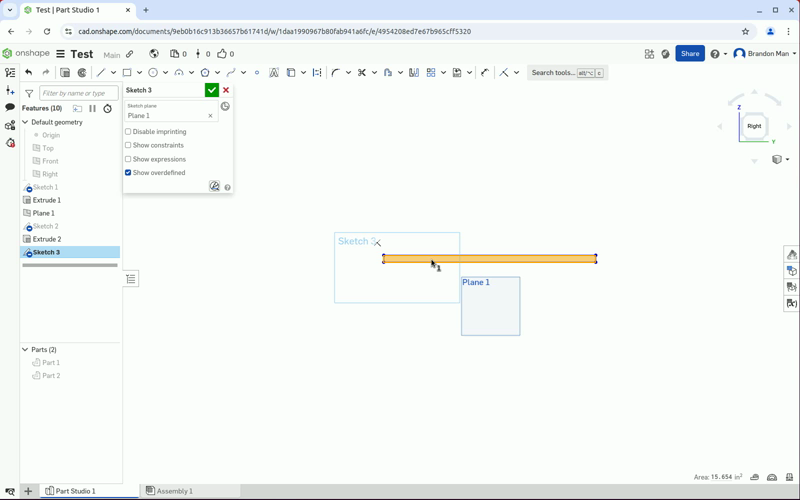
scroll(-6)
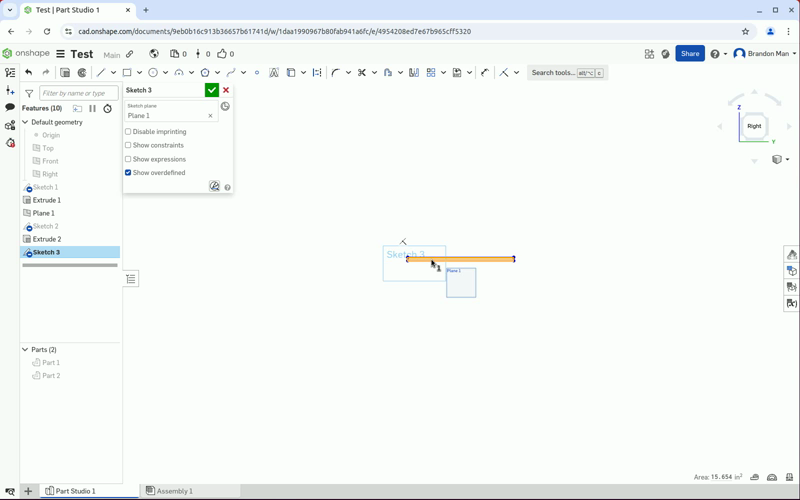
mouse_move(73, 352)
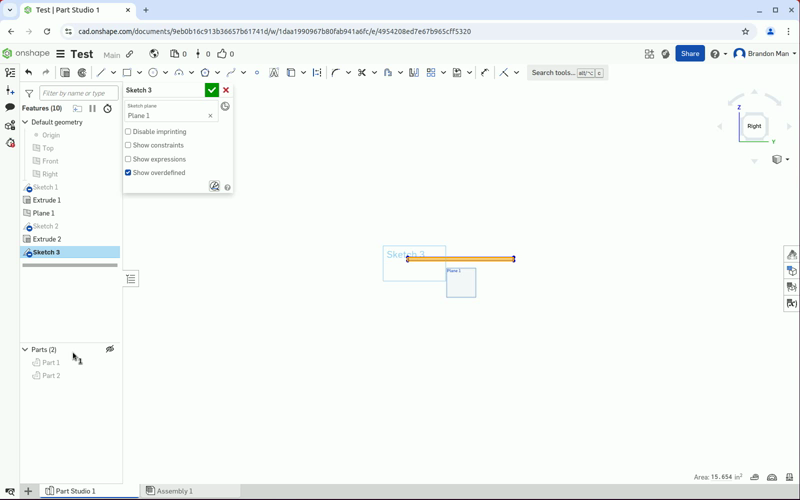
key(shift+y)
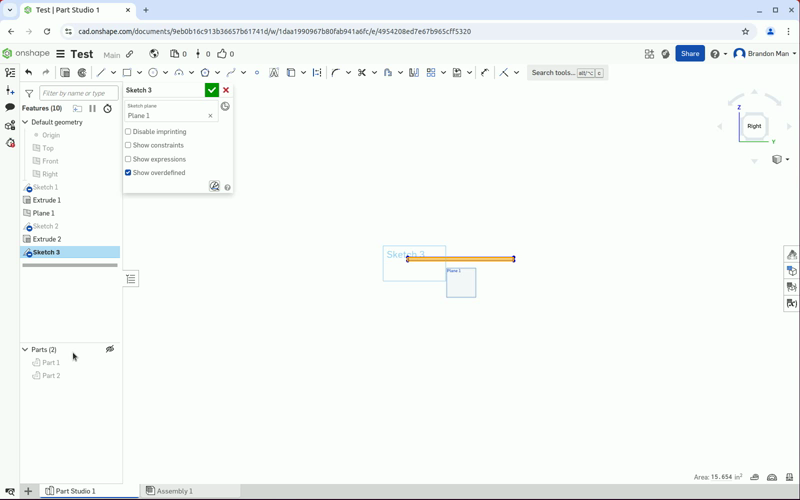
key(shift+e)
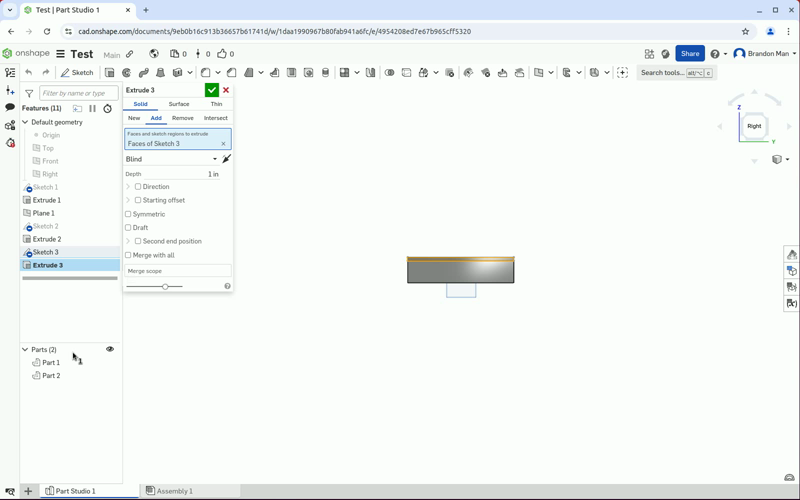
mouse_move(143, 106)
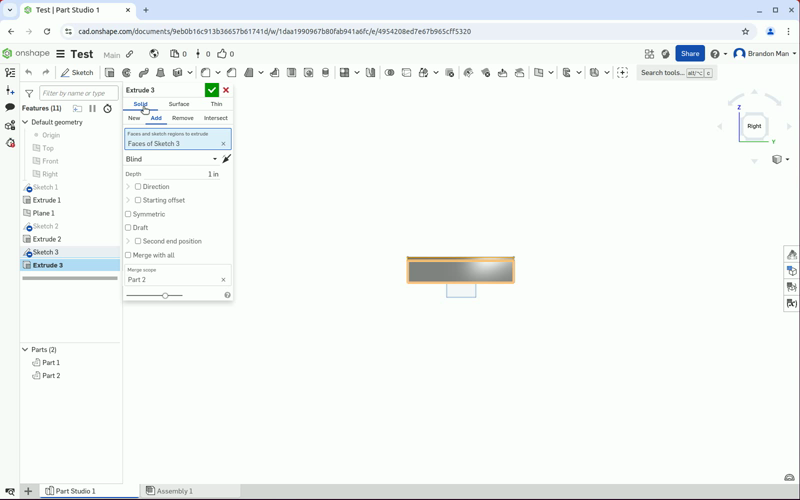
click(143, 106)
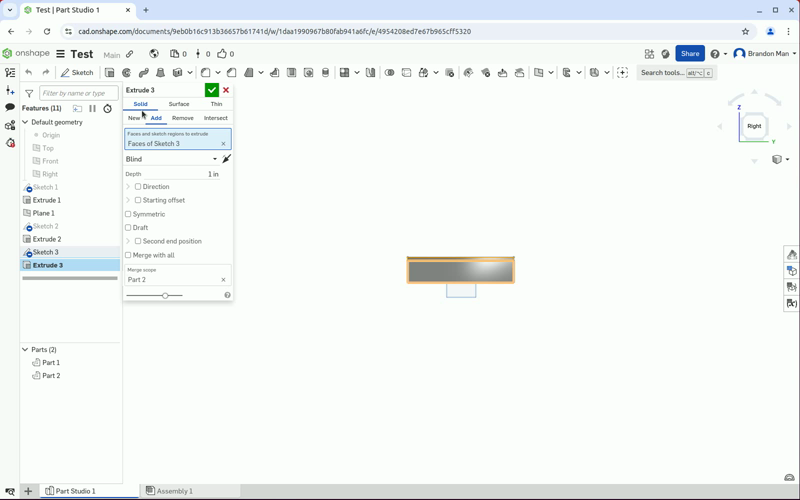
mouse_move(137, 120)
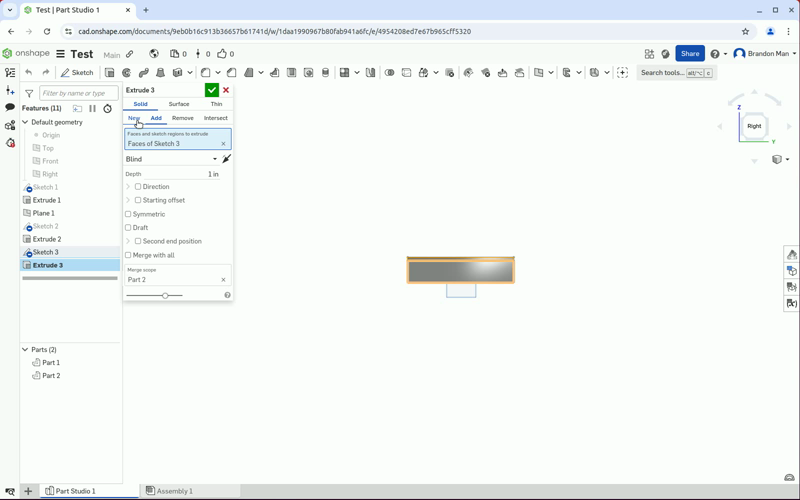
click(137, 120)
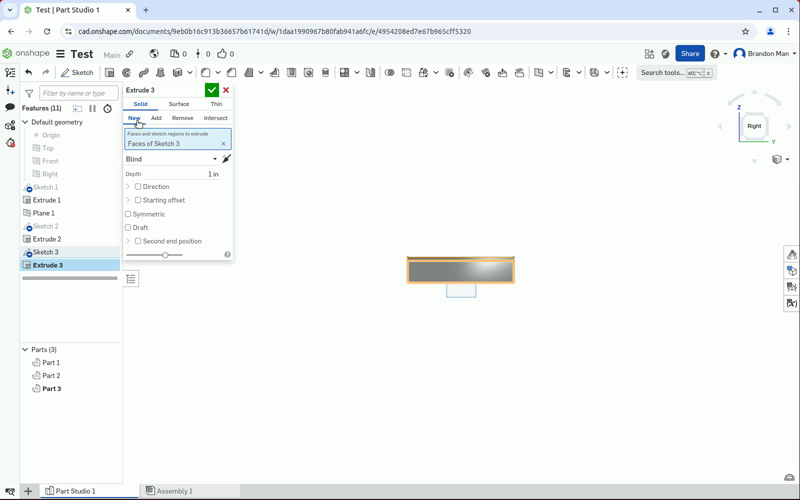
key(tab, 4)
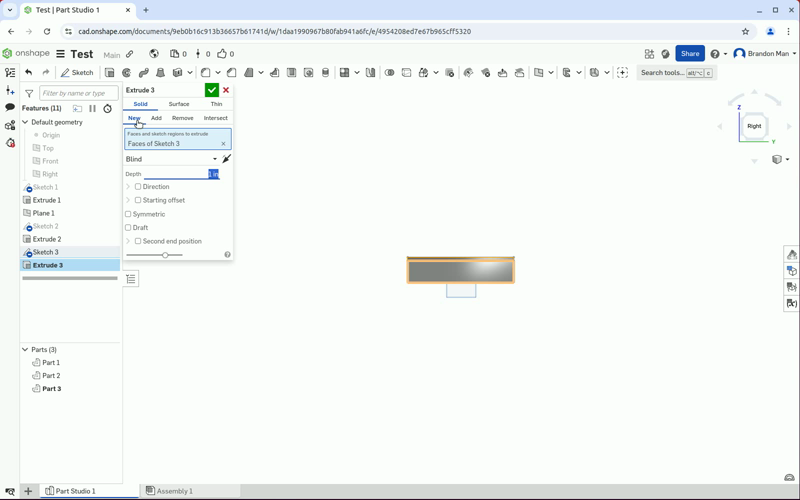
text(0.722)
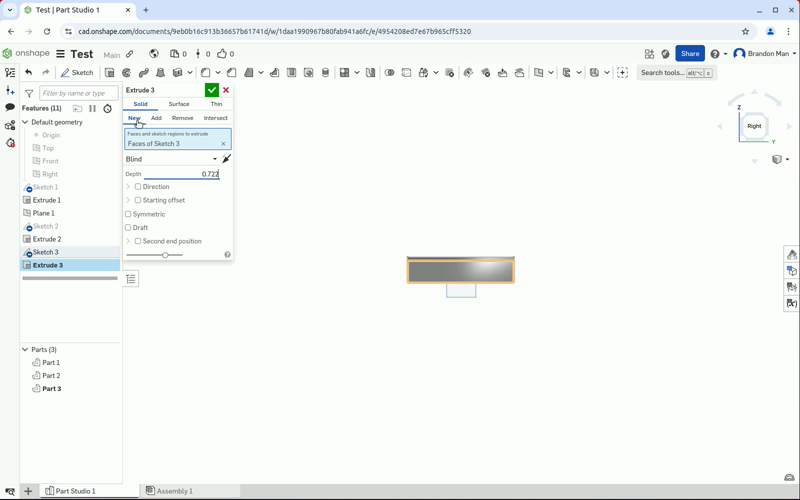
key(enter)
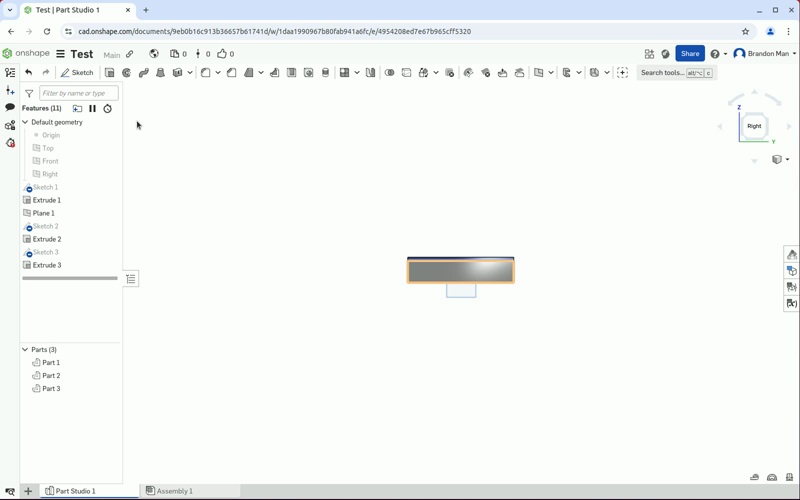
key(shift+h)
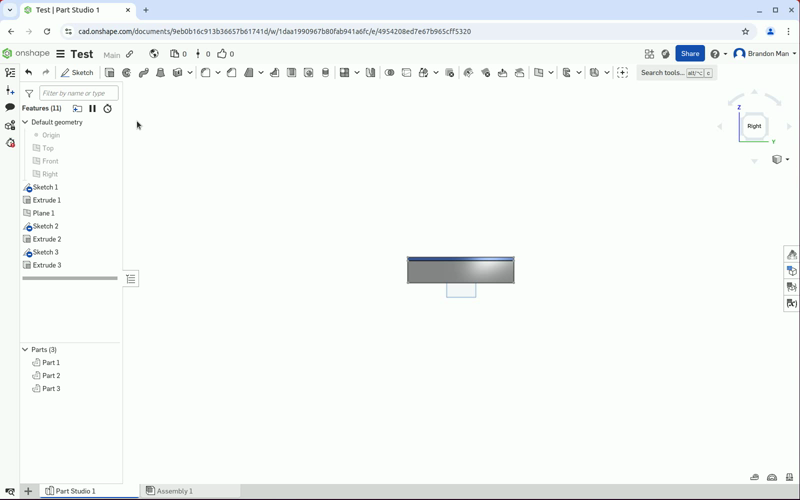
key(shift+h)
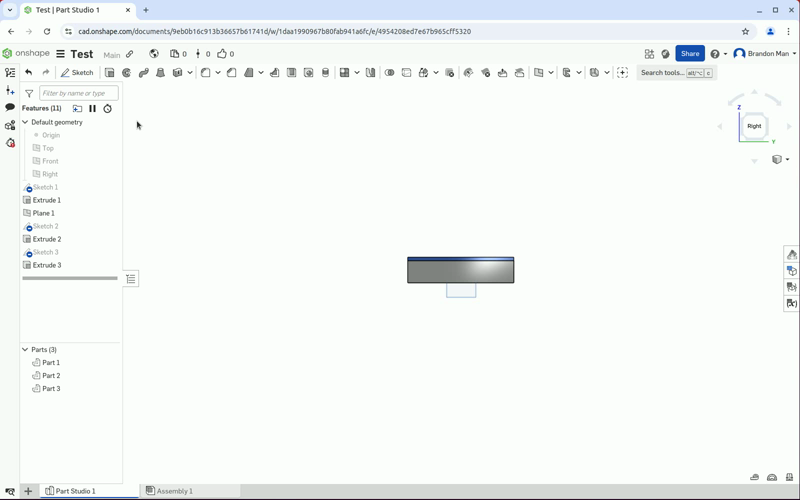
mouse_move(73, 189)
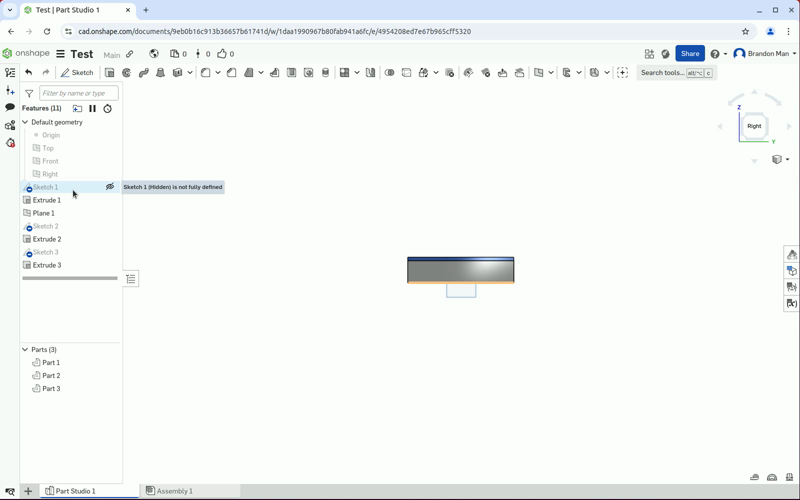
click(73, 189)
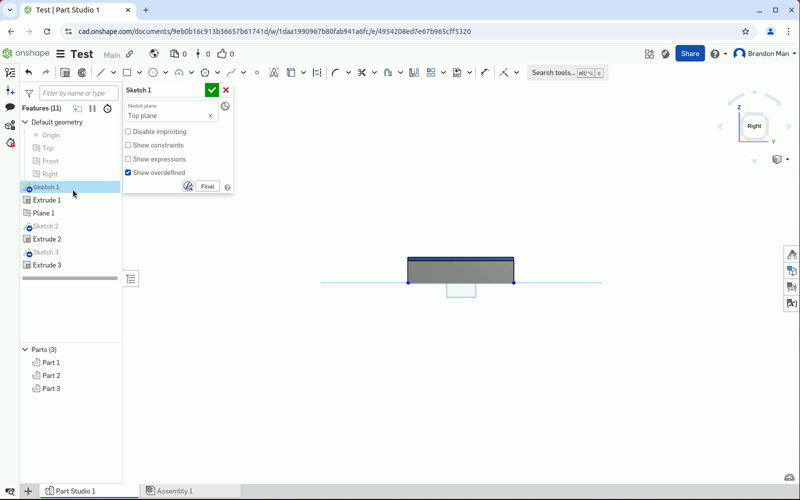
mouse_move(229, 92)
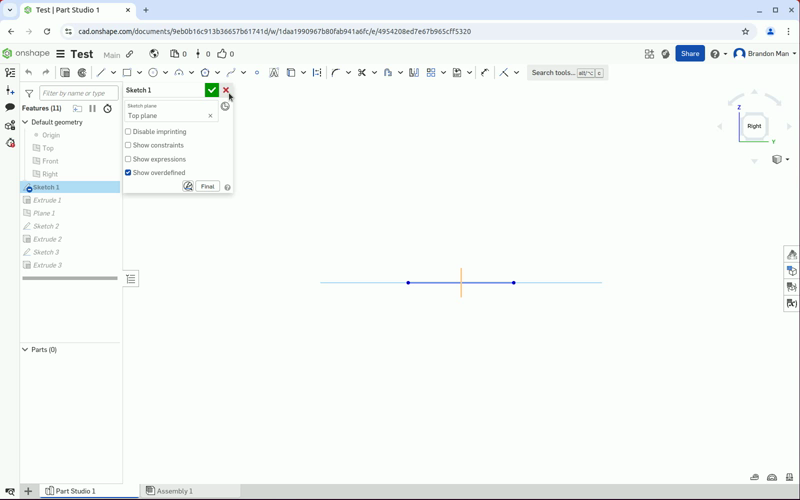
click(229, 92)
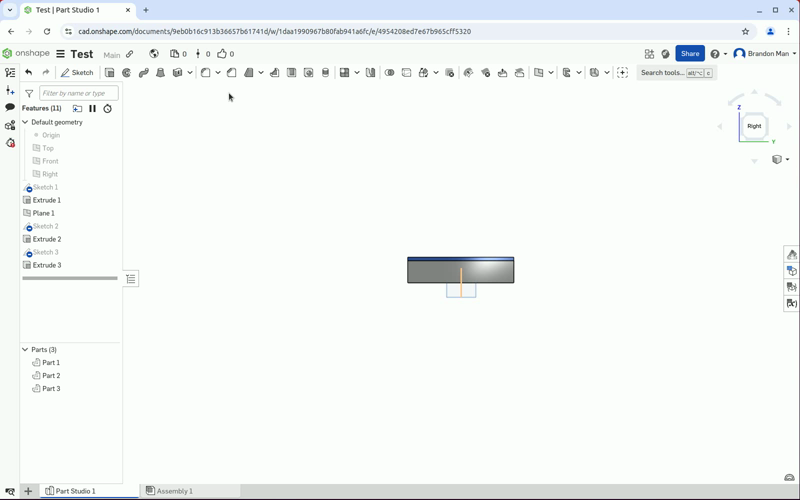
mouse_move(73, 352)
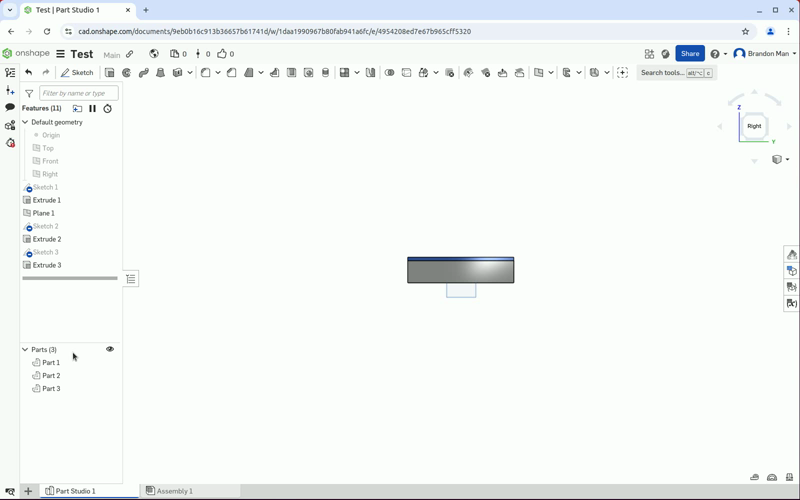
key(y)
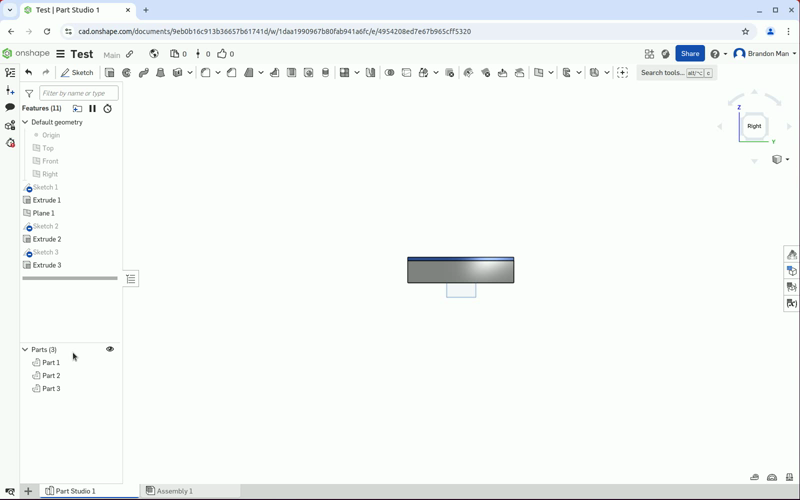
key(shift+p)
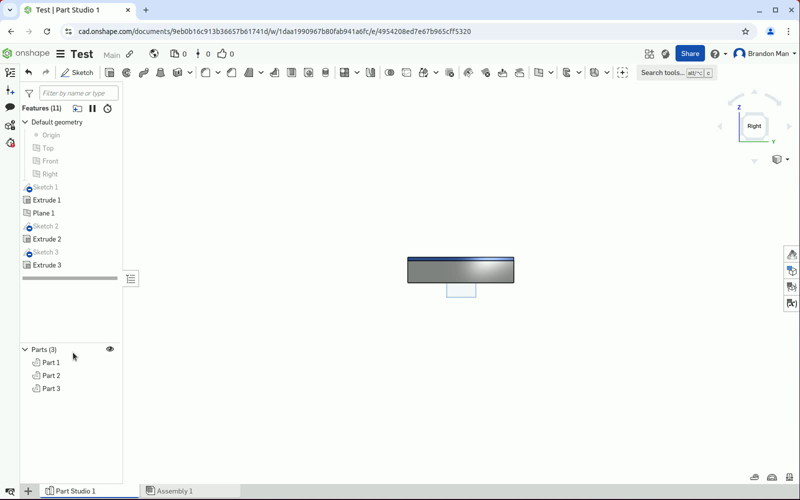
key(space)
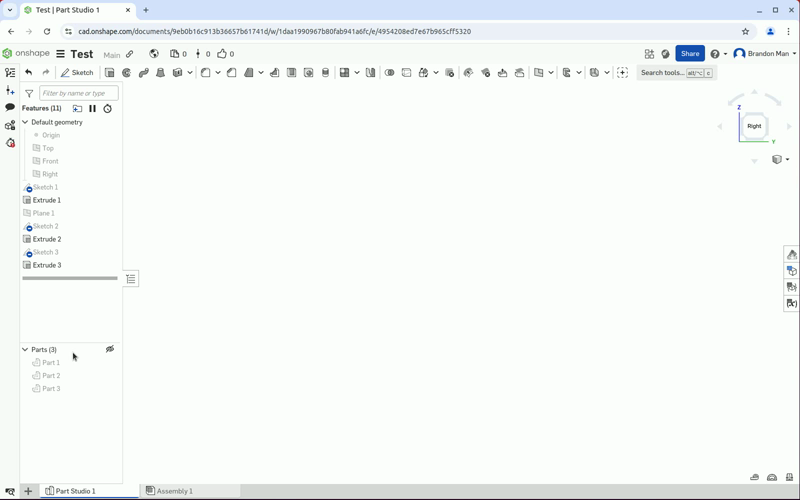
key_down(shift)
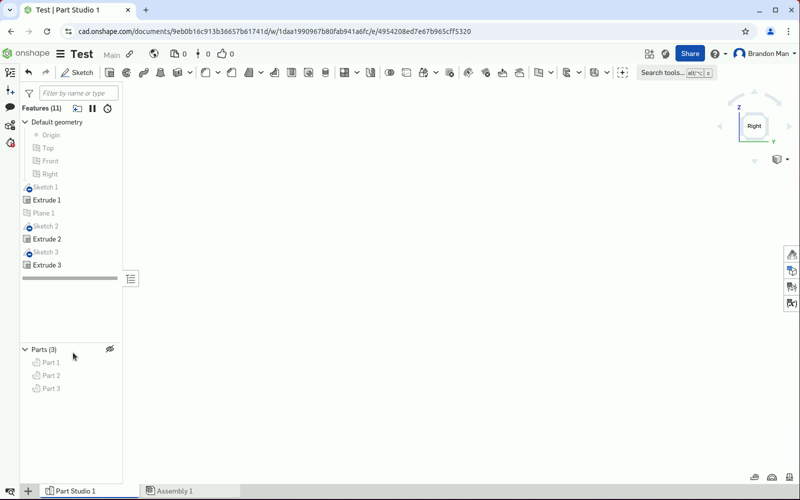
key(right)
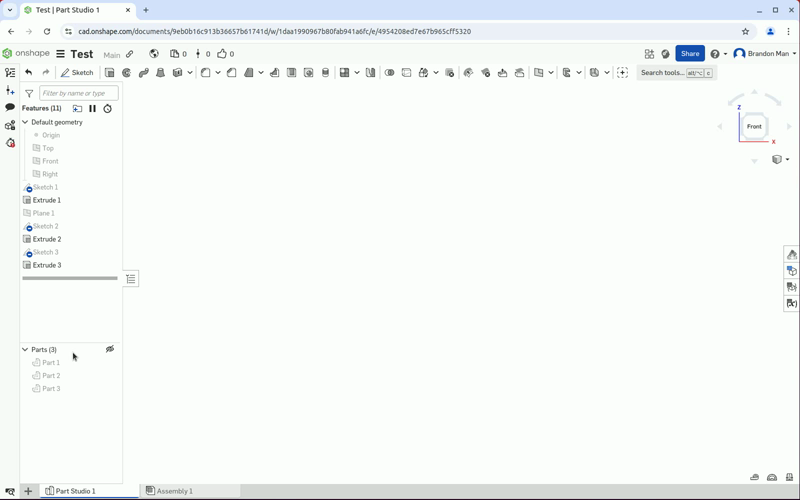
key_up(shift)
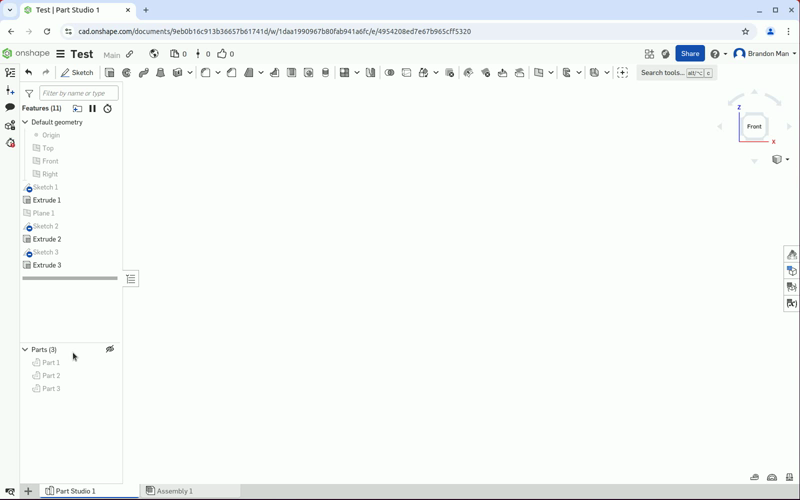
mouse_move(73, 352)
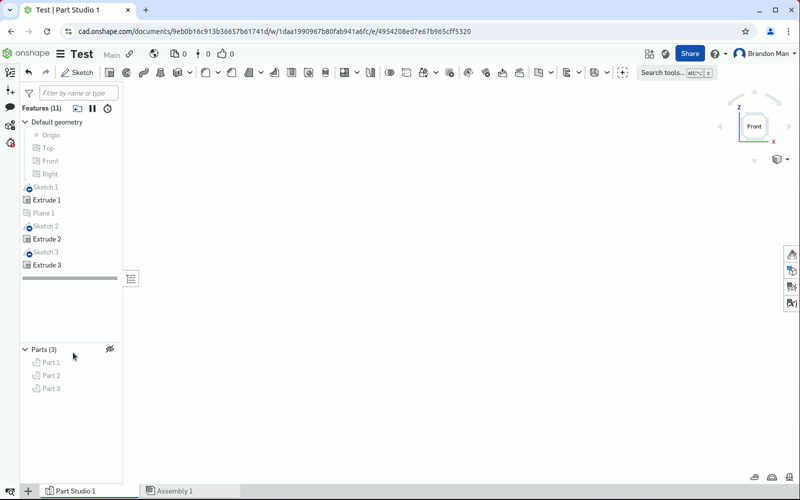
key(shift+y)
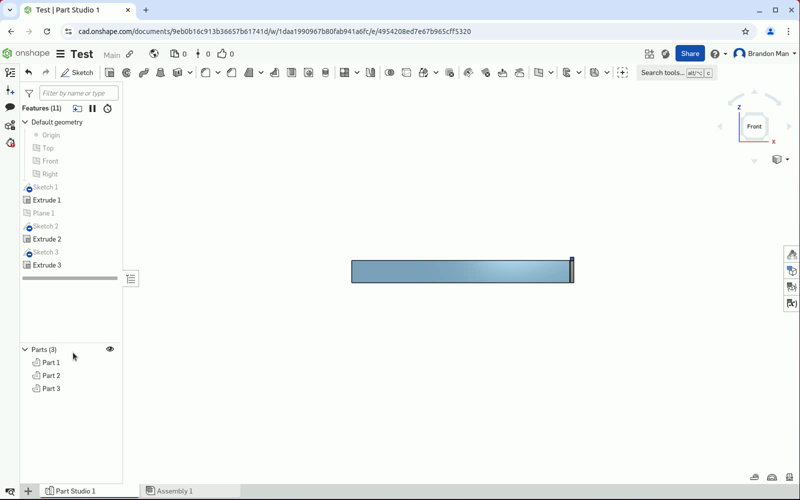
mouse_move(541, 75)
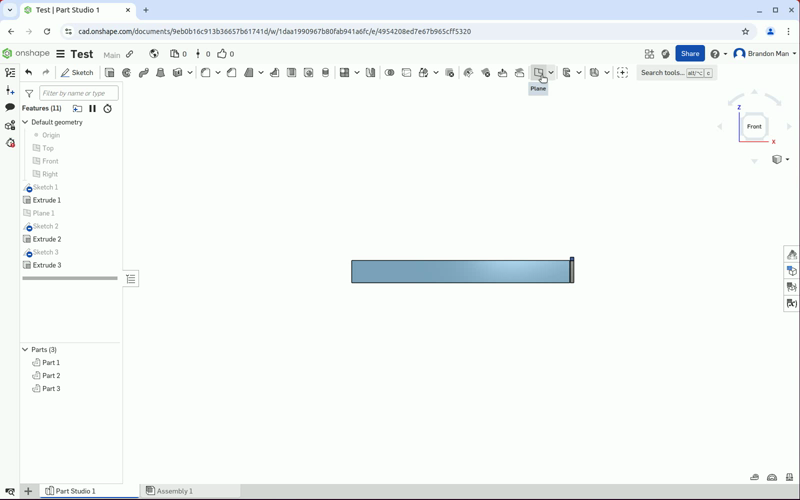
click(541, 75)
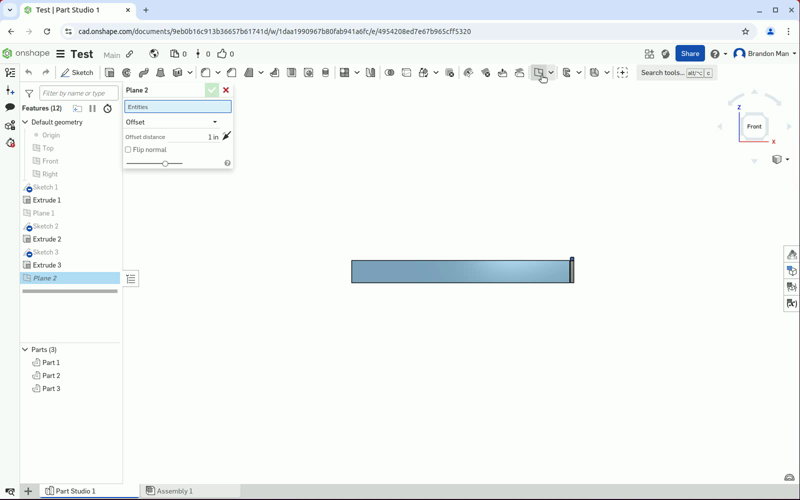
mouse_move(73, 163)
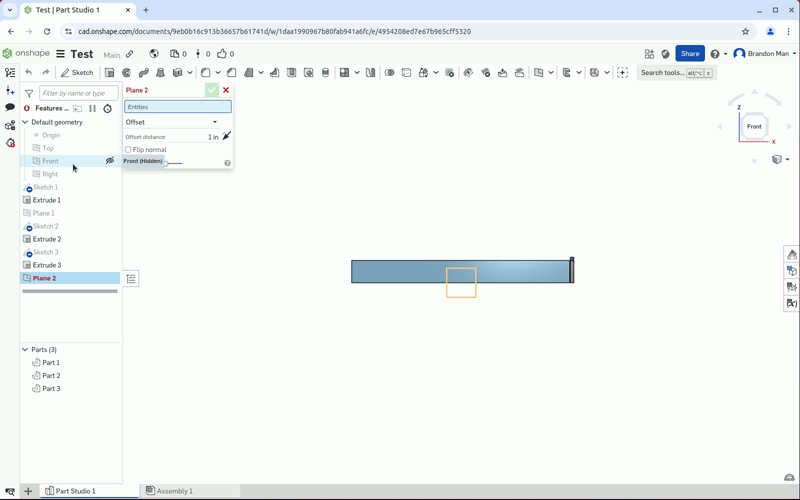
click(73, 163)
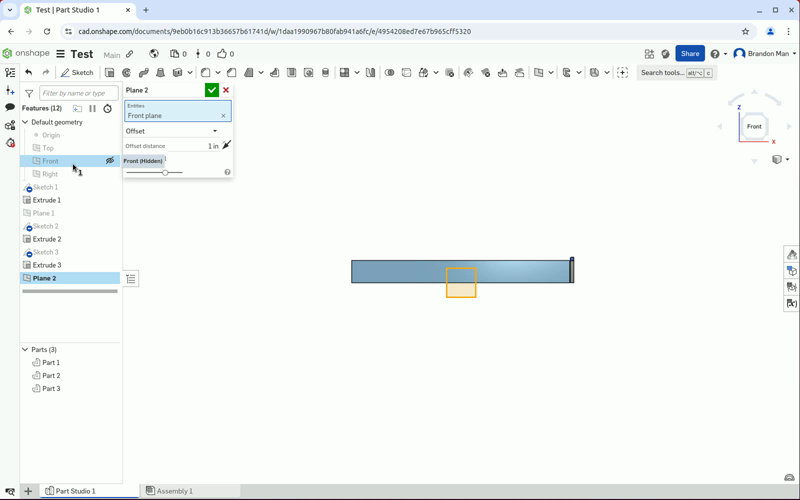
key(tab, 2)
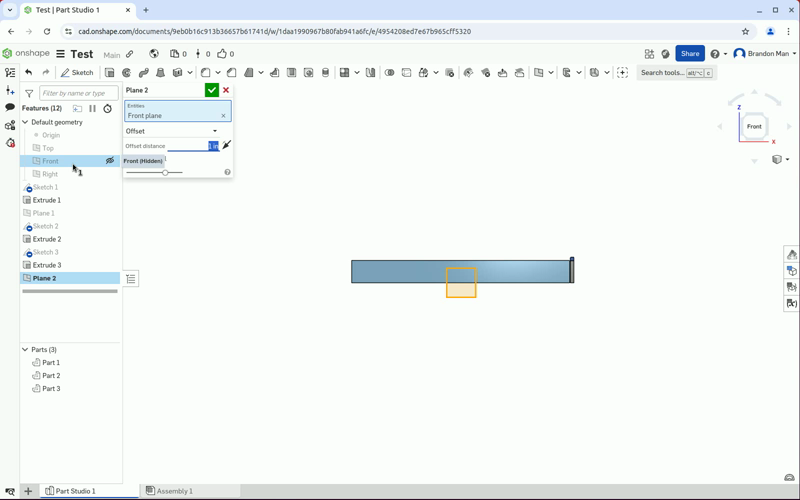
text(10.845)
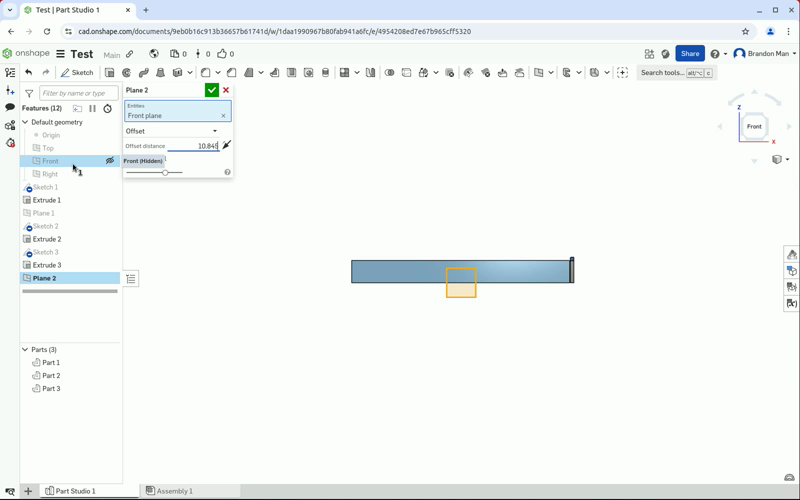
key(enter, 2)
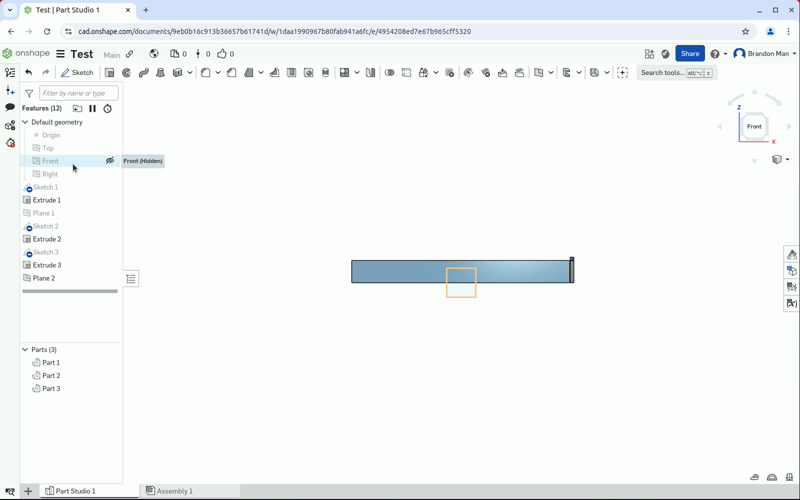
key(shift+s)
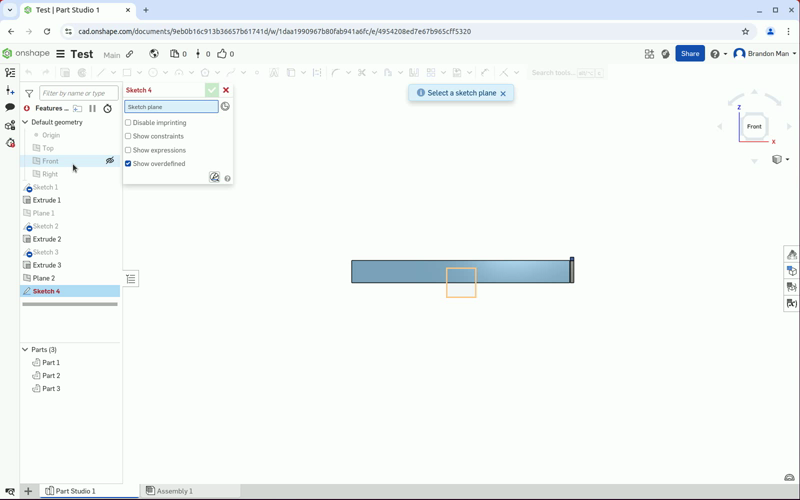
mouse_move(73, 280)
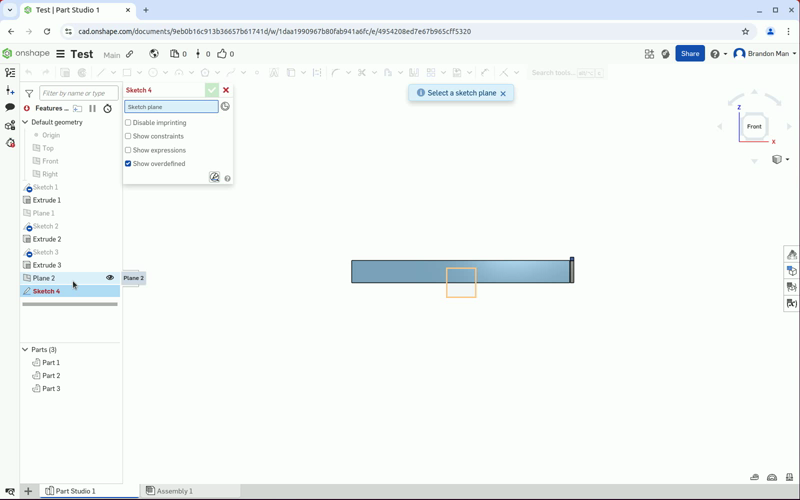
click(73, 280)
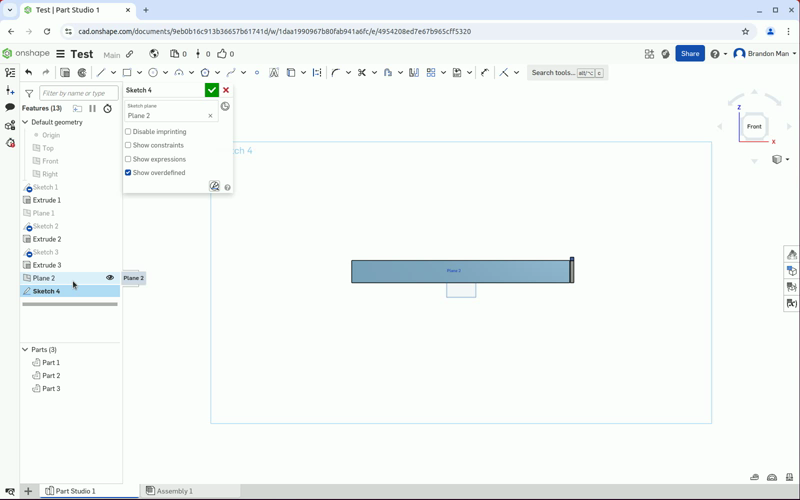
mouse_move(73, 352)
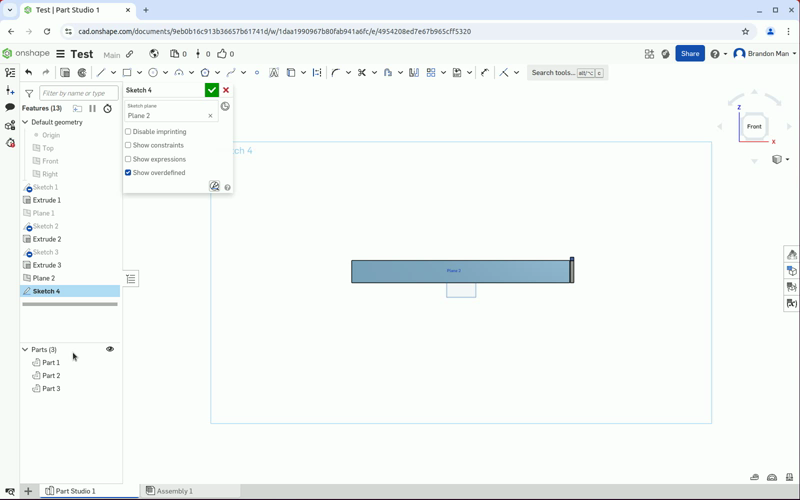
key(y)
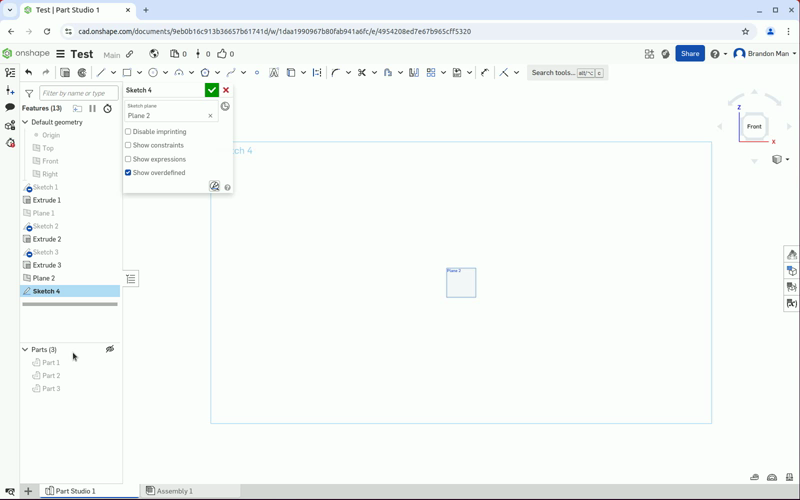
key(l)
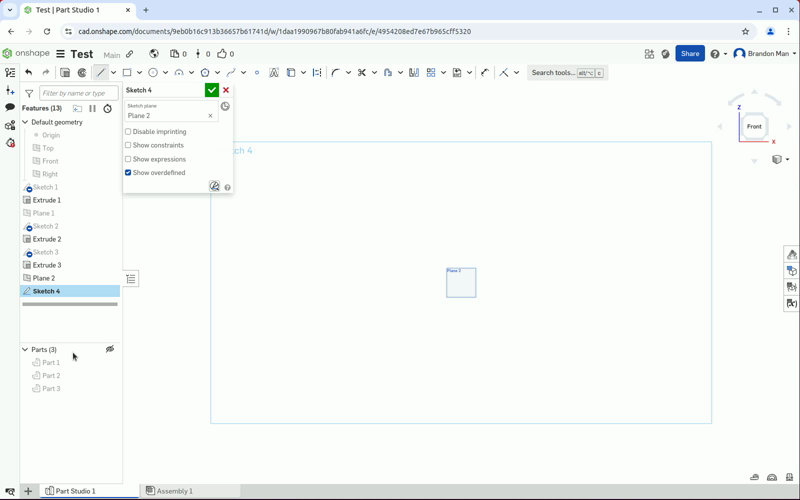
key_down(shift)
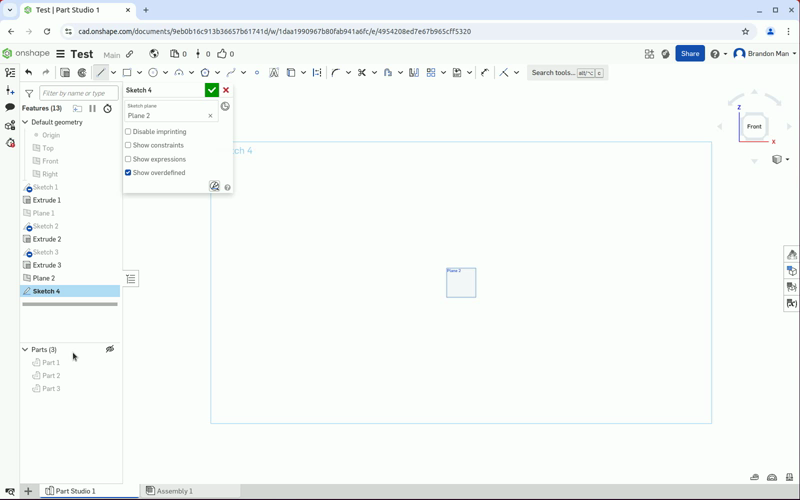
mouse_move(348, 282)
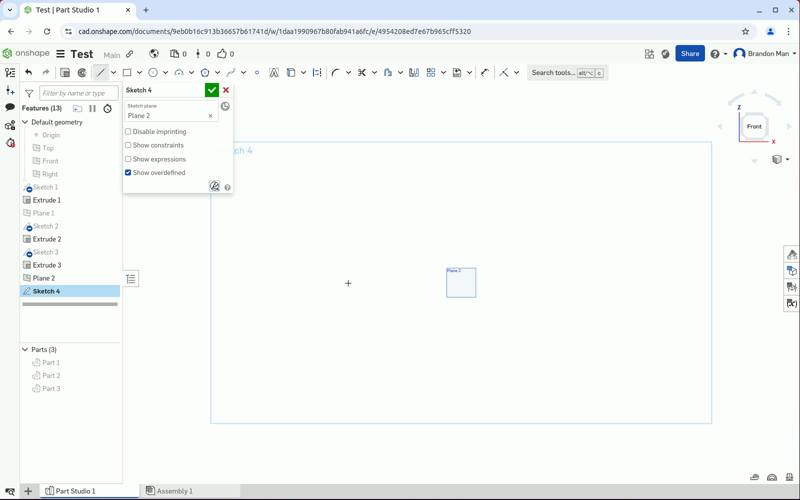
click(348, 282)
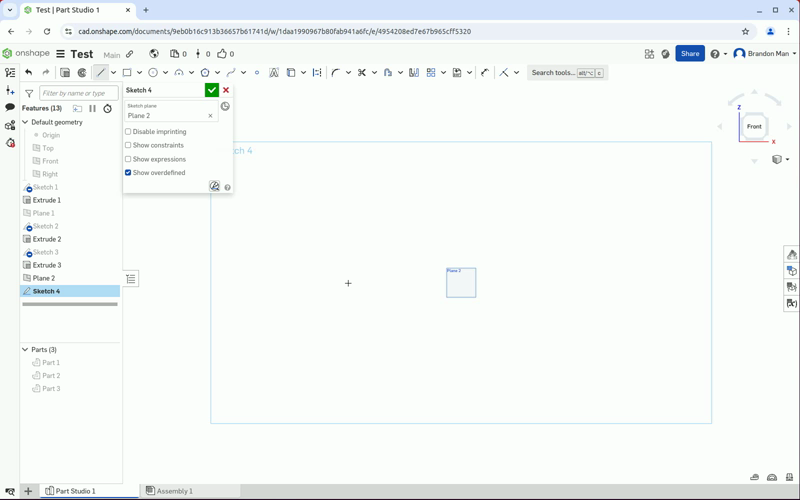
key_up(shift)
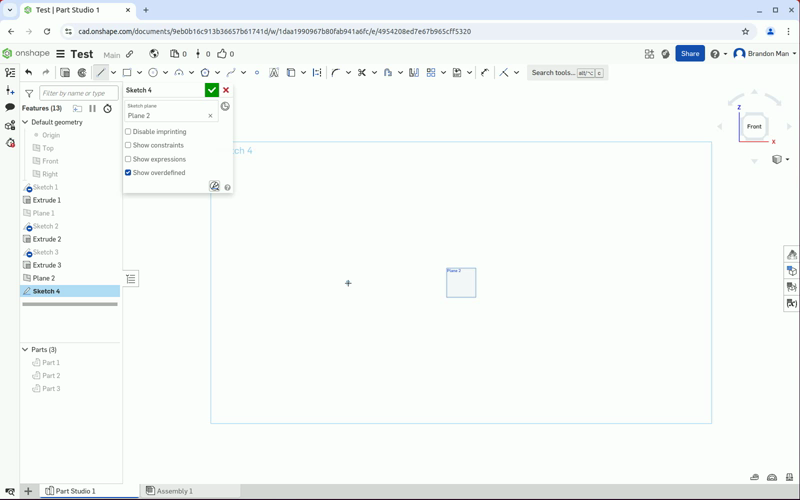
key_down(shift)
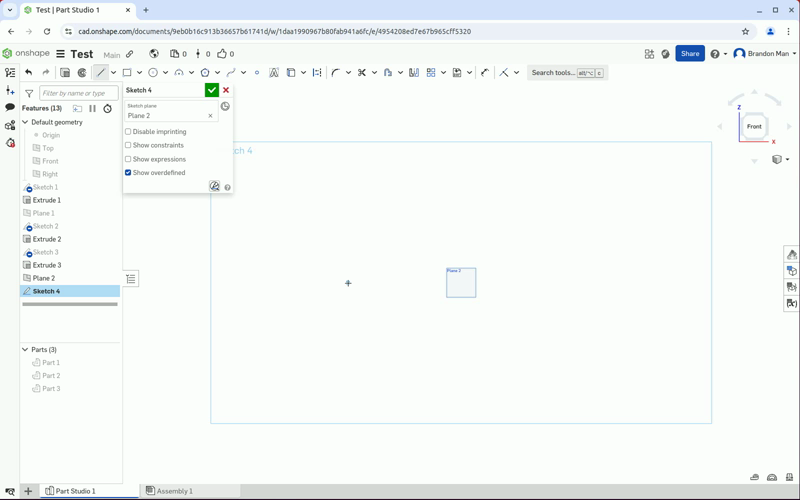
mouse_move(378, 282)
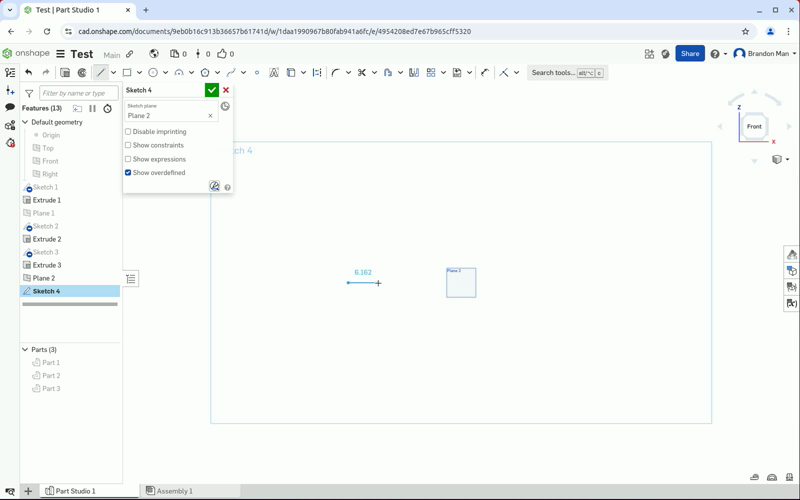
mouse_move(350, 282)
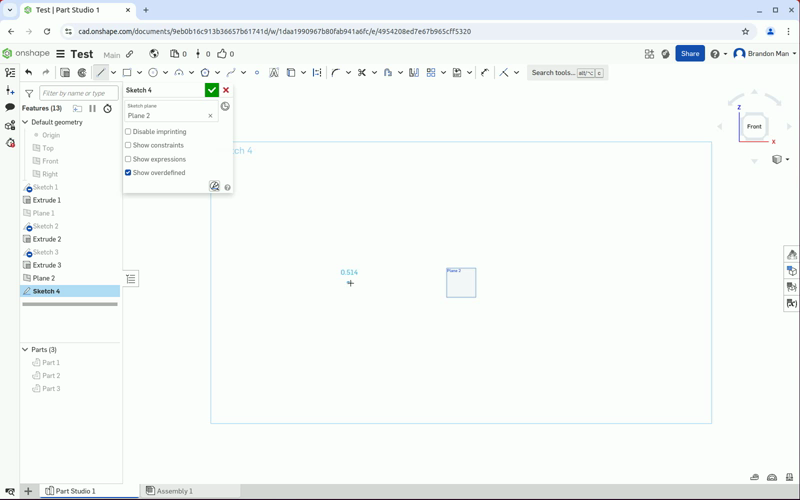
scroll(6)
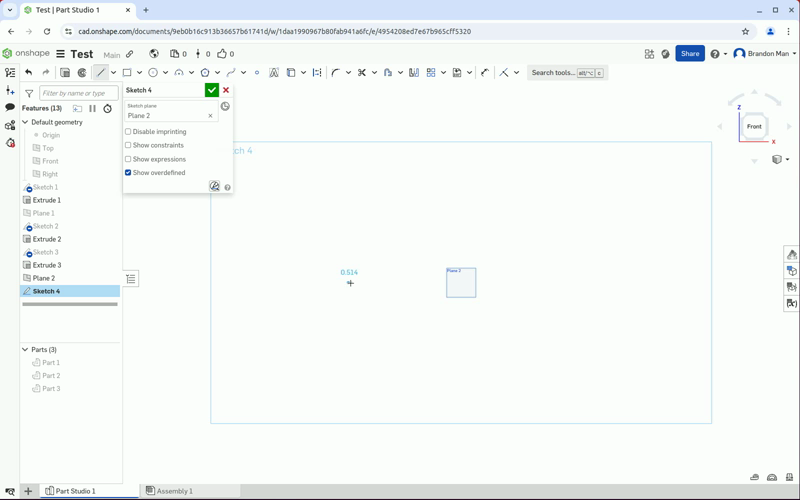
scroll(6)
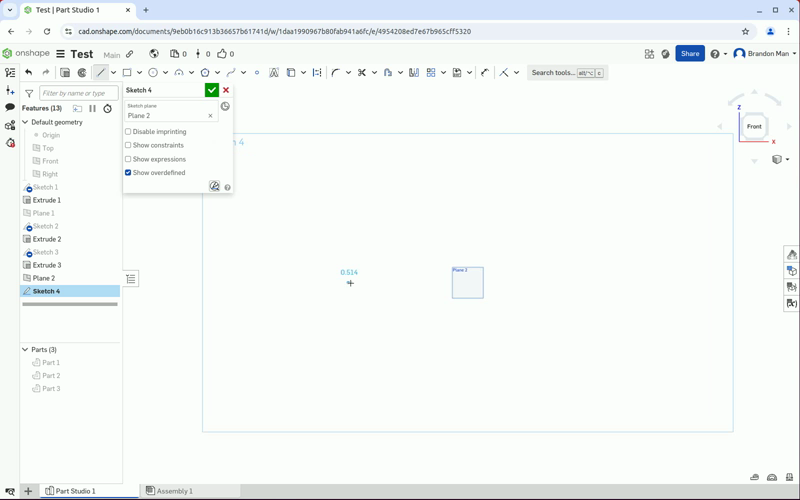
scroll(6)
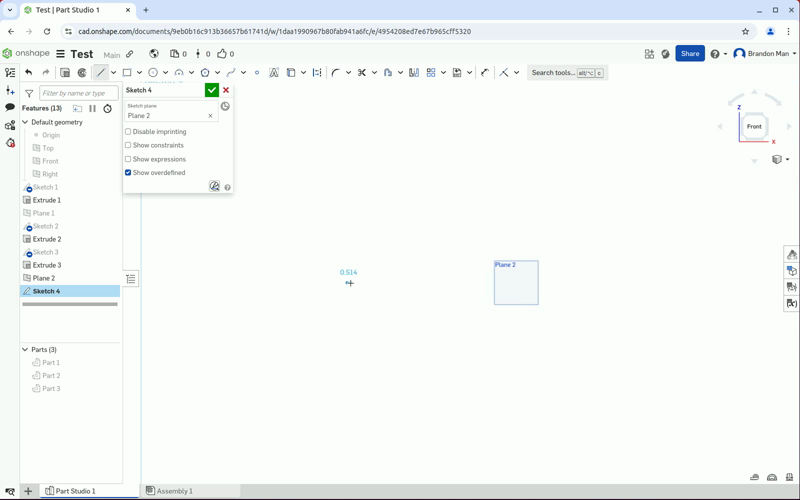
scroll(6)
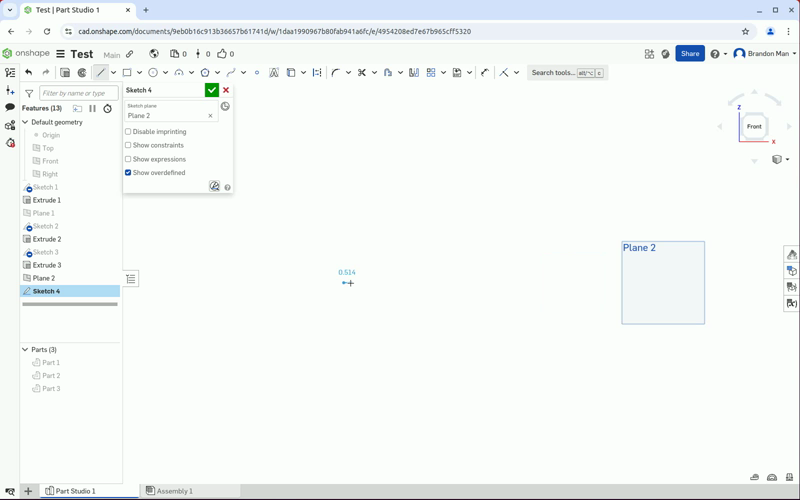
scroll(6)
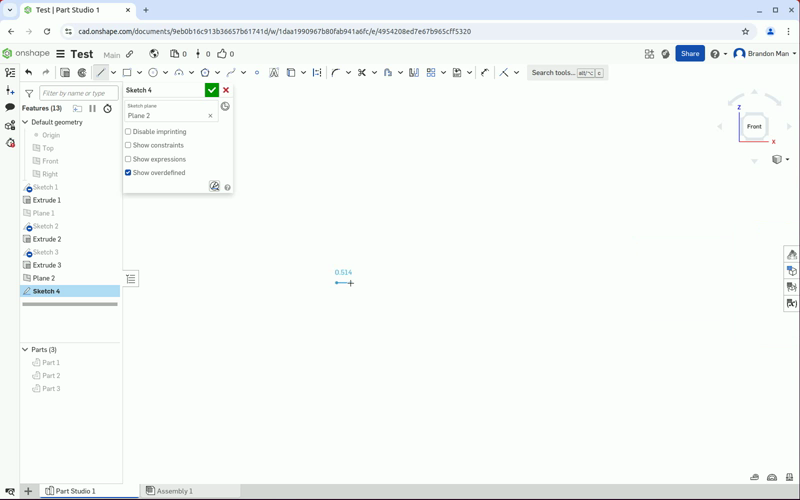
scroll(6)
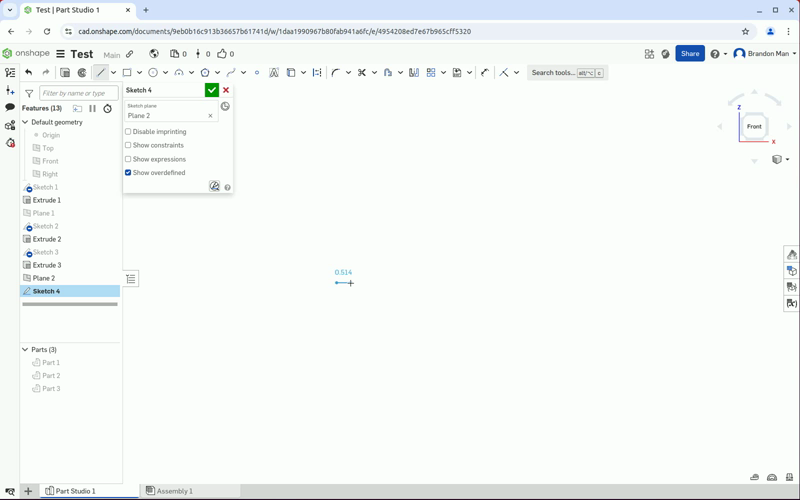
scroll(6)
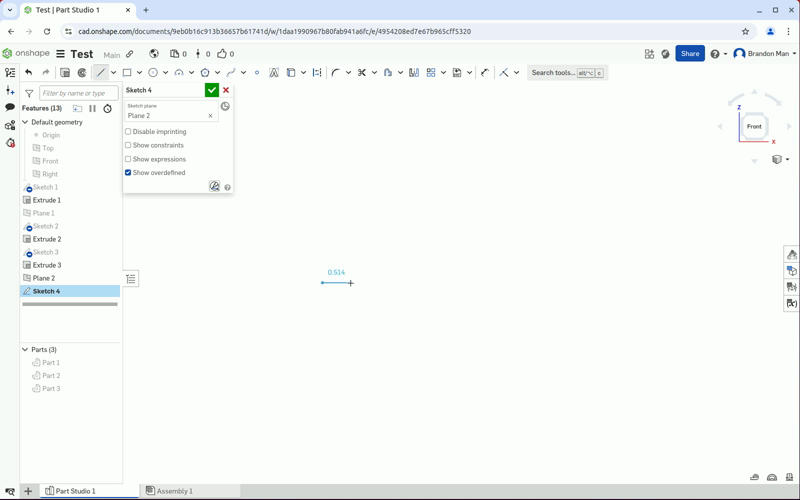
click(350, 282)
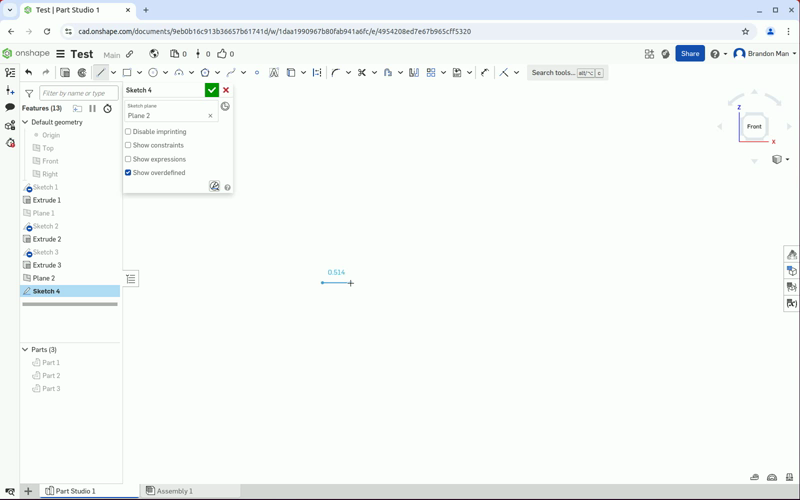
scroll(-6)
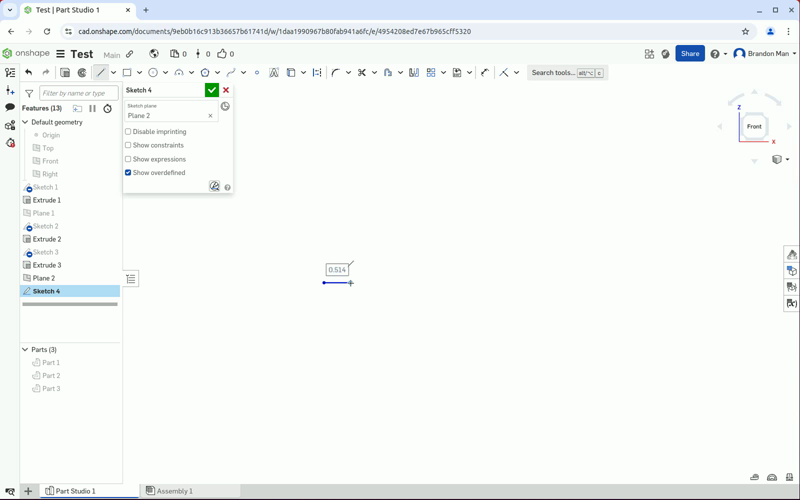
scroll(-6)
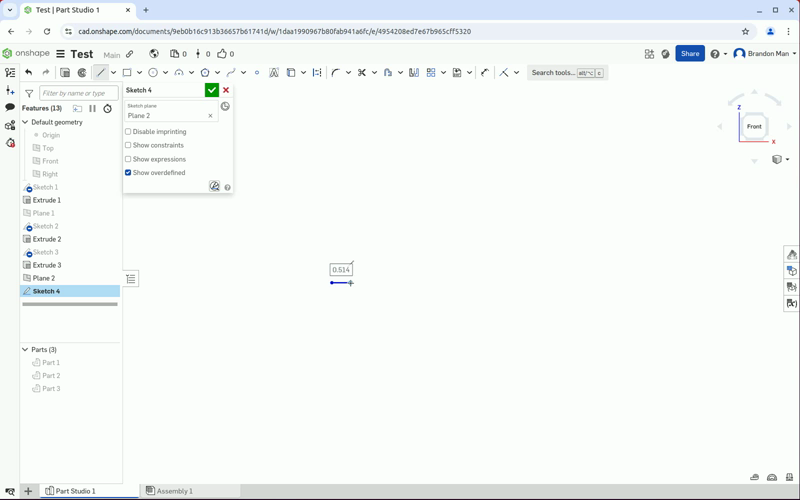
scroll(-6)
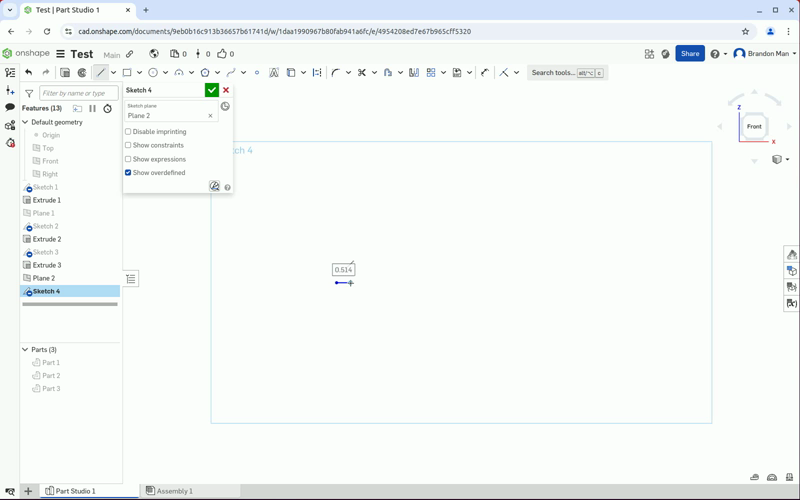
scroll(-6)
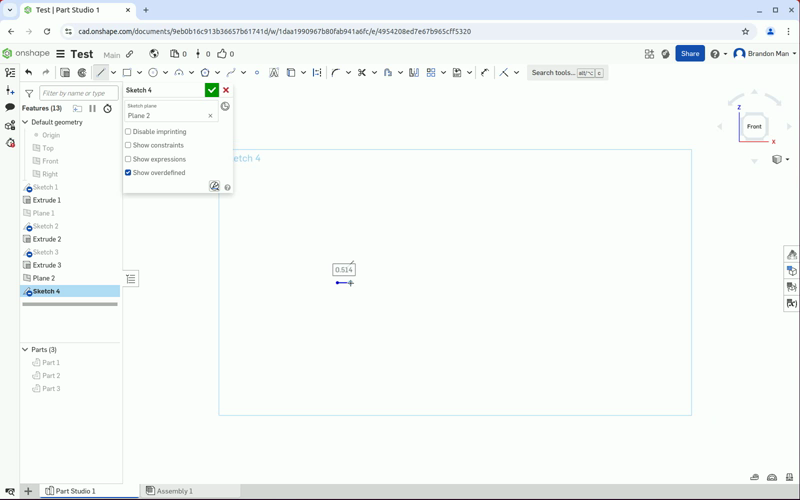
scroll(-6)
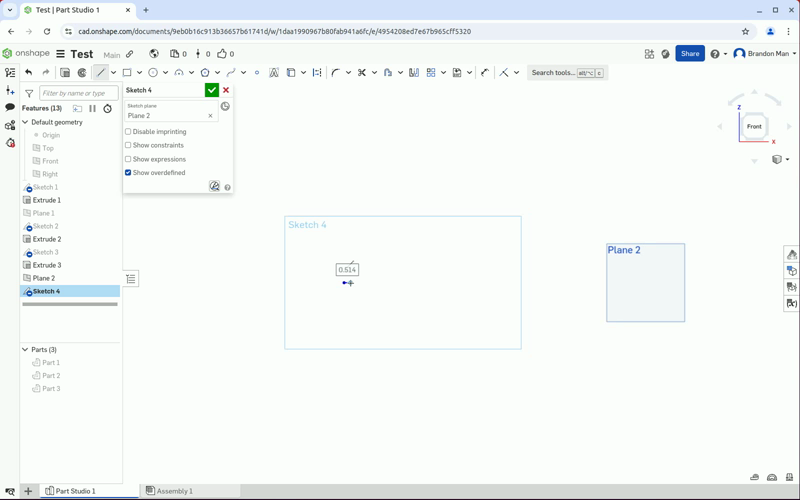
scroll(-6)
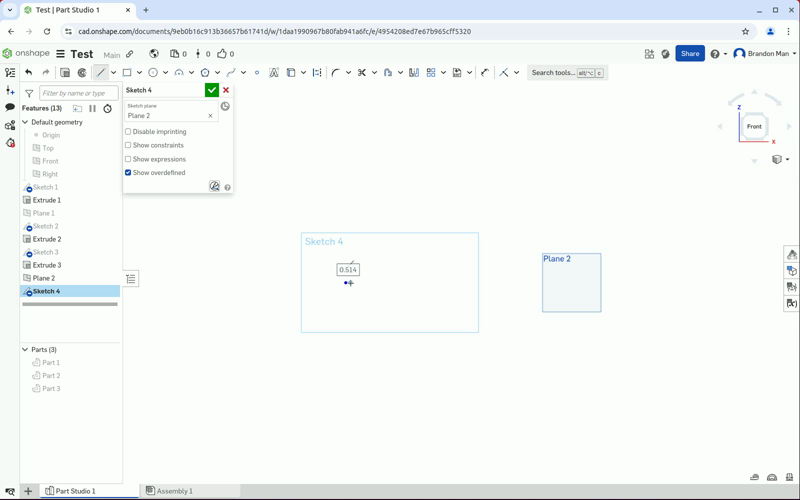
scroll(-6)
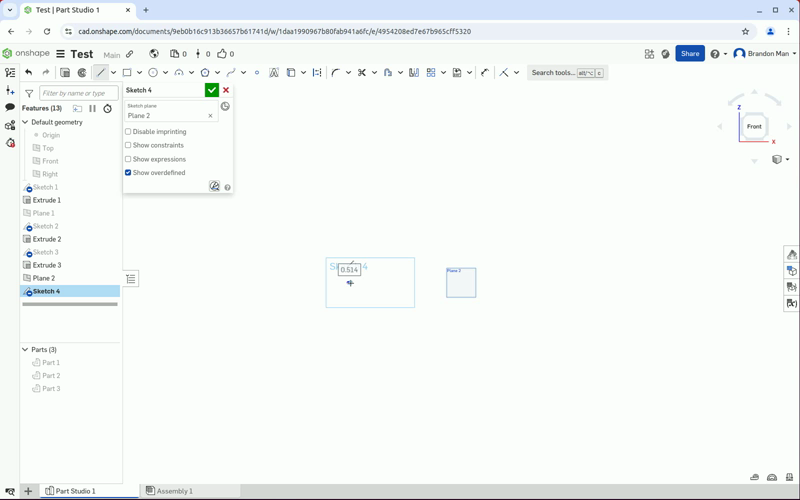
key_up(shift)
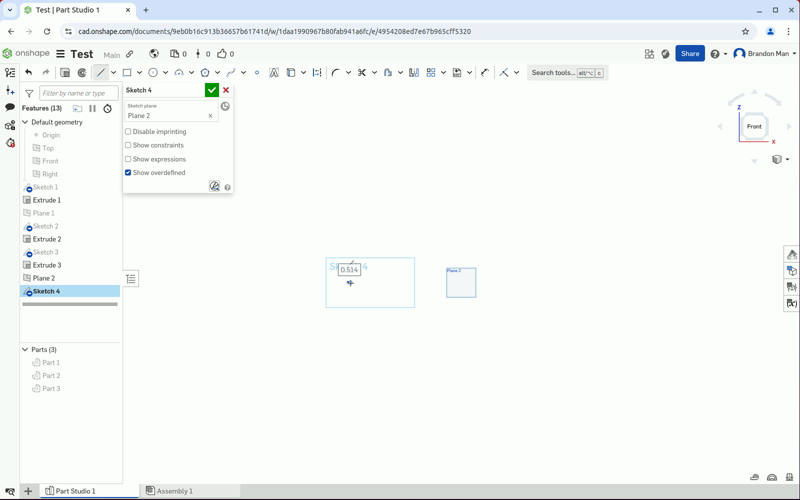
key_down(shift)
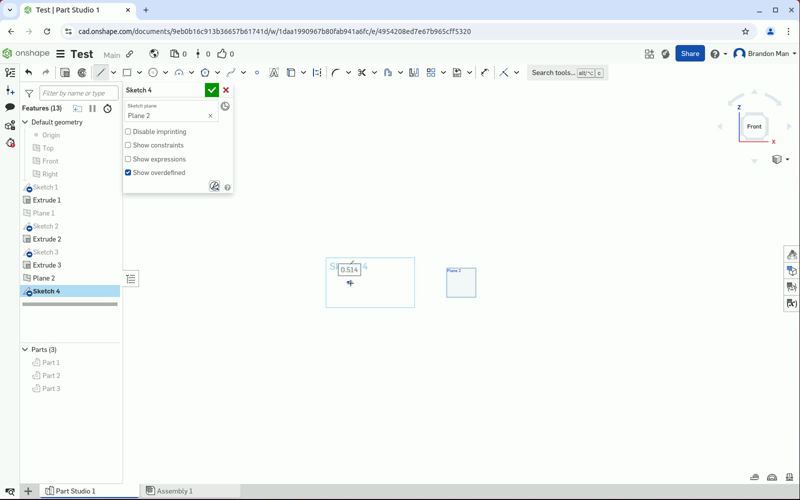
mouse_move(380, 282)
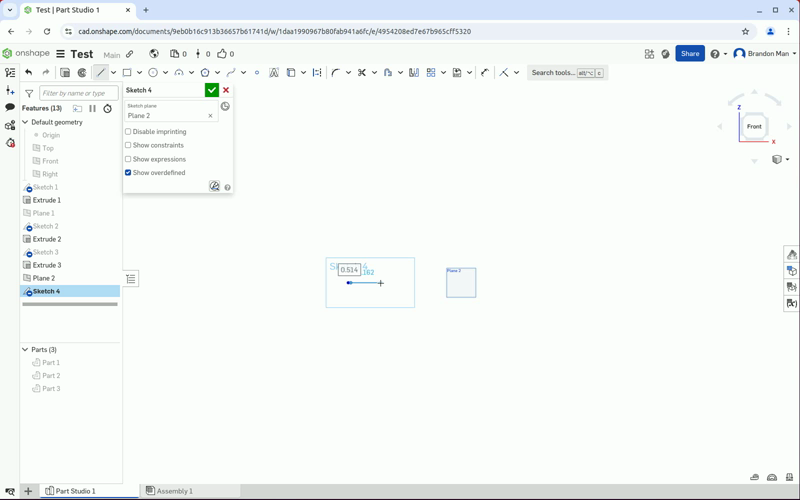
mouse_move(350, 259)
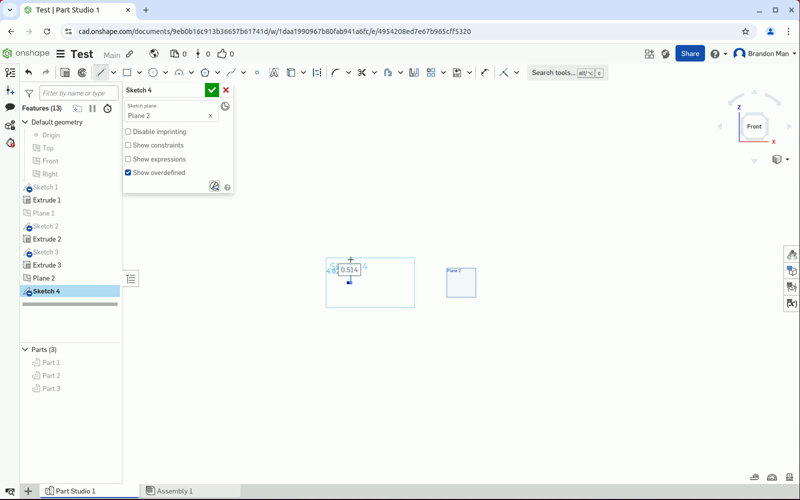
click(350, 259)
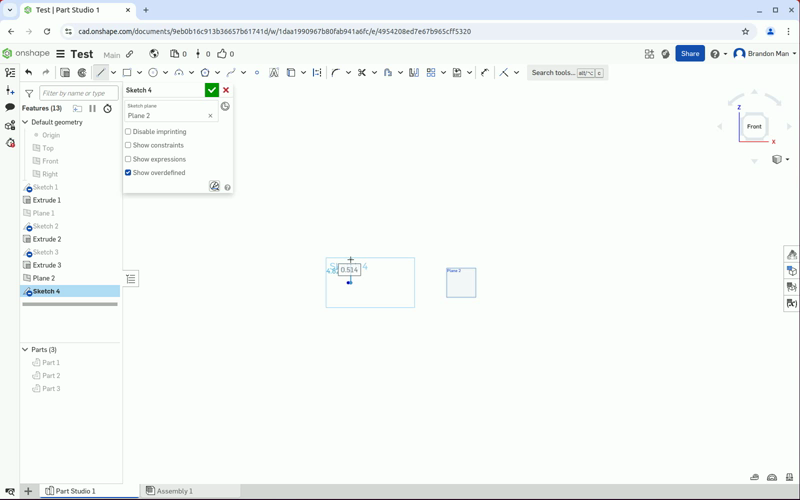
key_up(shift)
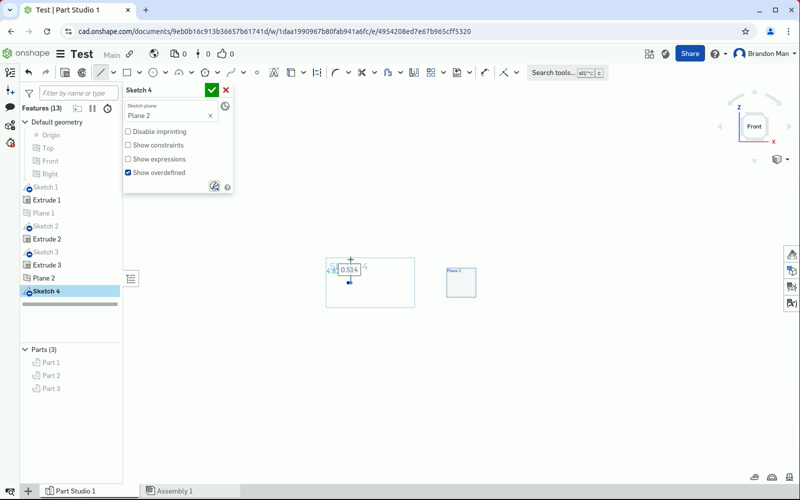
key_down(shift)
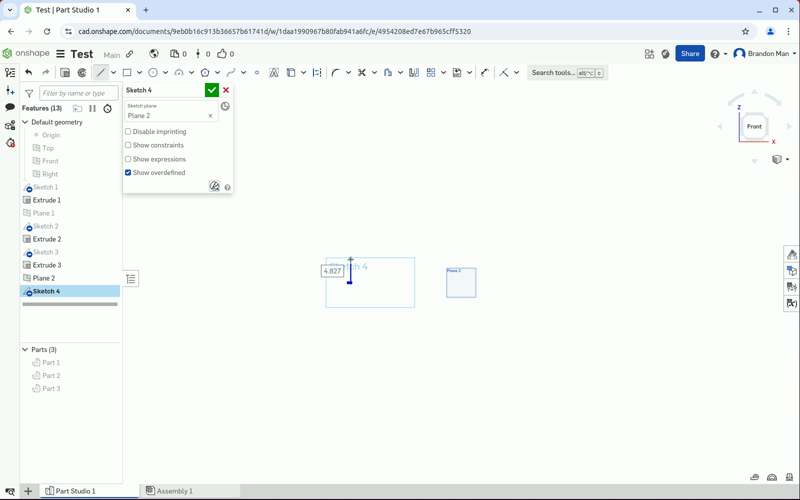
mouse_move(569, 259)
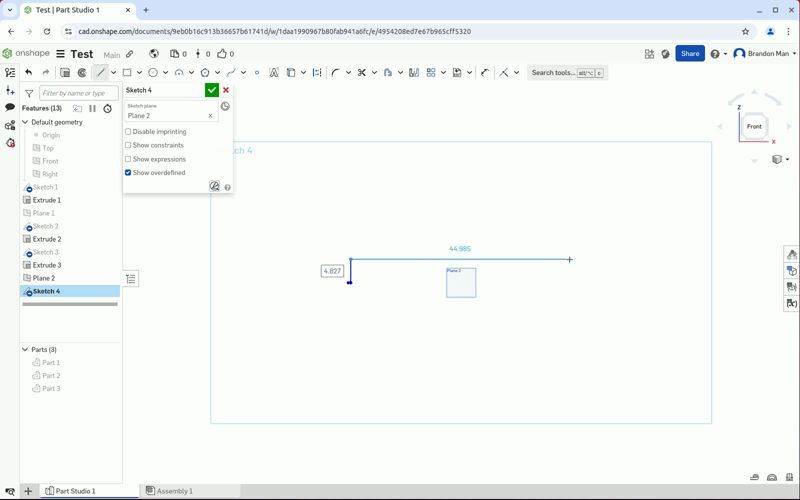
click(569, 259)
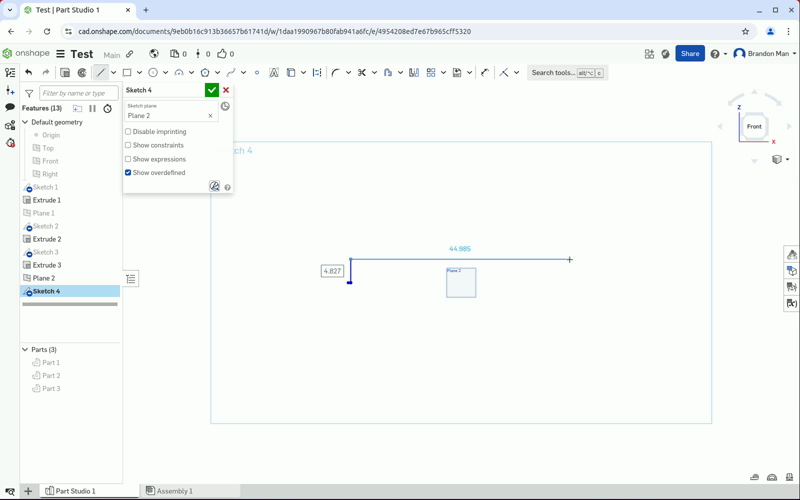
key_up(shift)
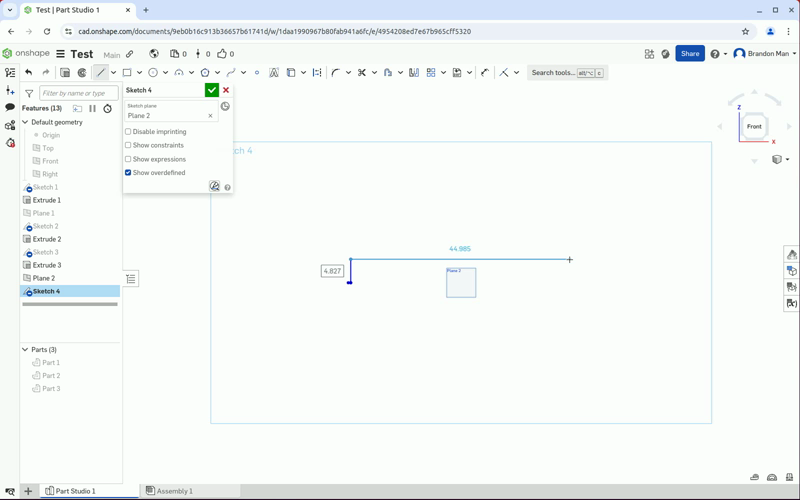
key_down(shift)
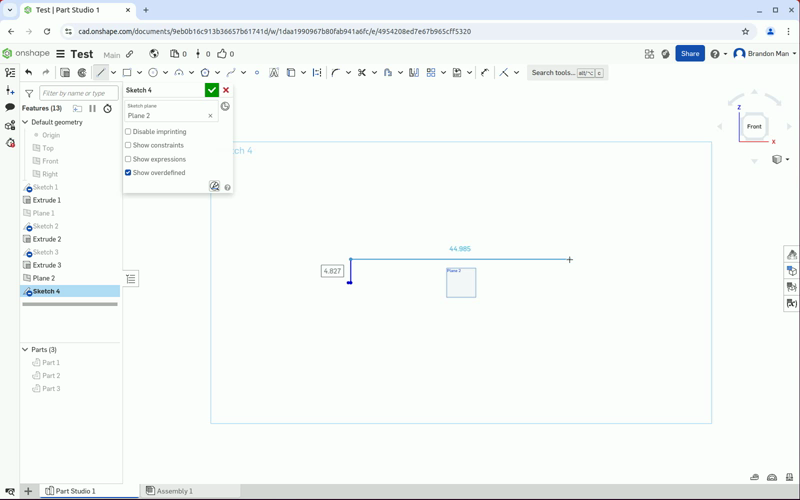
mouse_move(589, 259)
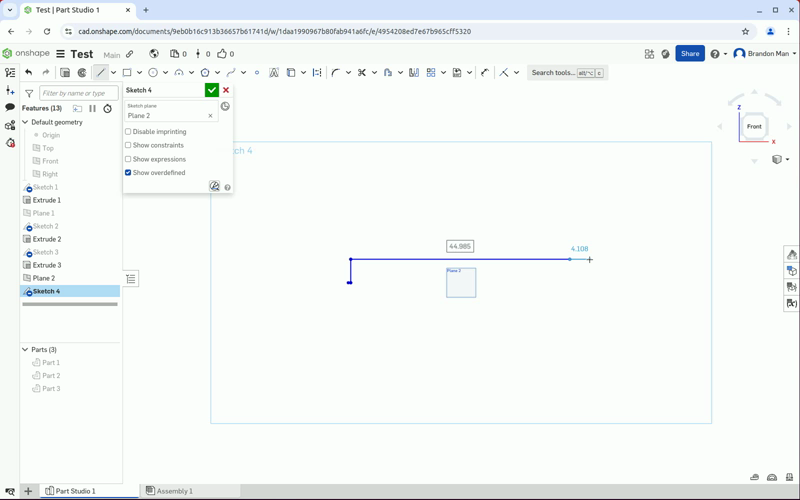
mouse_move(569, 282)
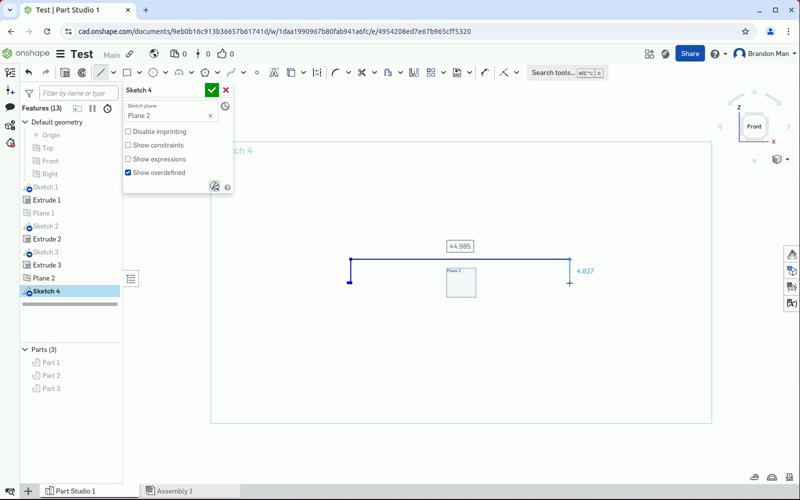
click(569, 282)
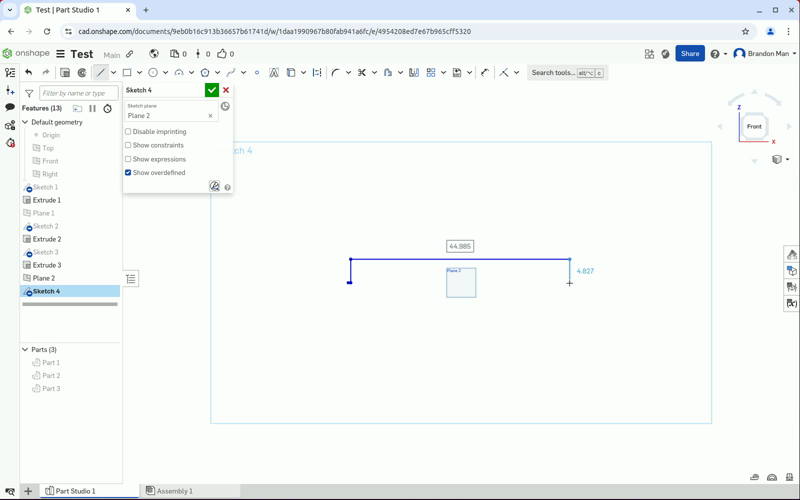
key_up(shift)
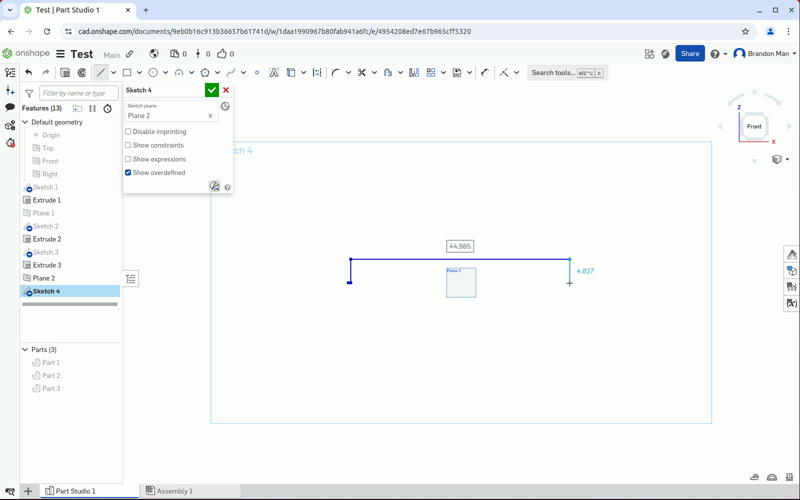
key_down(shift)
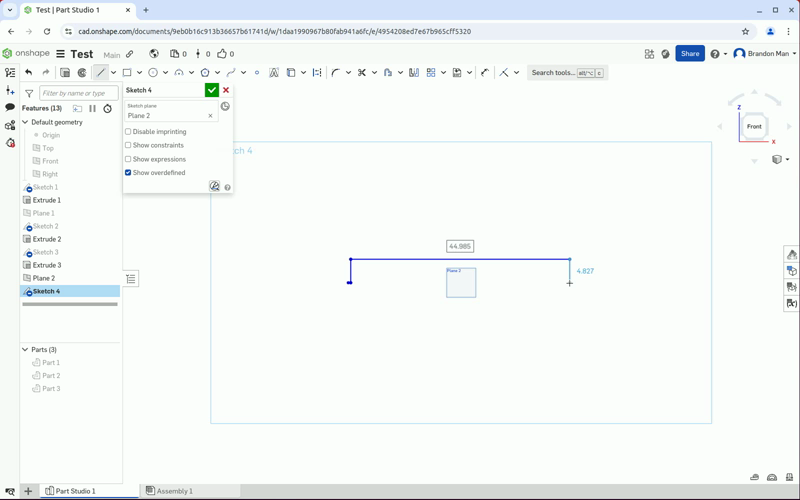
mouse_move(589, 282)
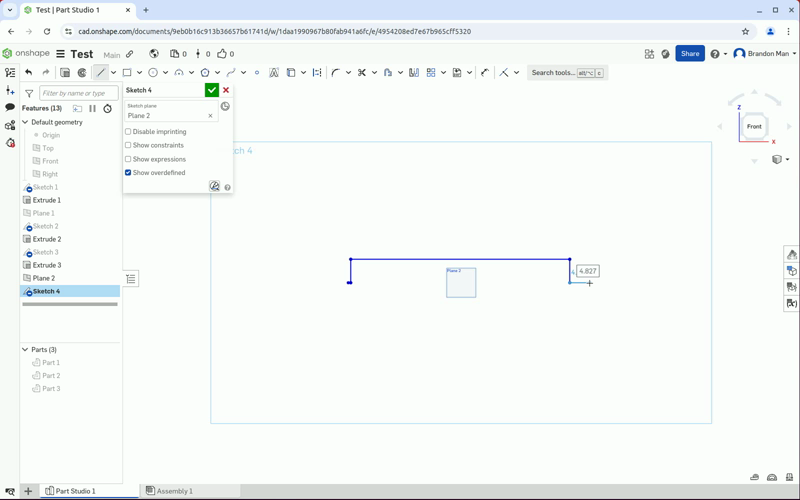
mouse_move(572, 282)
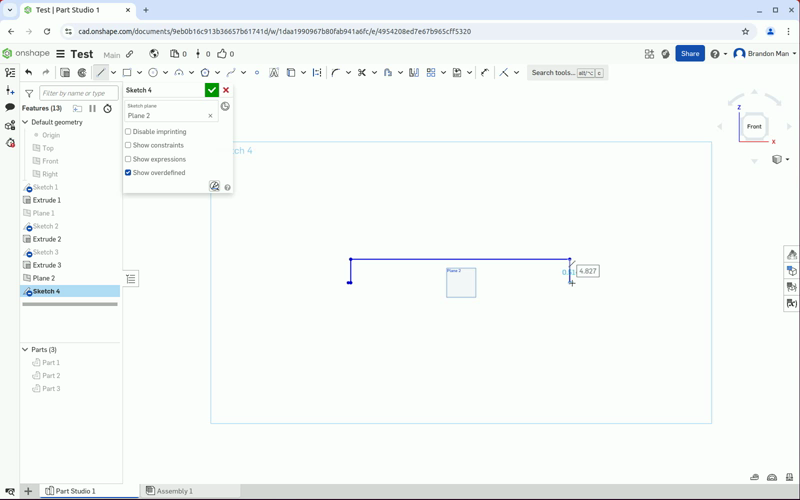
scroll(6)
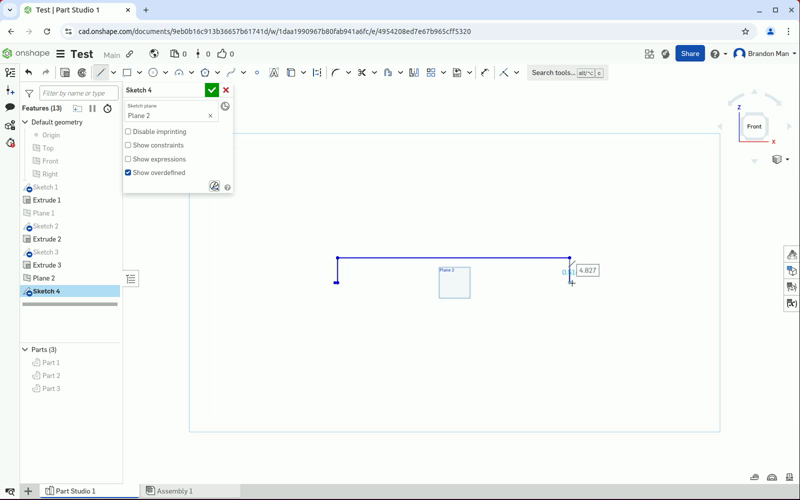
scroll(6)
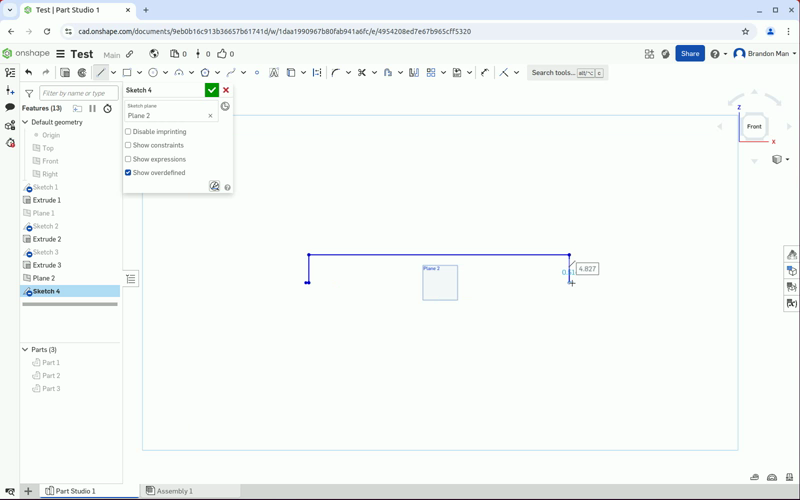
scroll(6)
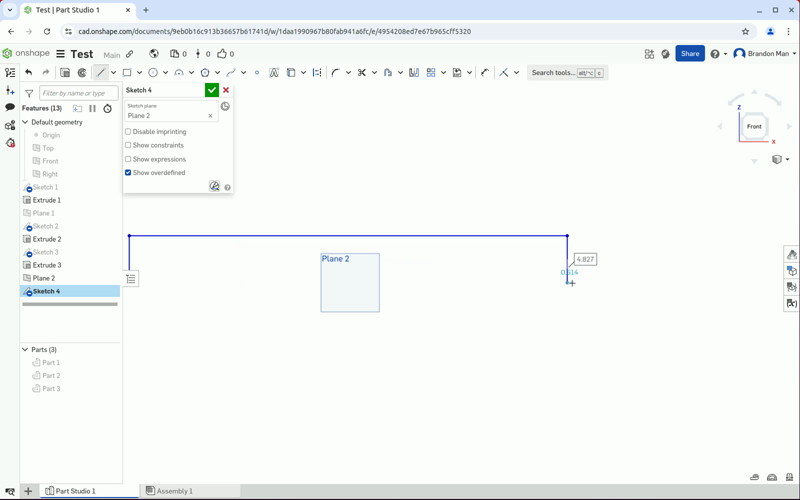
scroll(6)
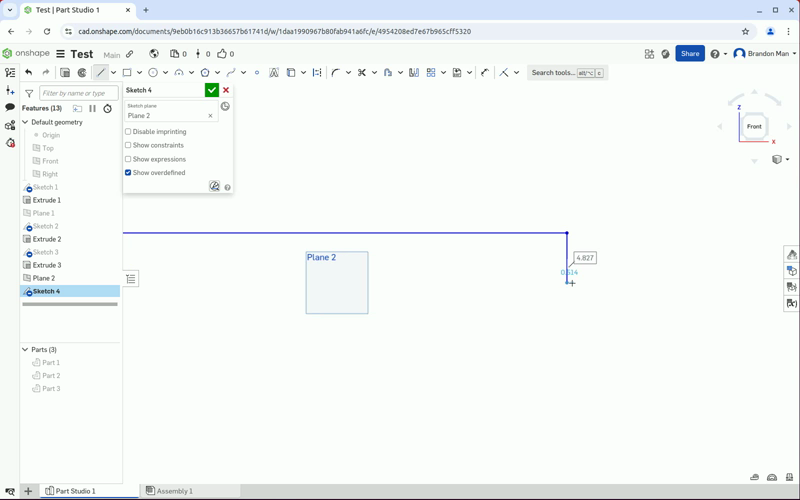
scroll(6)
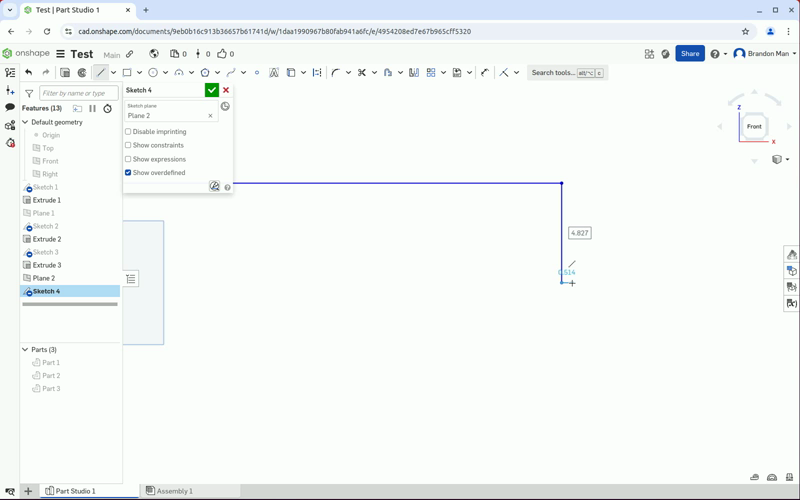
scroll(6)
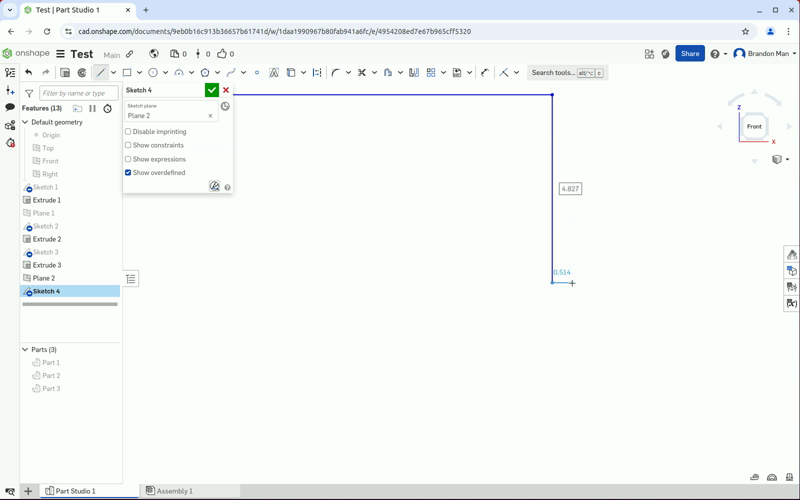
scroll(6)
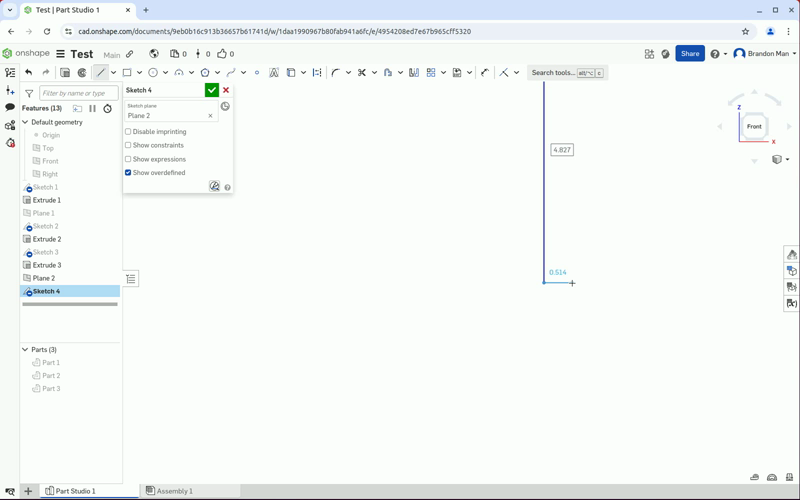
click(572, 282)
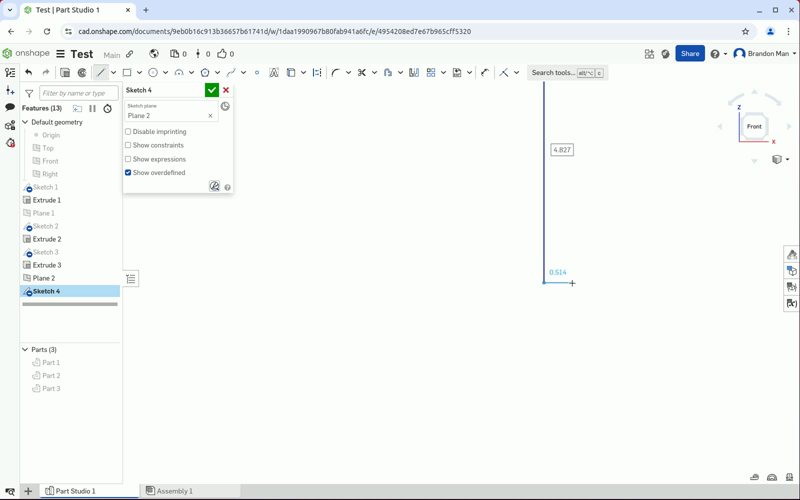
scroll(-6)
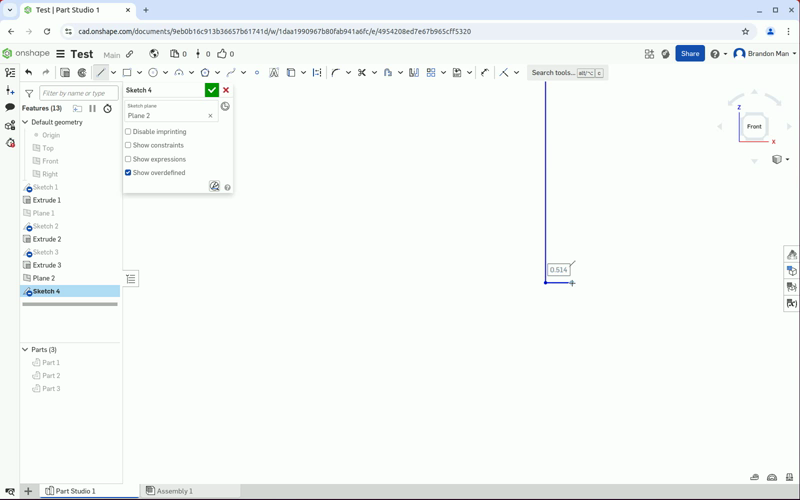
scroll(-6)
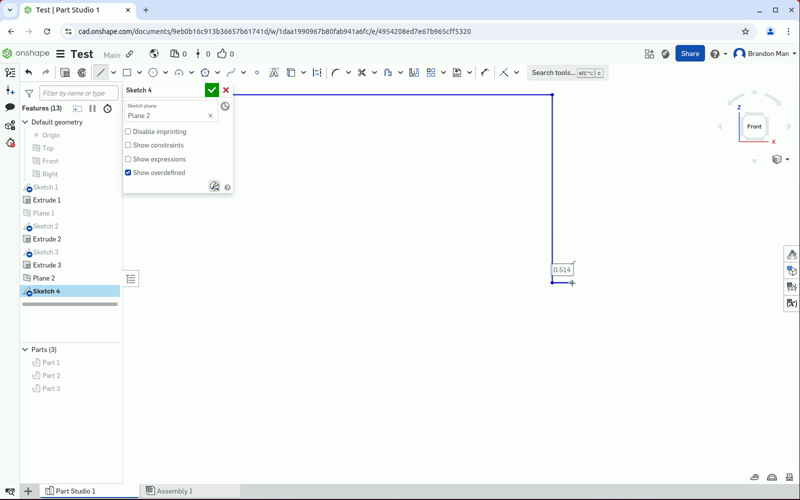
scroll(-6)
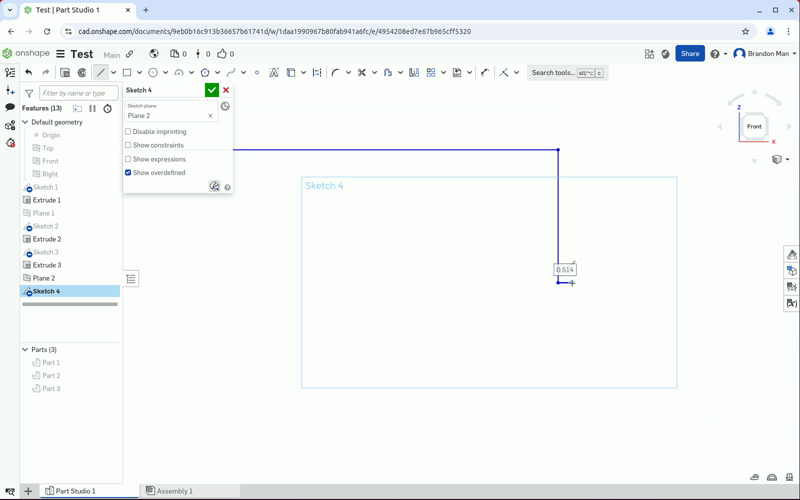
scroll(-6)
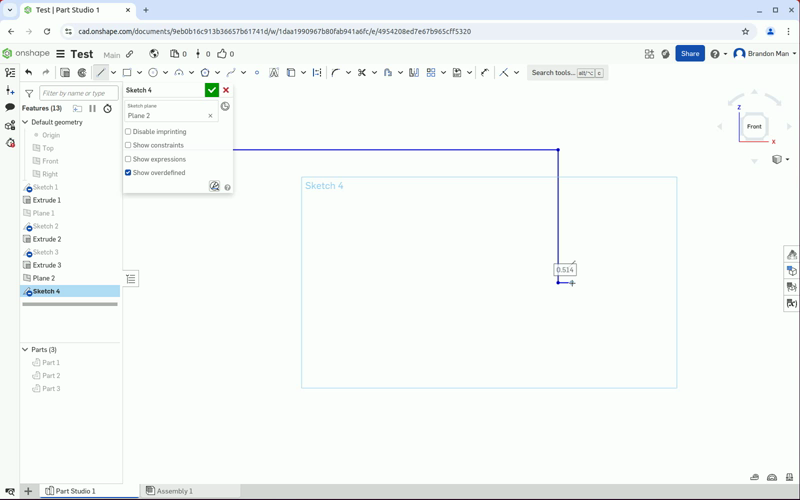
scroll(-6)
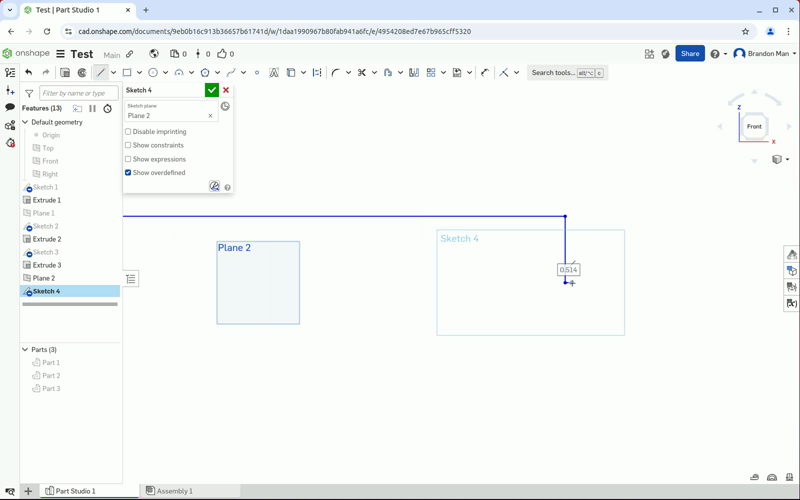
scroll(-6)
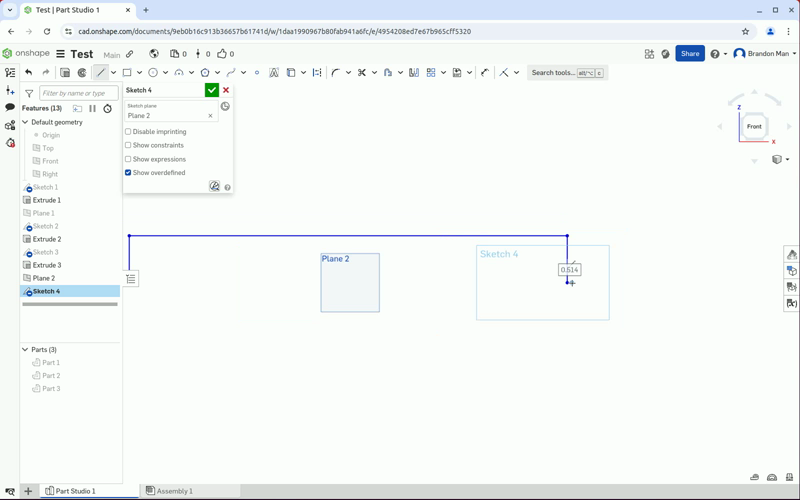
scroll(-6)
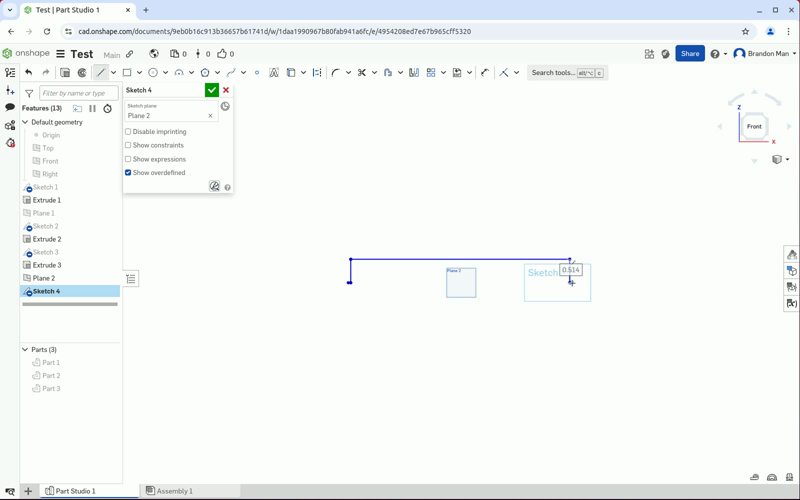
key_up(shift)
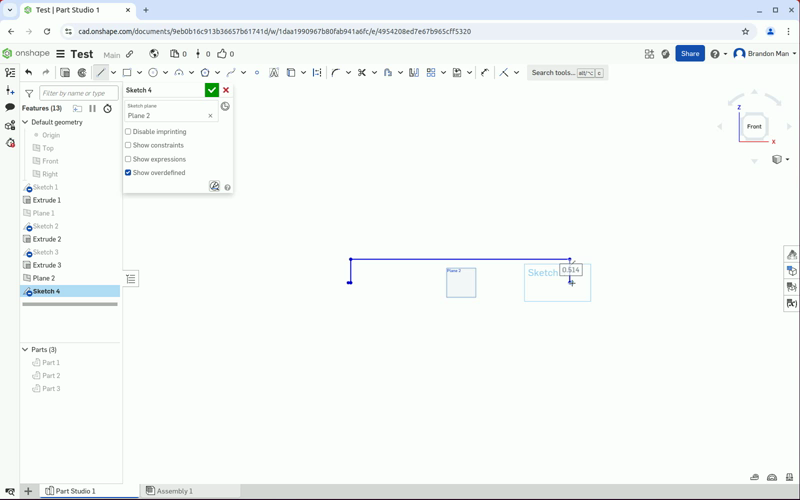
key_down(shift)
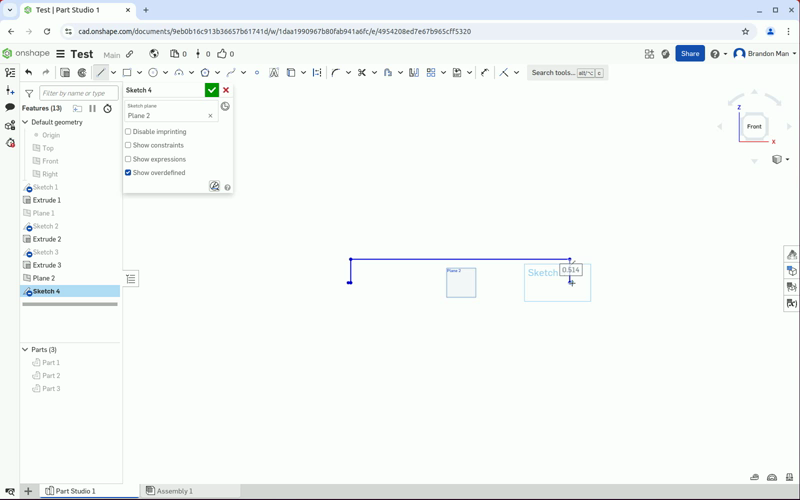
mouse_move(589, 282)
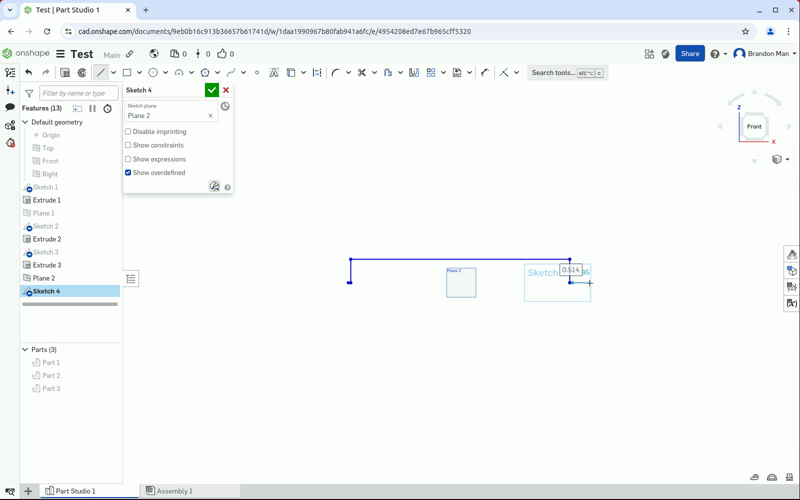
mouse_move(572, 257)
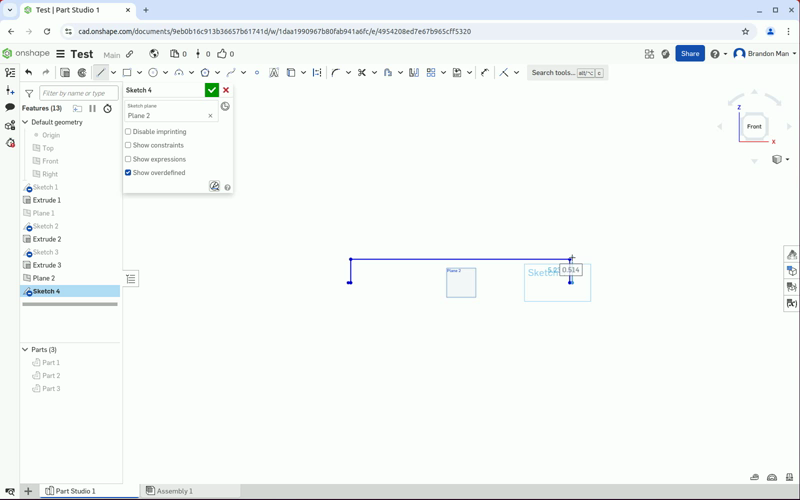
scroll(6)
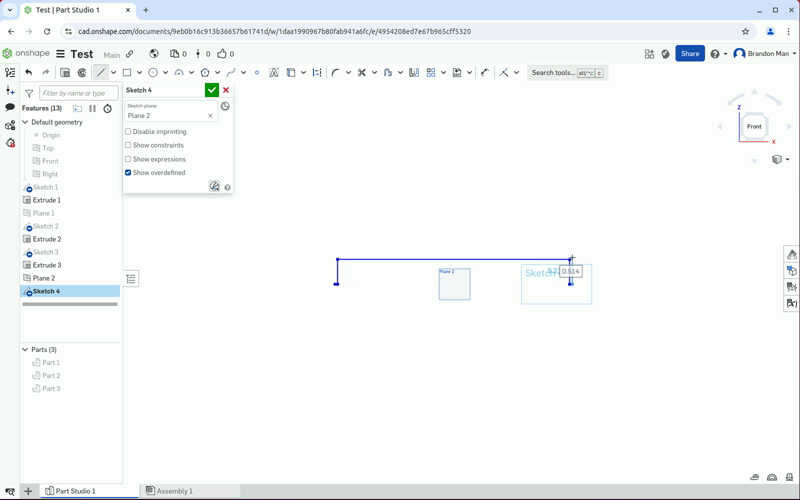
scroll(6)
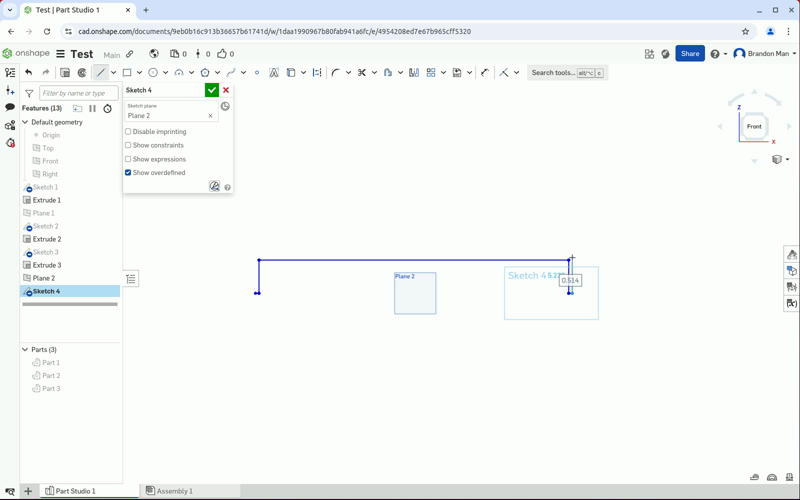
scroll(6)
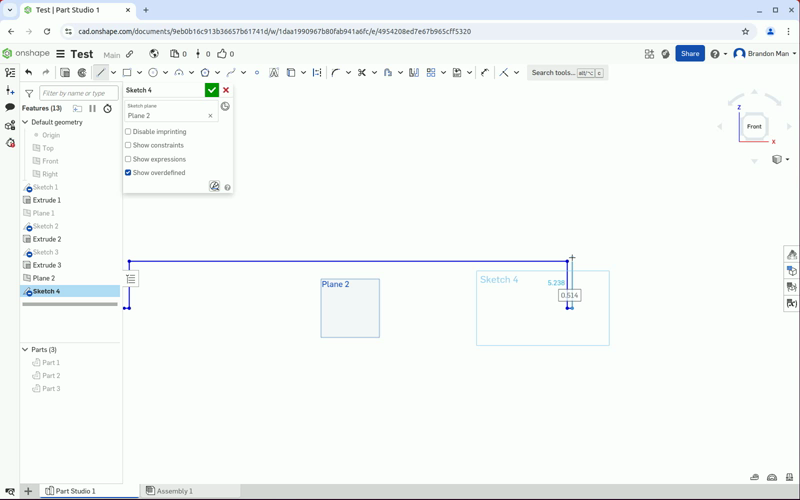
scroll(6)
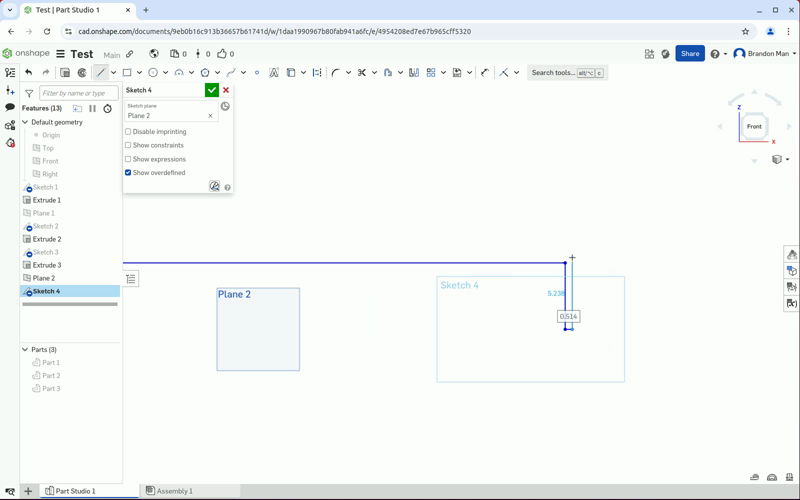
scroll(6)
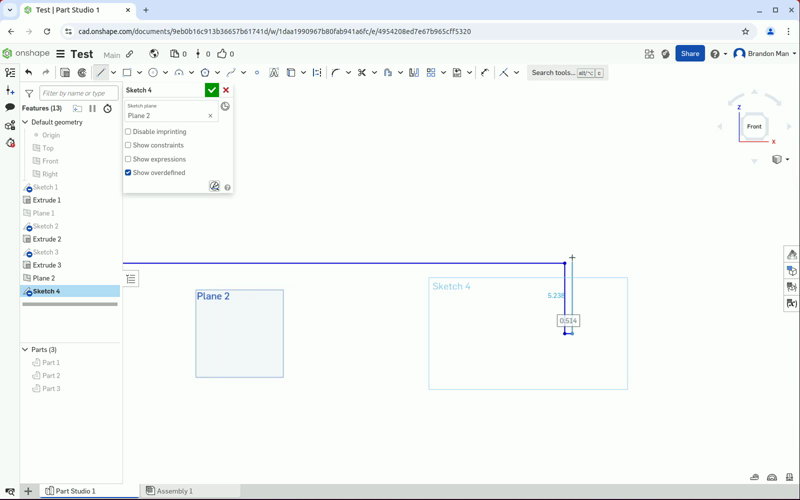
scroll(6)
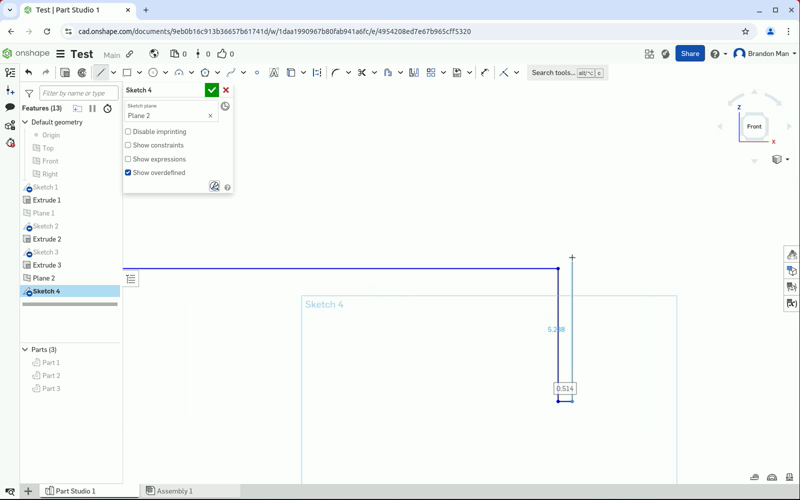
scroll(6)
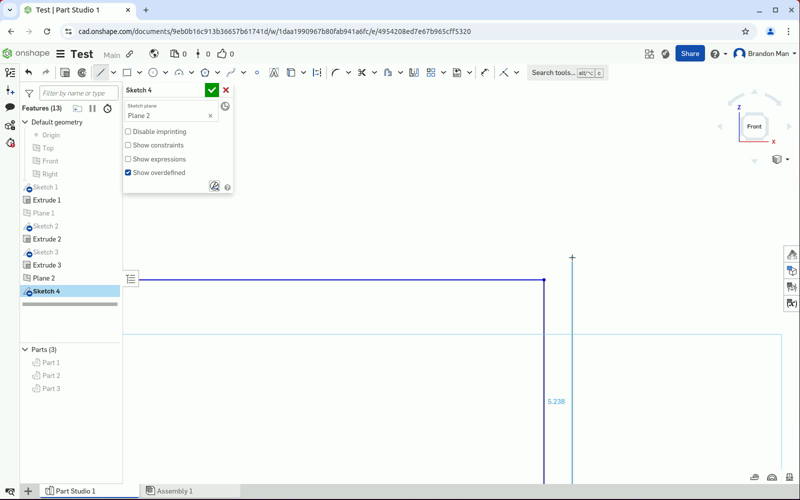
click(572, 257)
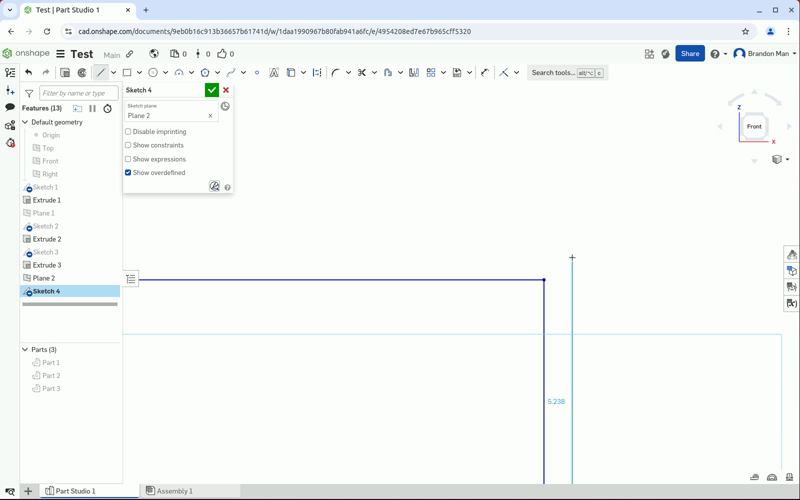
scroll(-6)
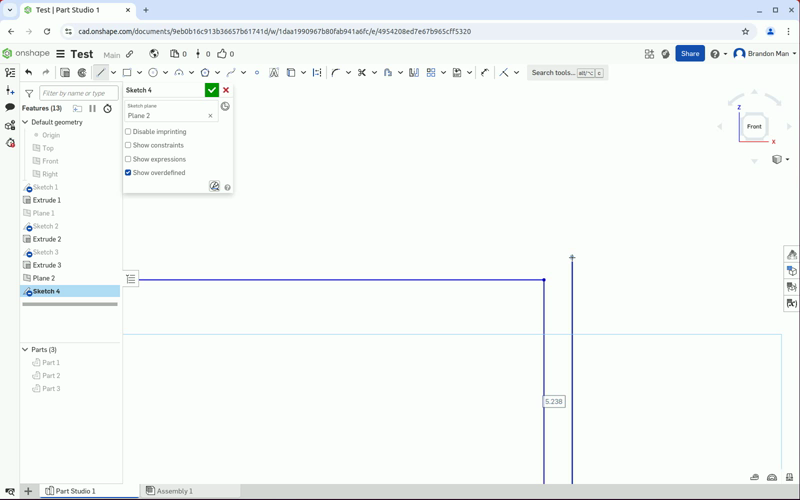
scroll(-6)
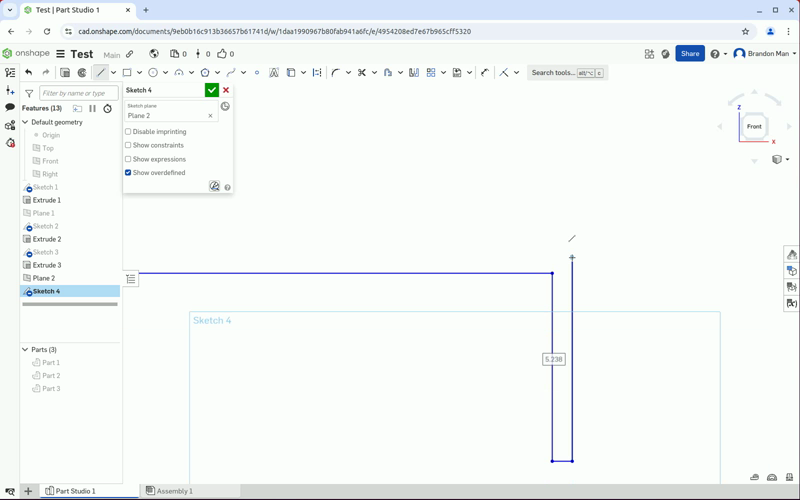
scroll(-6)
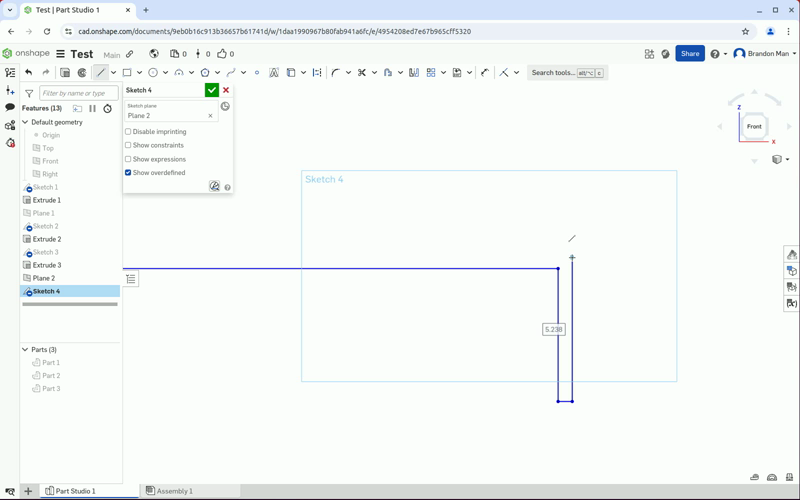
scroll(-6)
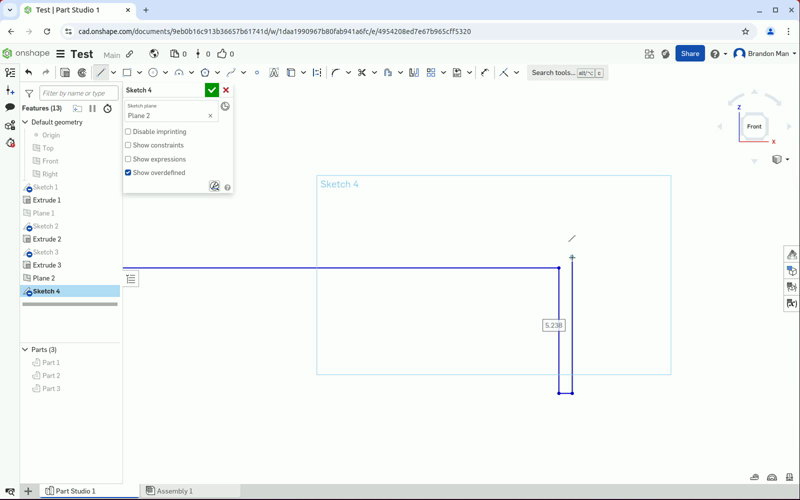
scroll(-6)
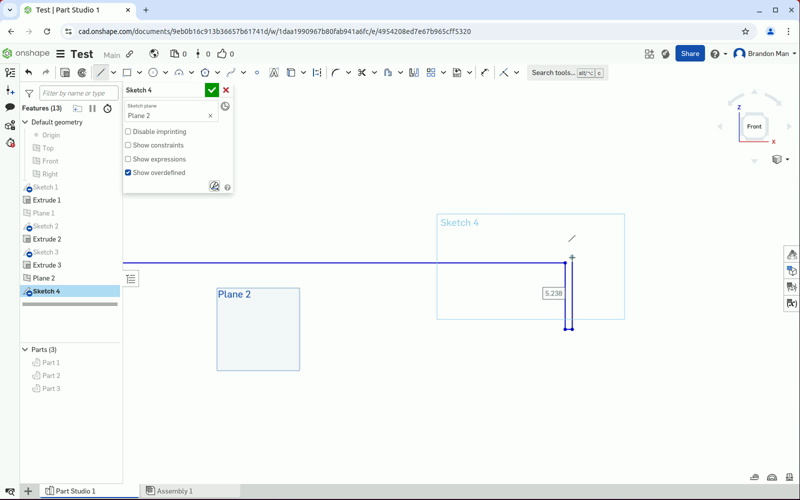
scroll(-6)
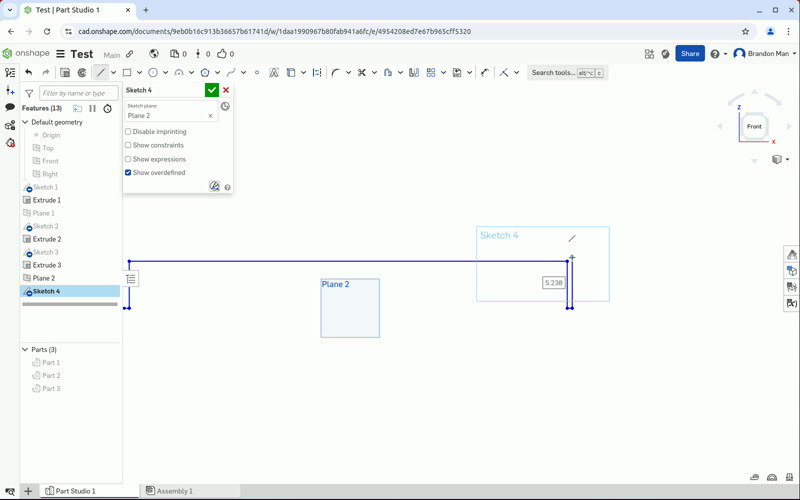
scroll(-6)
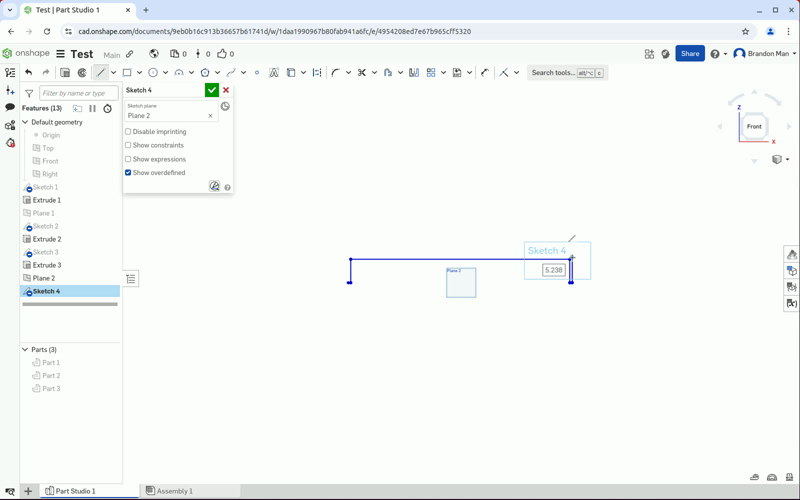
key_up(shift)
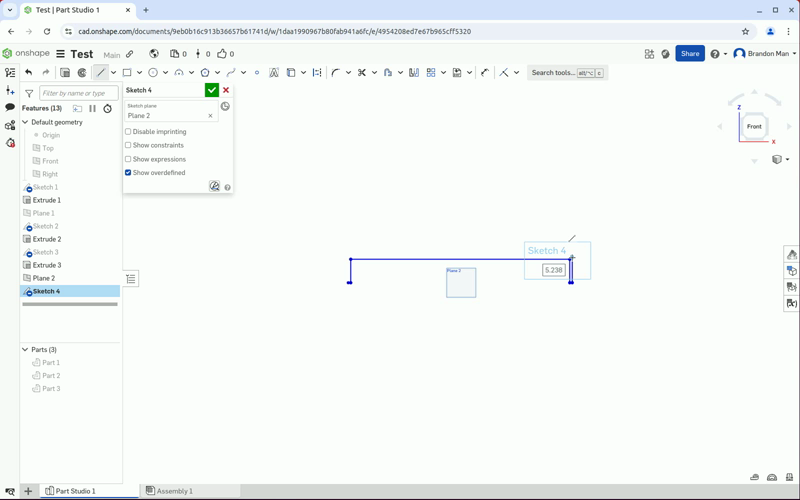
key_down(shift)
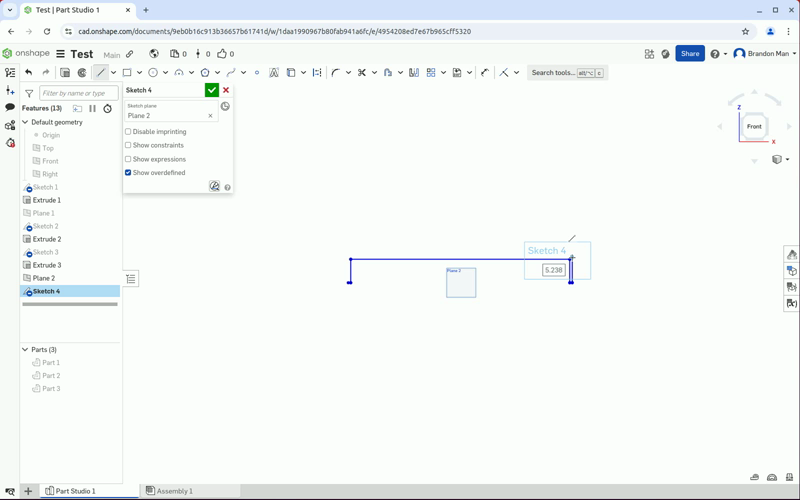
mouse_move(348, 257)
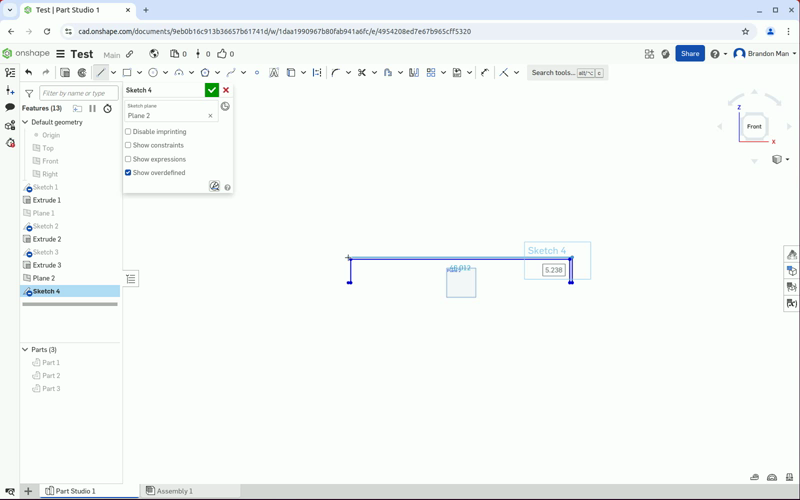
scroll(6)
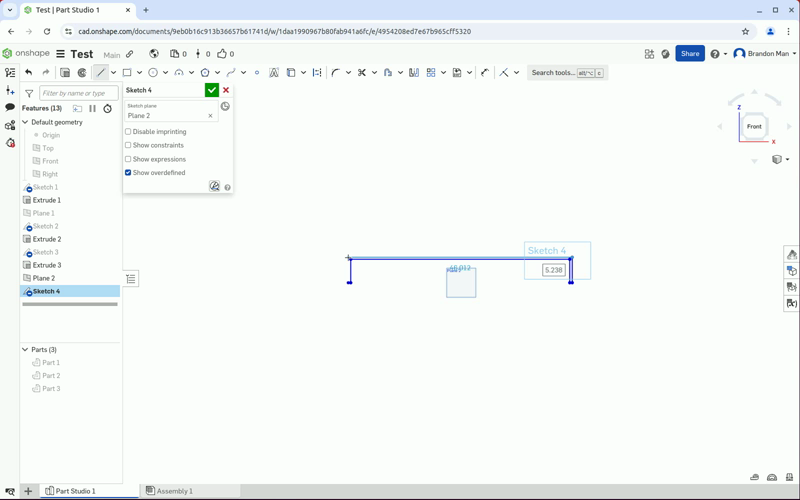
scroll(6)
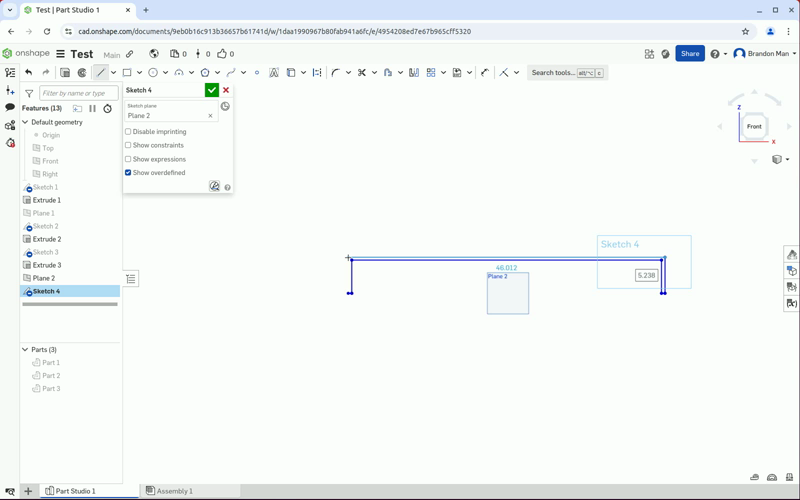
scroll(6)
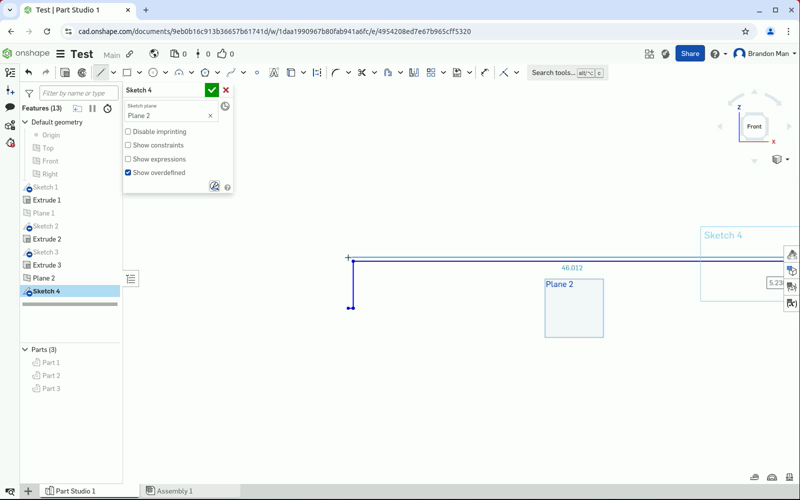
scroll(6)
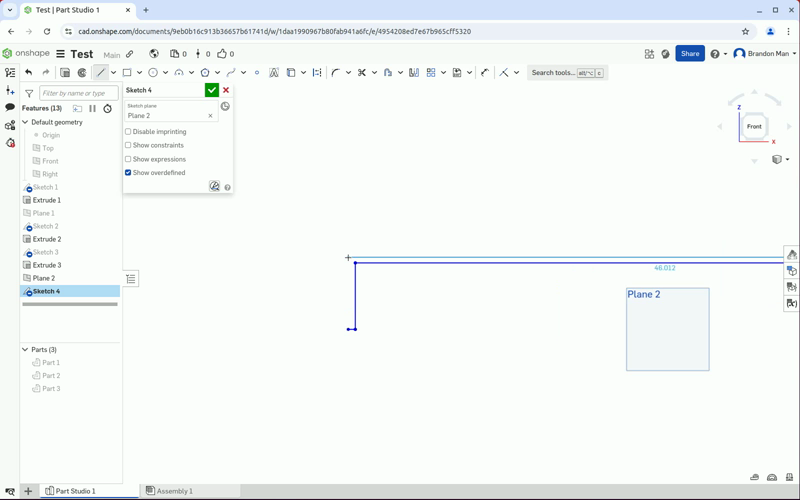
scroll(6)
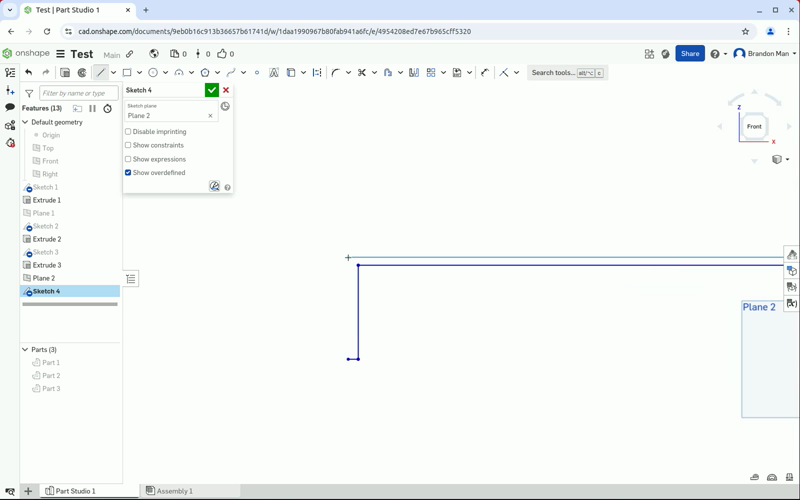
scroll(6)
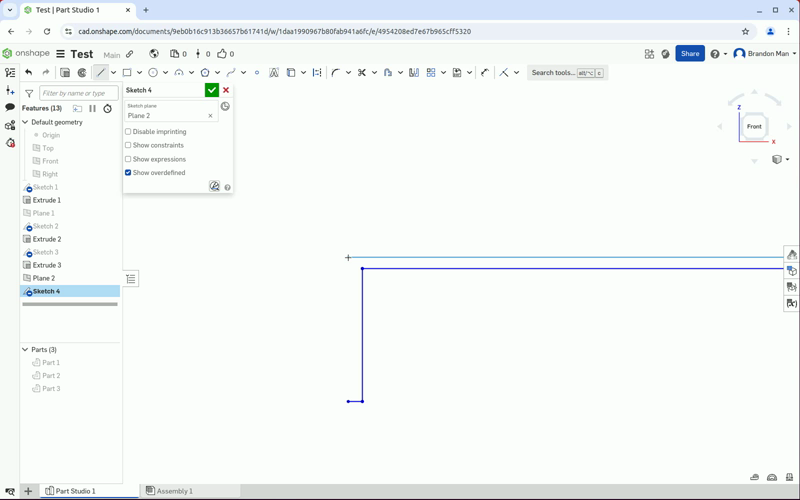
scroll(6)
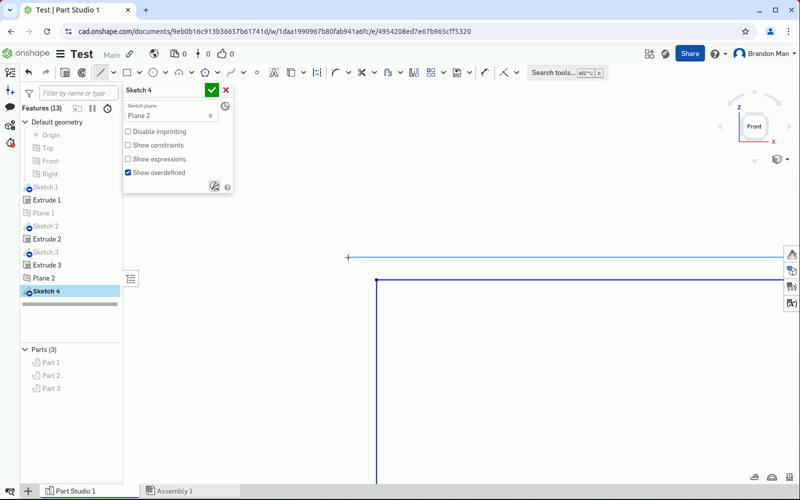
click(348, 257)
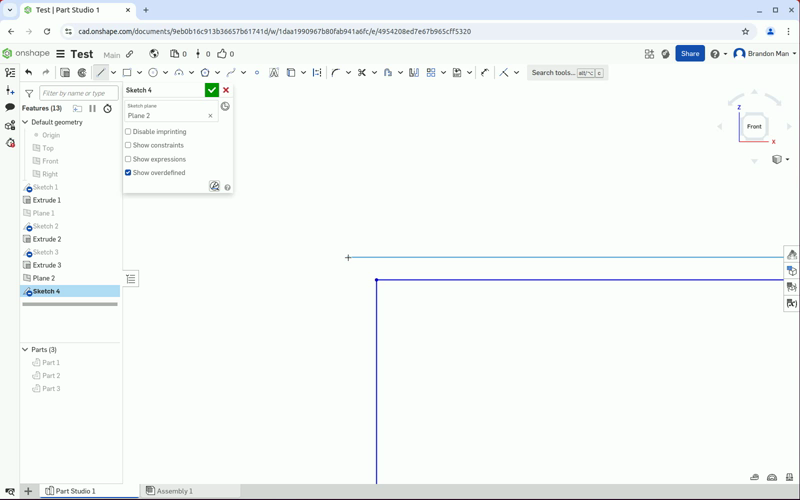
scroll(-6)
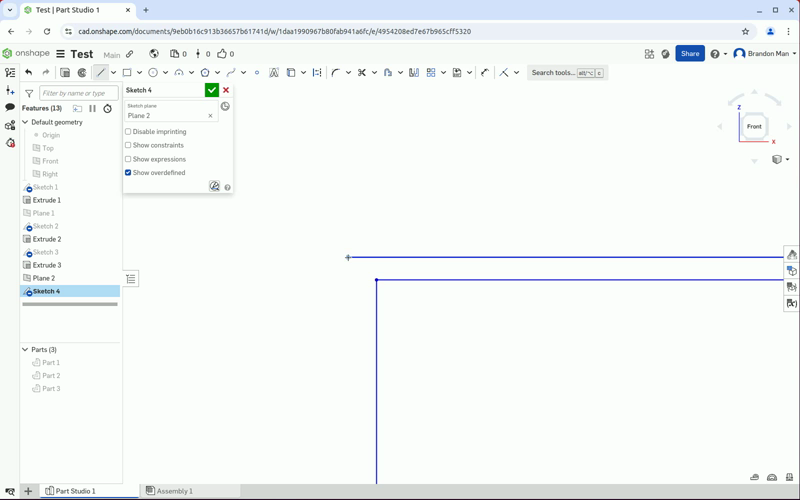
scroll(-6)
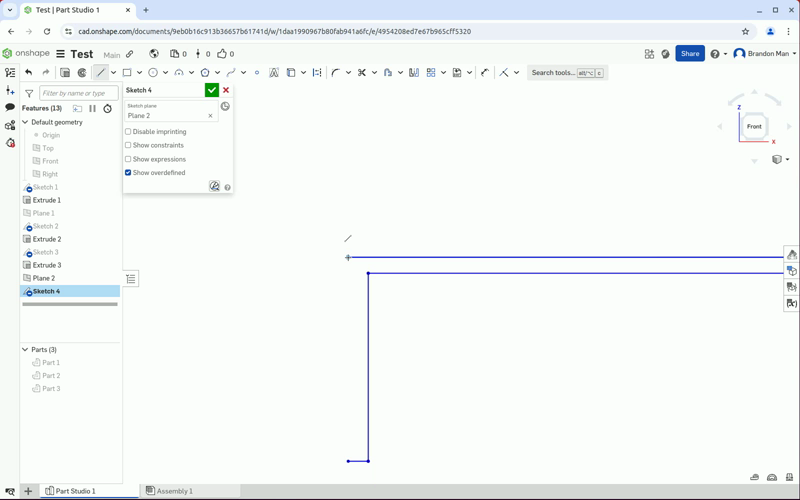
scroll(-6)
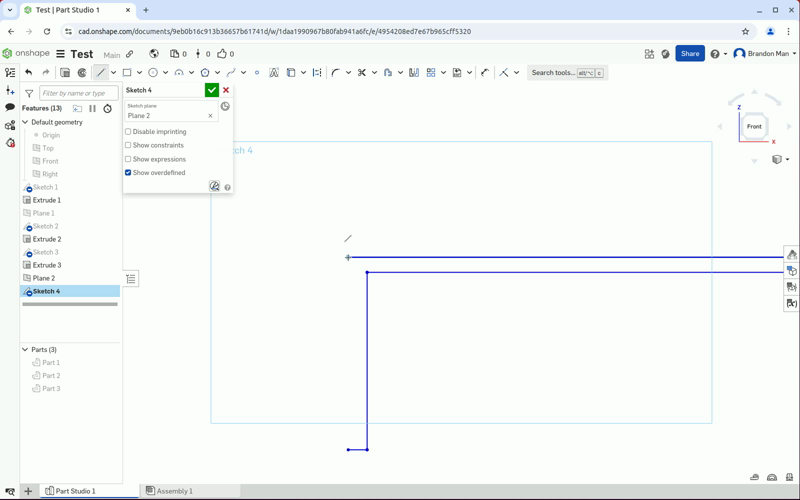
scroll(-6)
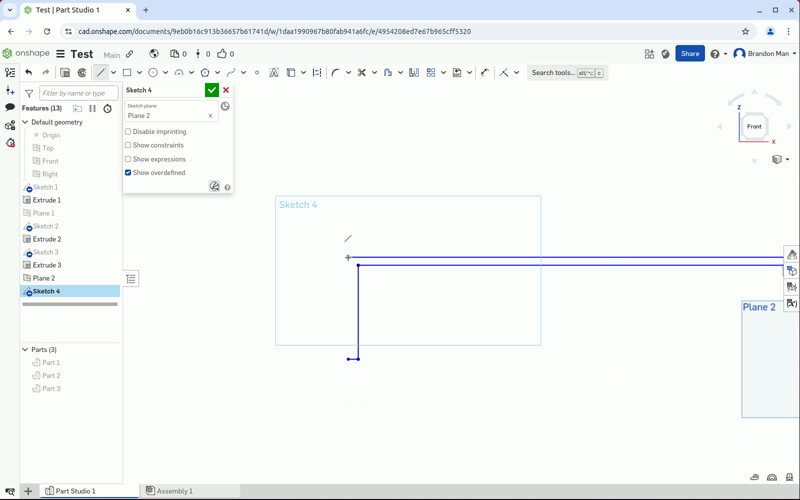
scroll(-6)
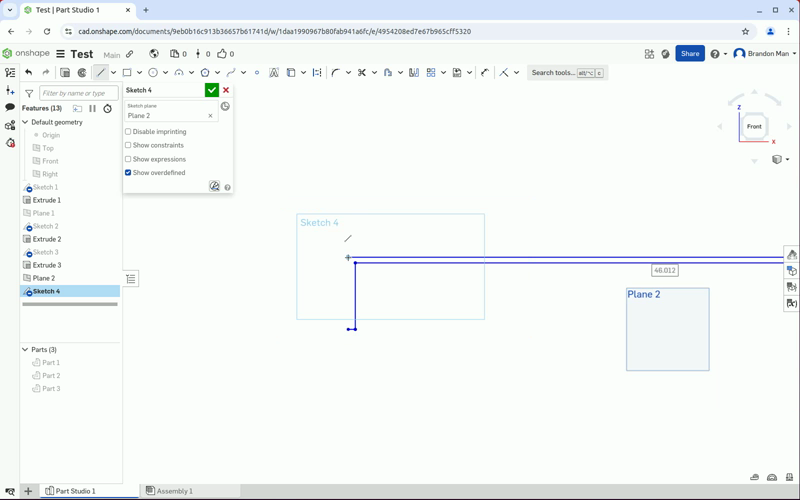
scroll(-6)
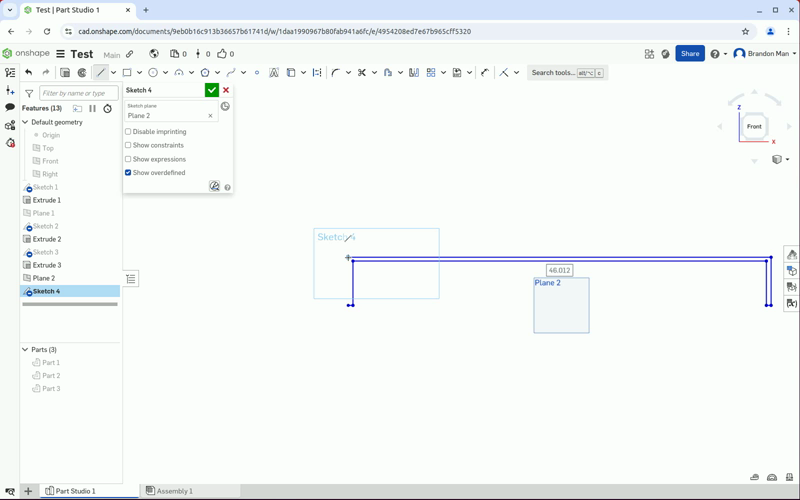
scroll(-6)
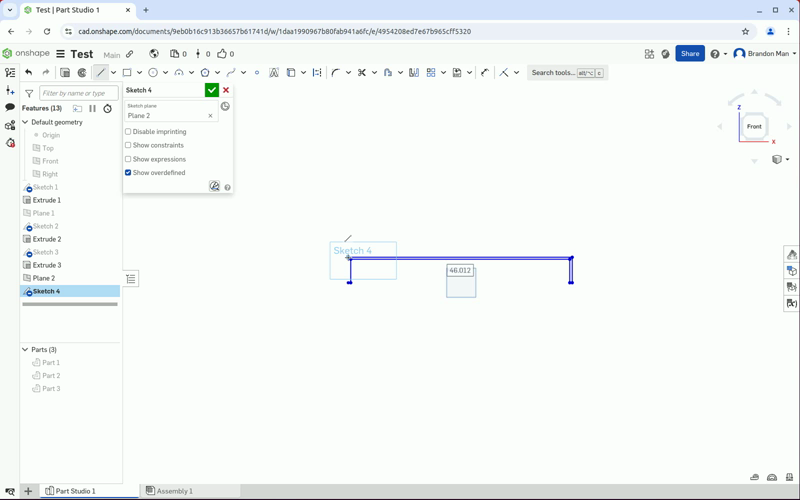
key_up(shift)
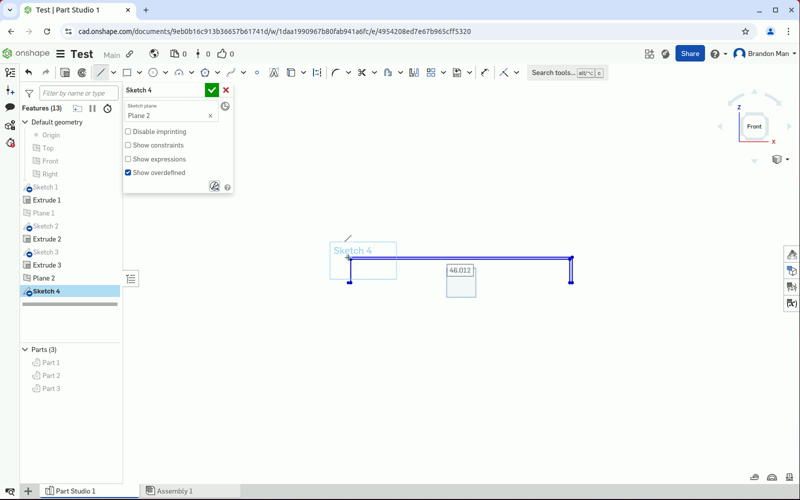
mouse_move(378, 257)
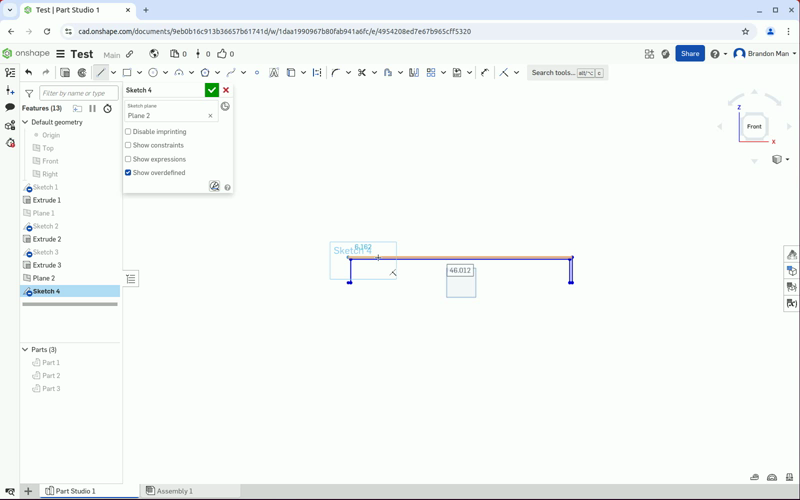
key_down(shift)
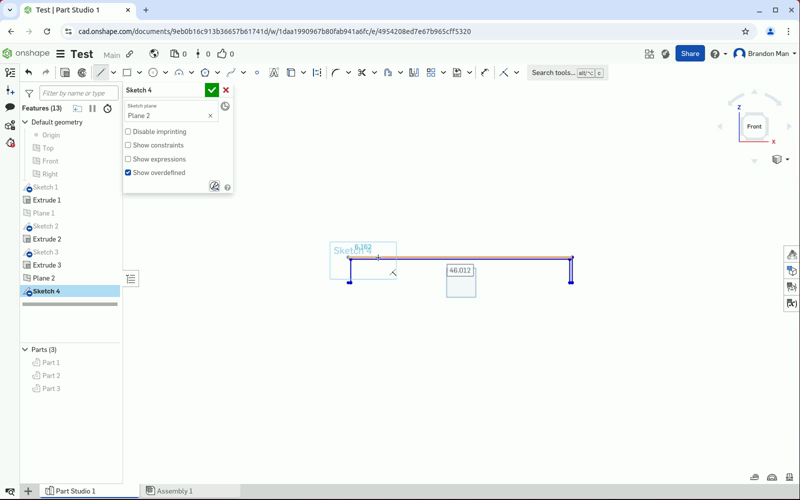
mouse_move(348, 282)
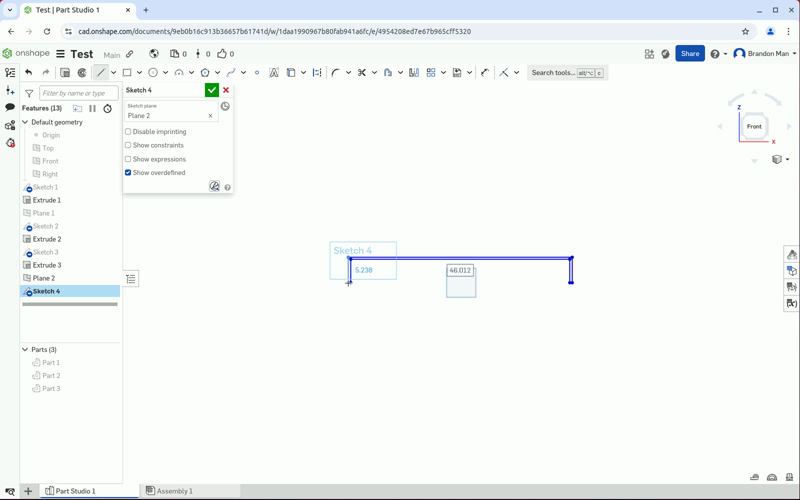
scroll(6)
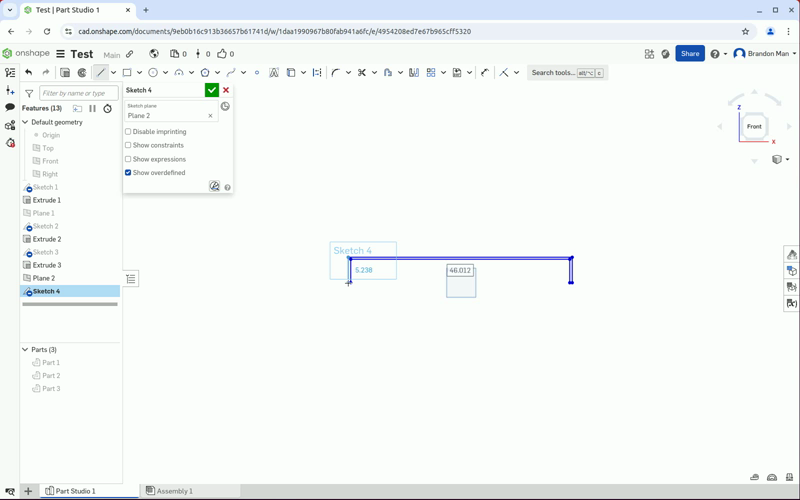
scroll(6)
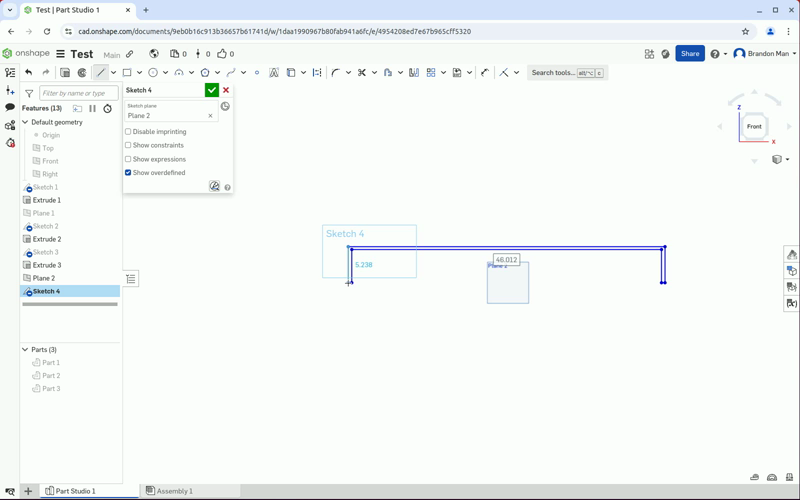
scroll(6)
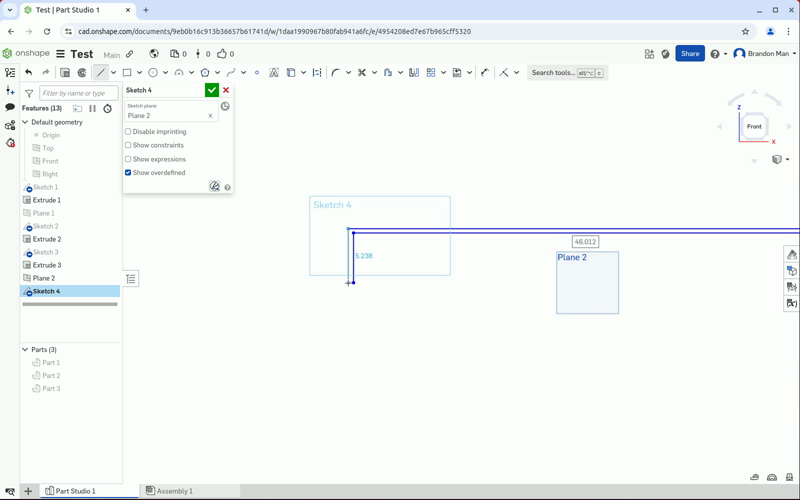
scroll(6)
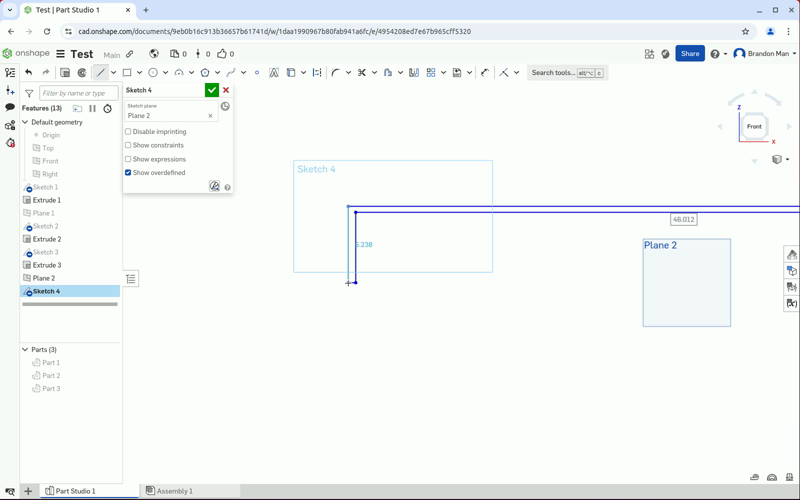
scroll(6)
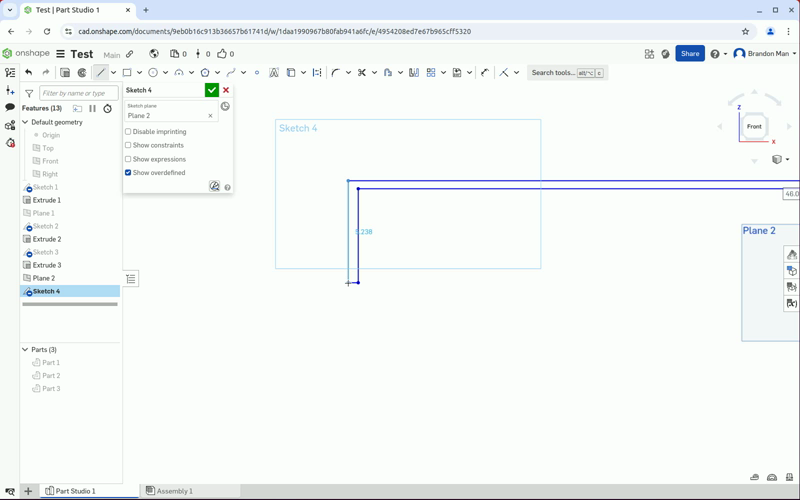
scroll(6)
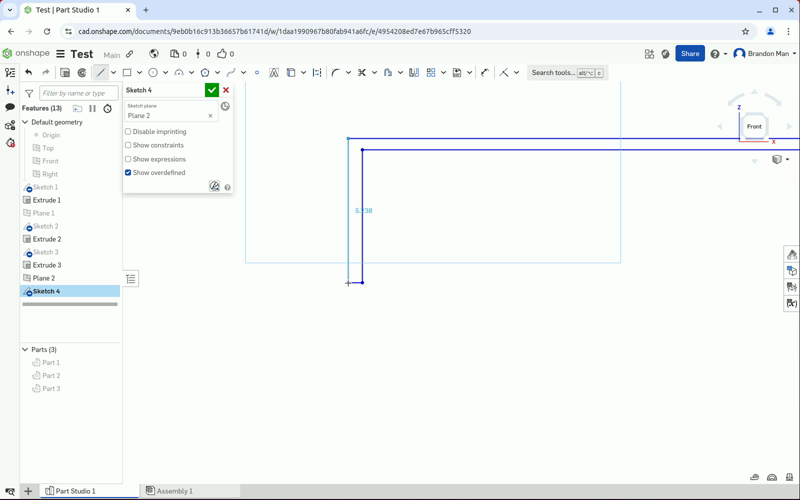
scroll(6)
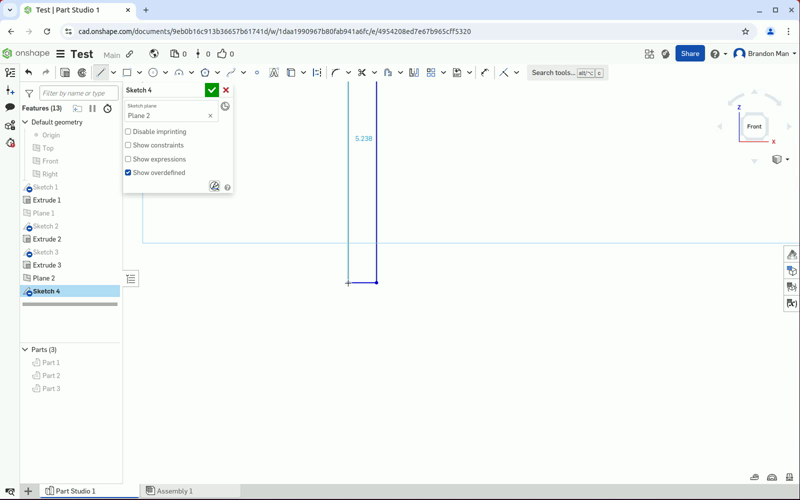
key_up(shift)
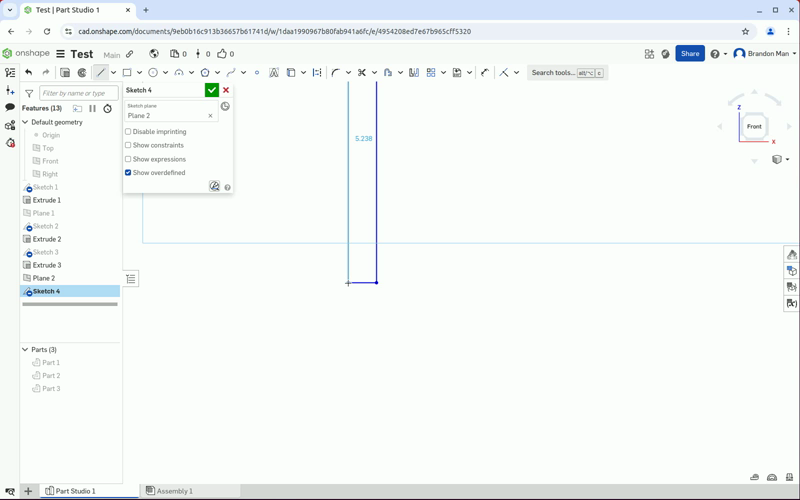
click(348, 282)
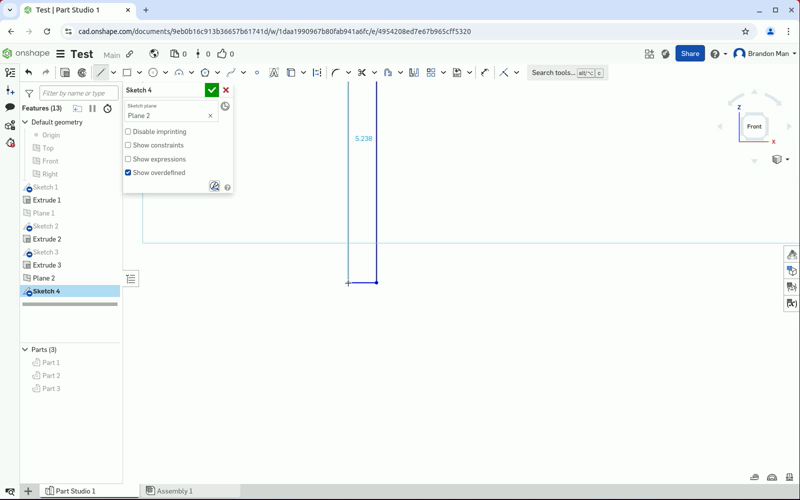
scroll(-6)
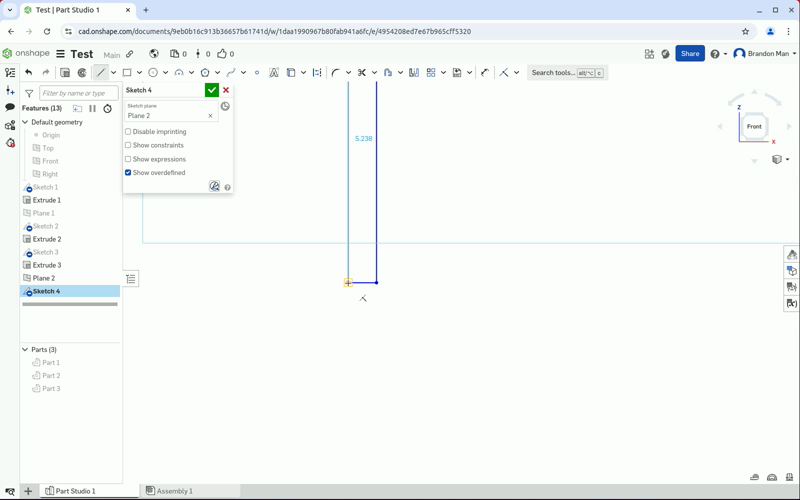
scroll(-6)
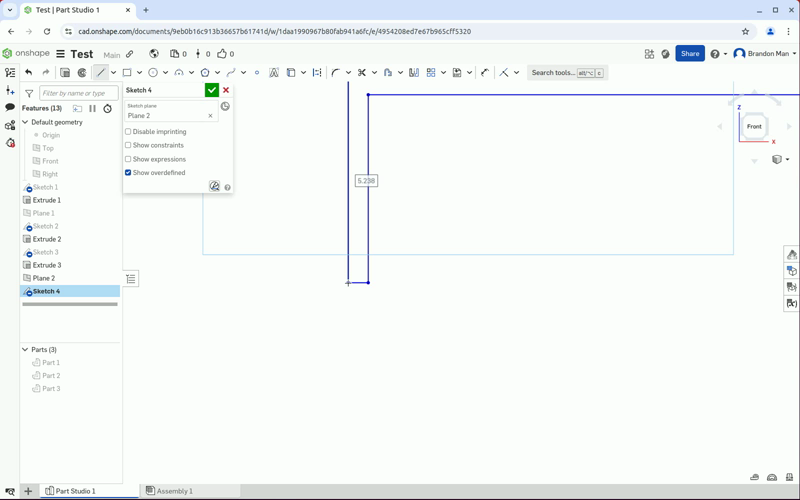
scroll(-6)
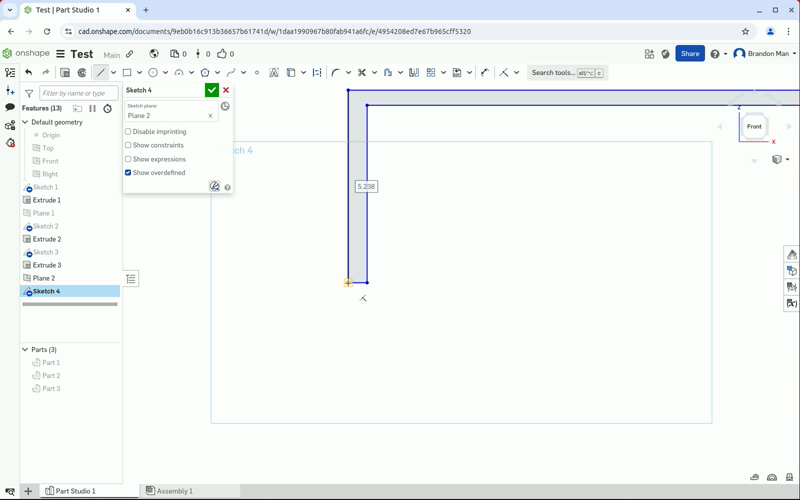
scroll(-6)
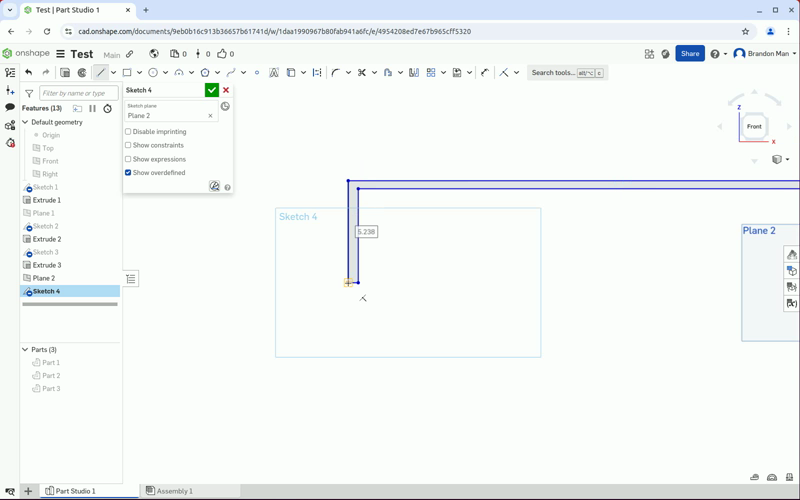
scroll(-6)
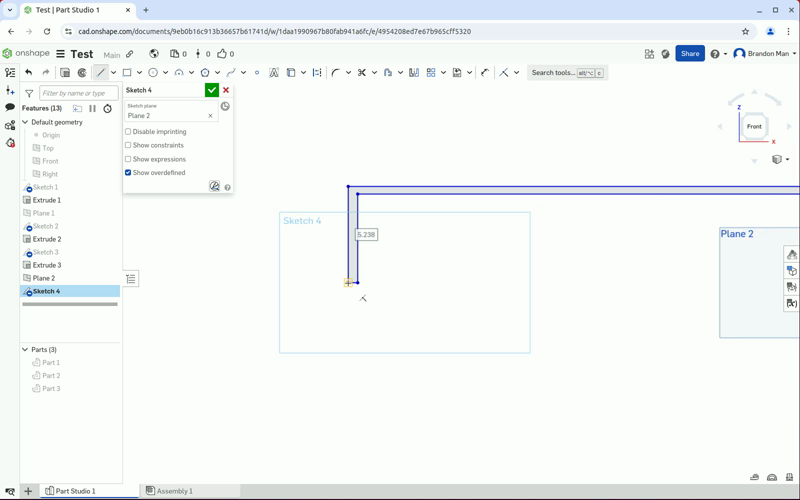
scroll(-6)
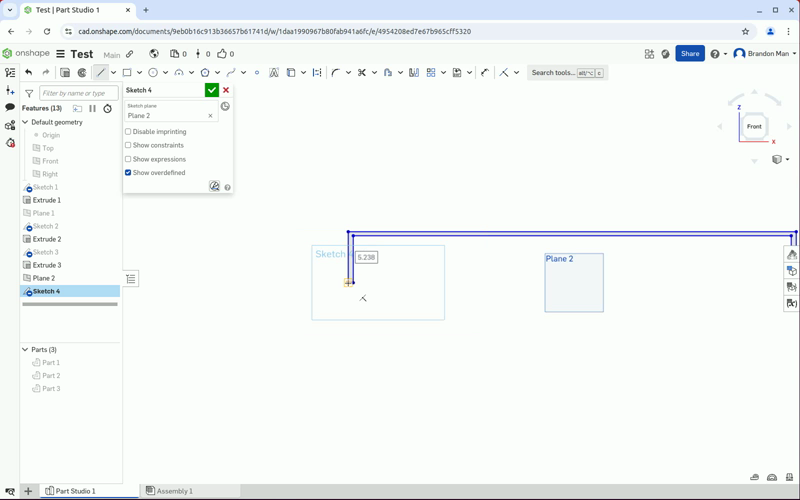
scroll(-6)
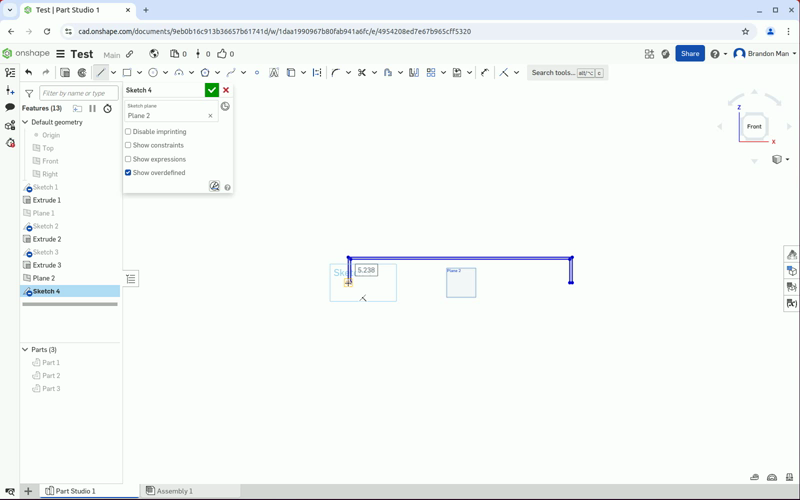
key(esc)
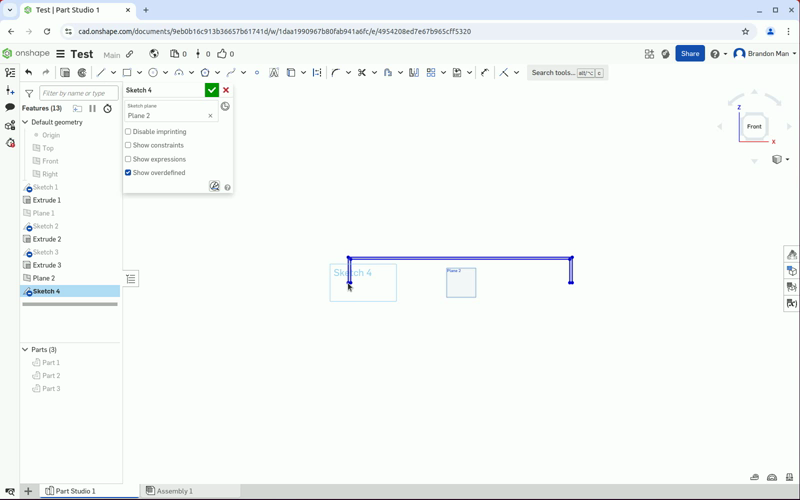
mouse_move(349, 278)
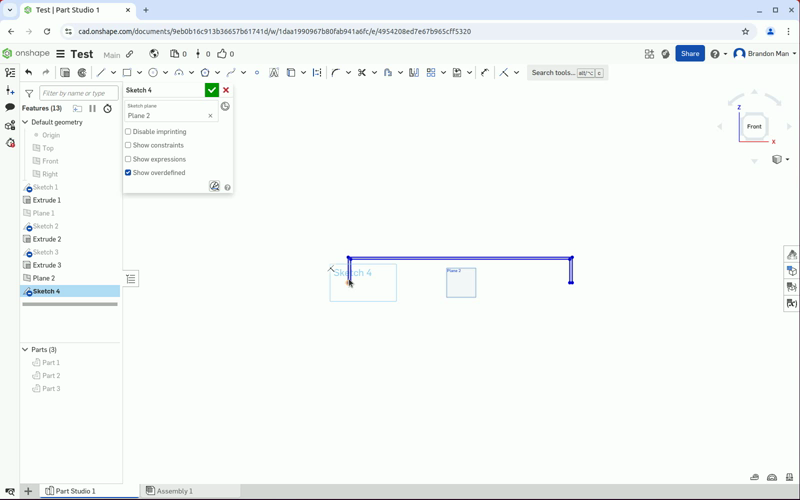
scroll(6)
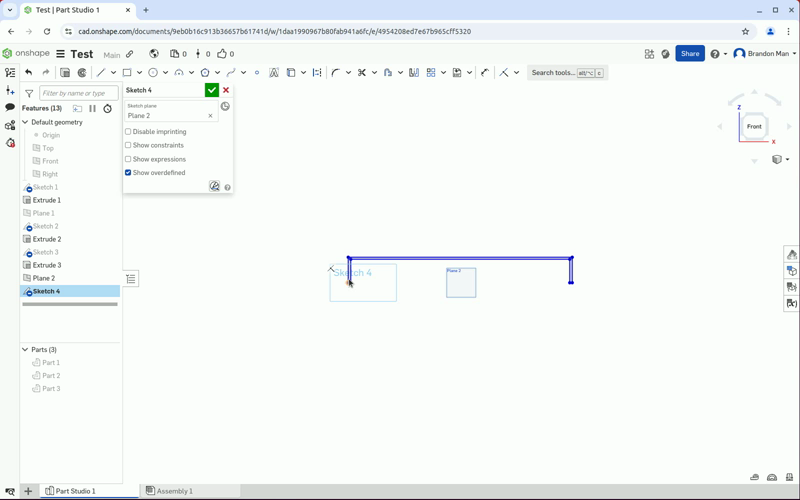
scroll(6)
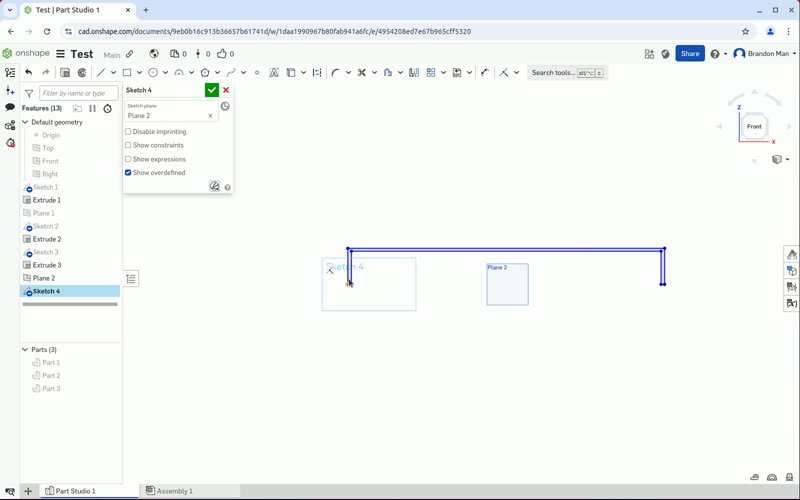
scroll(6)
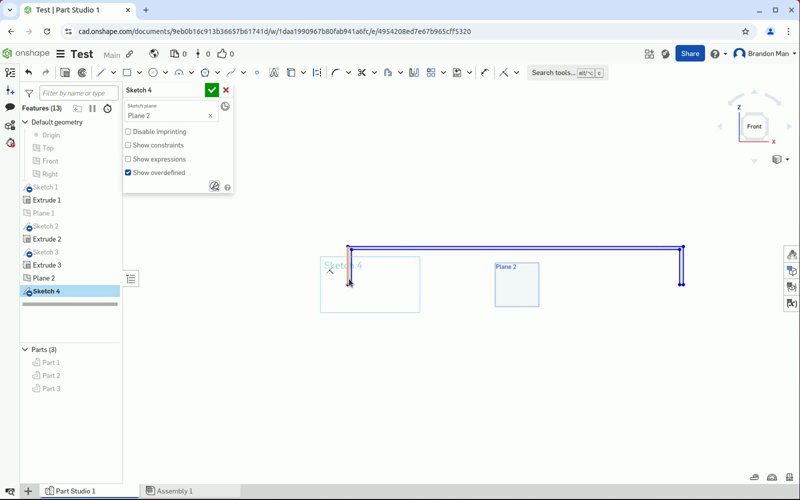
scroll(6)
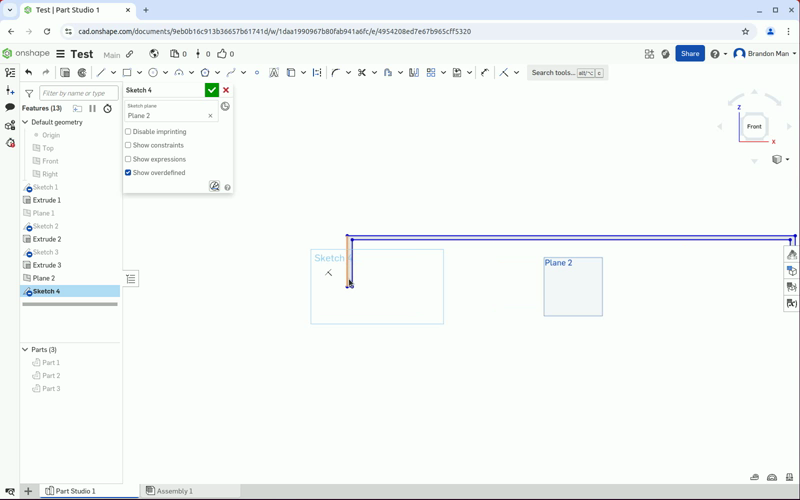
scroll(6)
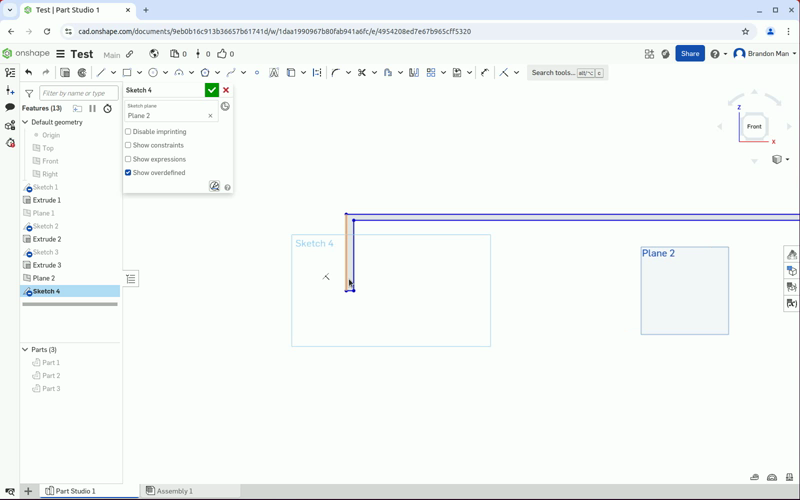
scroll(6)
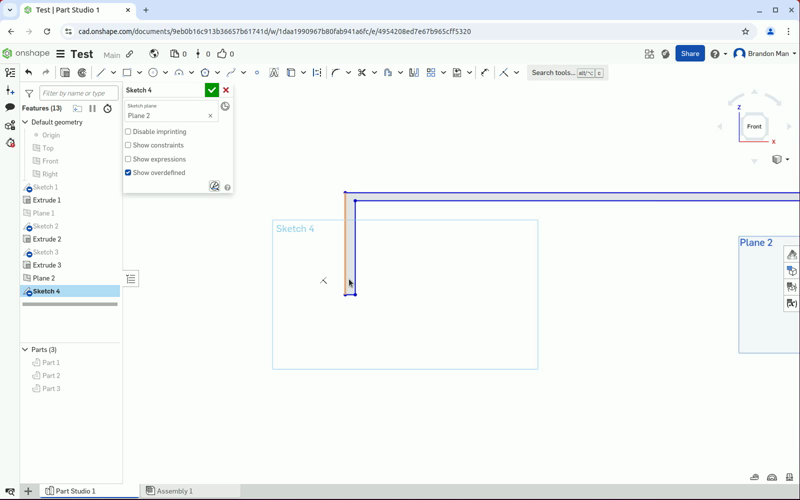
scroll(6)
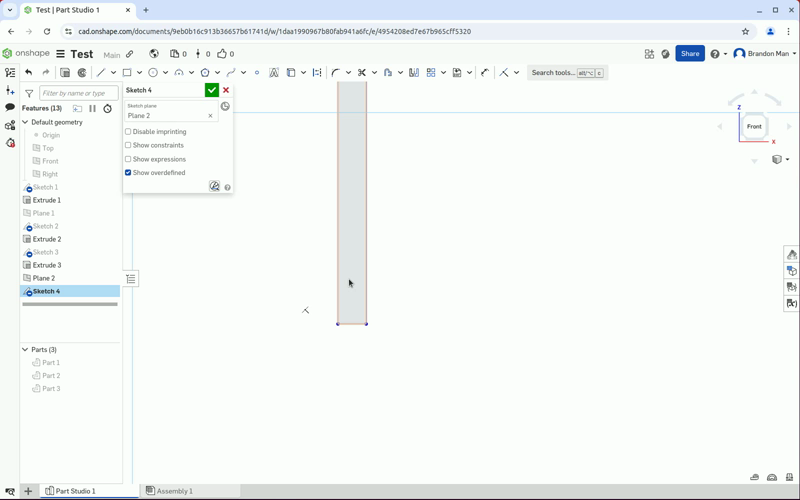
click(349, 278)
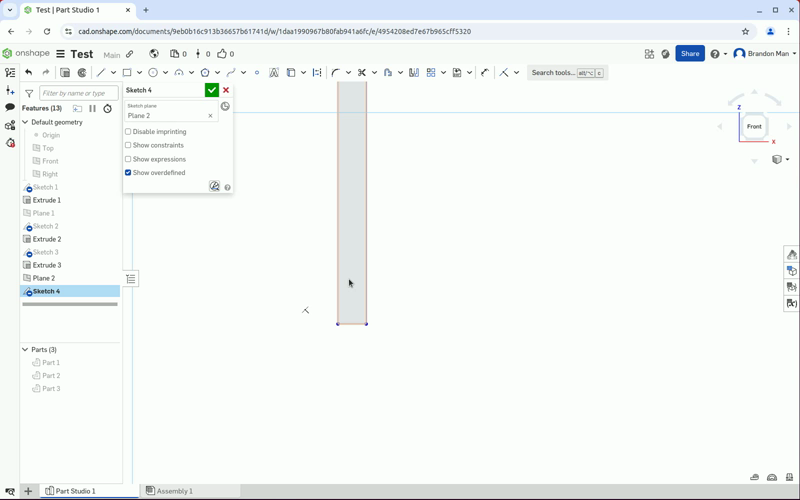
scroll(-6)
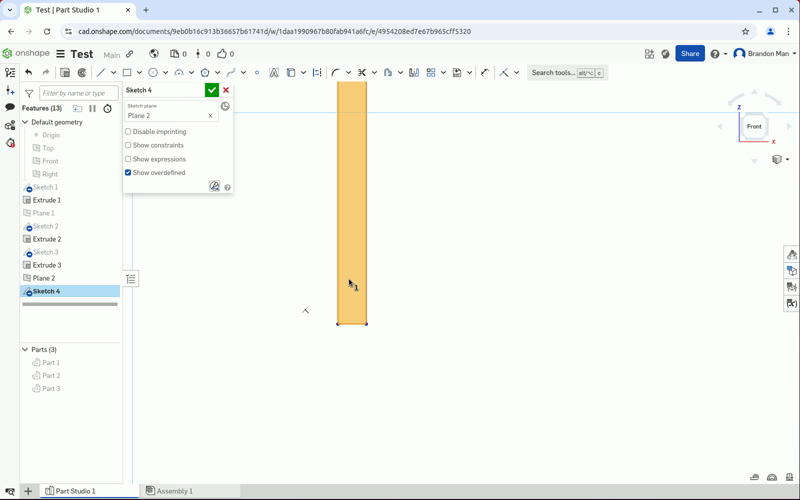
scroll(-6)
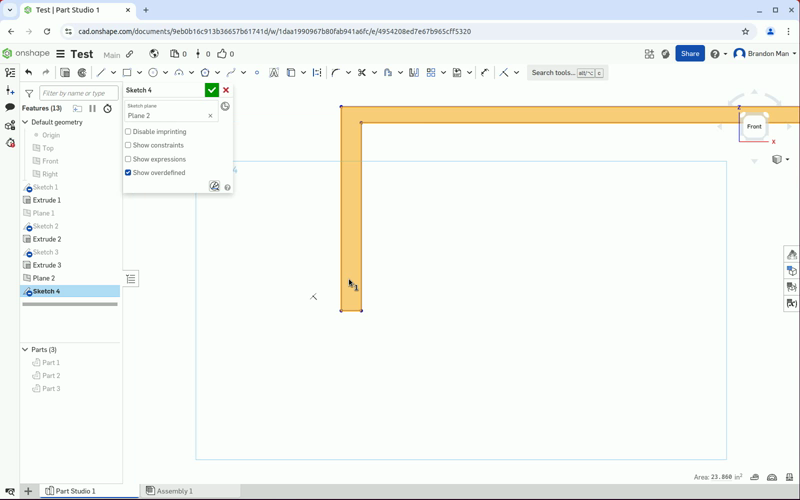
scroll(-6)
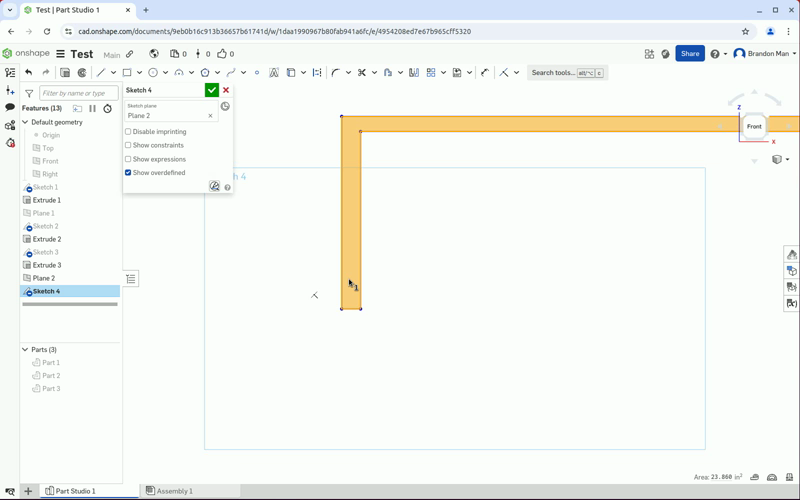
scroll(-6)
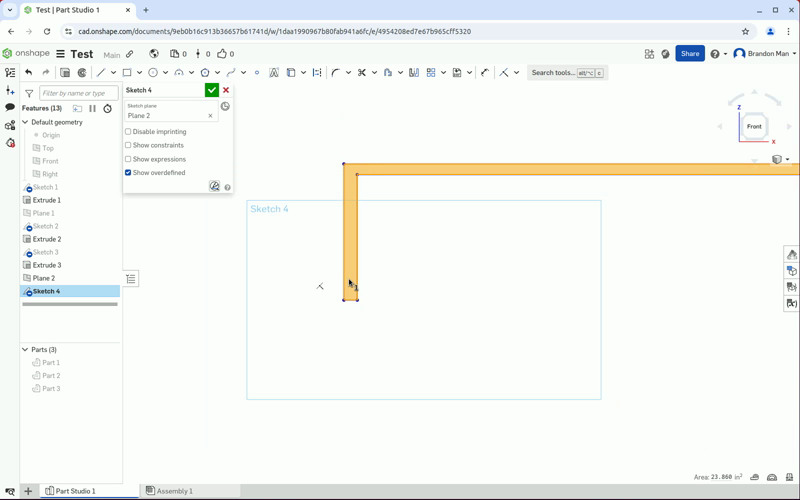
scroll(-6)
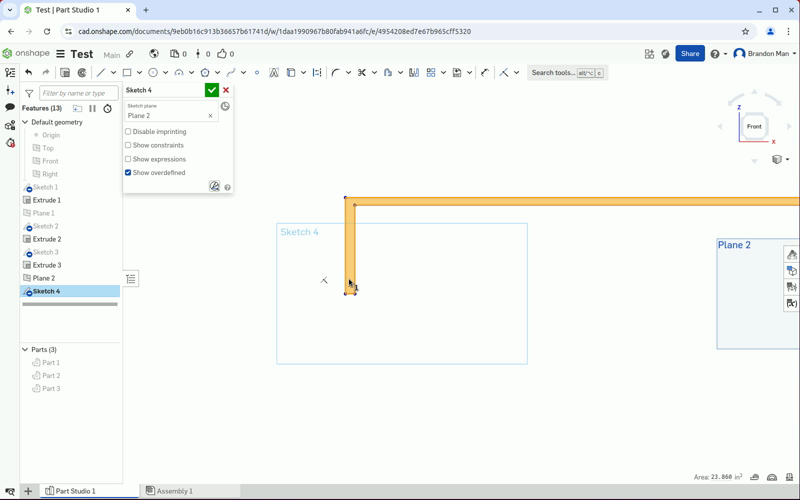
scroll(-6)
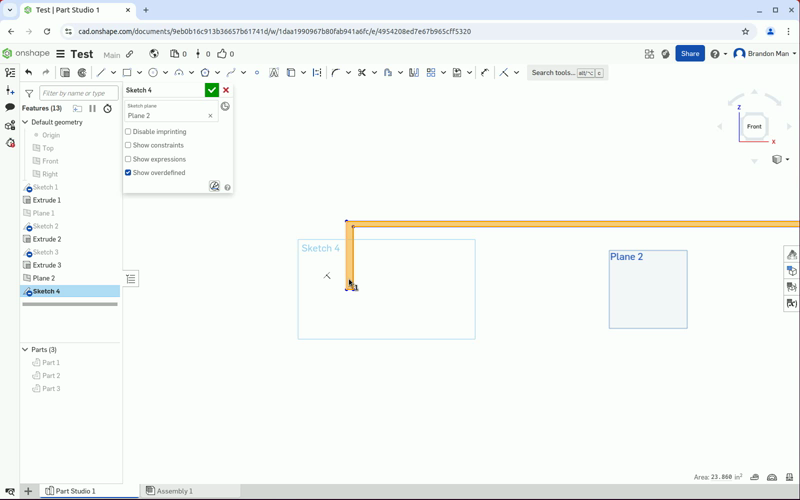
scroll(-6)
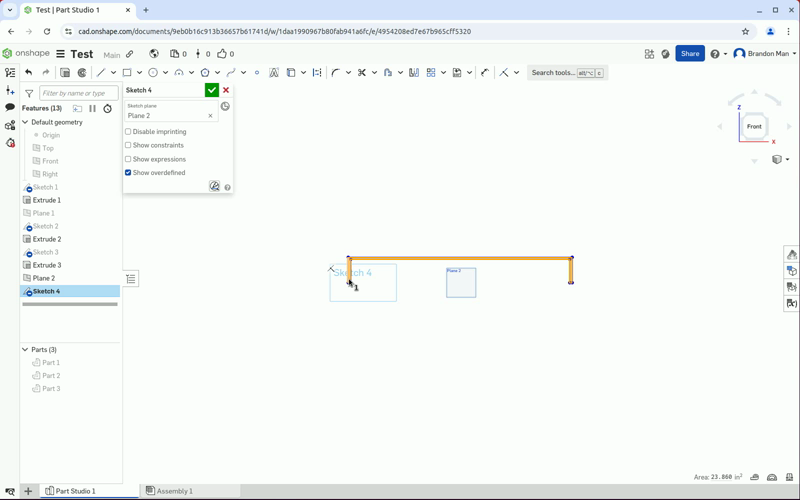
mouse_move(73, 352)
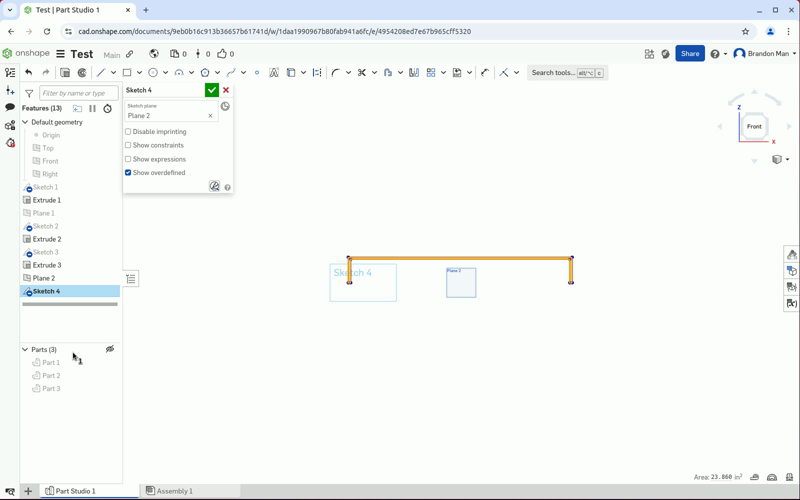
key(shift+y)
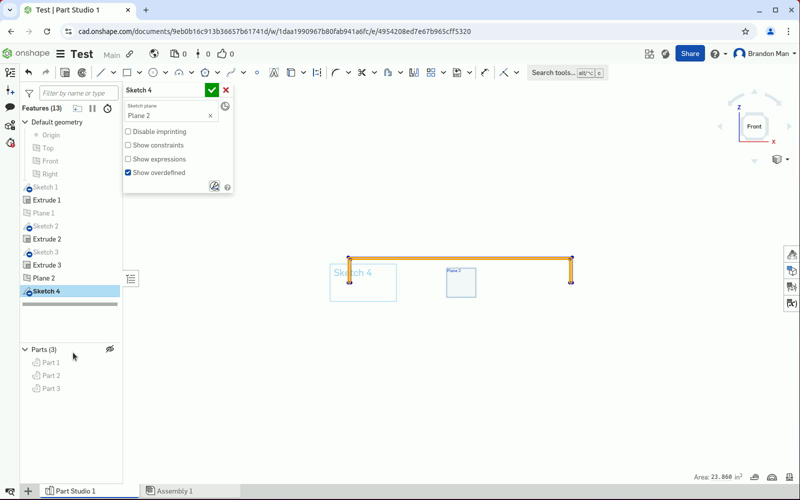
key(shift+e)
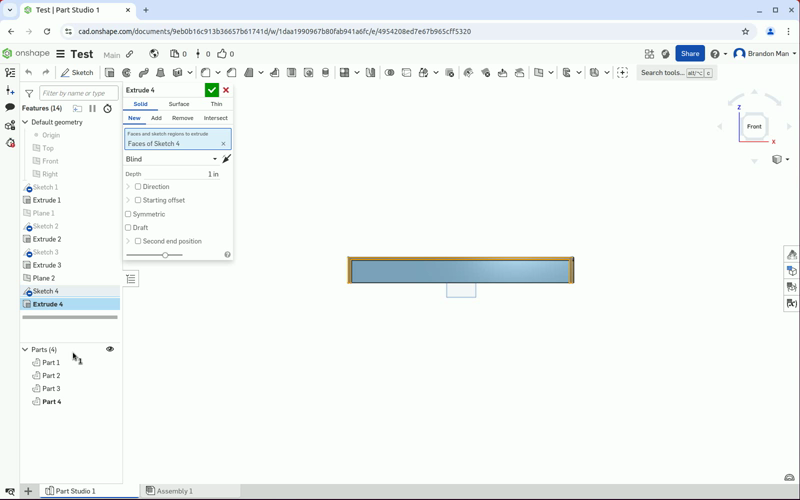
mouse_move(143, 106)
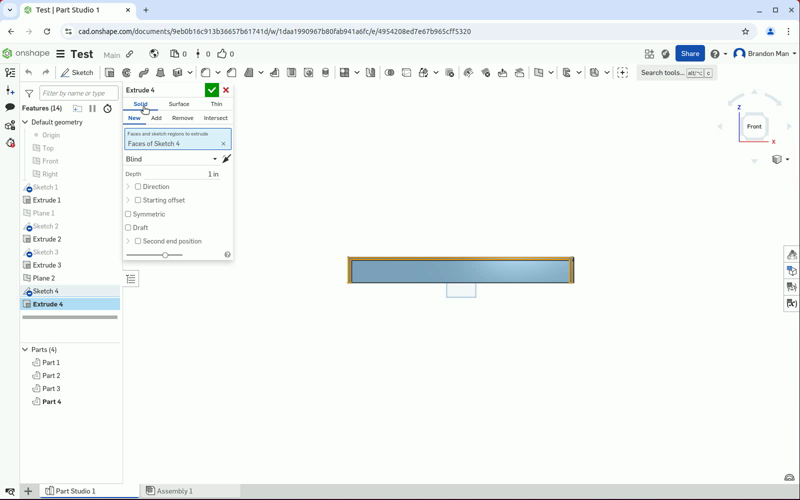
click(143, 106)
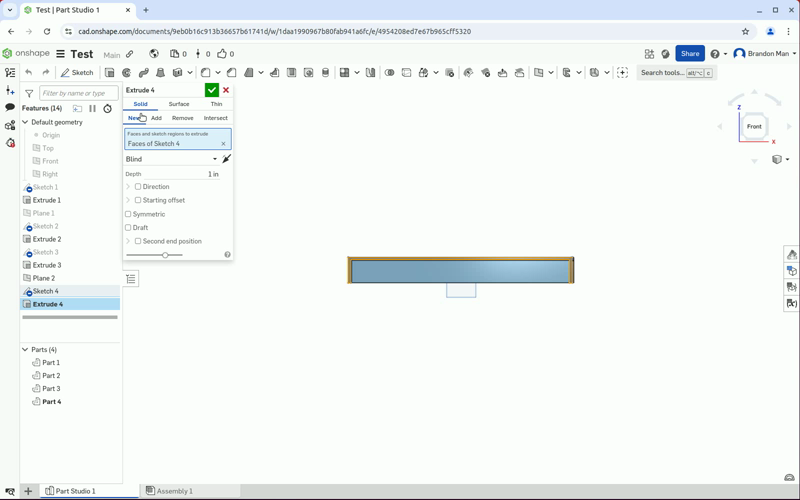
mouse_move(137, 120)
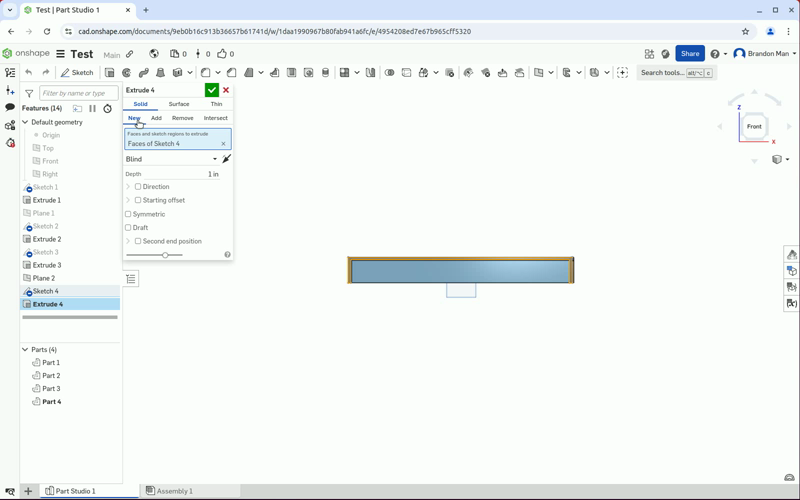
click(137, 120)
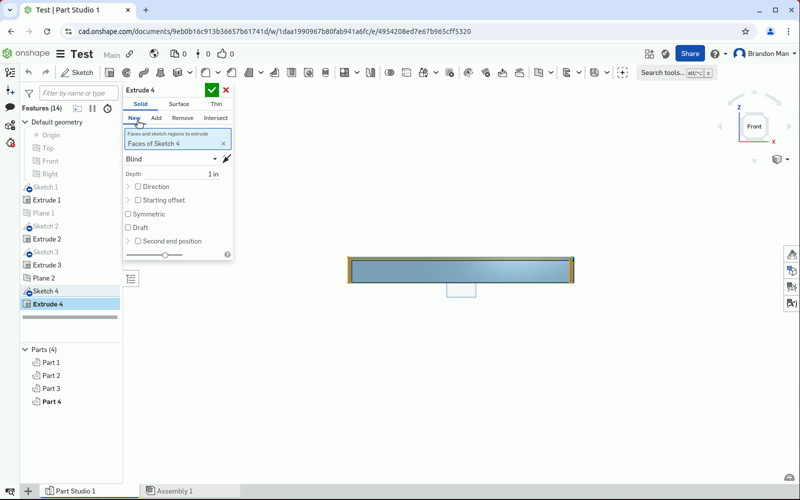
key(tab, 4)
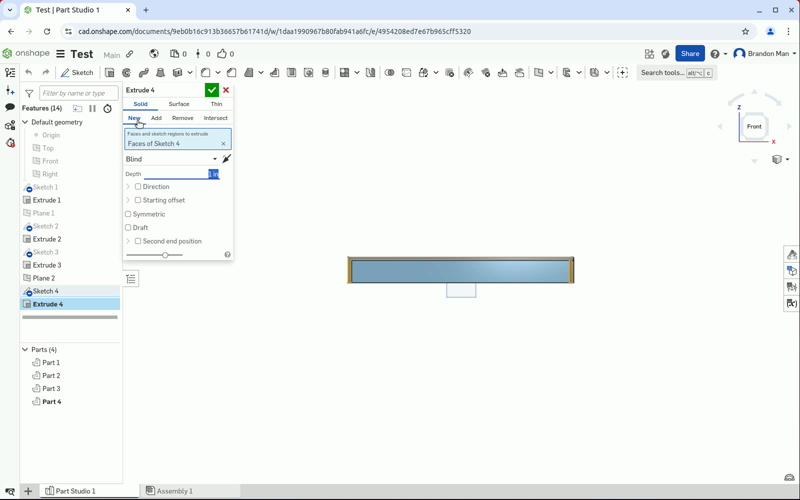
text(0.722)
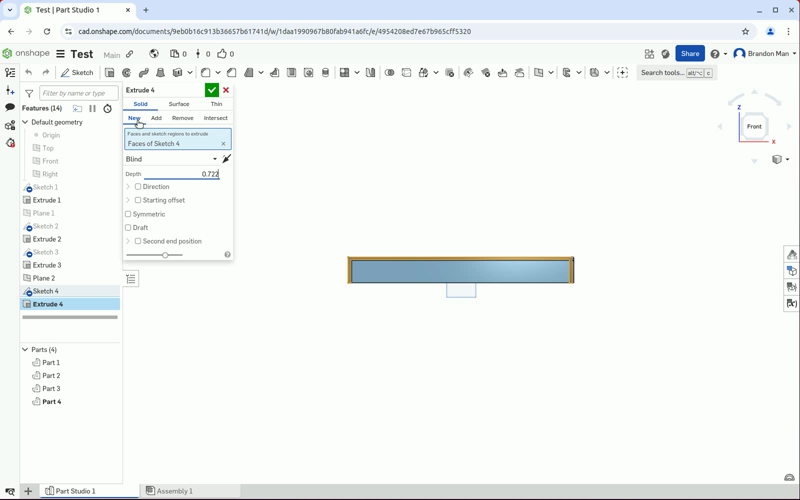
key(enter)
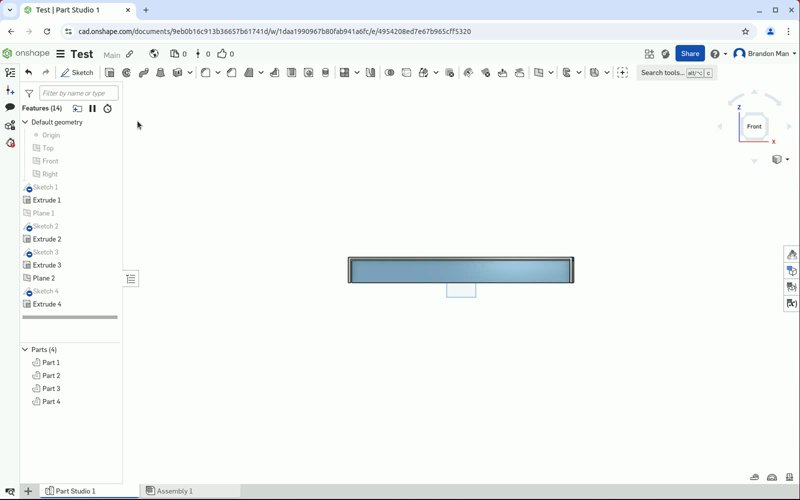
key(shift+h)
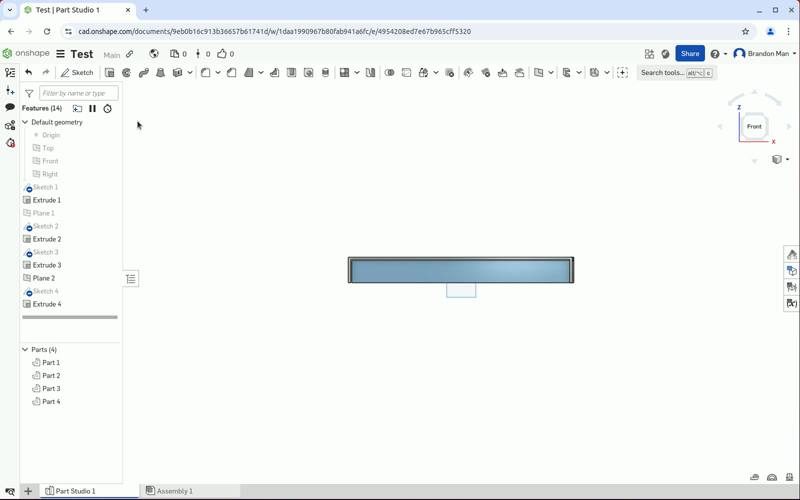
key(shift+h)
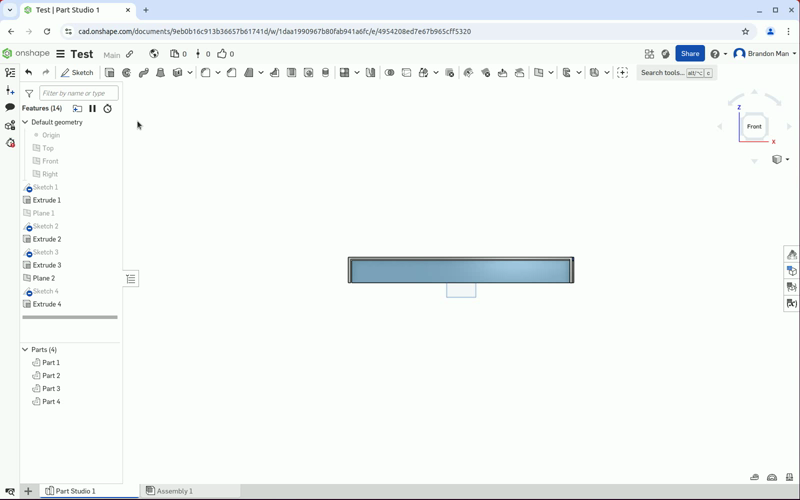
mouse_move(73, 189)
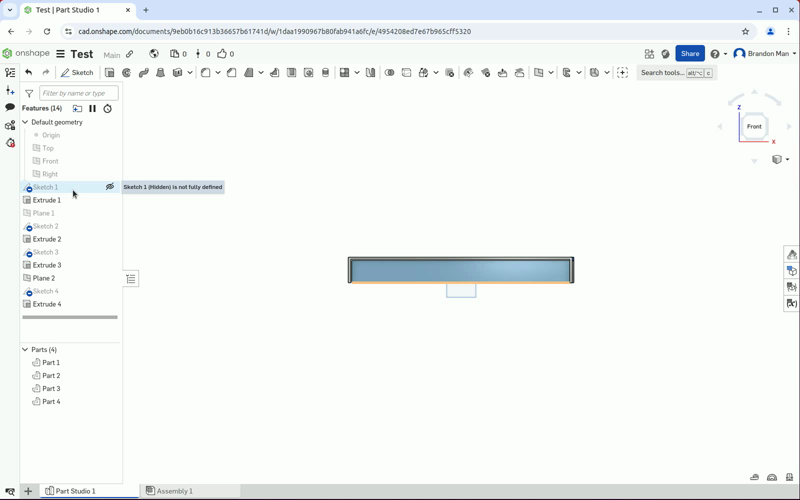
click(73, 189)
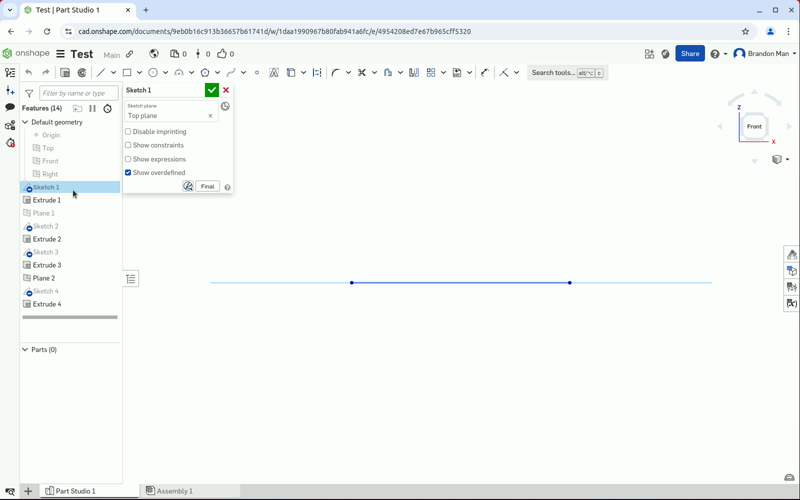
mouse_move(229, 92)
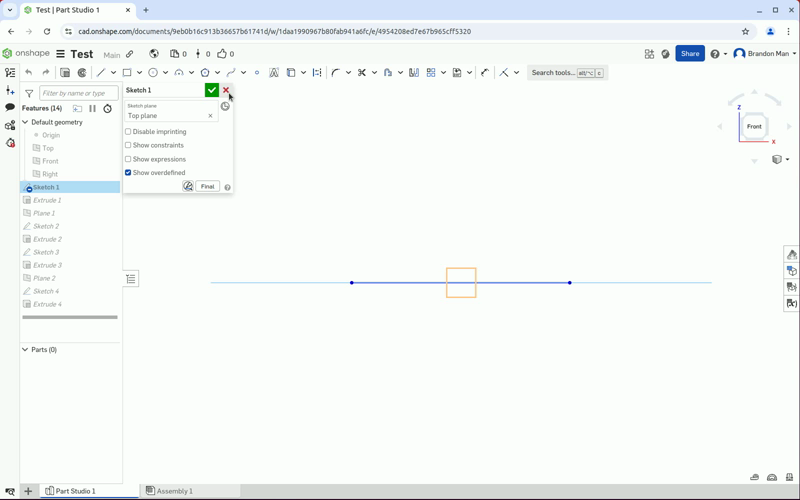
click(229, 92)
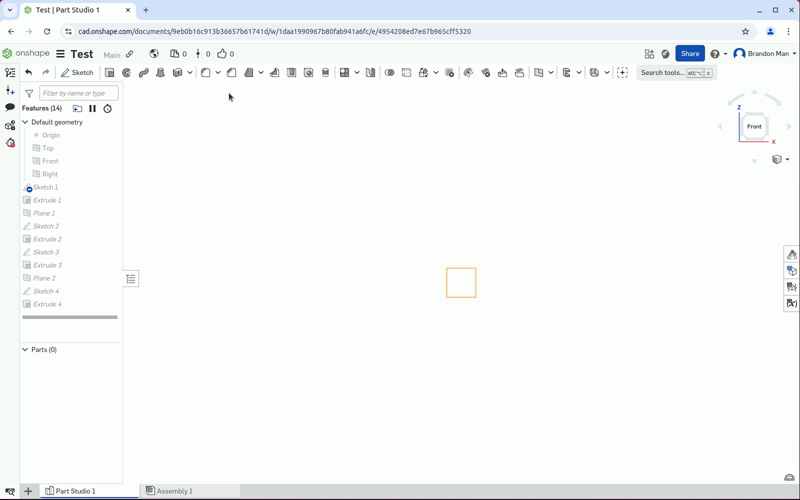
key(shift+s)
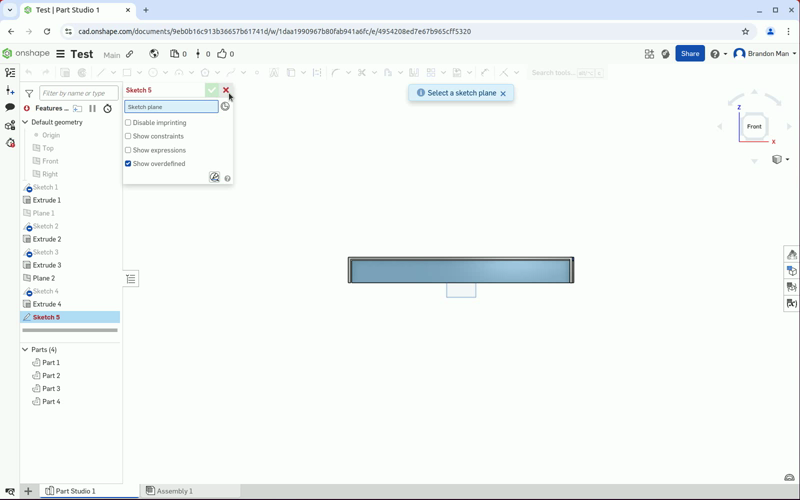
mouse_move(73, 280)
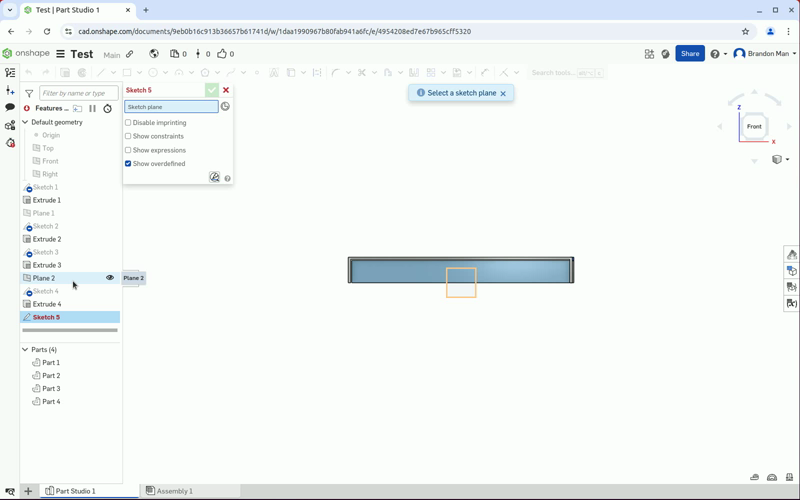
click(73, 280)
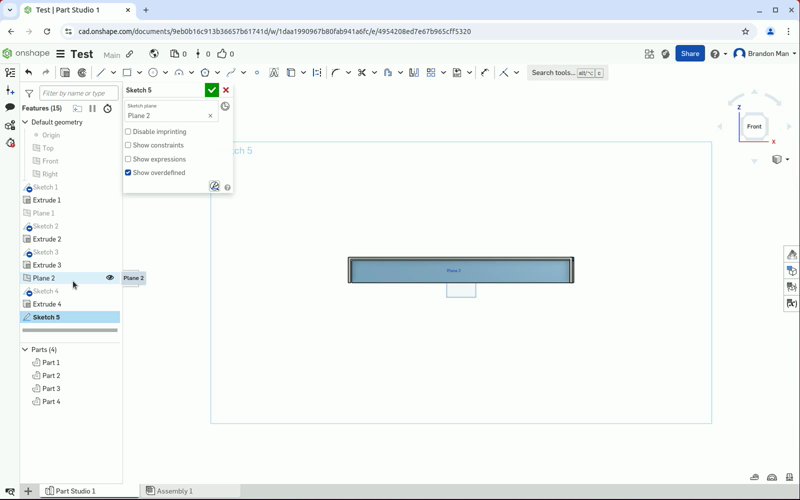
mouse_move(73, 352)
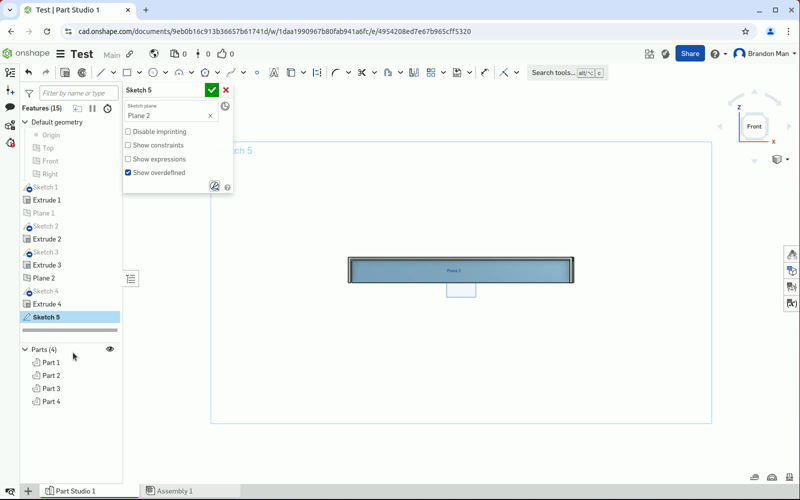
key(y)
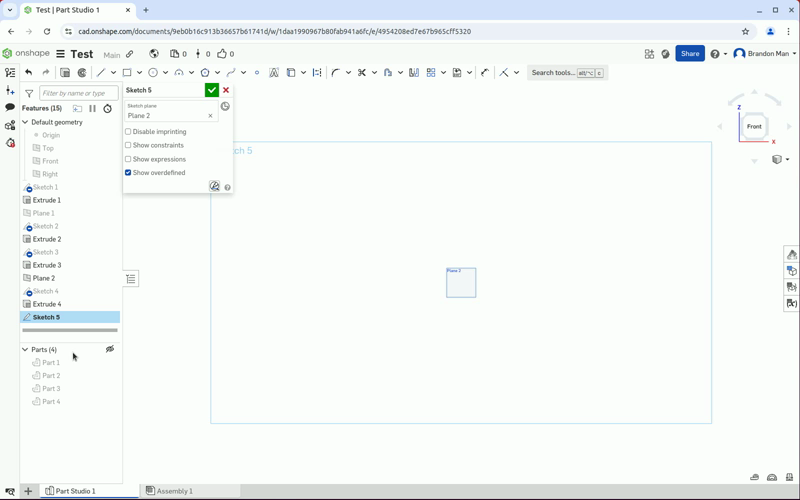
key(l)
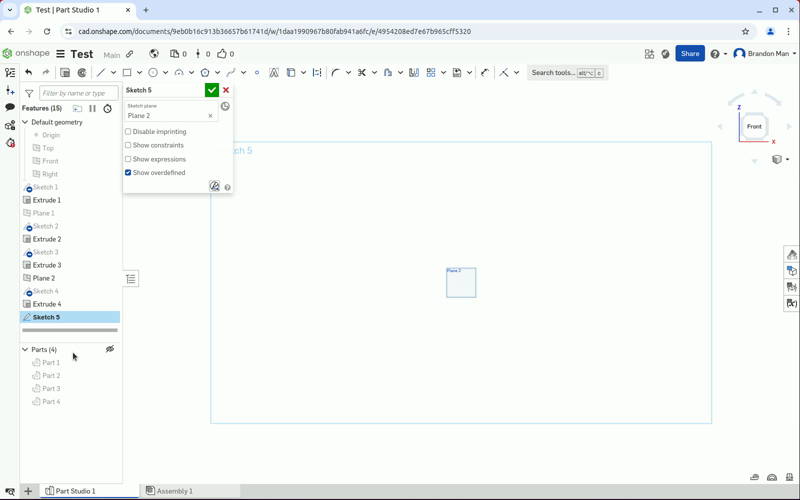
key_down(shift)
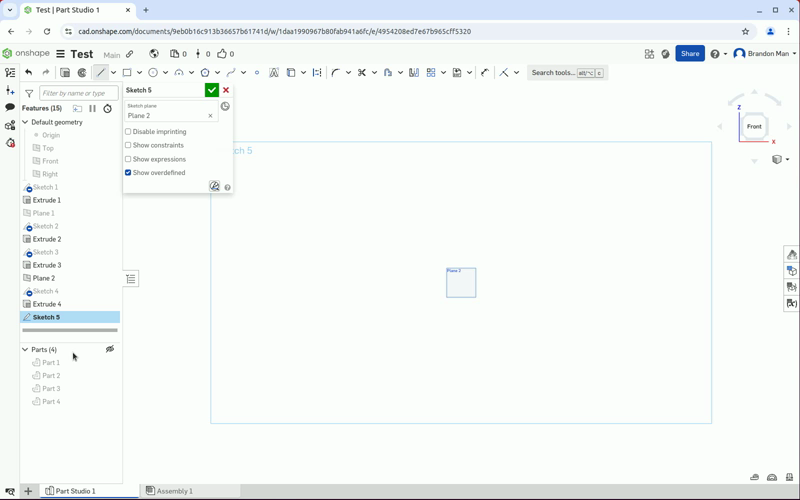
mouse_move(351, 282)
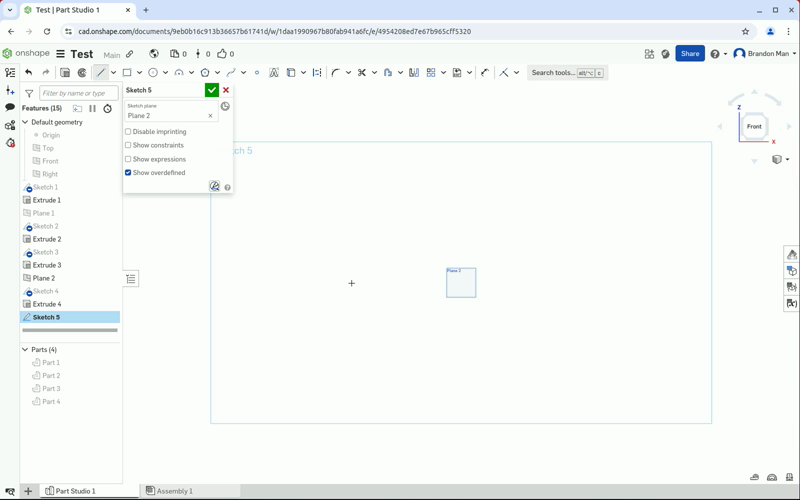
click(351, 282)
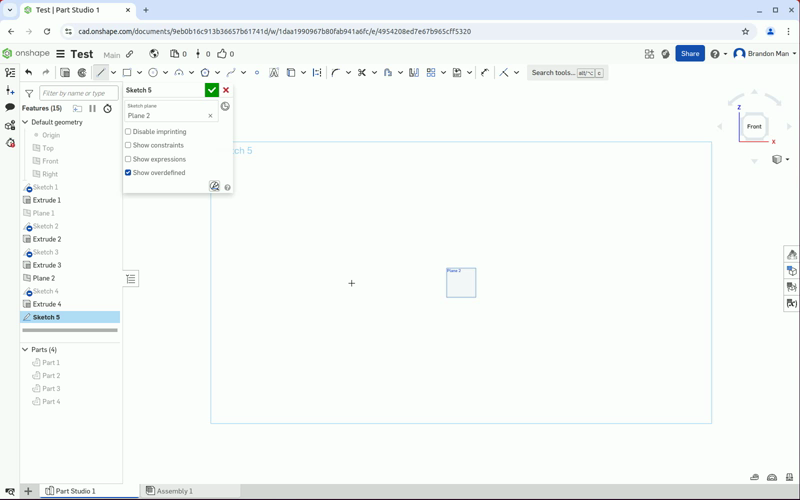
key_up(shift)
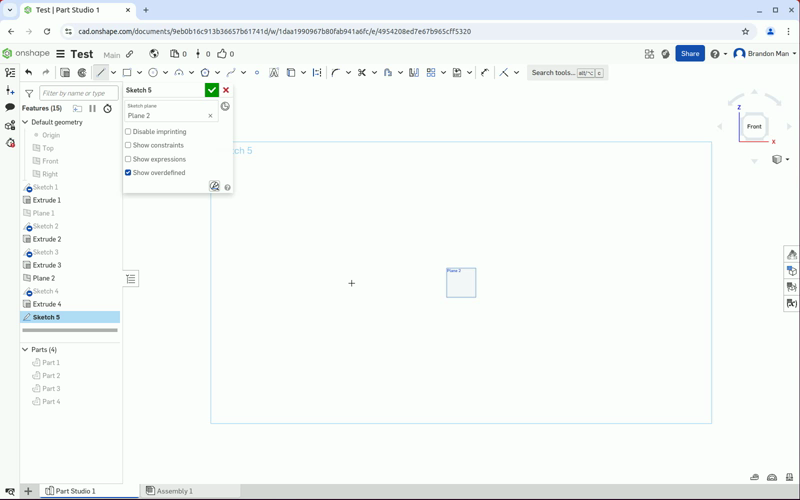
key_down(shift)
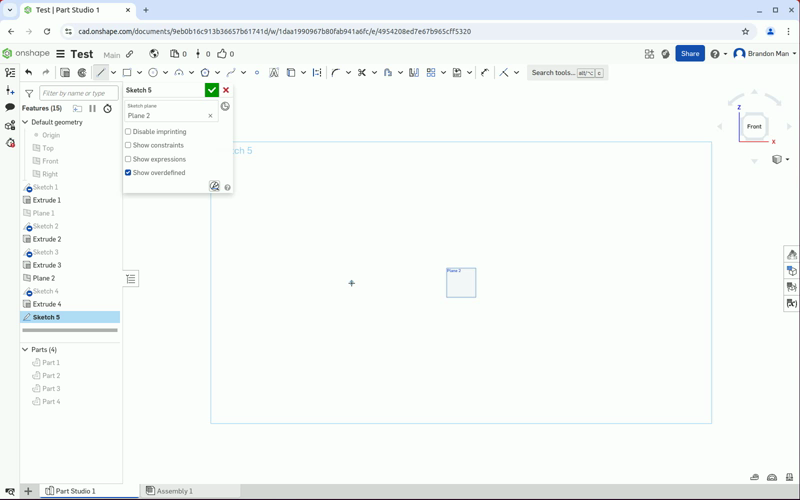
mouse_move(569, 282)
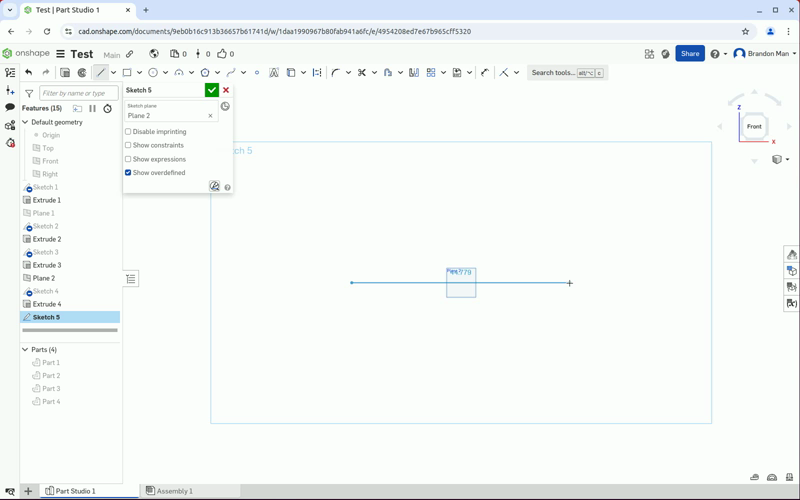
click(569, 282)
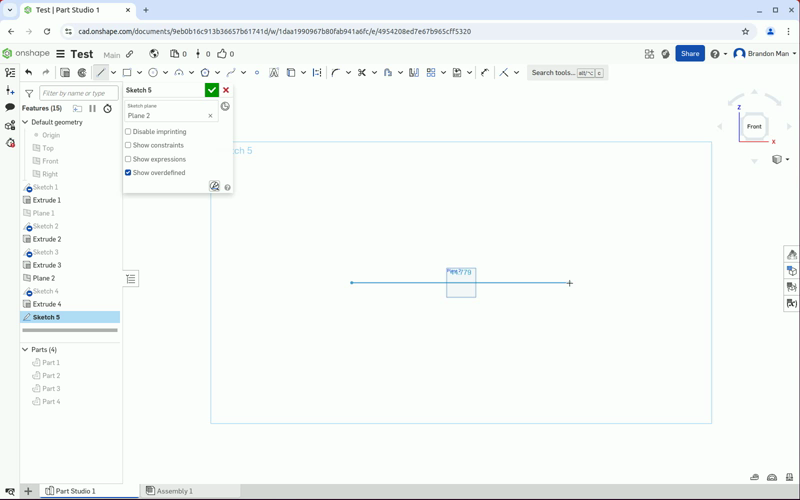
key_up(shift)
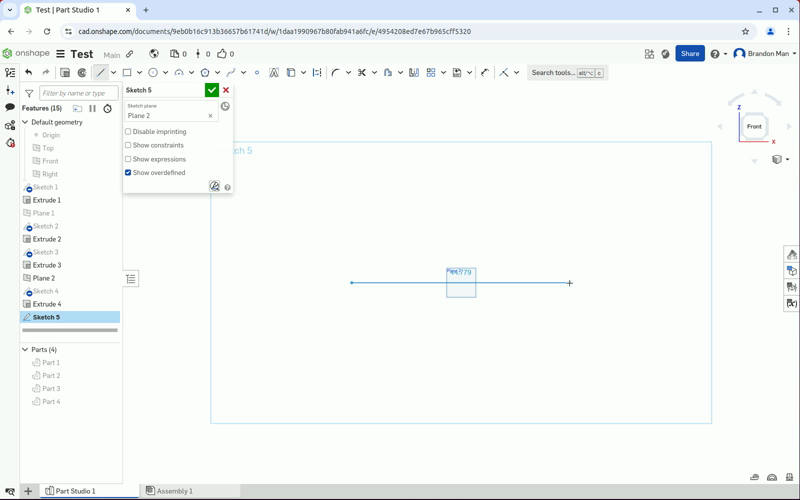
key_down(shift)
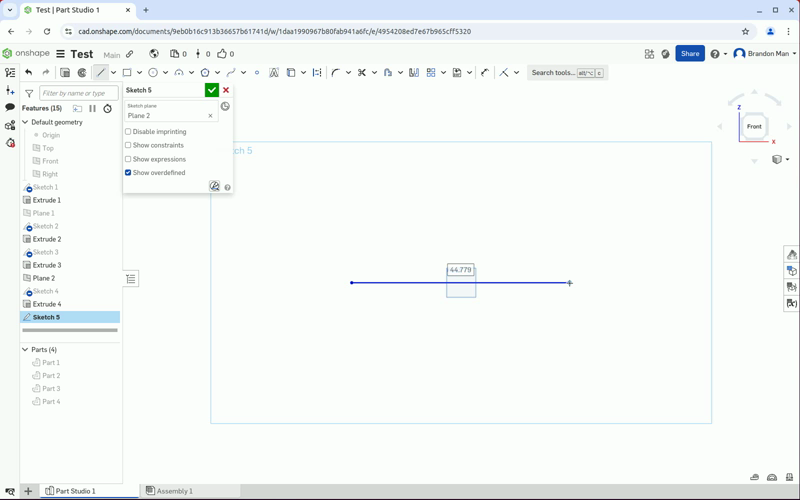
mouse_move(589, 282)
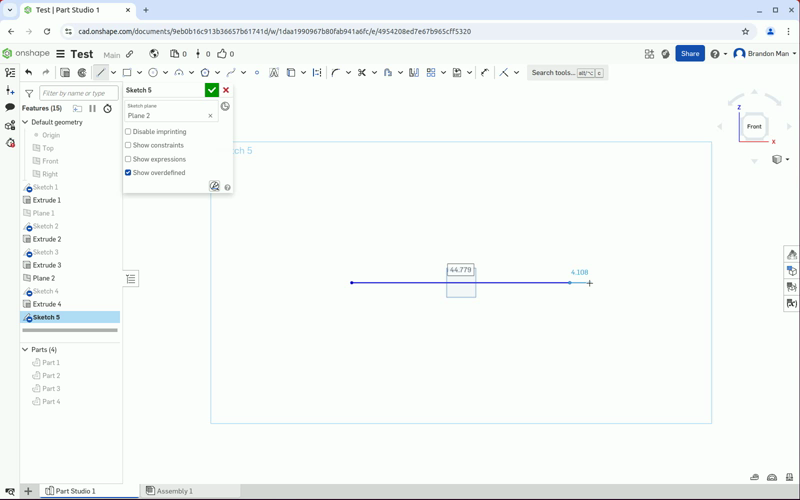
mouse_move(569, 260)
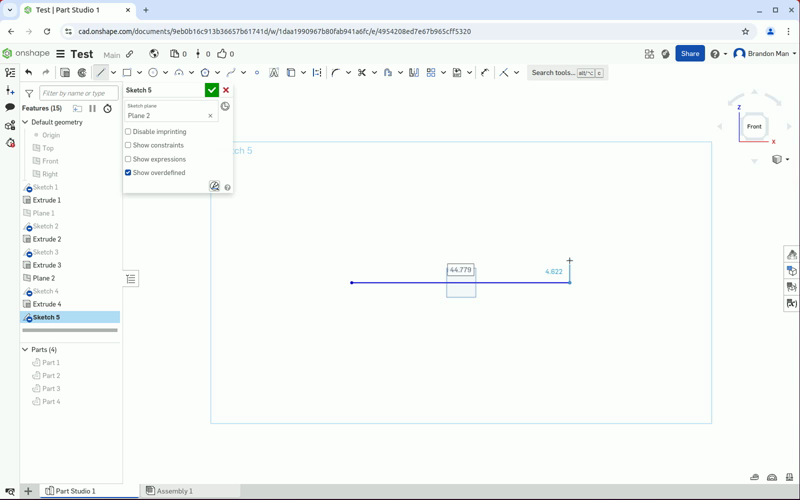
click(569, 260)
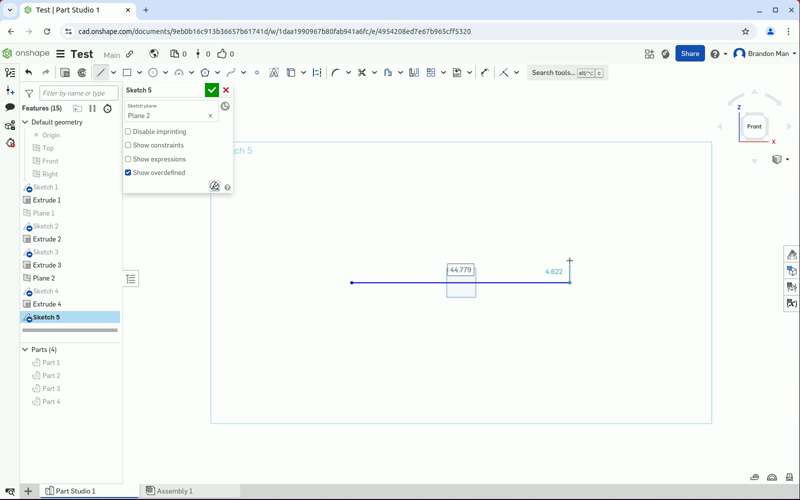
key_up(shift)
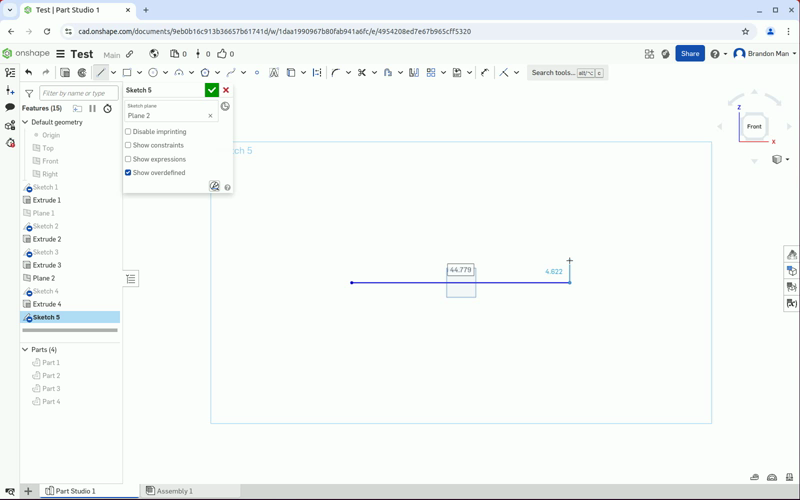
key_down(shift)
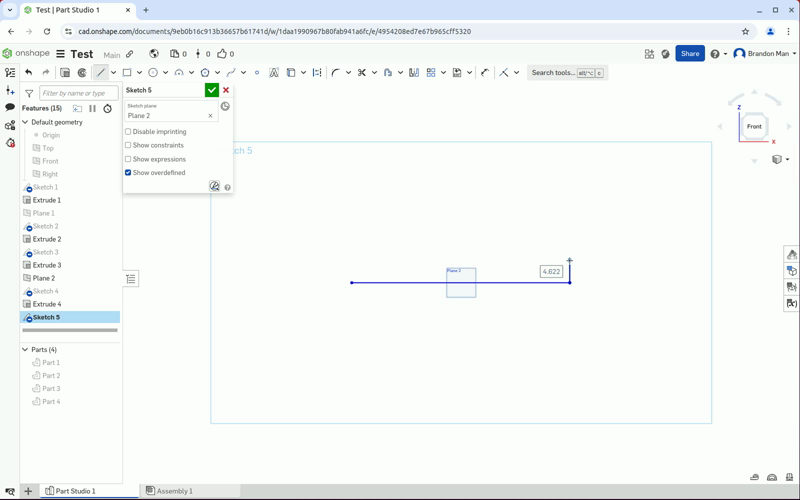
mouse_move(351, 260)
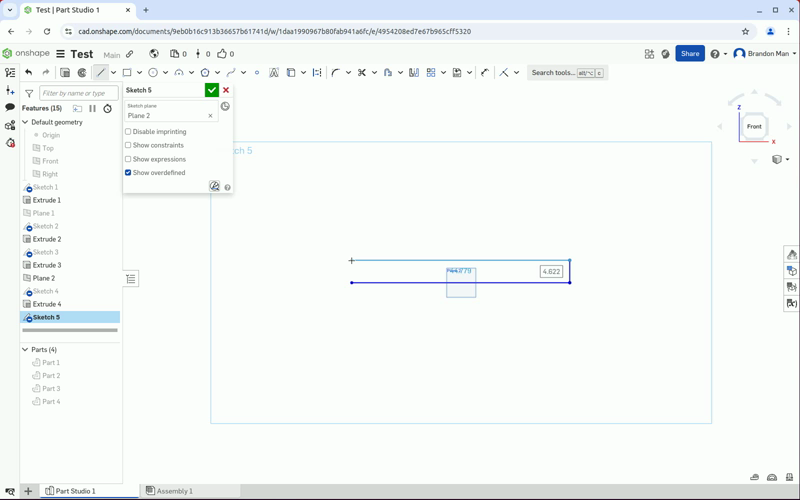
click(351, 260)
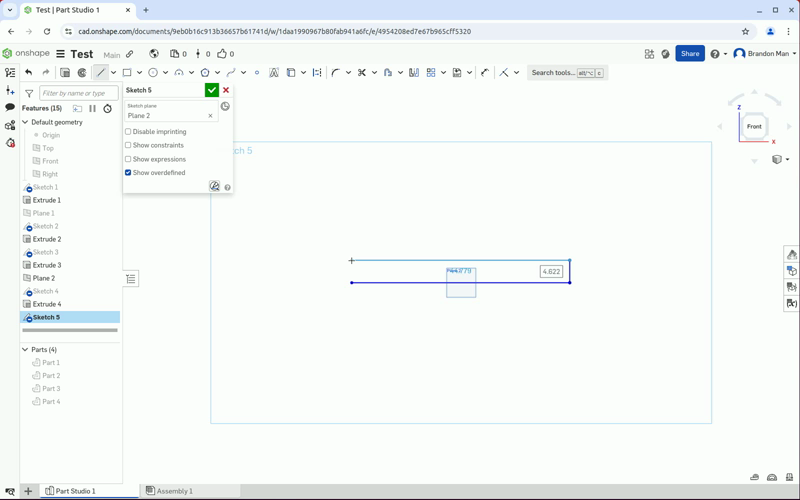
key_up(shift)
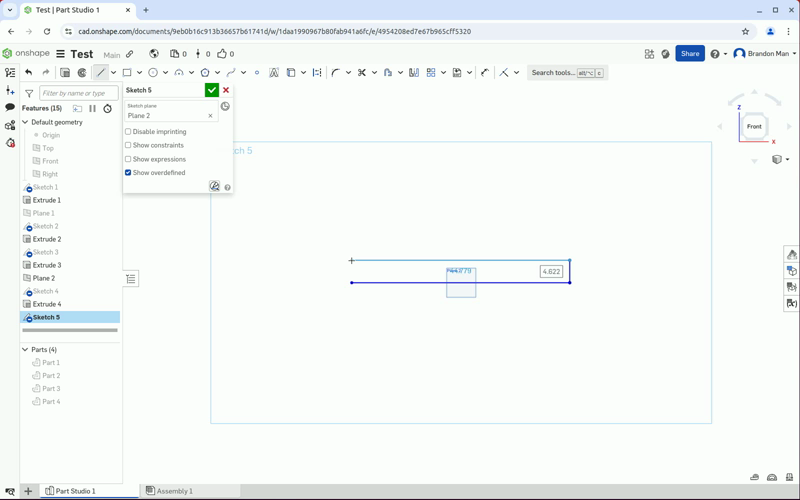
mouse_move(381, 260)
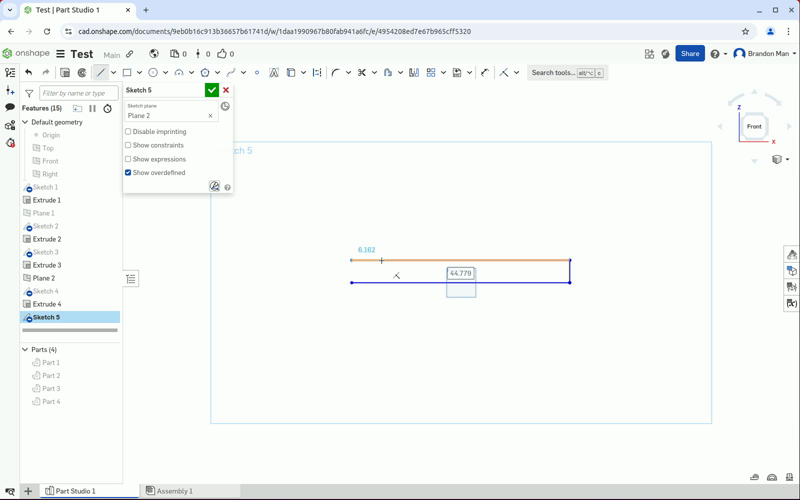
key_down(shift)
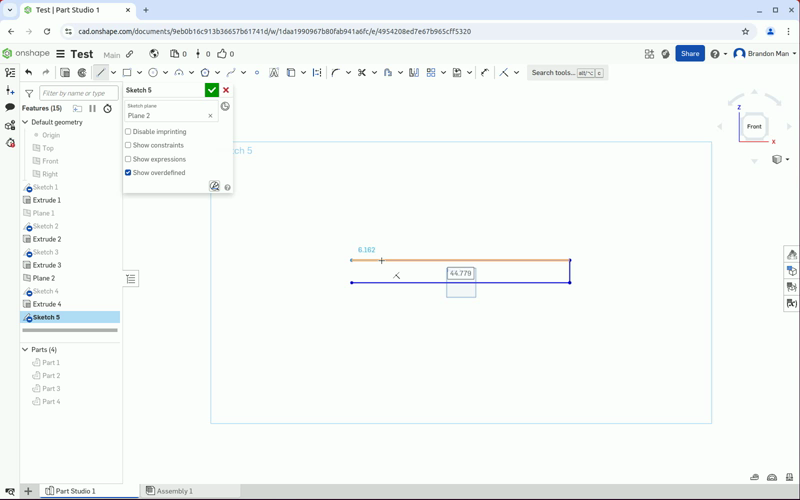
mouse_move(351, 282)
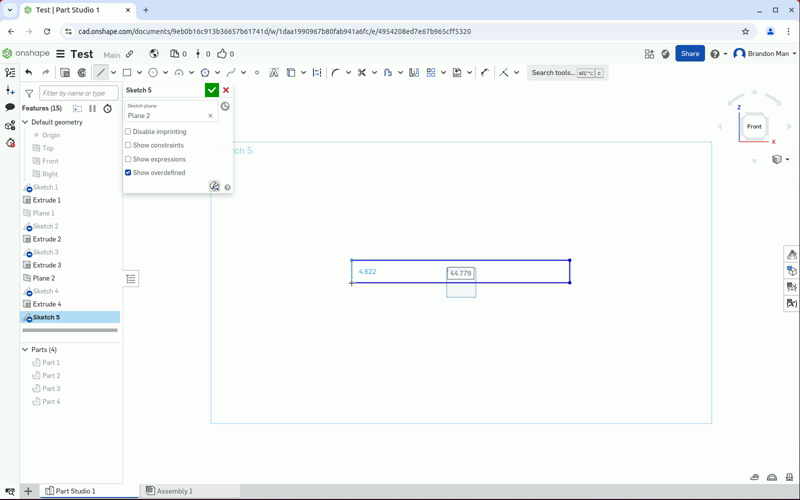
key_up(shift)
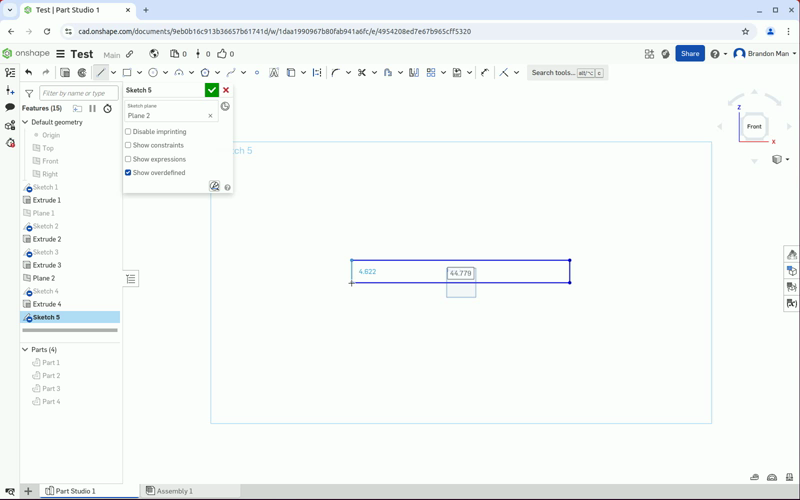
click(351, 282)
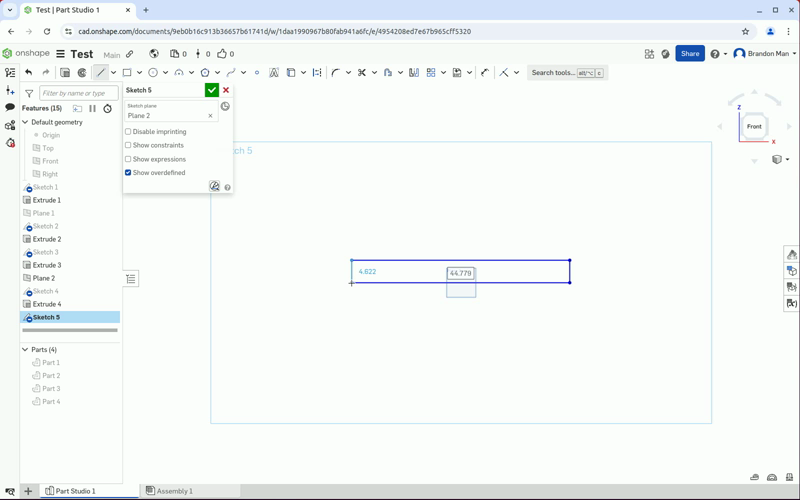
key(esc)
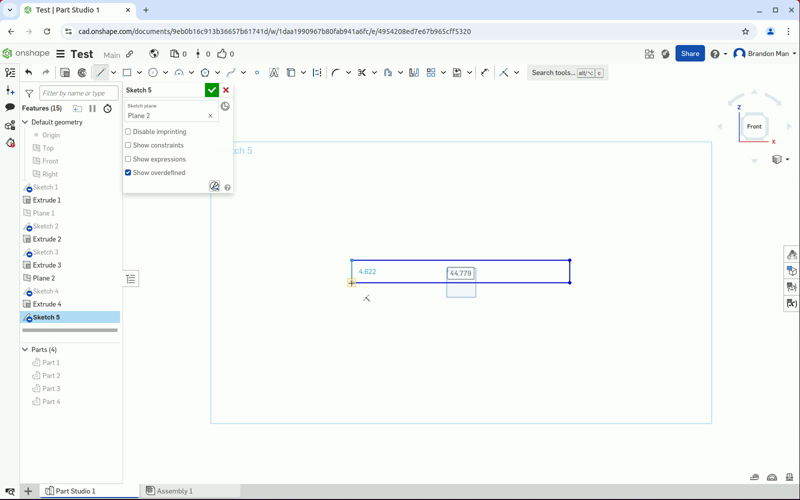
mouse_move(436, 268)
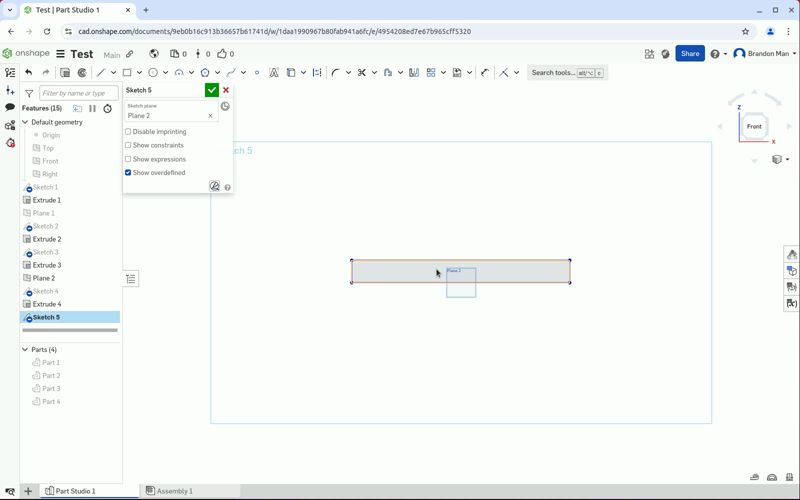
click(436, 268)
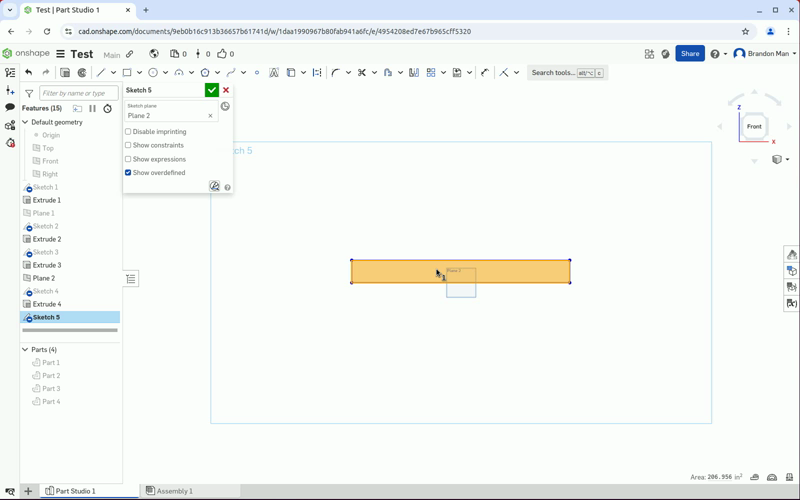
mouse_move(73, 352)
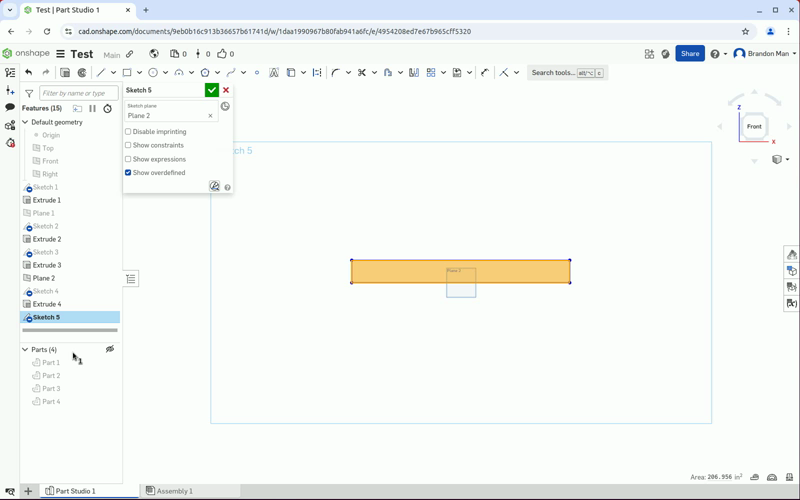
key(shift+y)
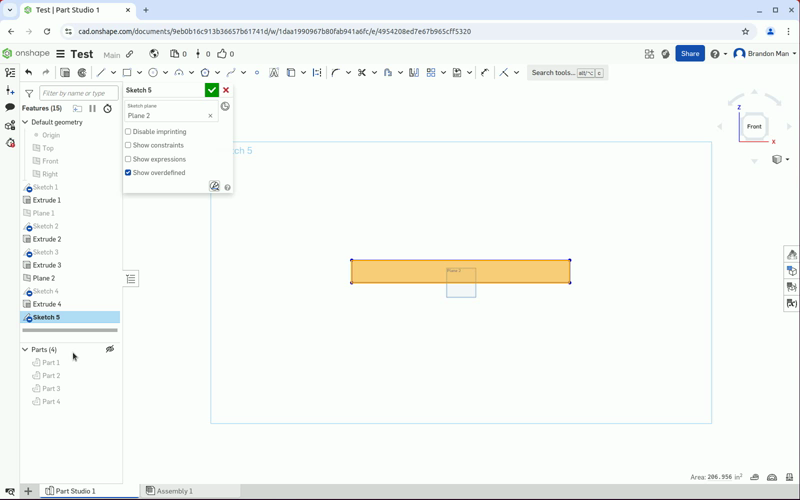
key(shift+e)
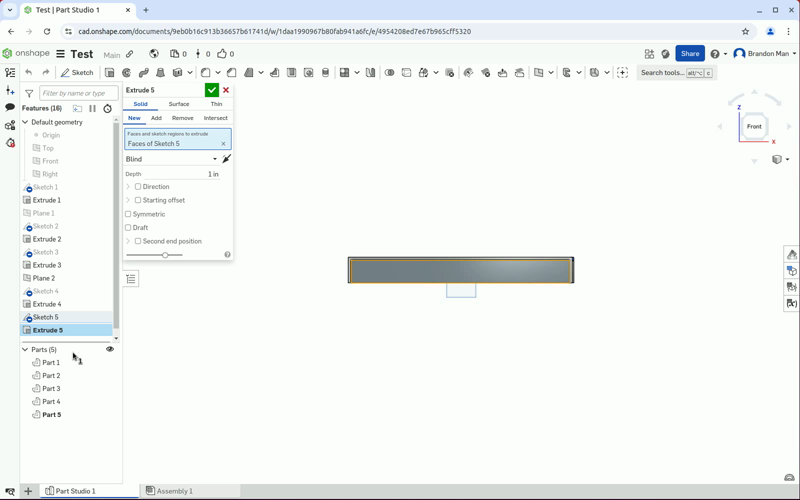
mouse_move(143, 106)
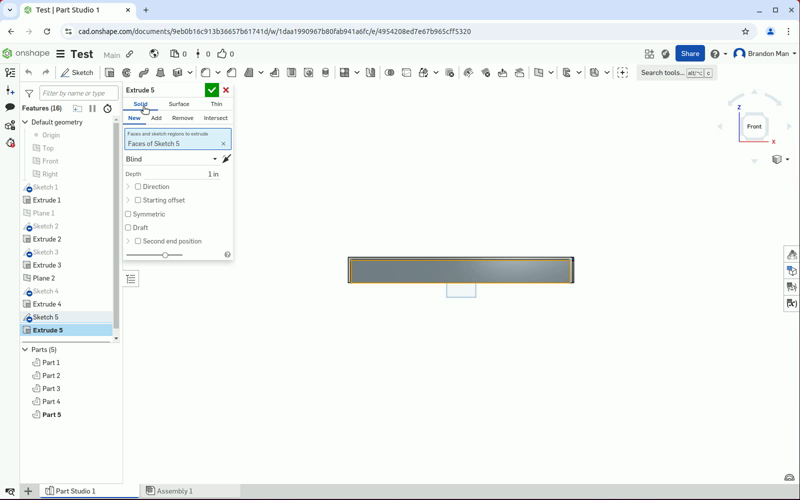
click(143, 106)
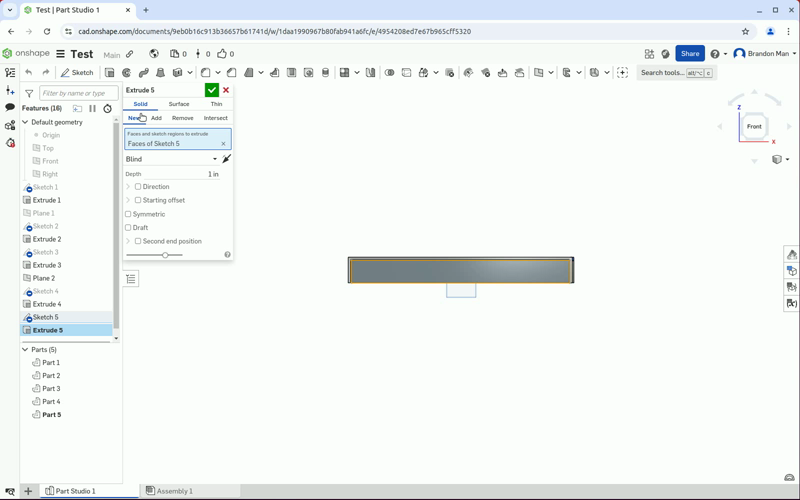
mouse_move(137, 120)
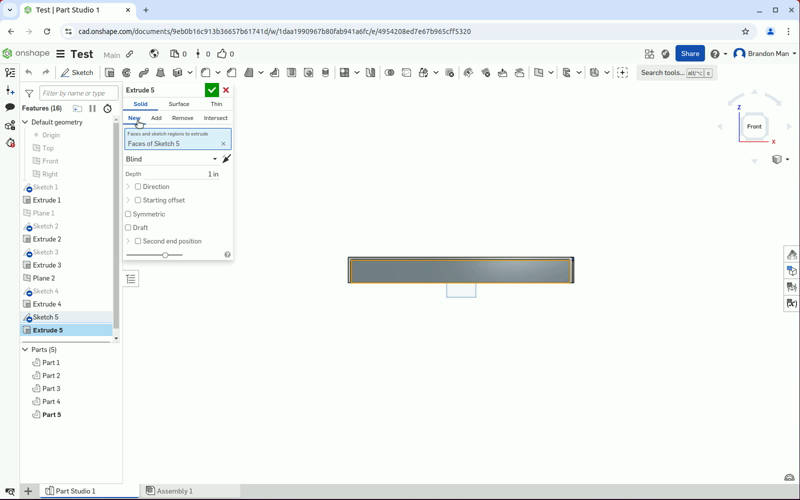
click(137, 120)
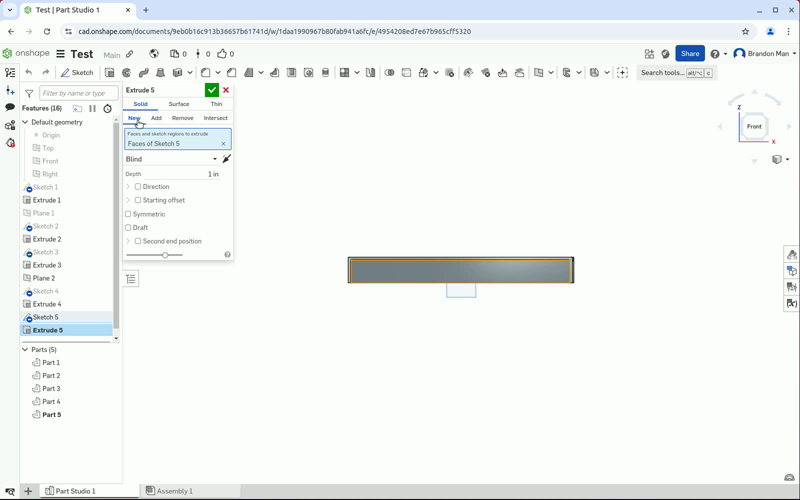
key(tab, 4)
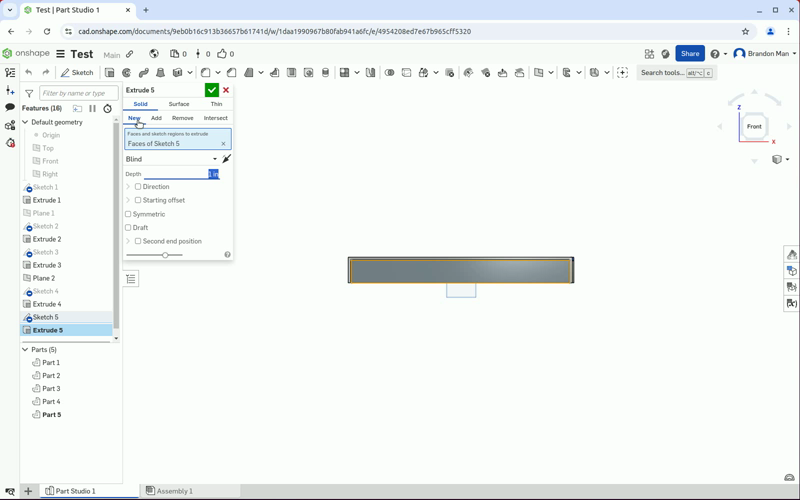
text(0.722)
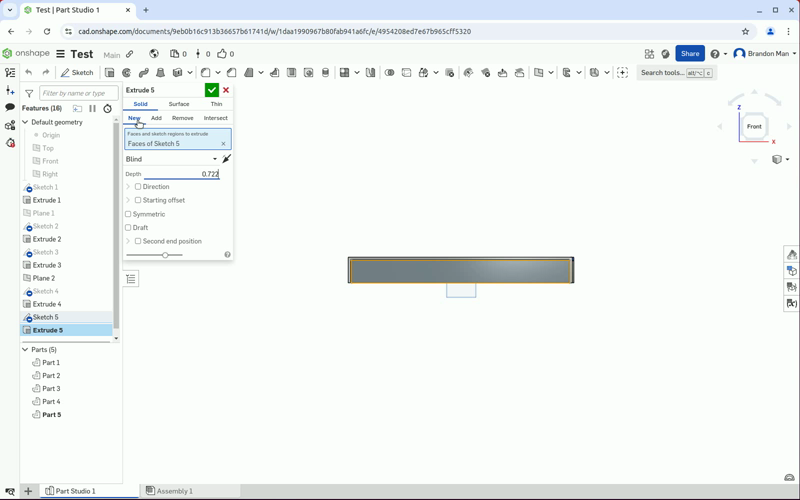
key(enter)
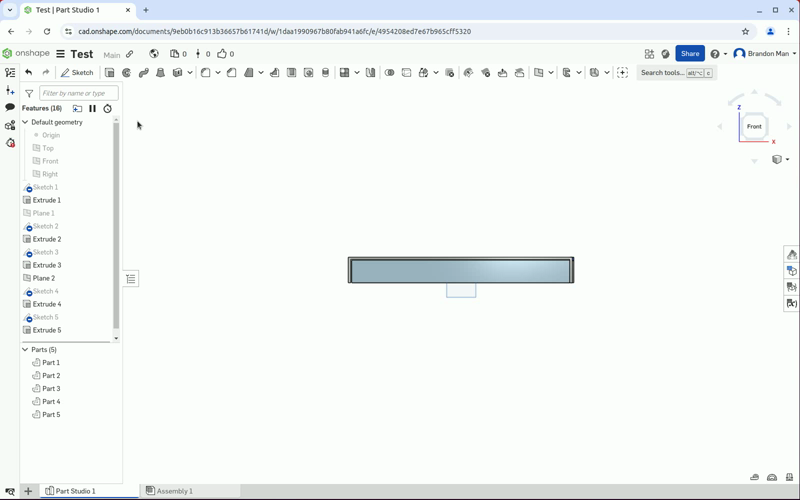
key(shift+h)
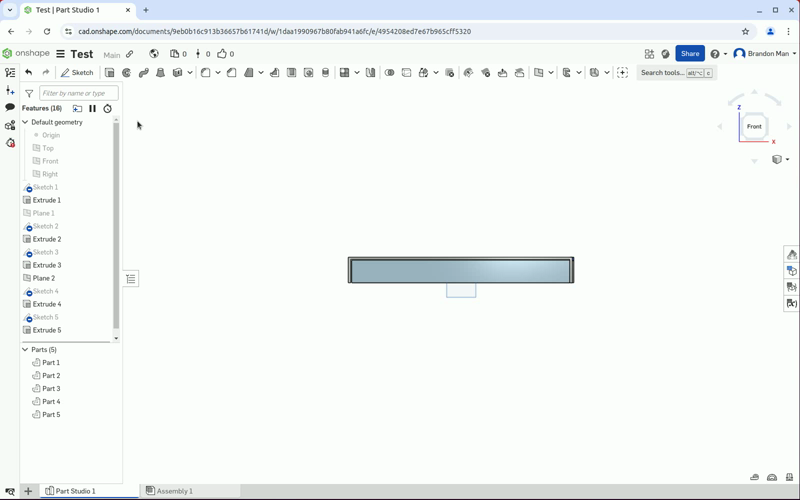
key(shift+h)
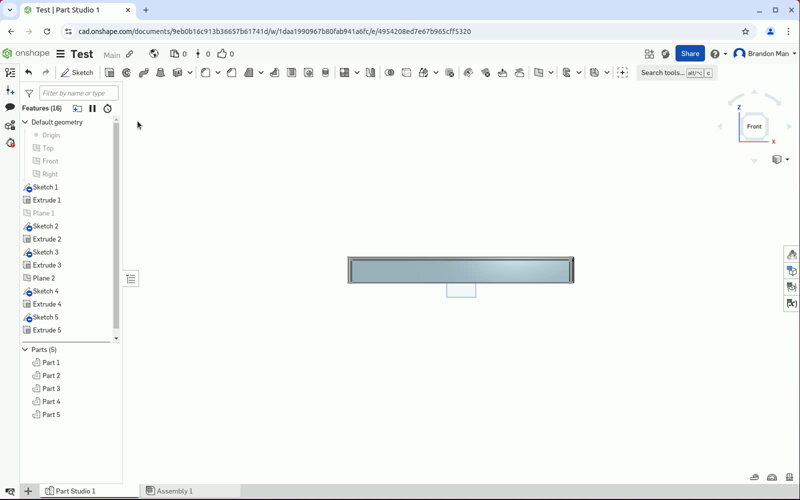
key(shift+7)
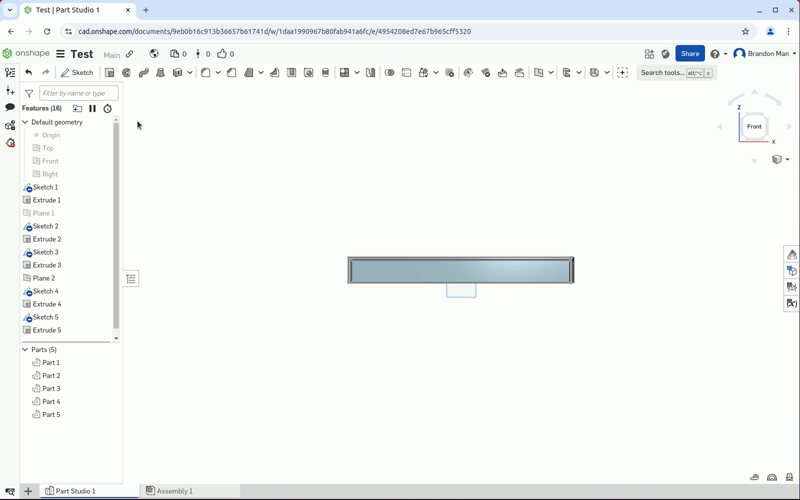
key(left, 2)
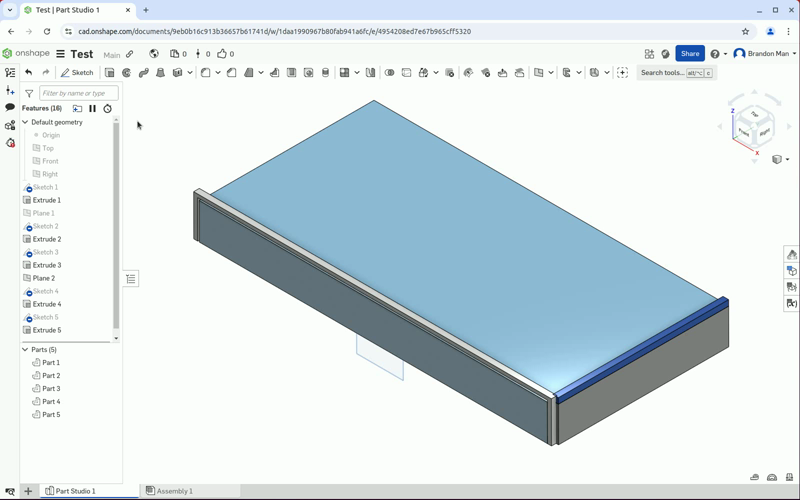
key(down, 2)
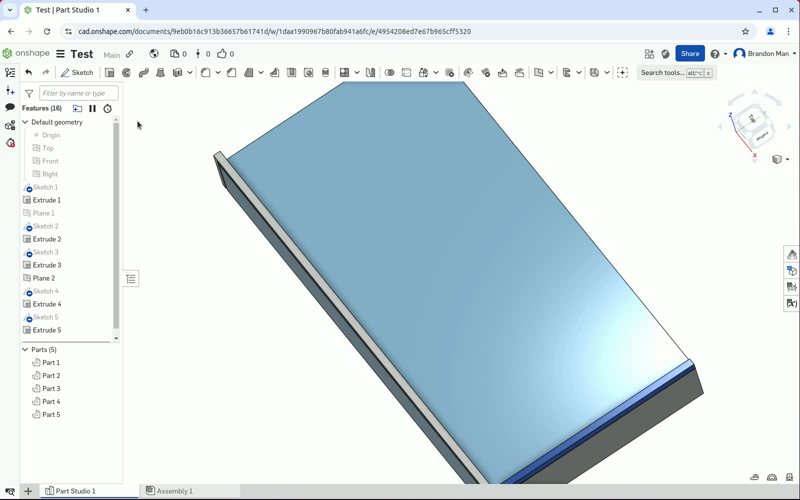
key(up, 2)
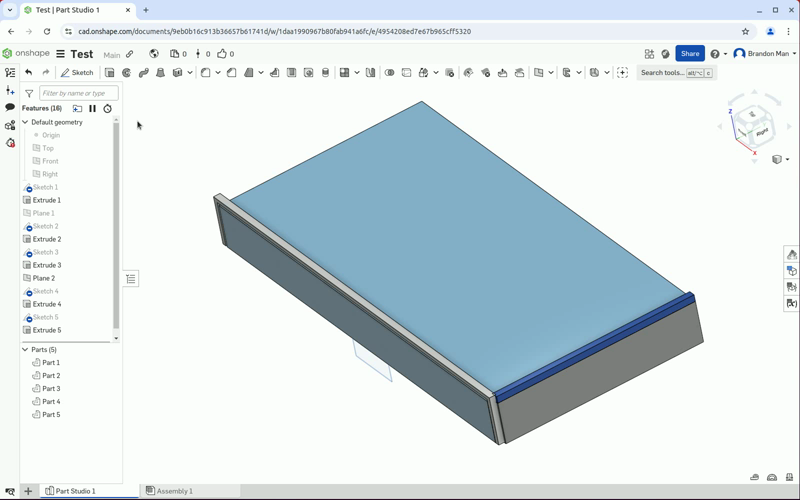
key(right, 2)
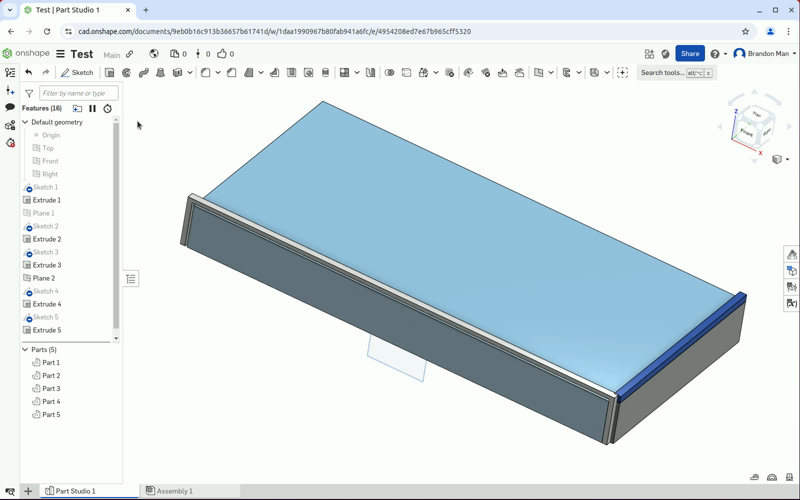
mouse_move(69, 189)
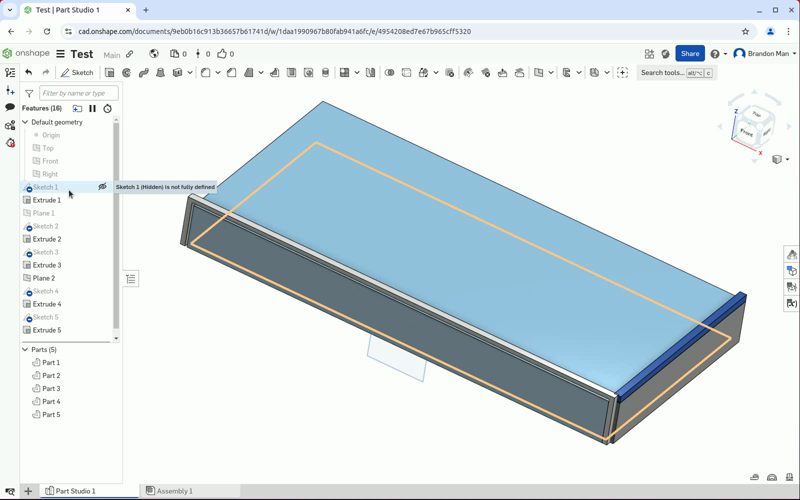
click(69, 189)